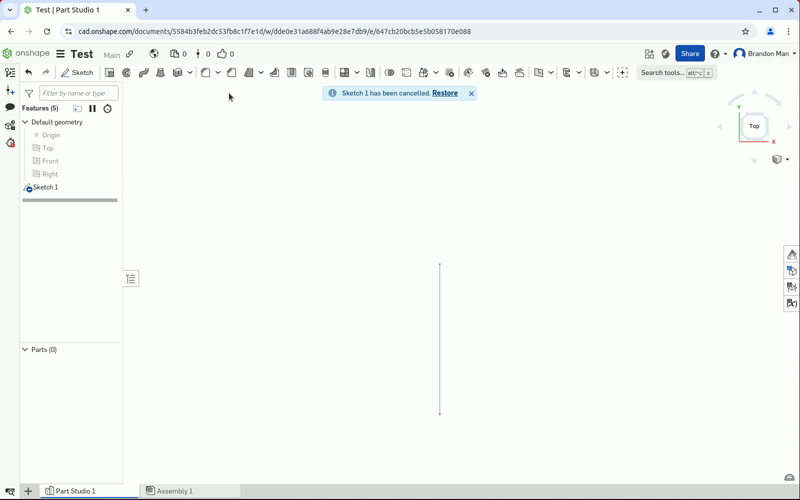
key(shift+h)
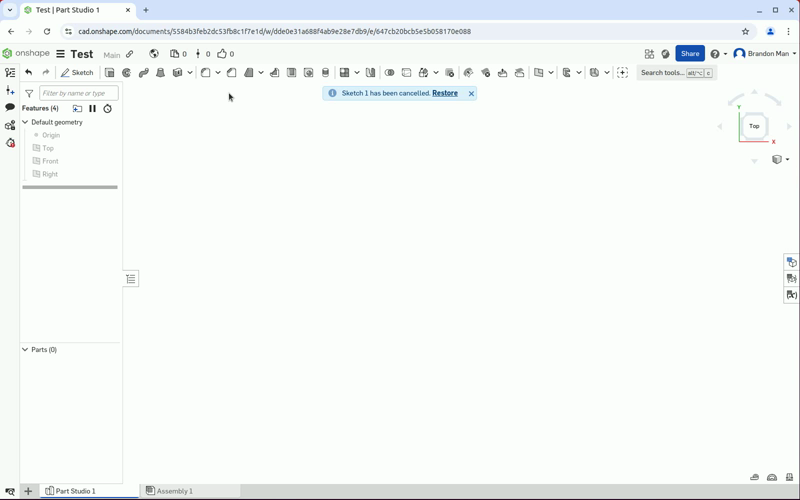
mouse_move(73, 352)
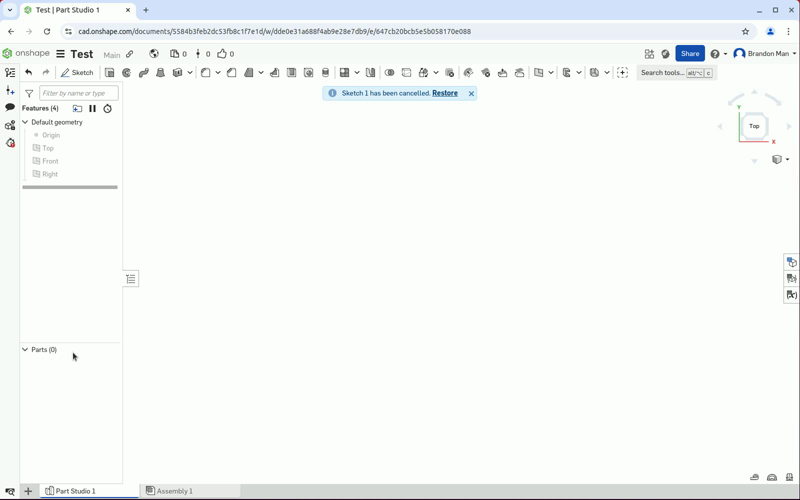
key(y)
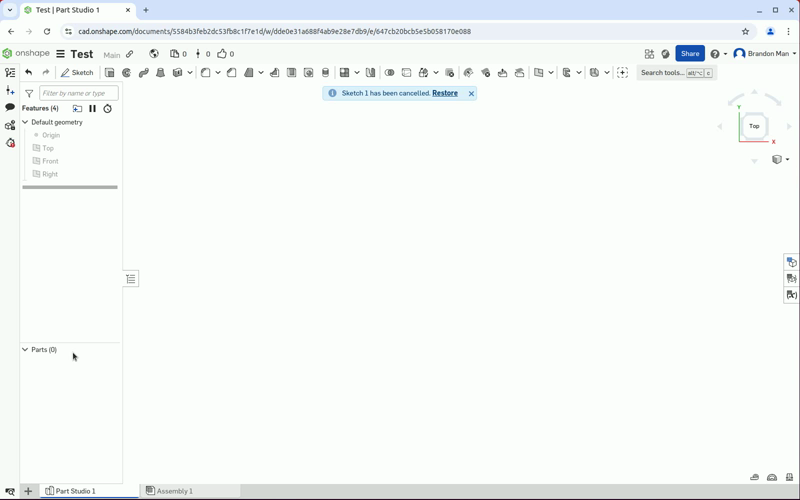
key(shift+p)
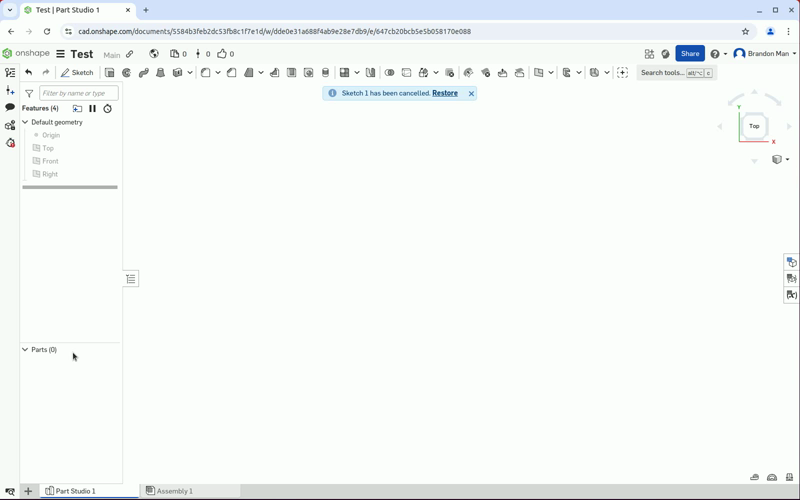
key(space)
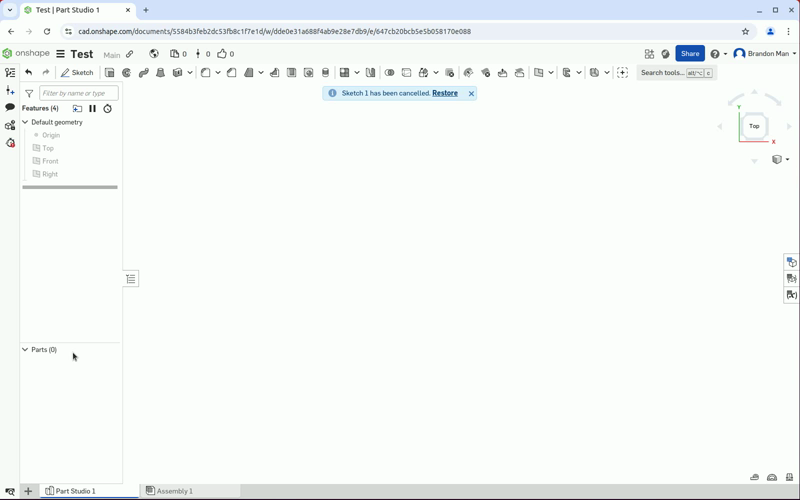
key_down(shift)
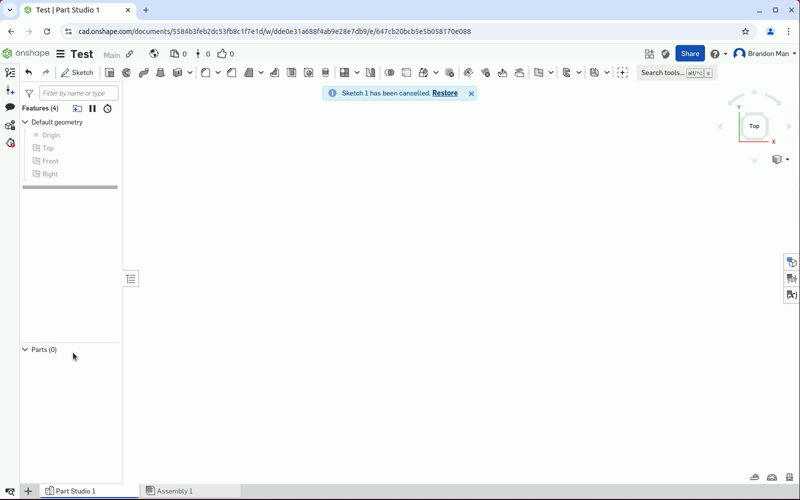
key(up)
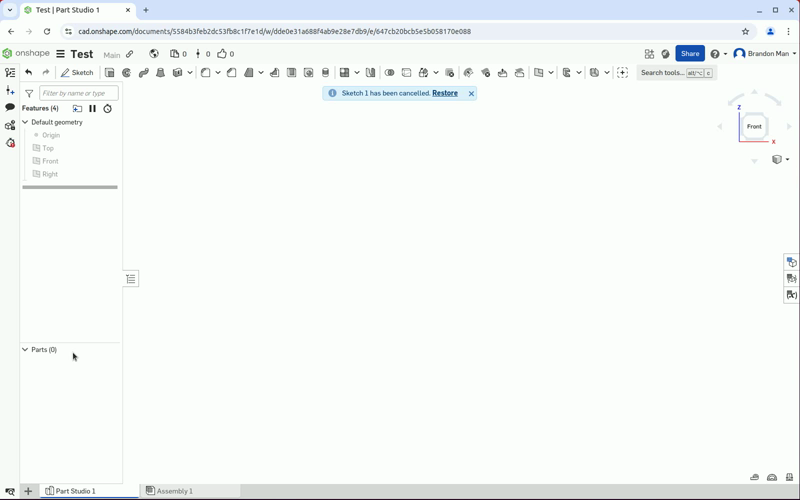
key_up(shift)
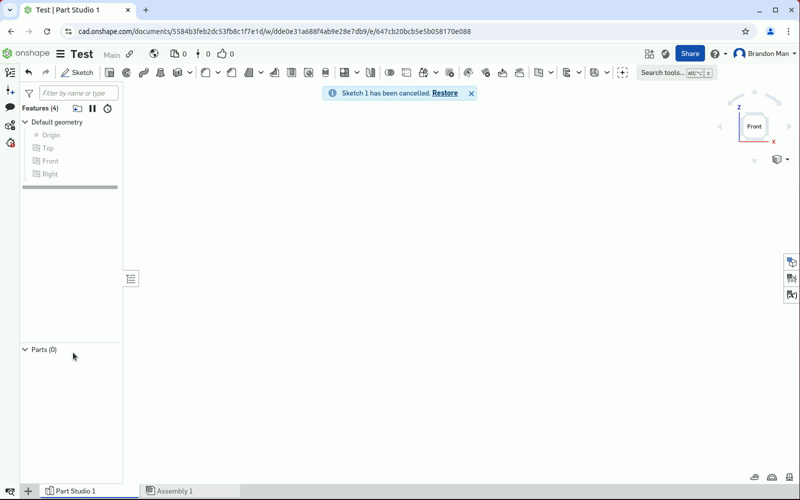
mouse_move(73, 352)
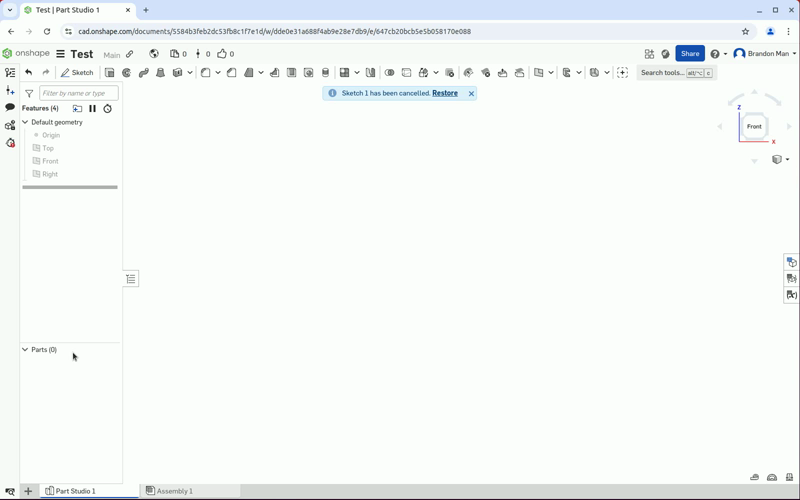
key(shift+y)
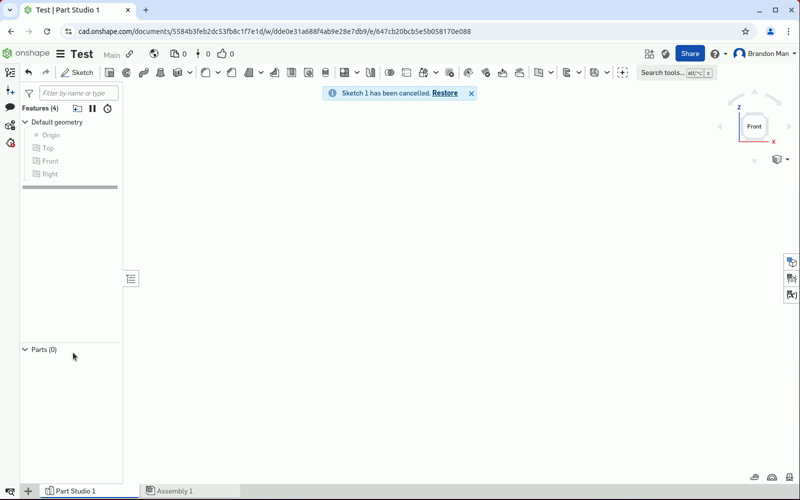
key(shift+s)
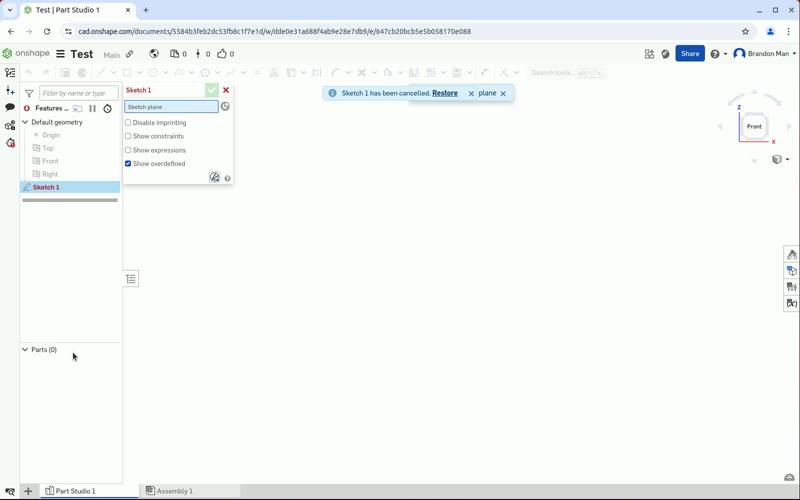
mouse_move(73, 163)
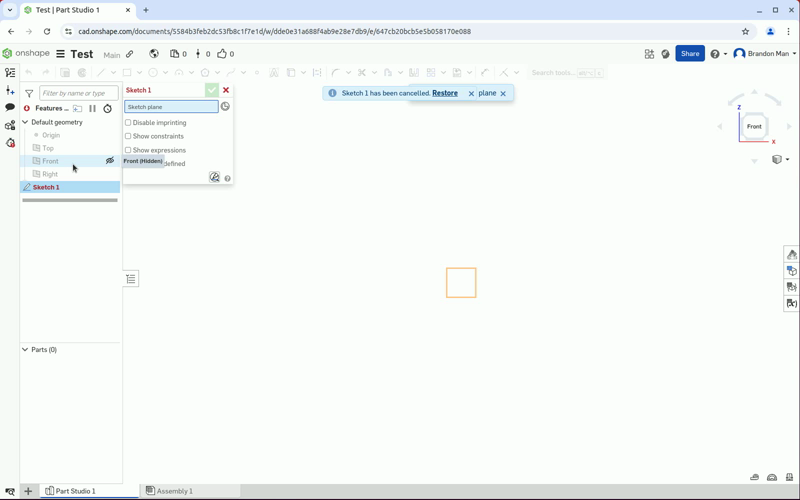
click(73, 163)
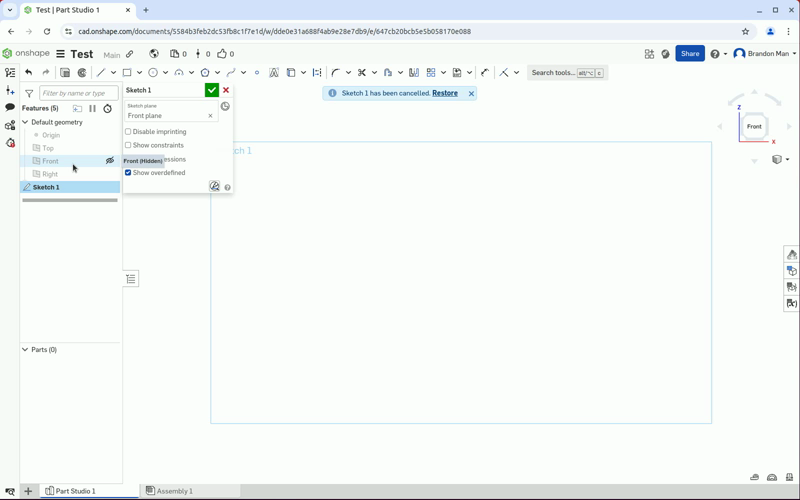
mouse_move(73, 352)
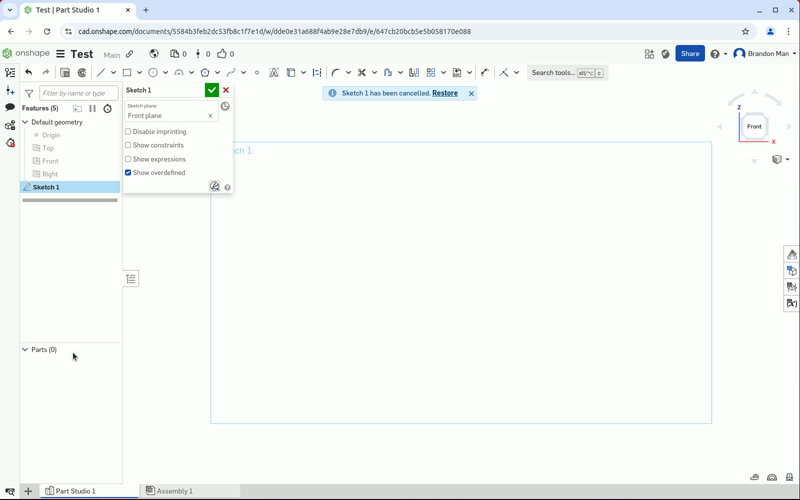
key(y)
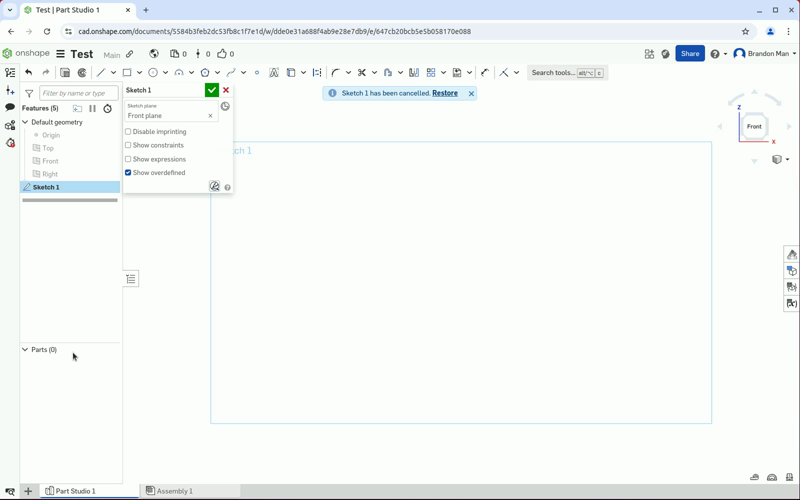
key(c)
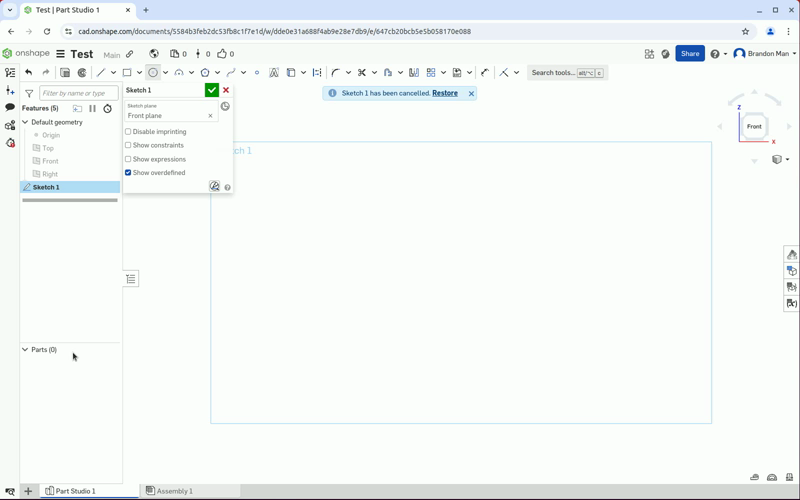
key_down(shift)
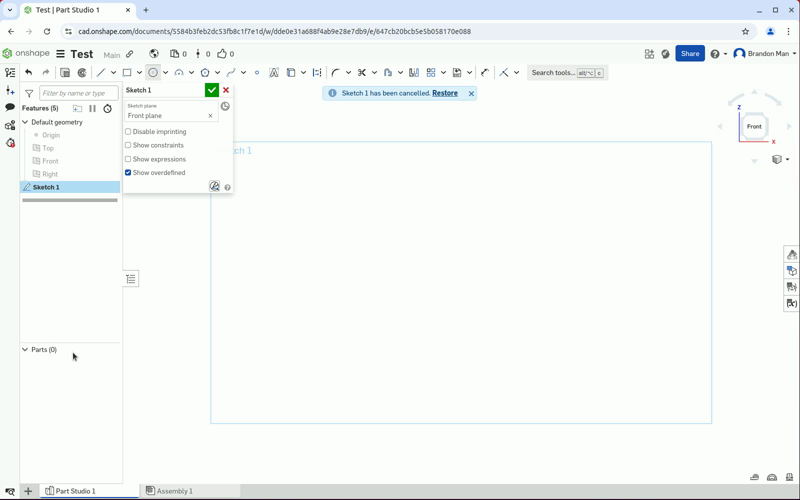
mouse_move(461, 282)
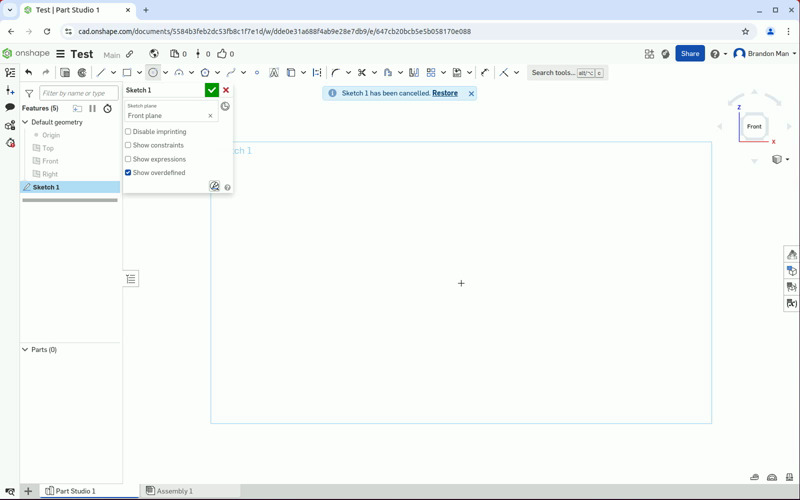
click(461, 282)
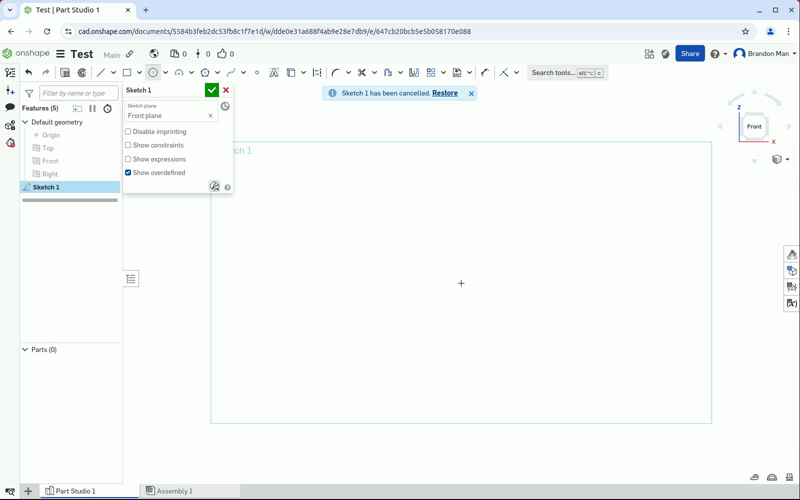
key_up(shift)
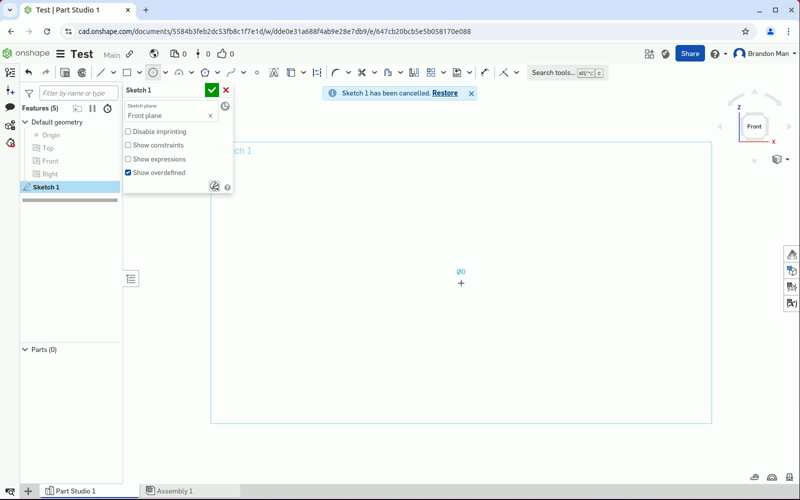
mouse_move(574, 282)
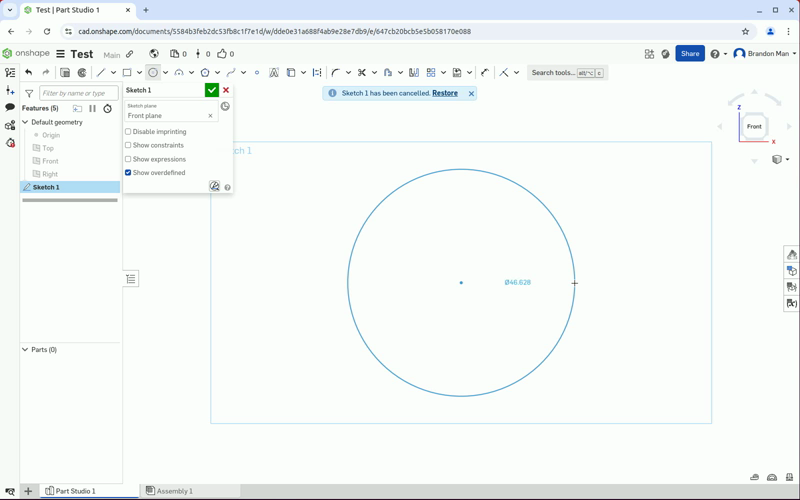
click(574, 282)
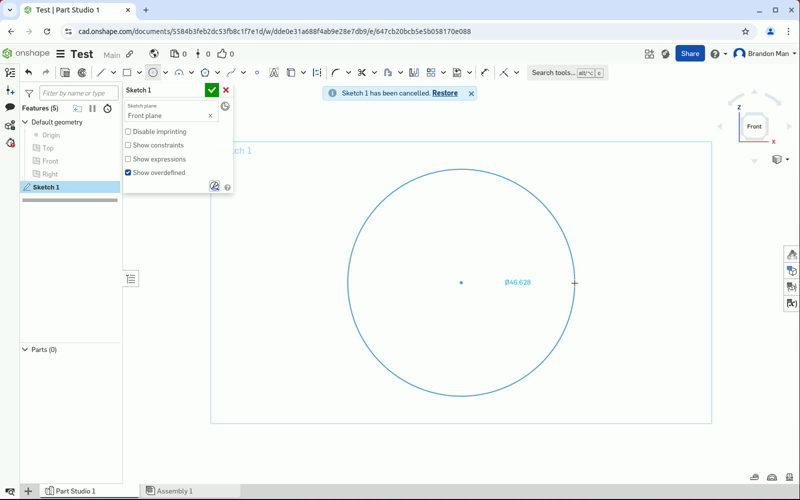
key(esc)
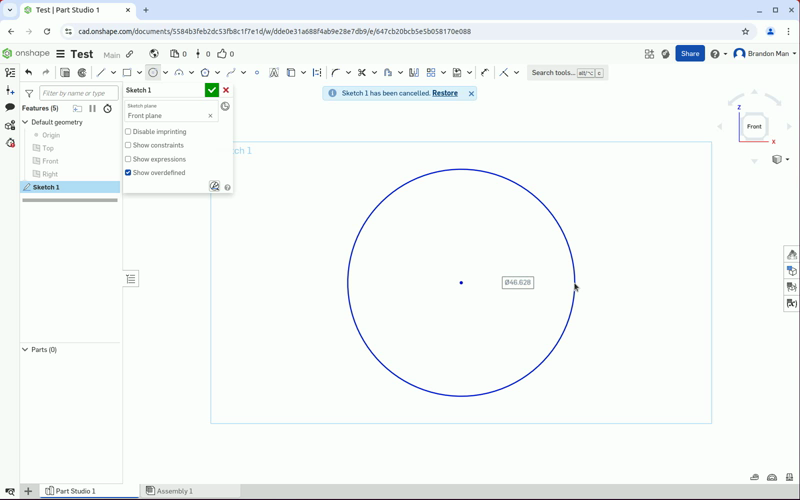
mouse_move(509, 342)
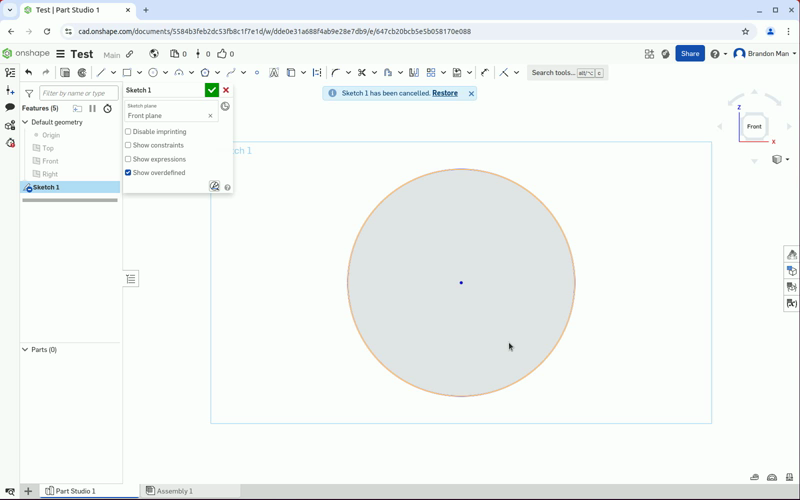
click(509, 342)
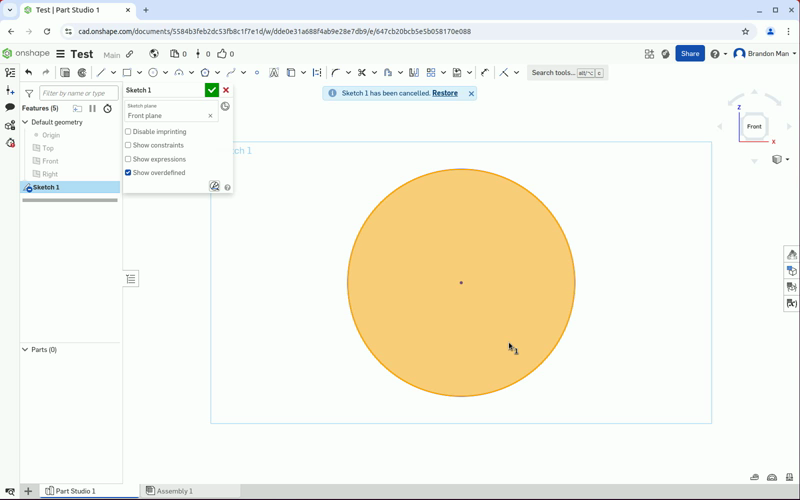
mouse_move(73, 352)
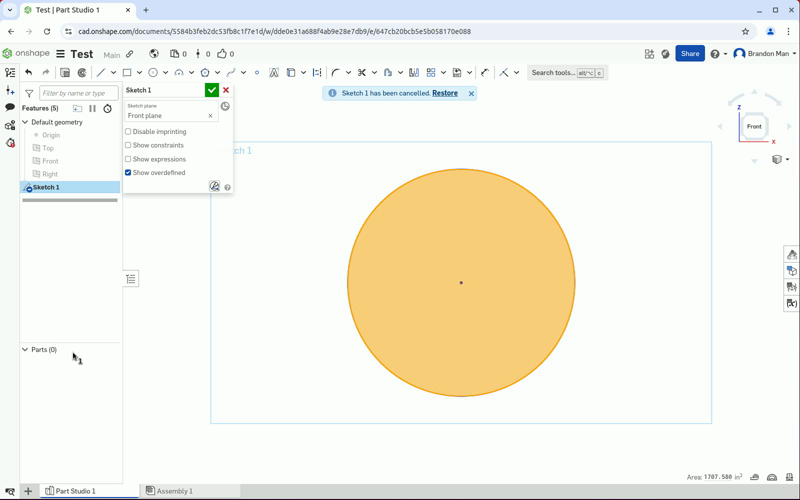
key(shift+y)
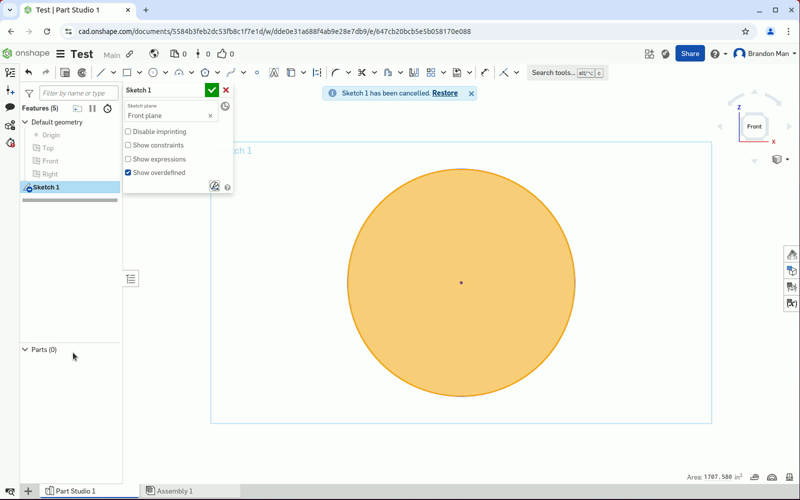
key(shift+e)
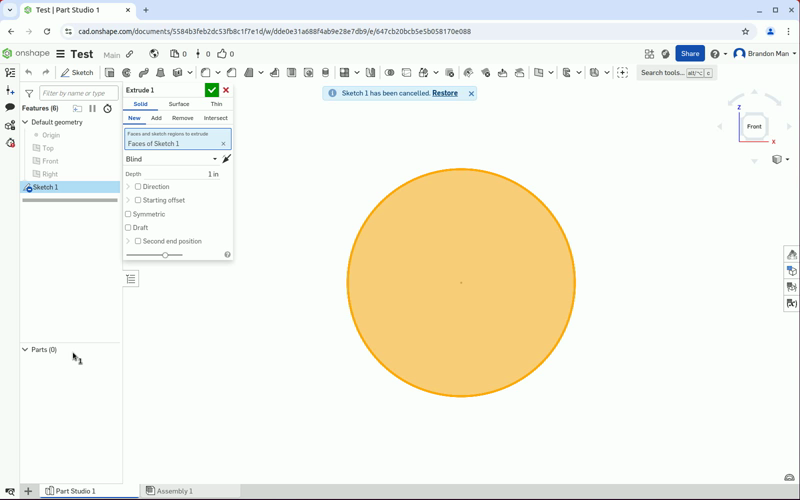
mouse_move(143, 106)
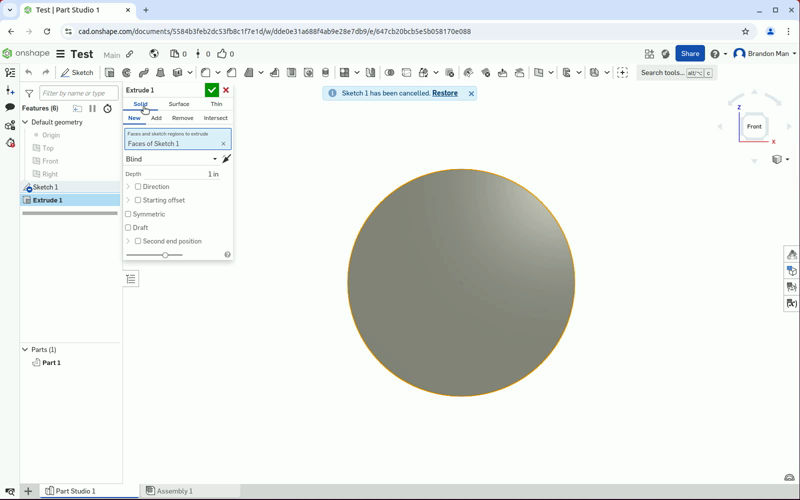
click(143, 106)
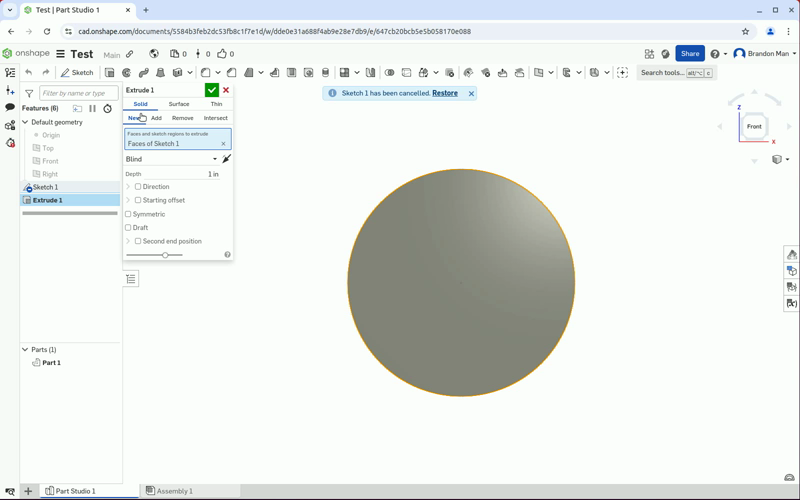
mouse_move(137, 120)
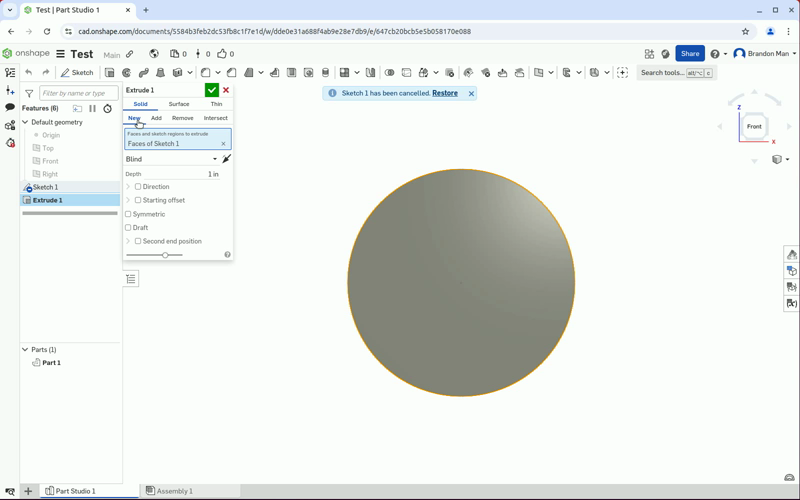
click(137, 120)
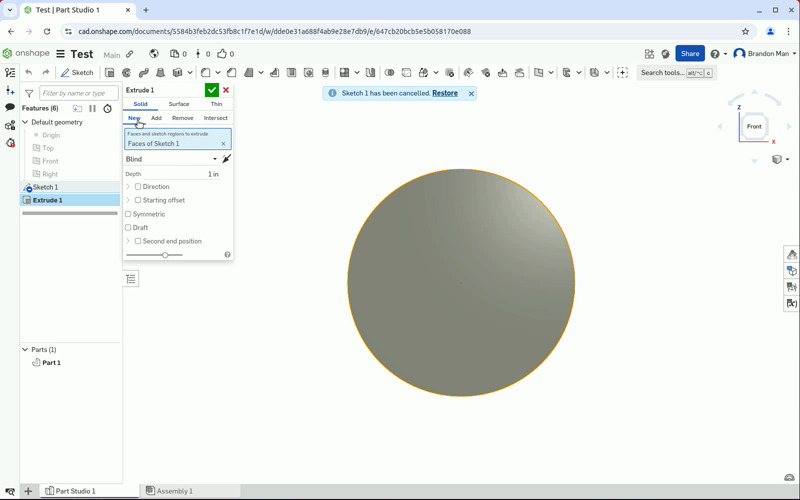
key(tab, 4)
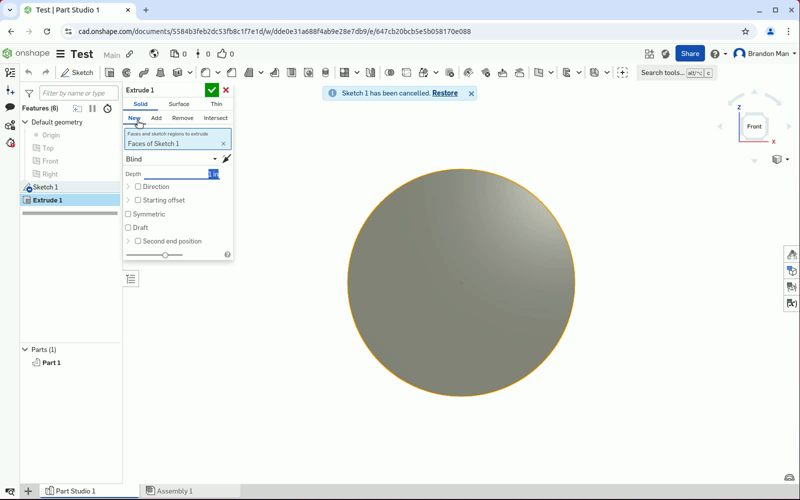
text(17.331)
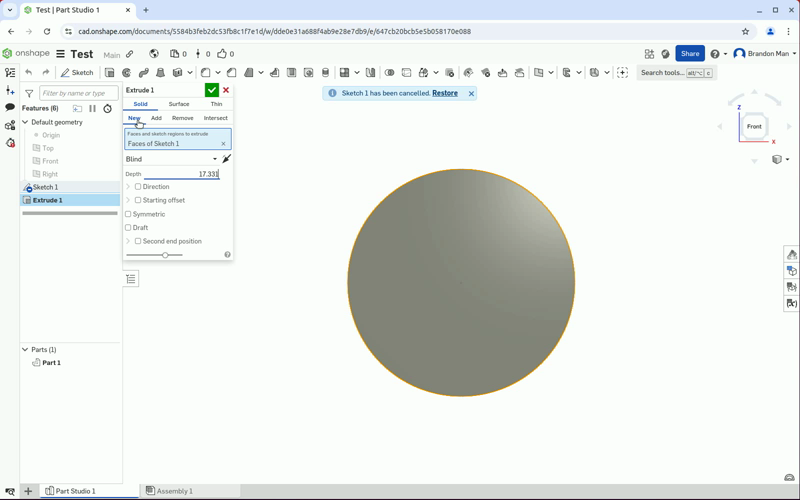
key(enter)
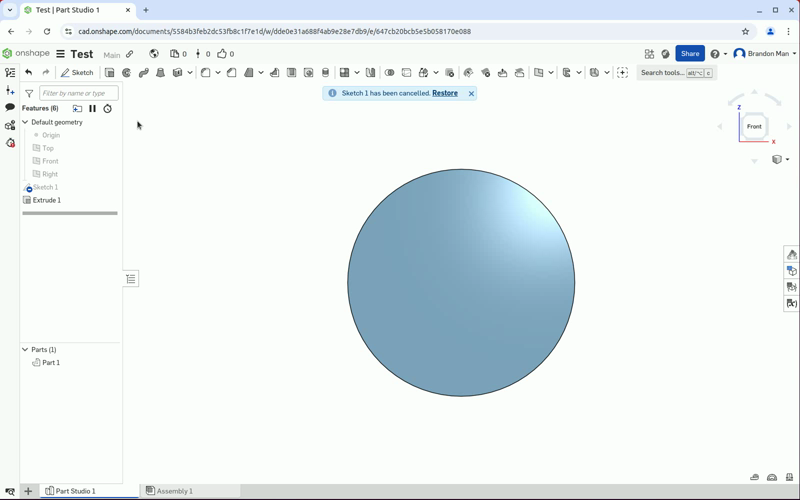
key(shift+h)
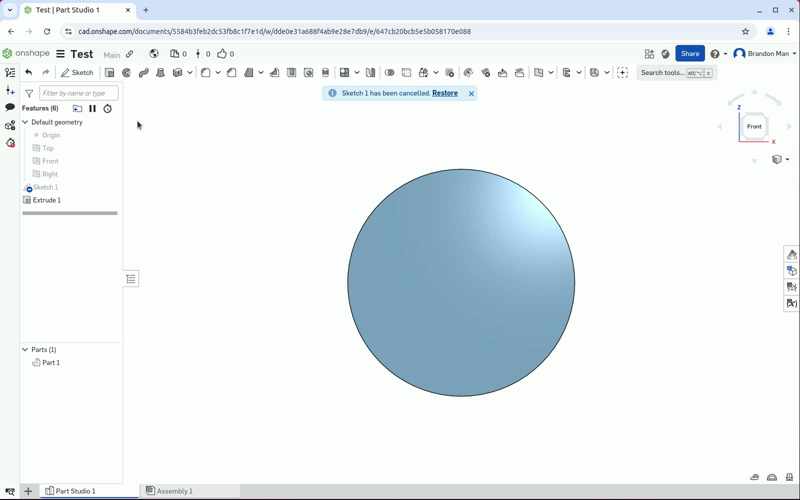
key(shift+h)
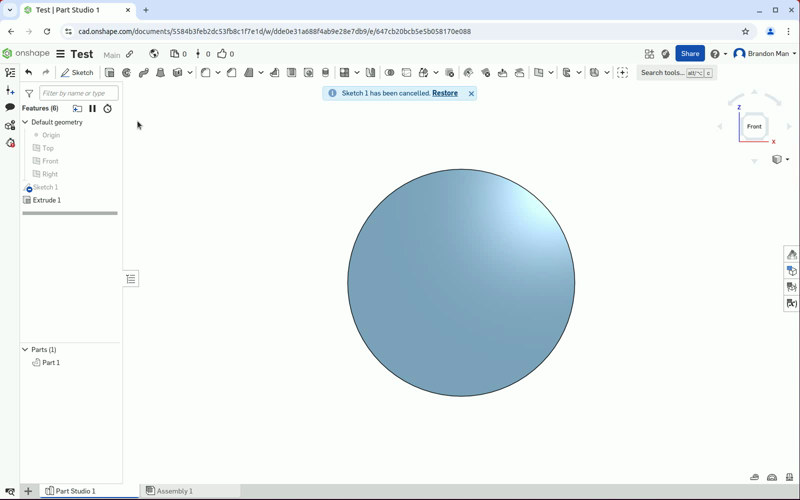
mouse_move(73, 189)
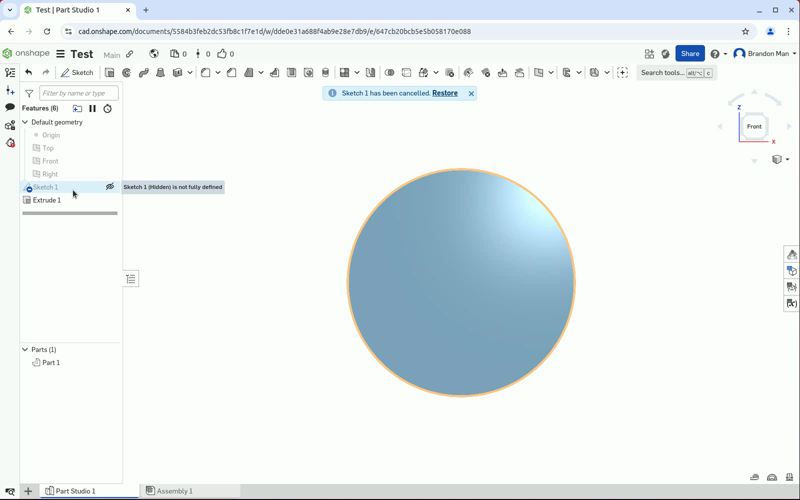
click(73, 189)
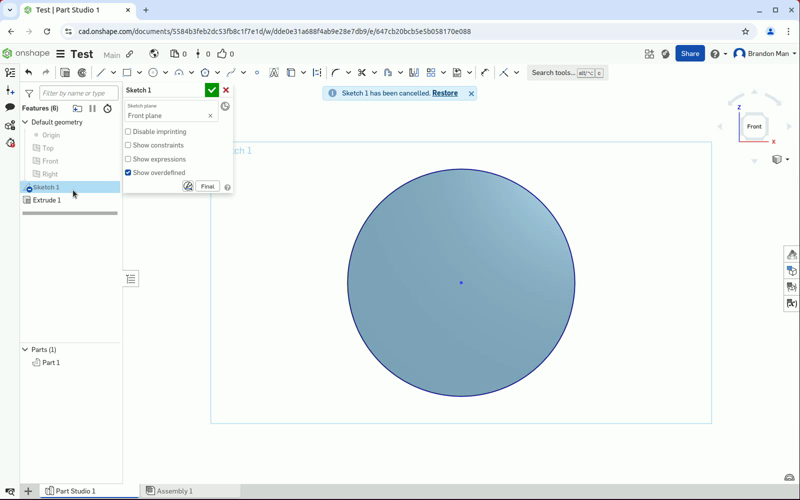
mouse_move(229, 92)
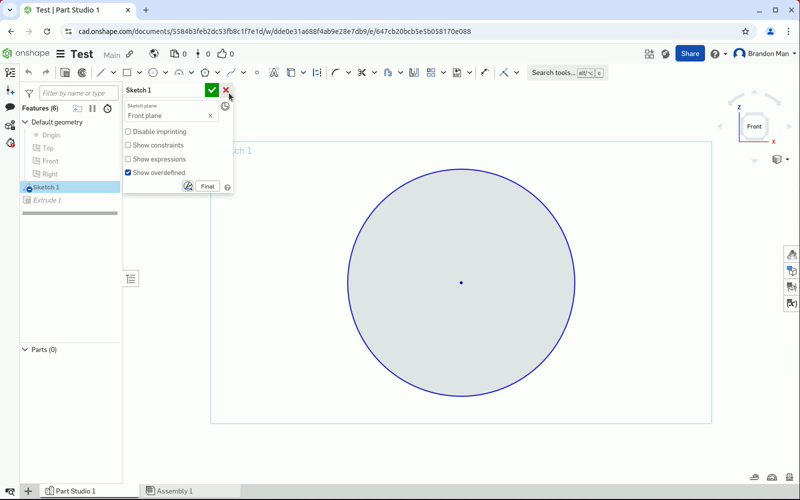
click(229, 92)
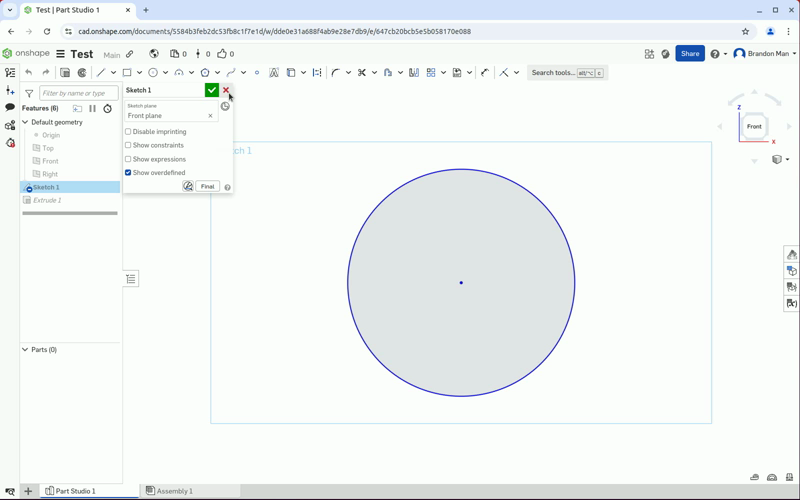
key(shift+s)
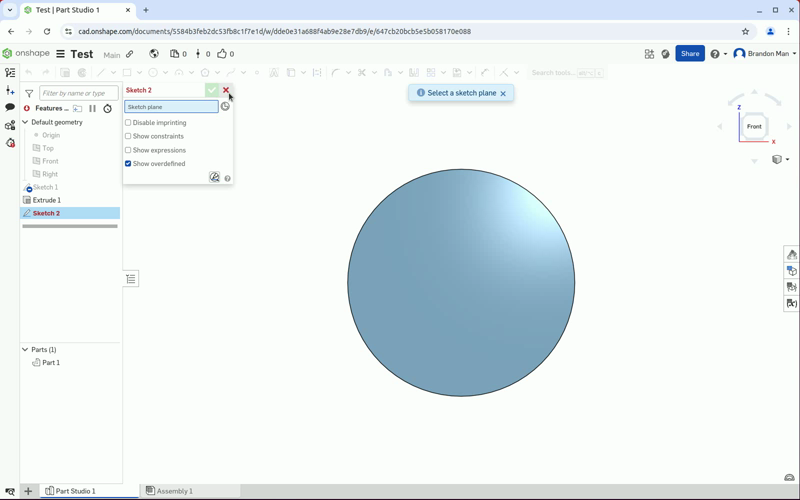
mouse_move(73, 163)
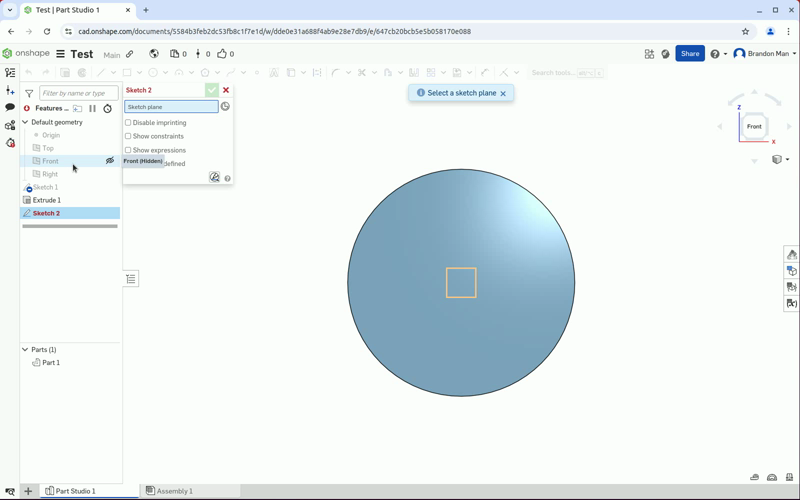
click(73, 163)
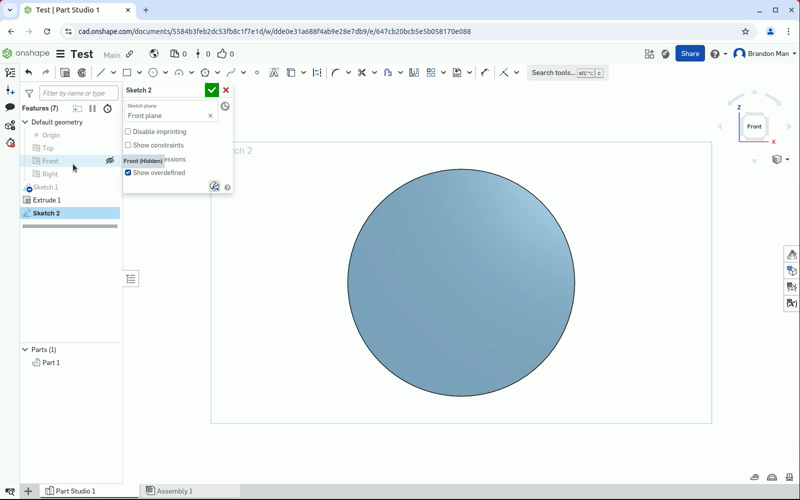
mouse_move(73, 352)
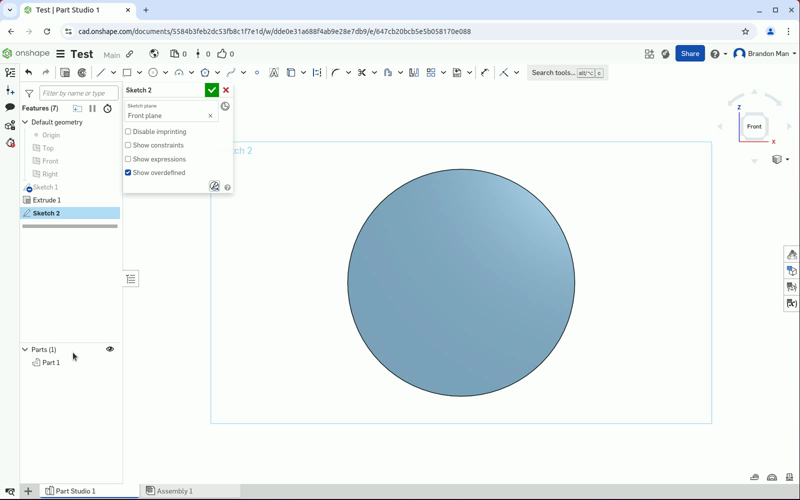
key(y)
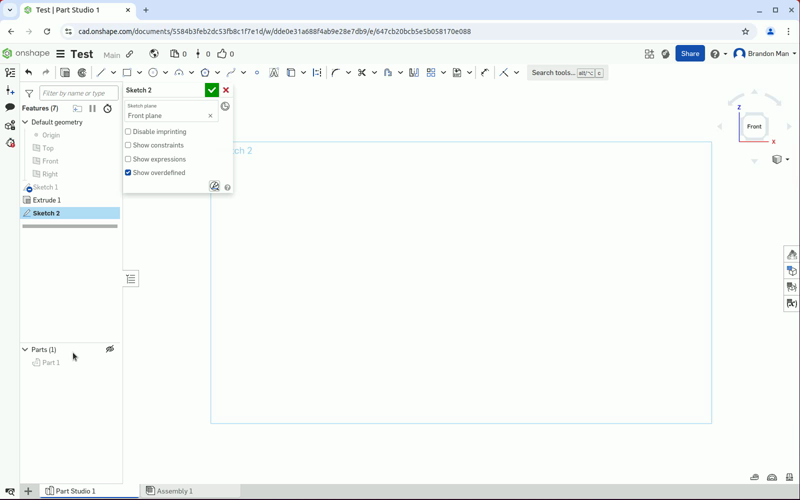
key(l)
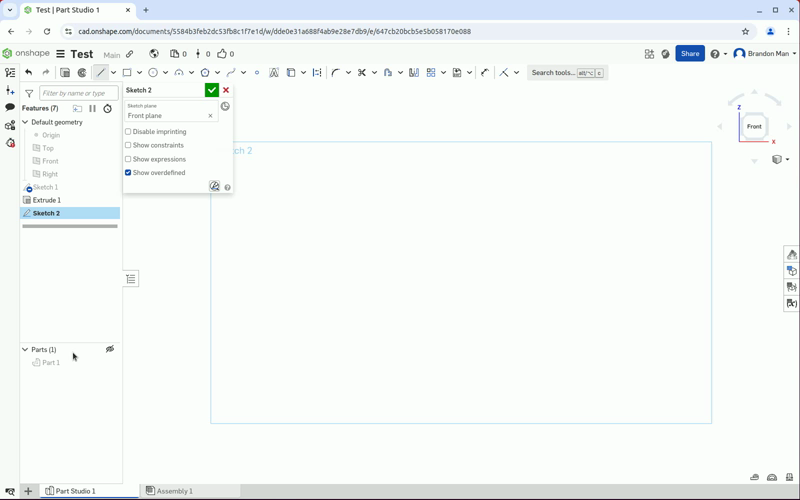
key_down(shift)
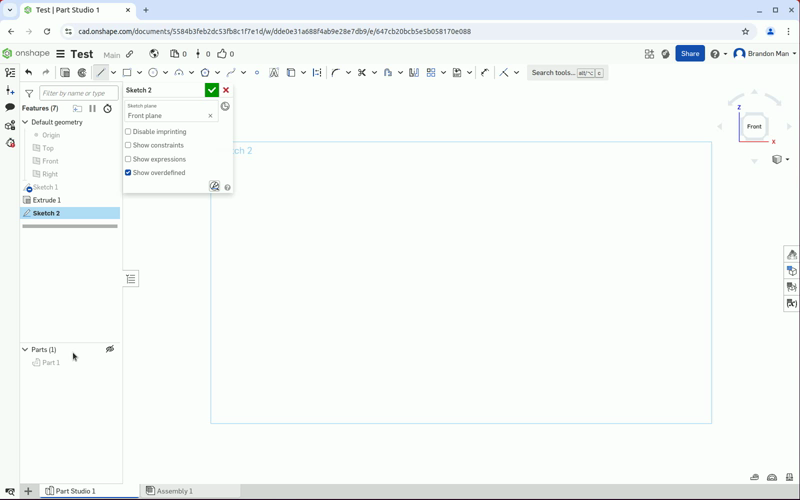
mouse_move(399, 297)
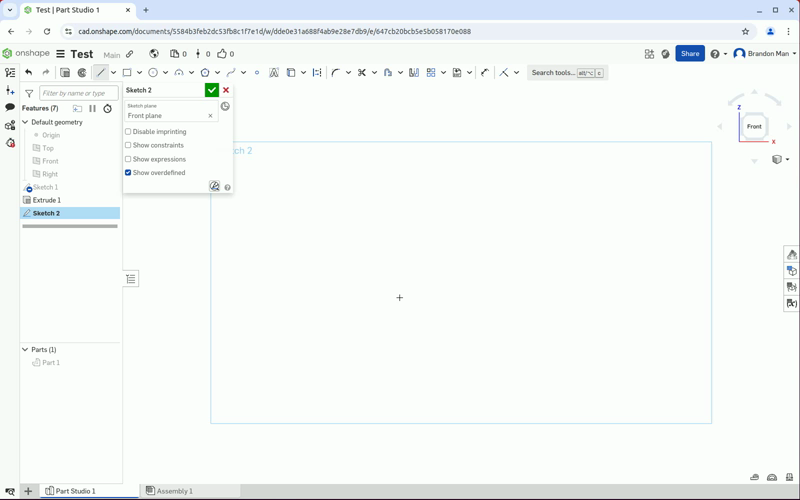
click(399, 297)
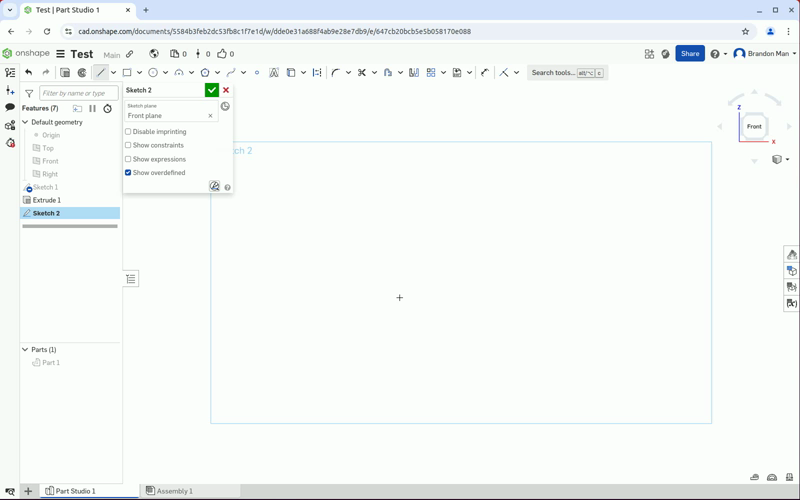
key_up(shift)
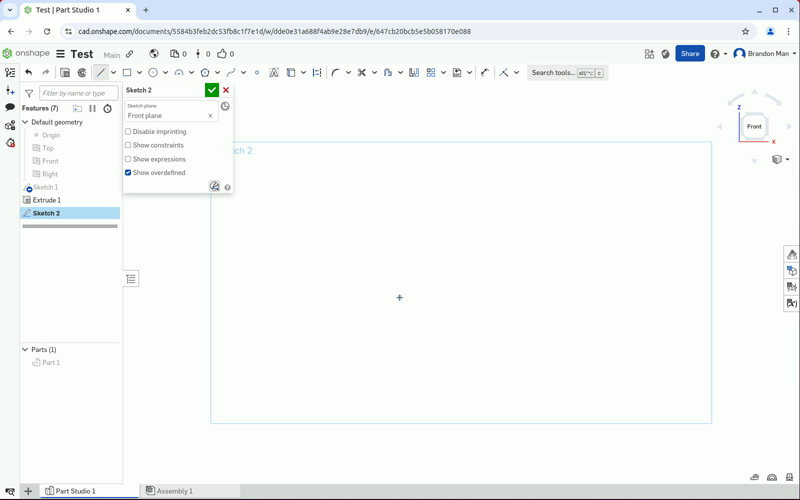
key_down(shift)
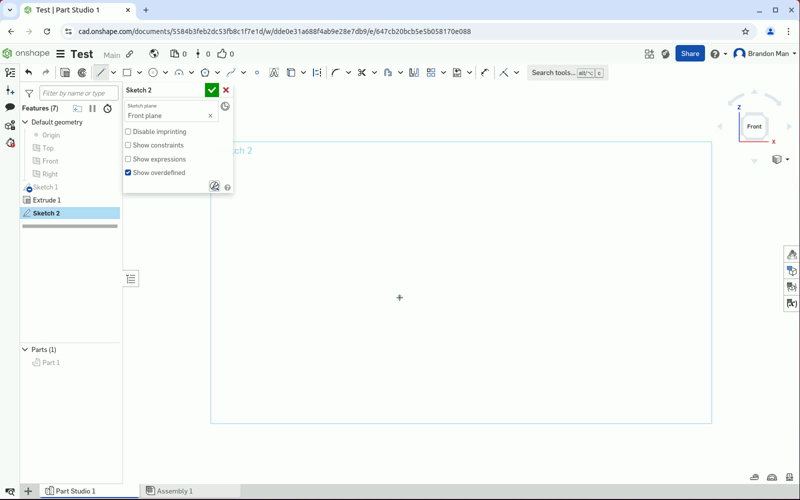
mouse_move(429, 297)
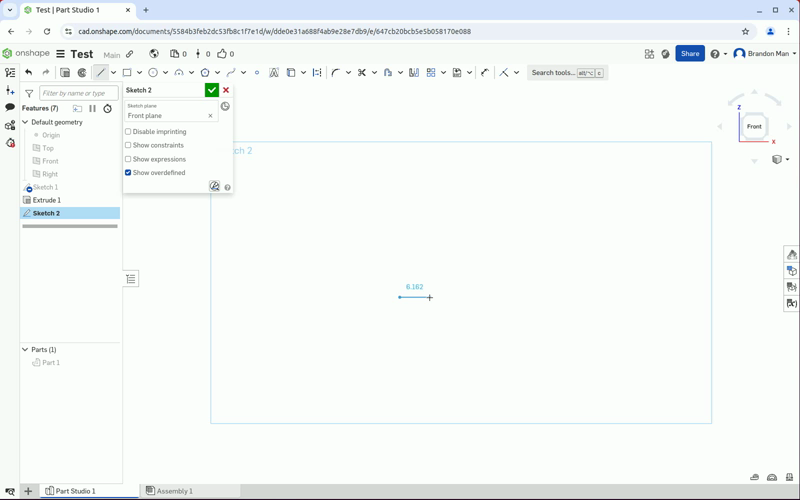
mouse_move(447, 297)
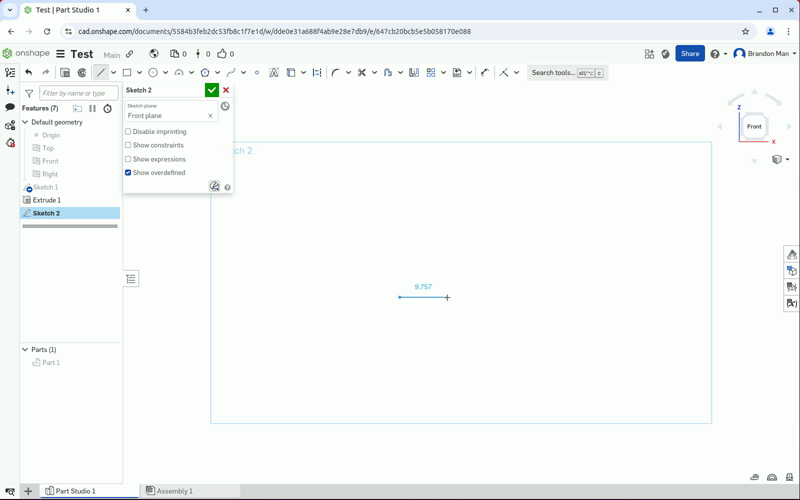
click(447, 297)
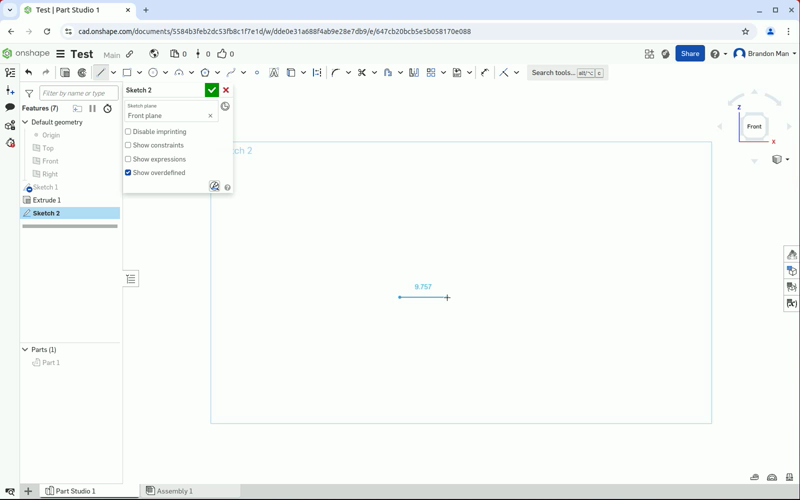
key_up(shift)
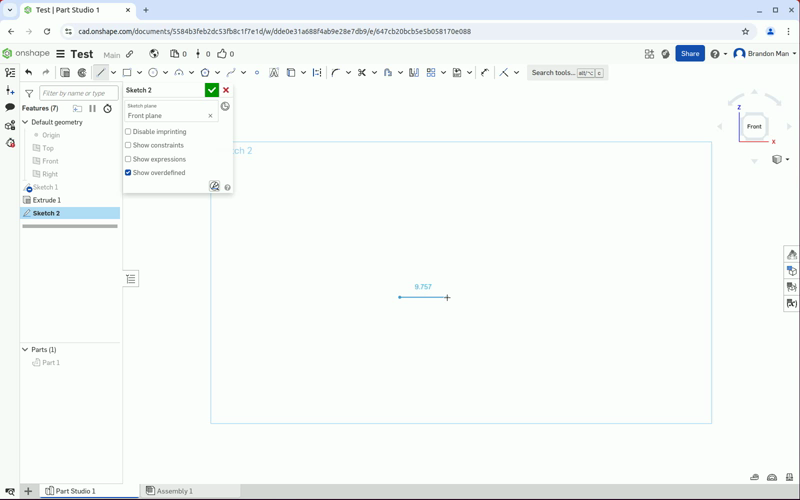
key_down(shift)
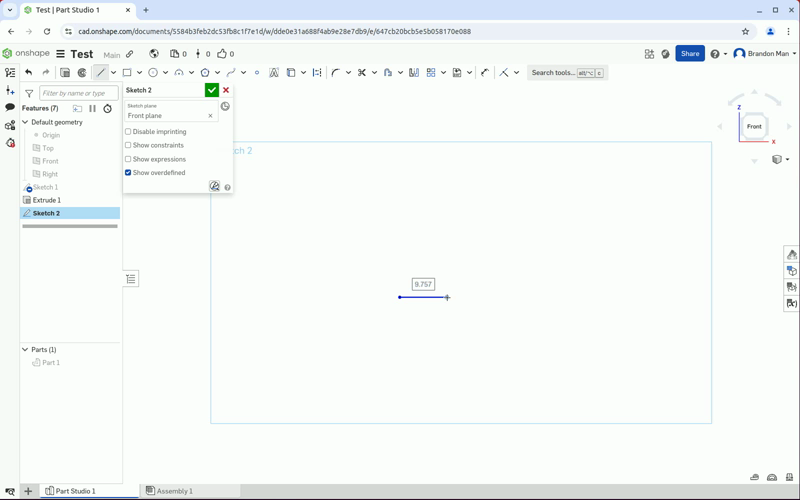
mouse_move(477, 297)
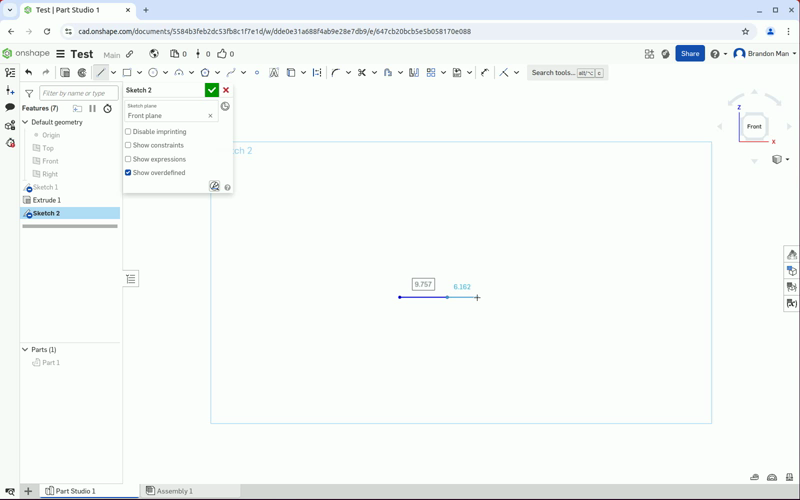
mouse_move(447, 268)
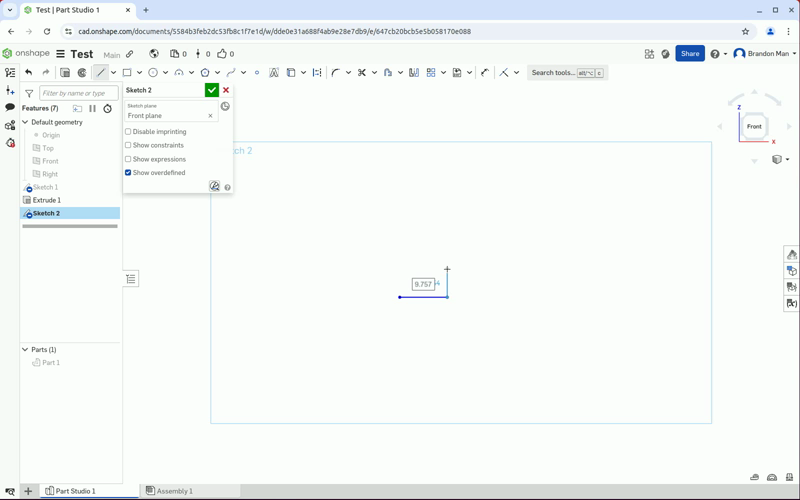
click(447, 268)
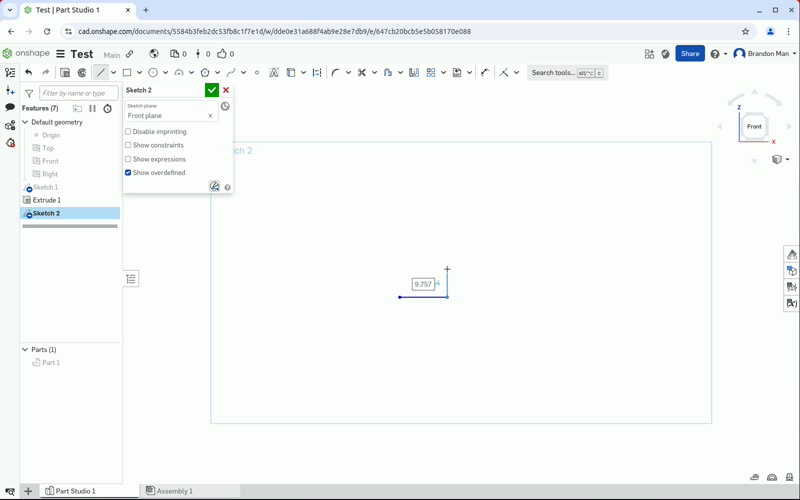
key_up(shift)
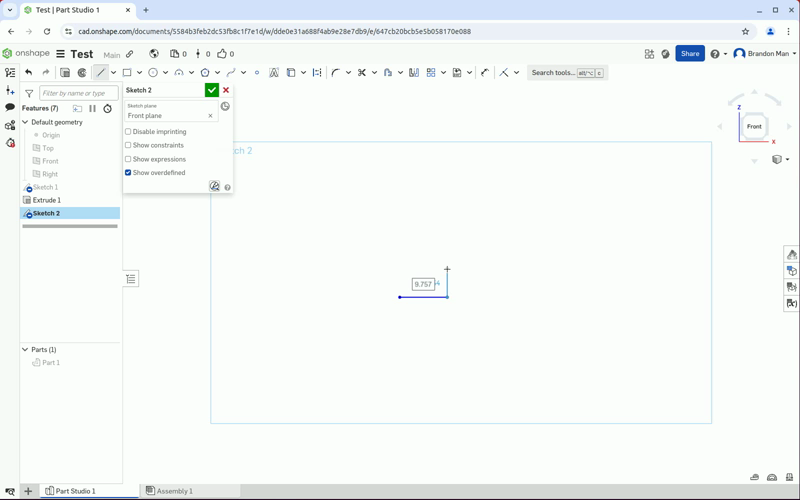
key_down(shift)
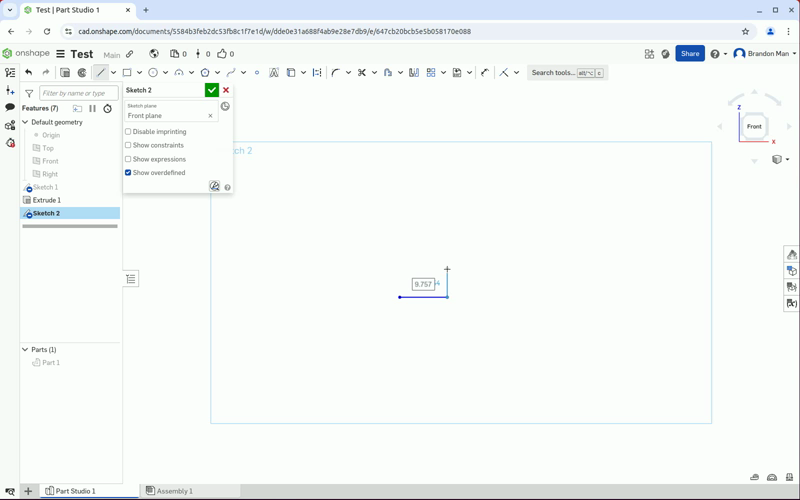
mouse_move(477, 268)
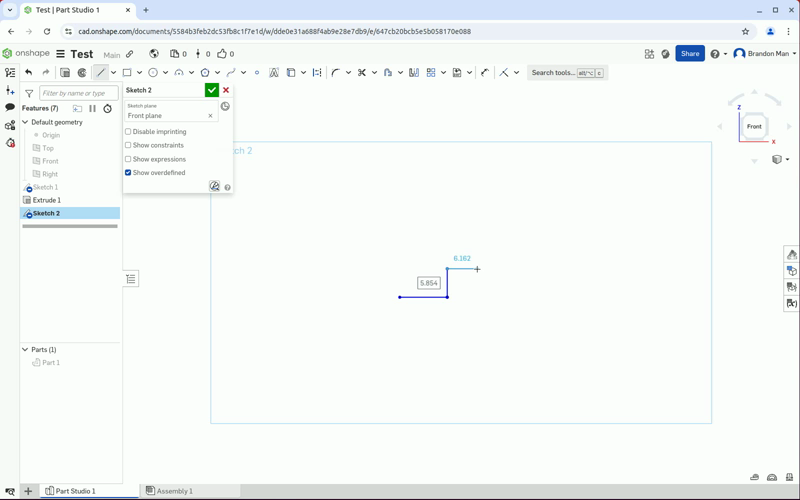
mouse_move(399, 268)
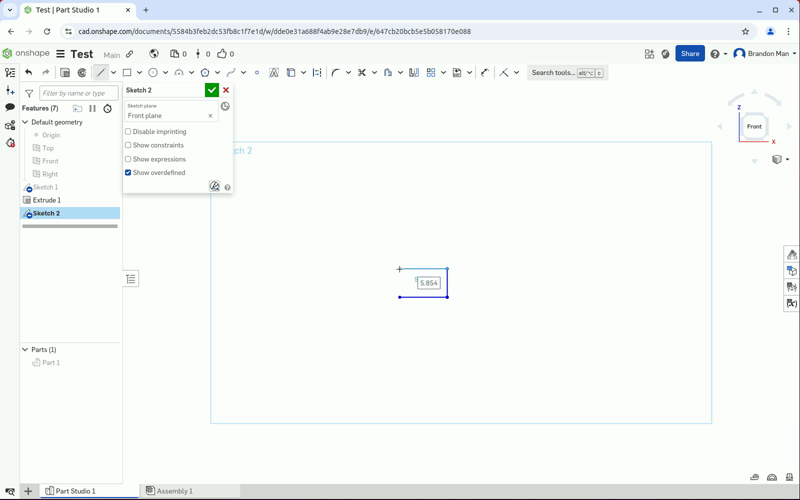
click(399, 268)
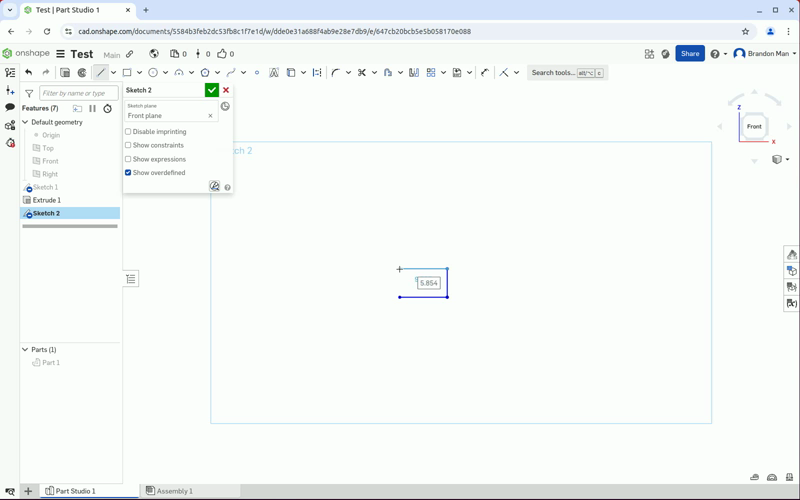
key_up(shift)
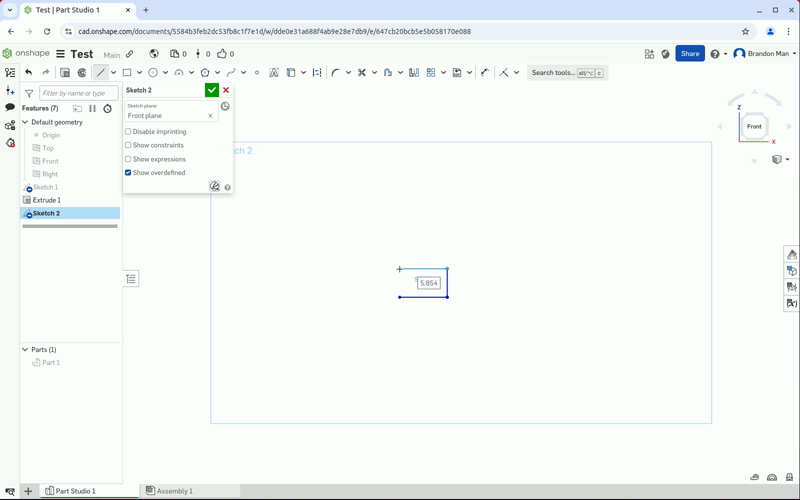
mouse_move(429, 268)
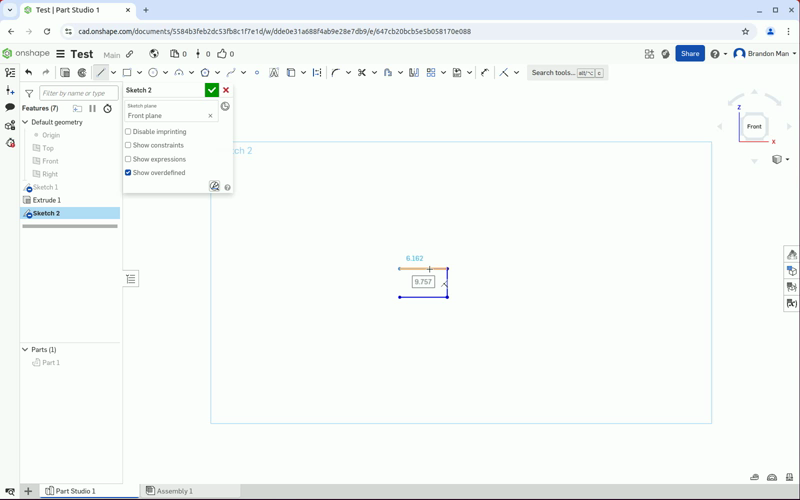
key_down(shift)
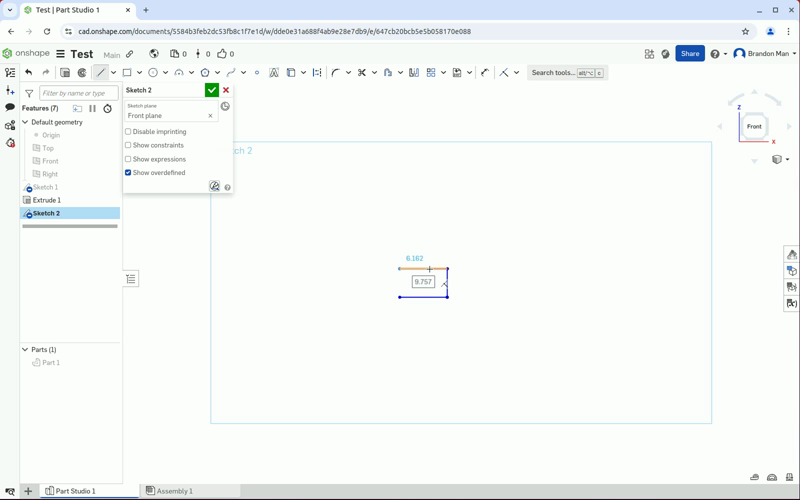
mouse_move(399, 297)
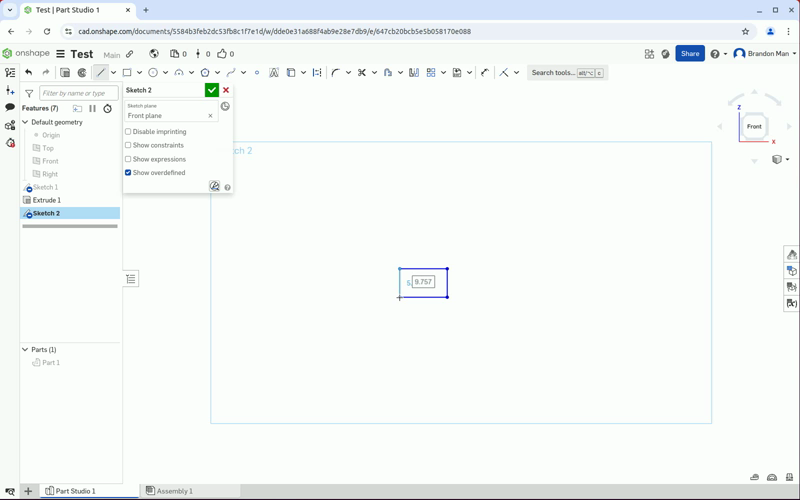
key_up(shift)
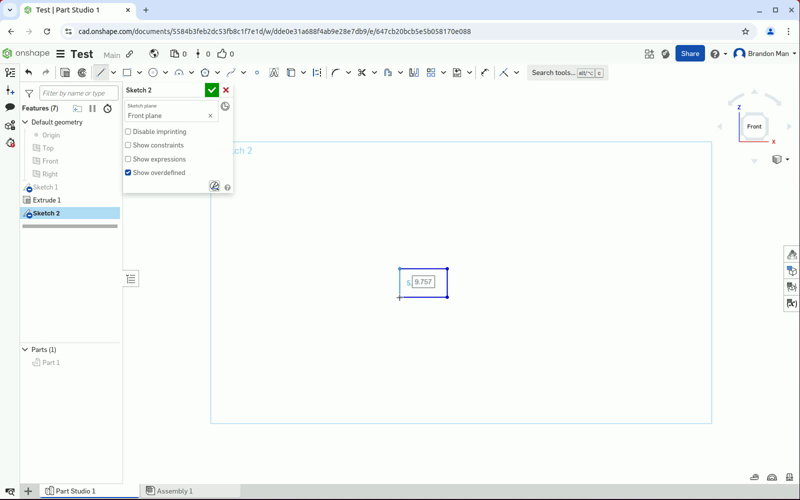
click(399, 297)
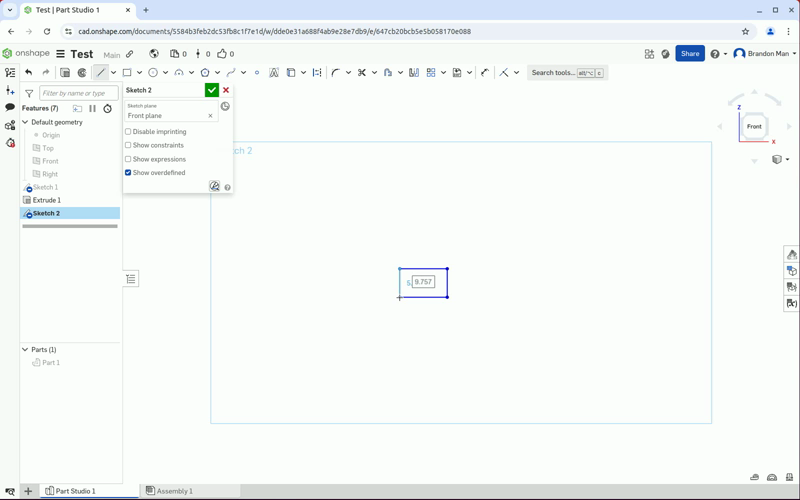
key(esc)
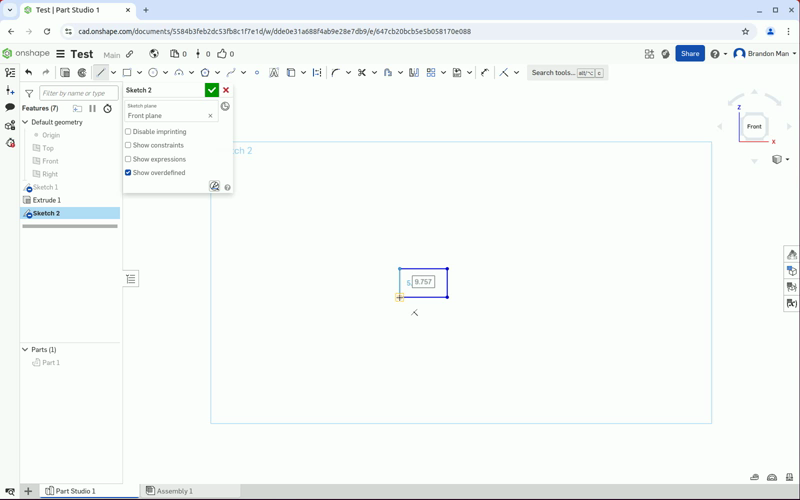
mouse_move(439, 286)
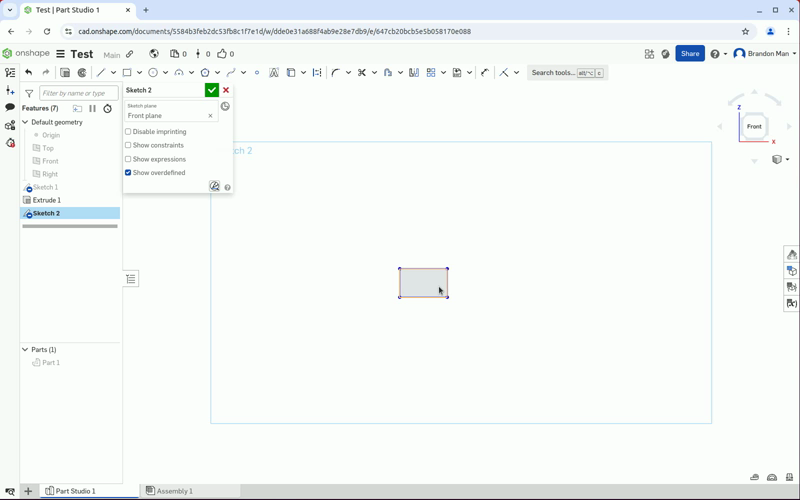
scroll(6)
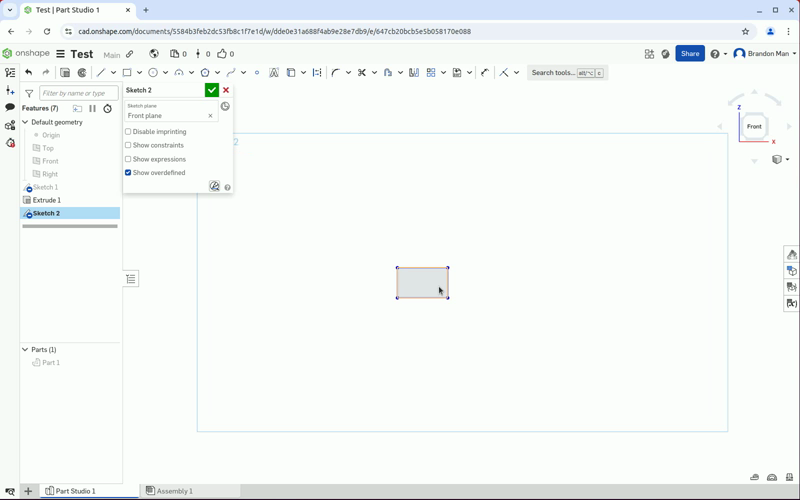
scroll(6)
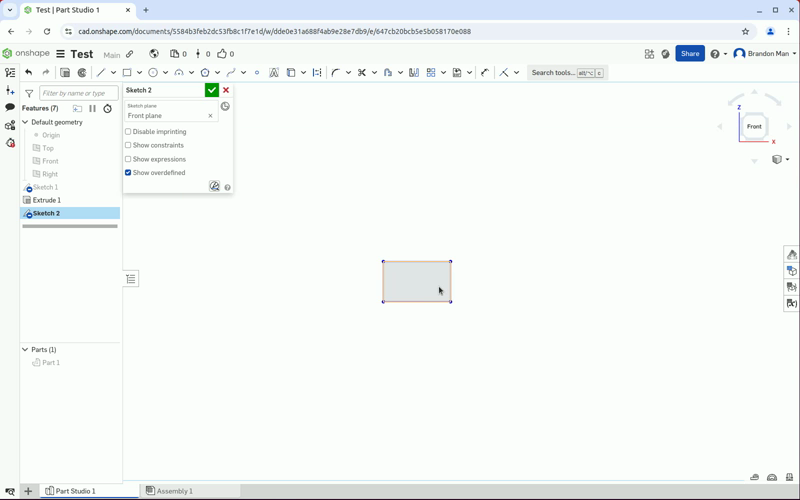
scroll(6)
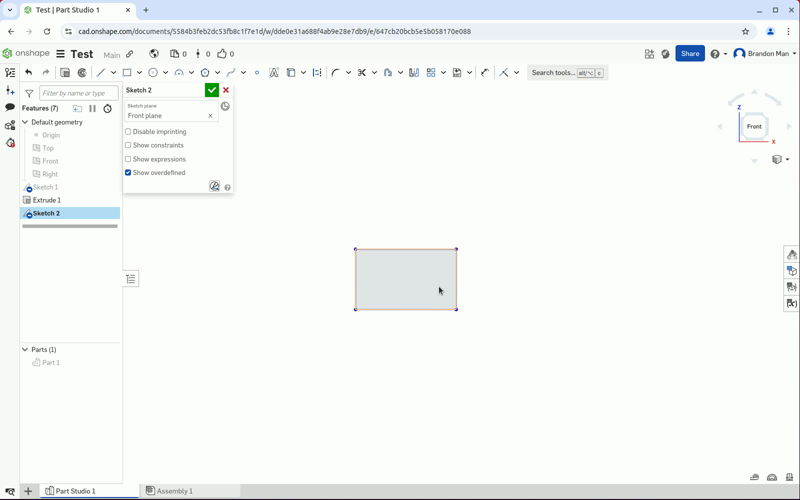
scroll(6)
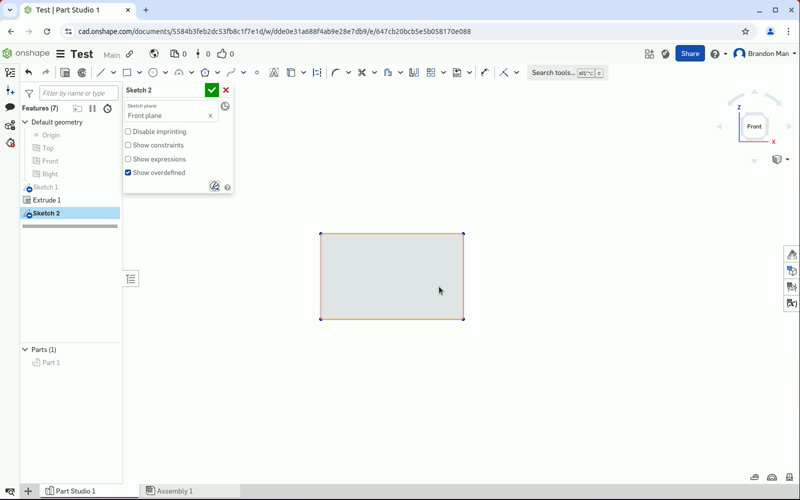
scroll(6)
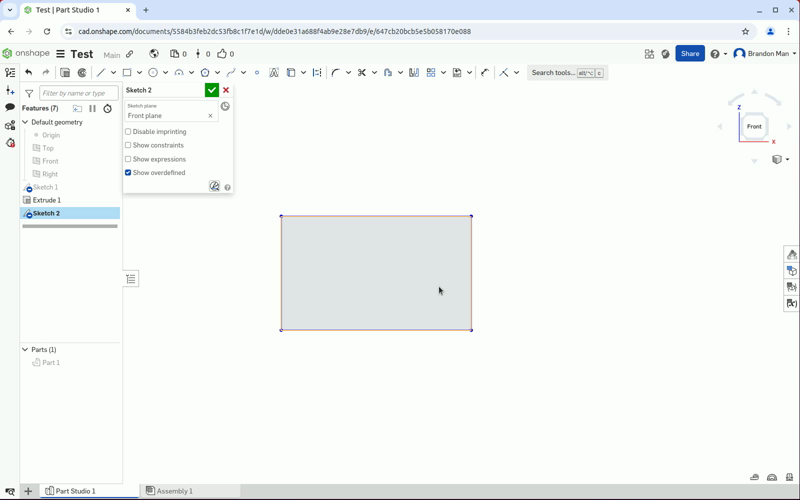
scroll(6)
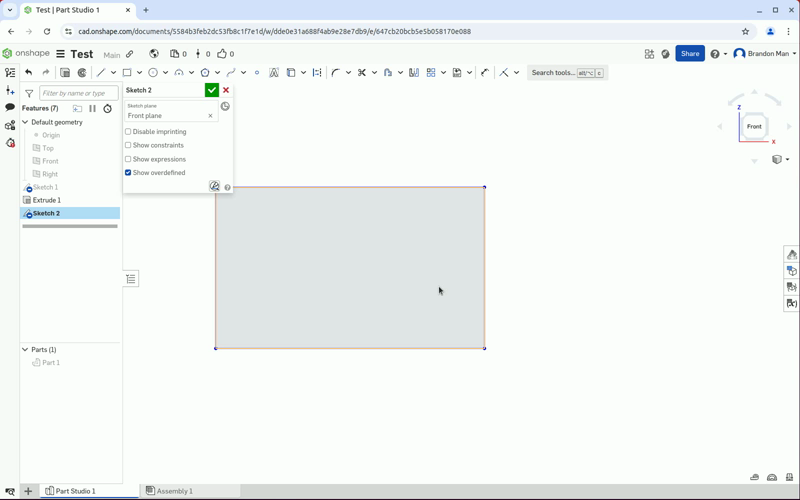
scroll(6)
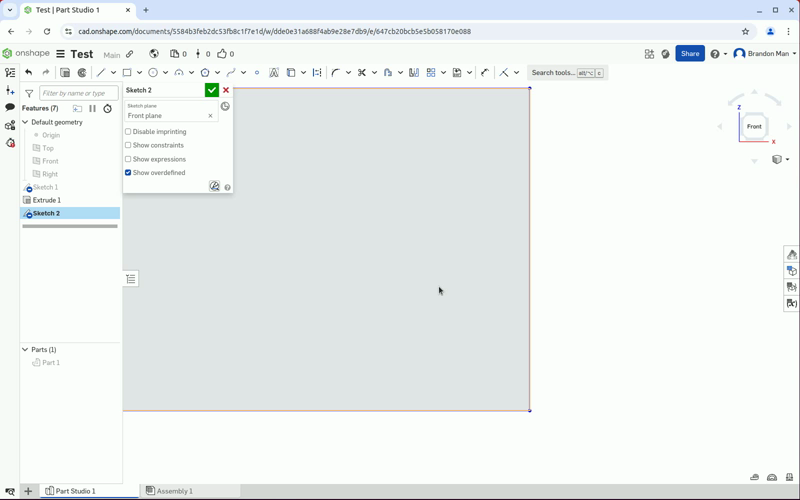
click(439, 286)
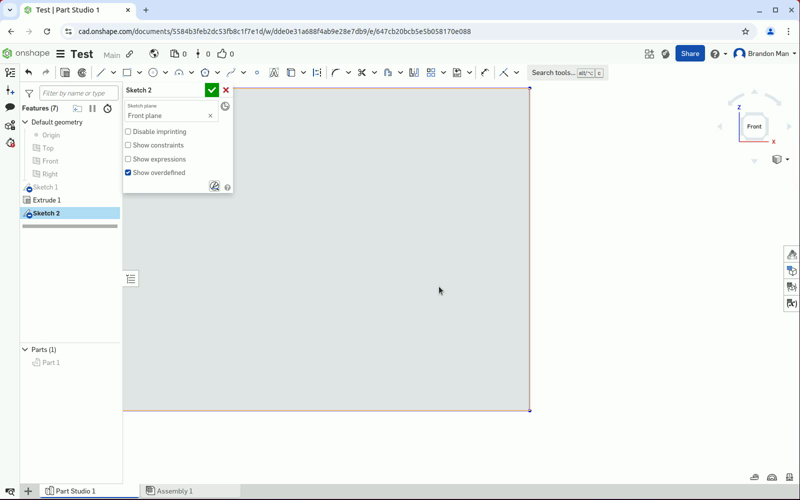
scroll(-6)
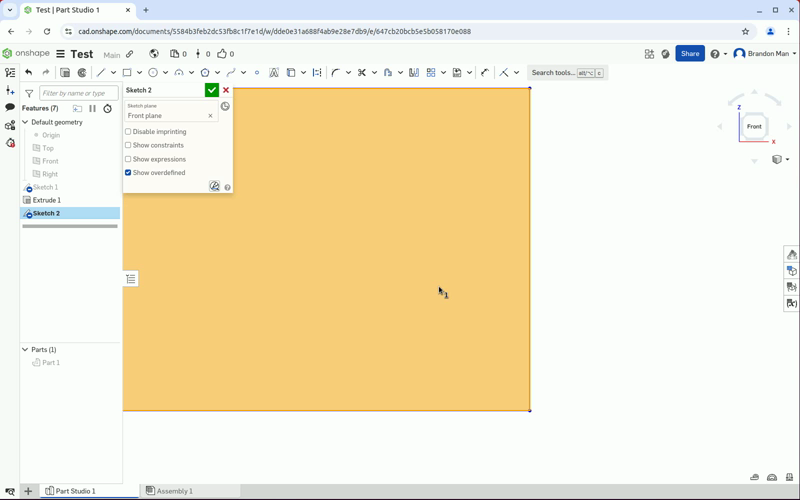
scroll(-6)
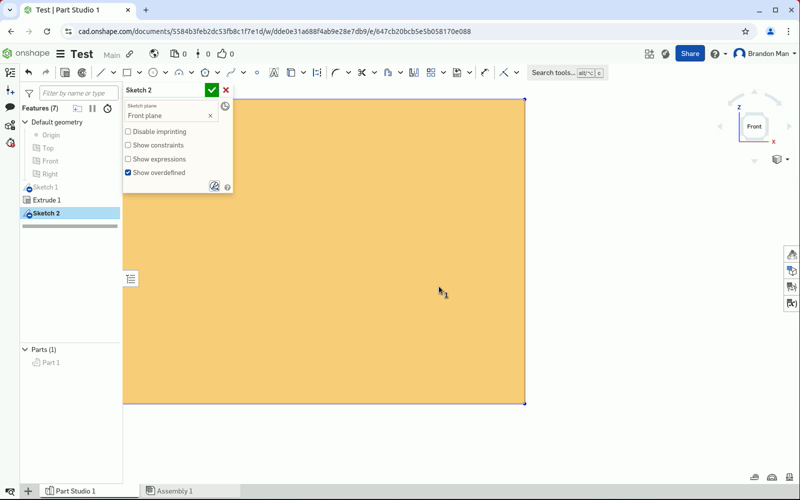
scroll(-6)
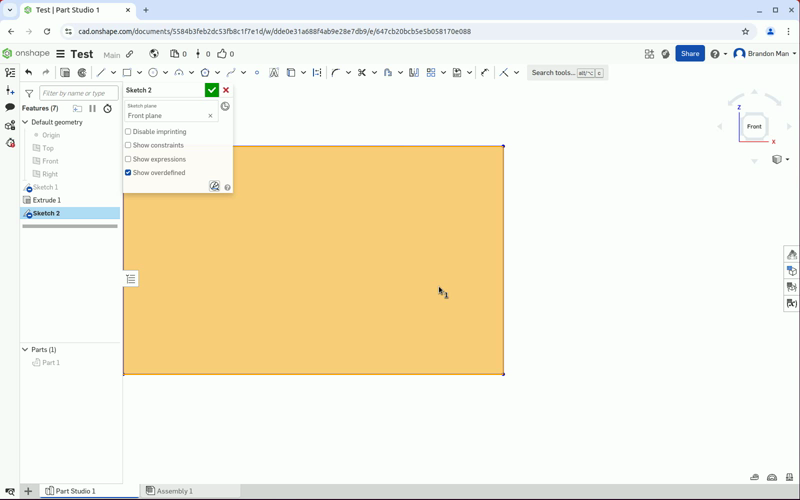
scroll(-6)
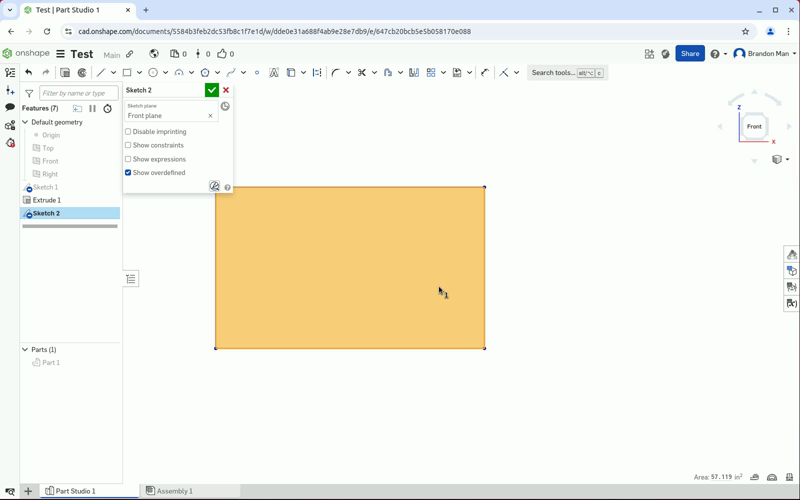
scroll(-6)
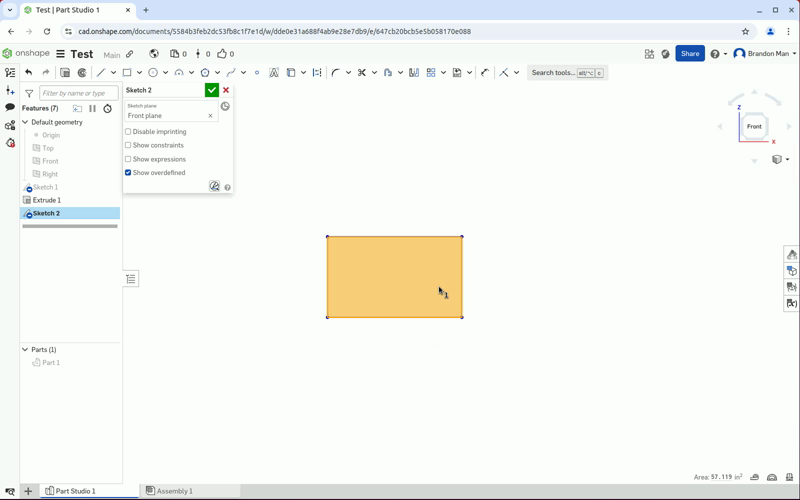
scroll(-6)
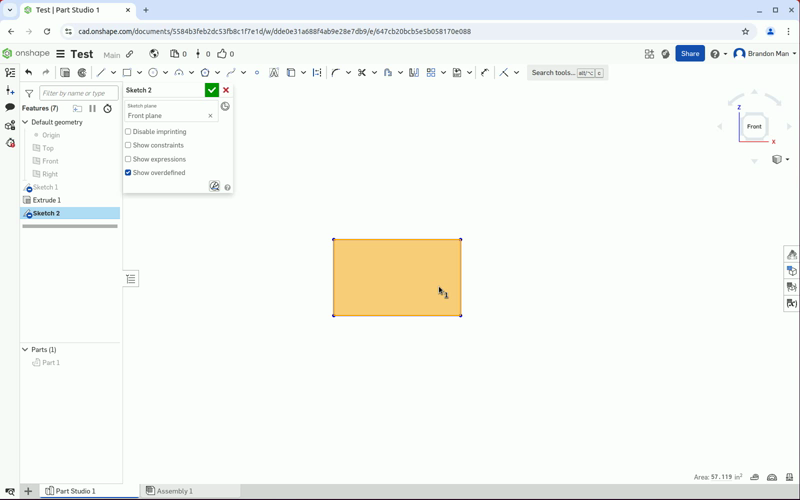
scroll(-6)
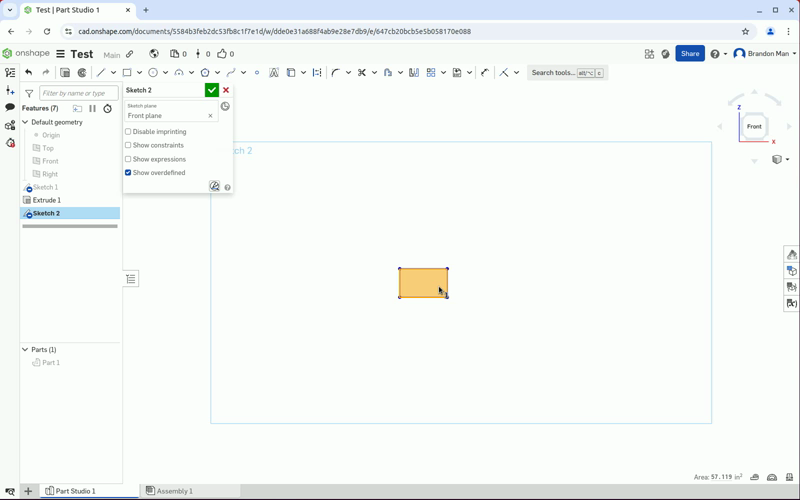
mouse_move(73, 352)
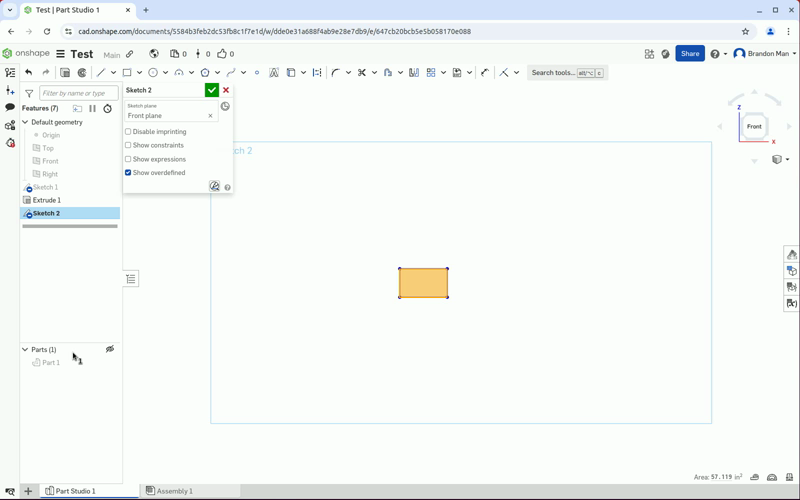
key(shift+y)
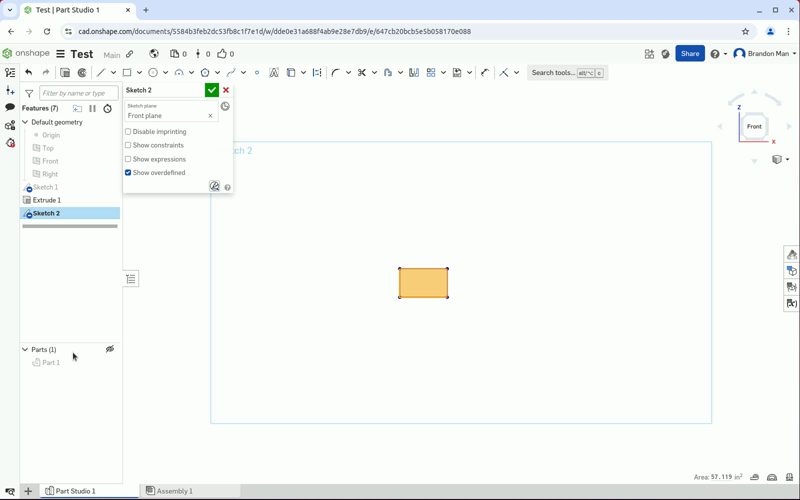
key(shift+e)
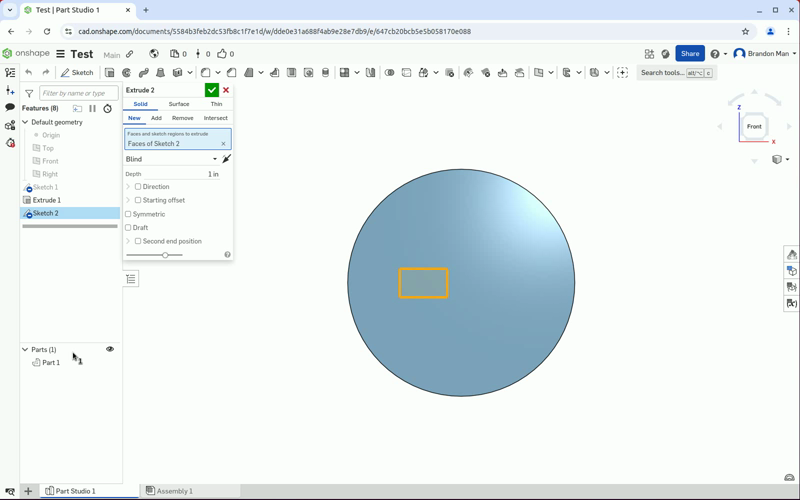
mouse_move(143, 106)
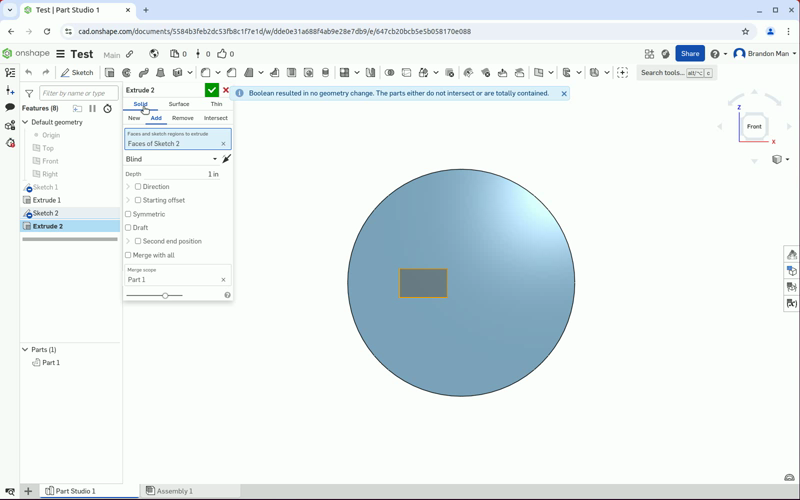
click(143, 106)
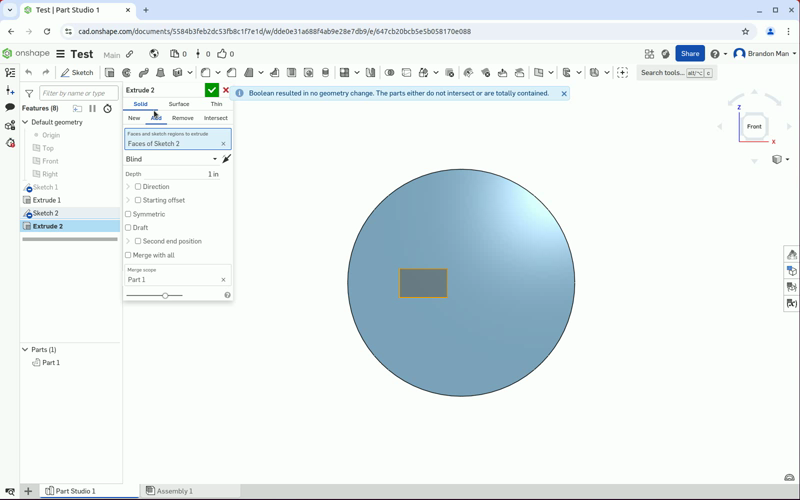
mouse_move(186, 120)
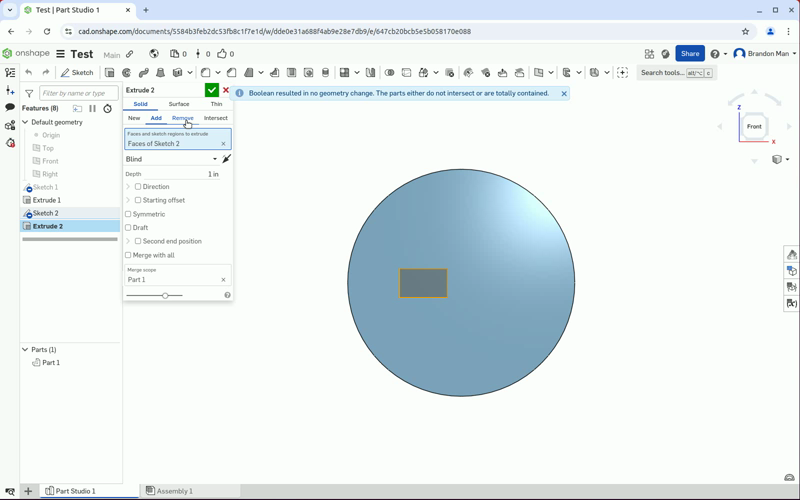
click(186, 120)
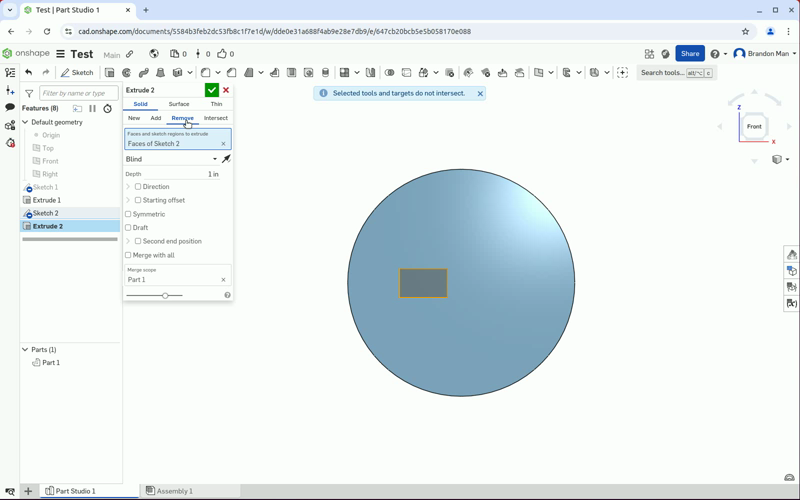
key(tab, 4)
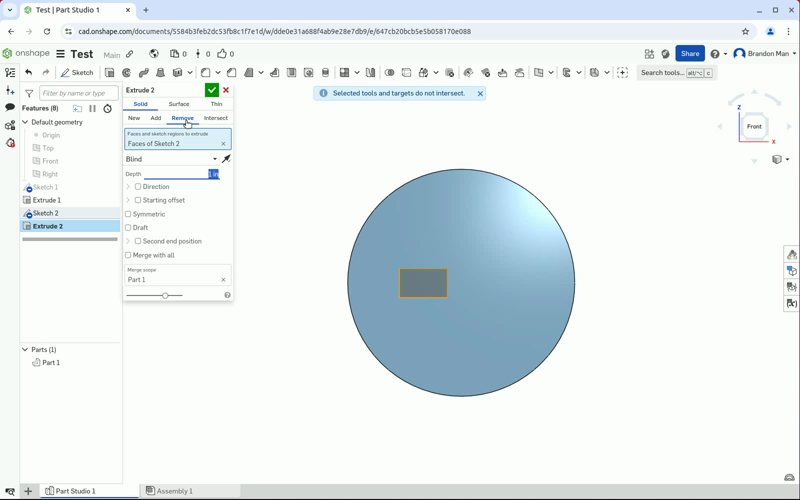
text(-5.777)
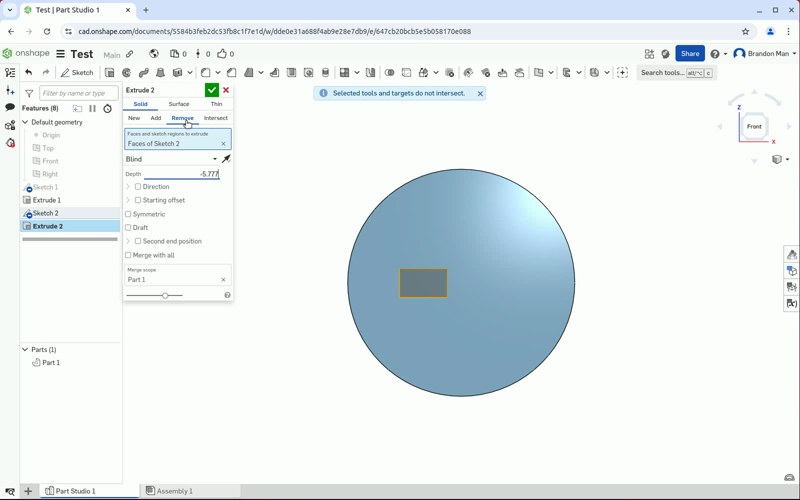
key(tab, 6)
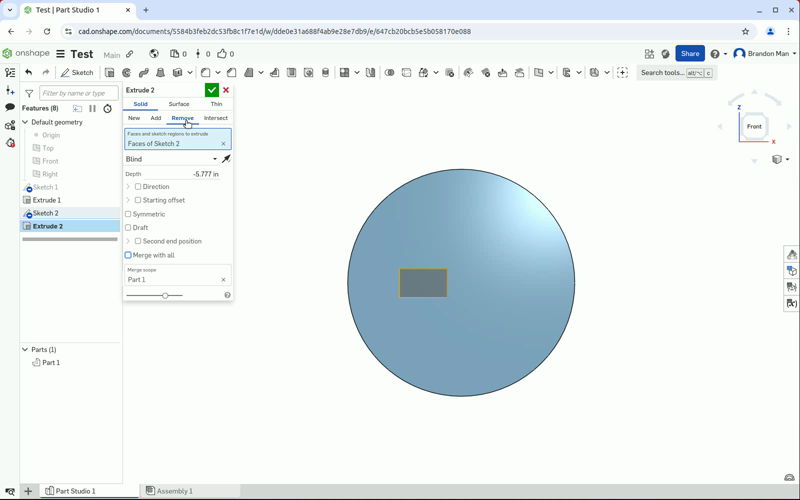
key(space)
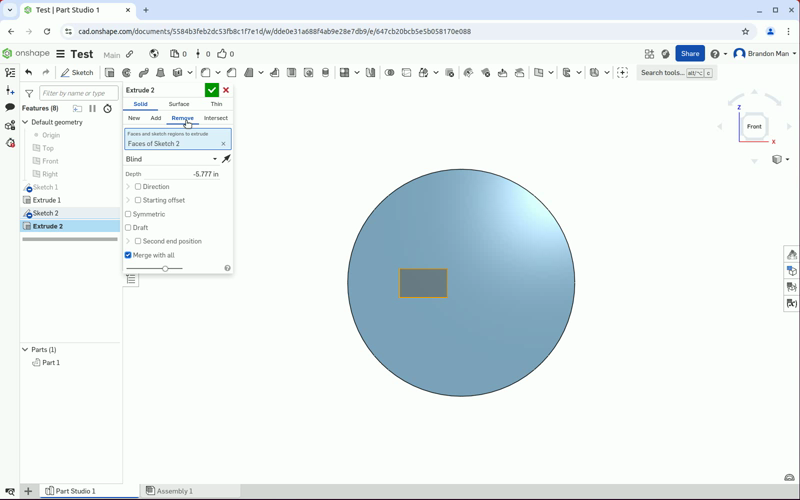
key(enter)
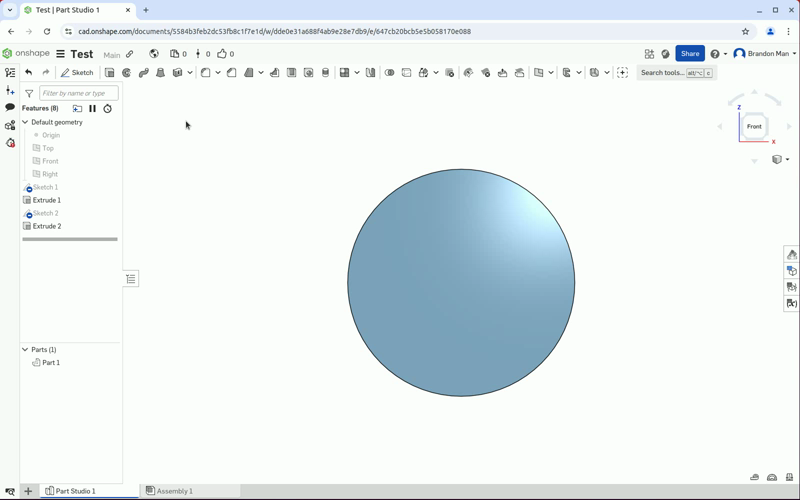
key(shift+h)
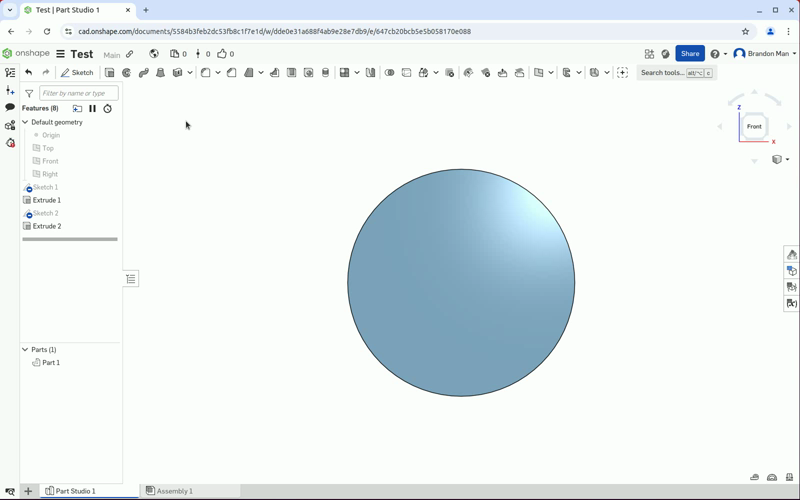
key(shift+h)
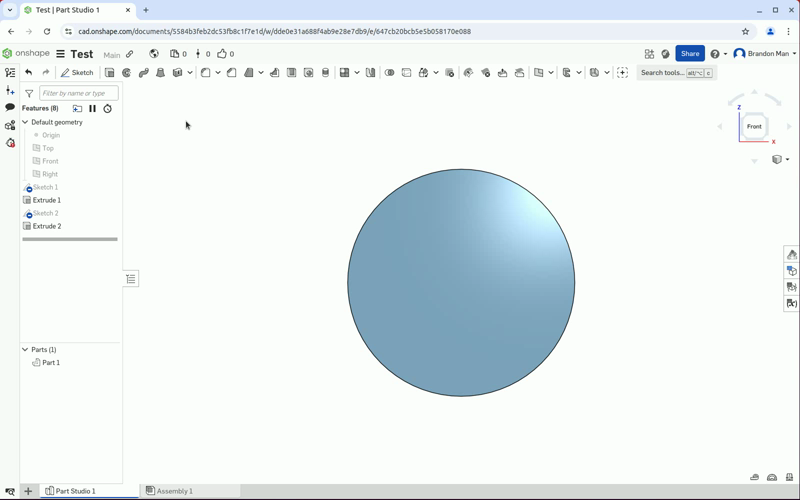
mouse_move(73, 189)
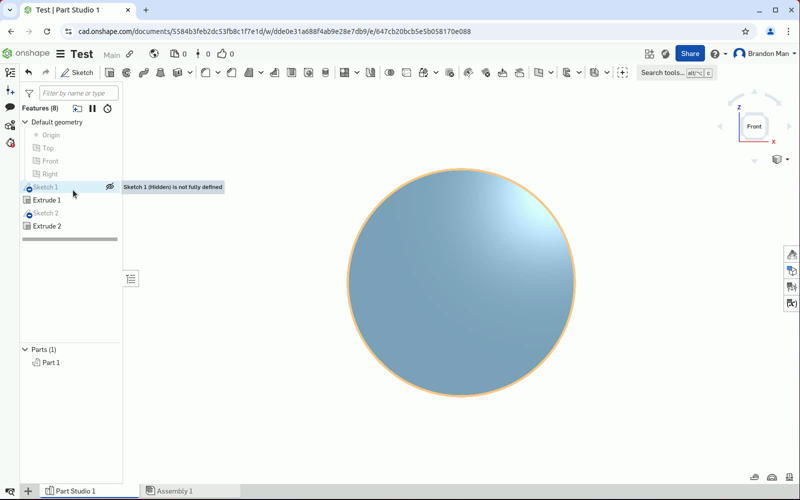
click(73, 189)
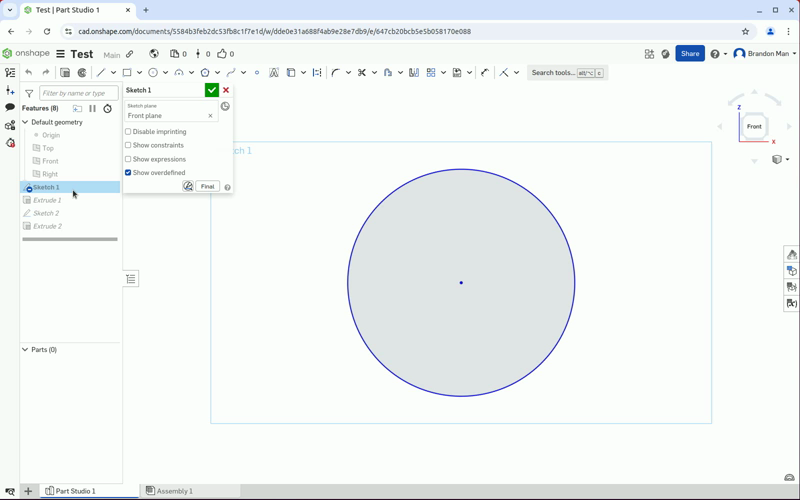
mouse_move(229, 92)
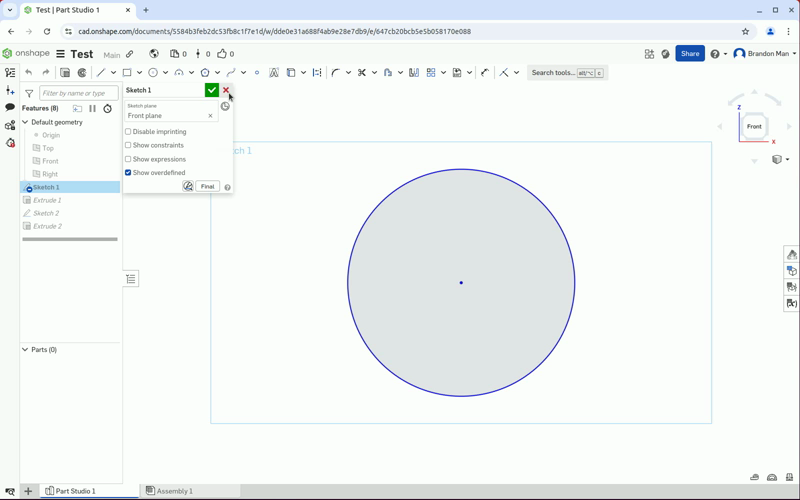
click(229, 92)
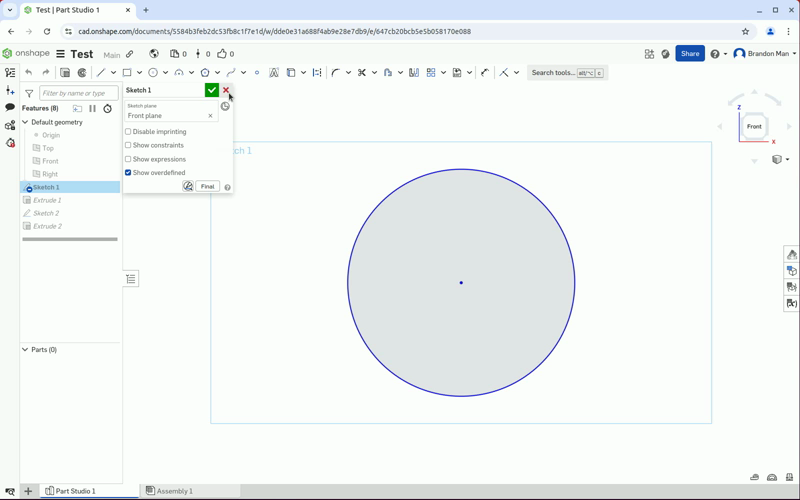
key(shift+s)
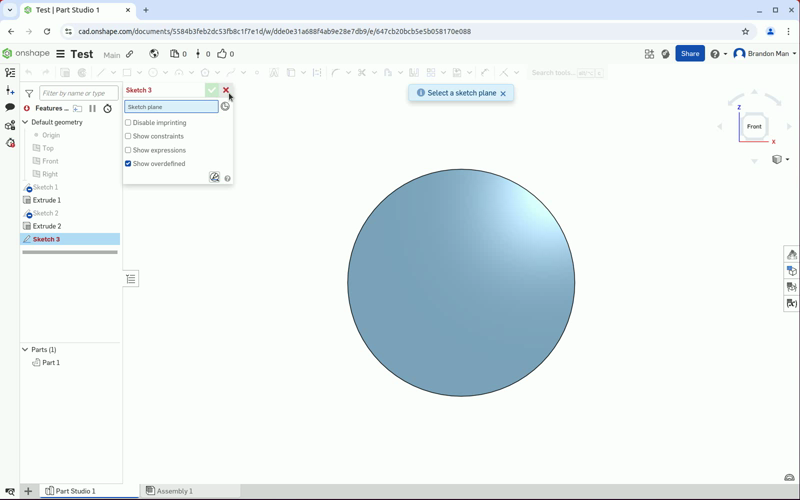
mouse_move(73, 163)
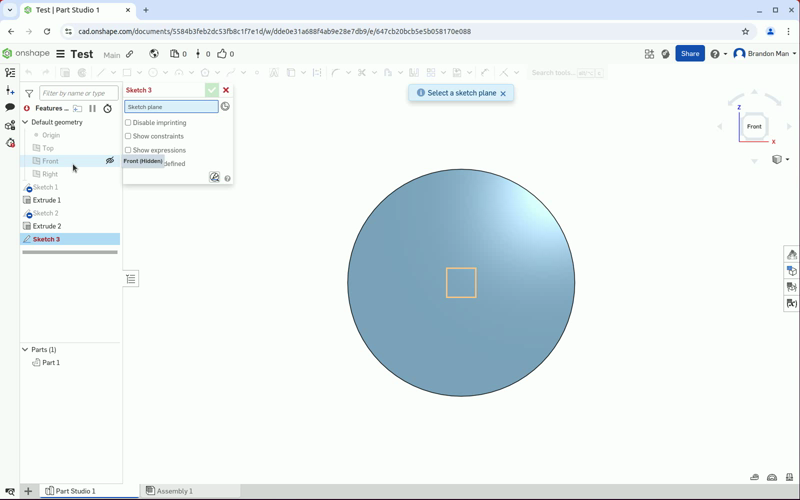
click(73, 163)
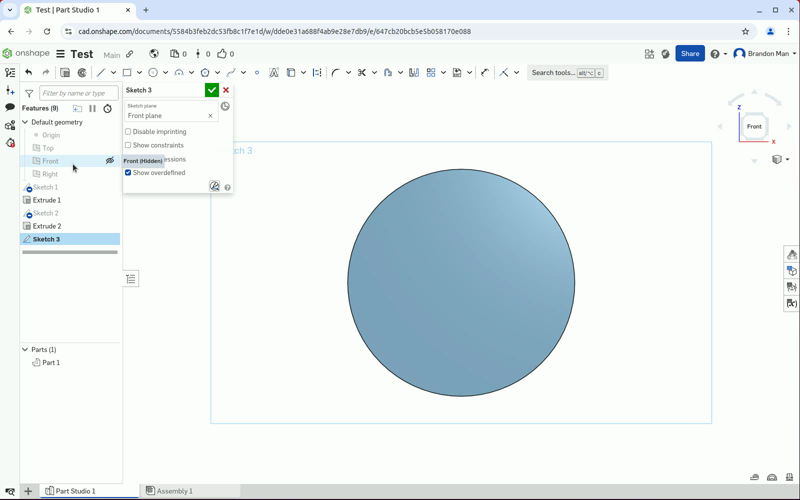
mouse_move(73, 352)
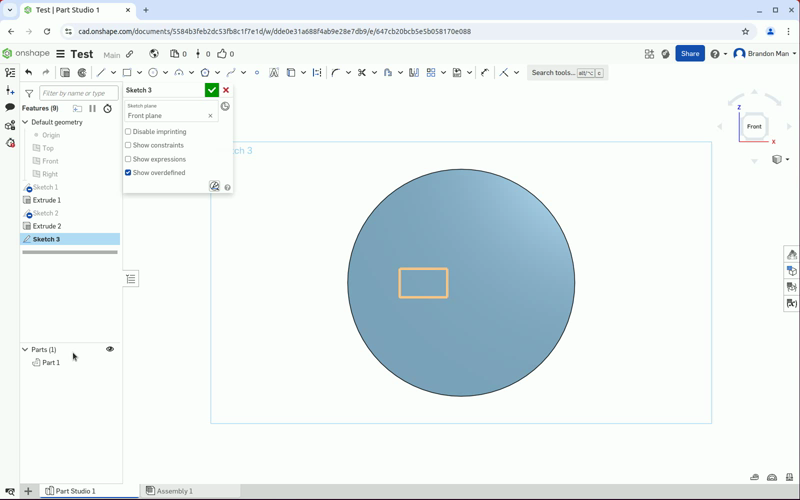
key(y)
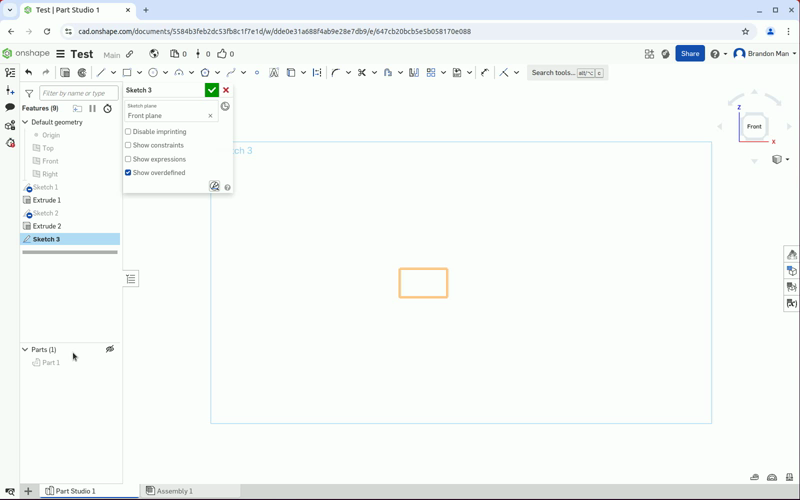
key(l)
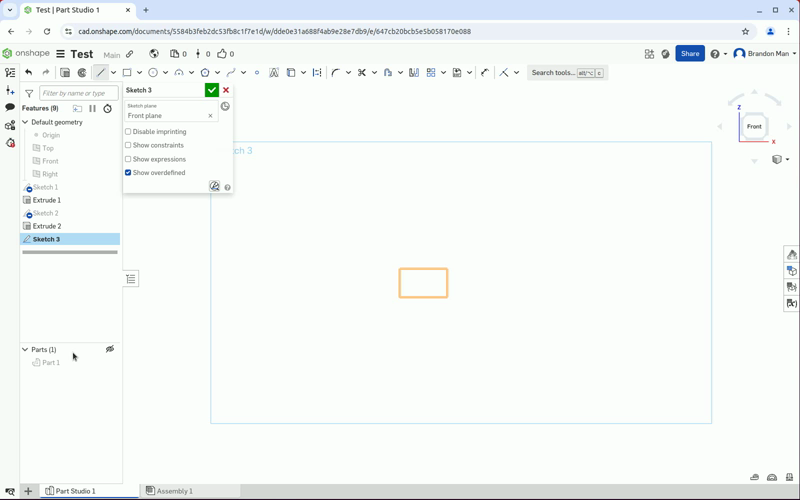
key_down(shift)
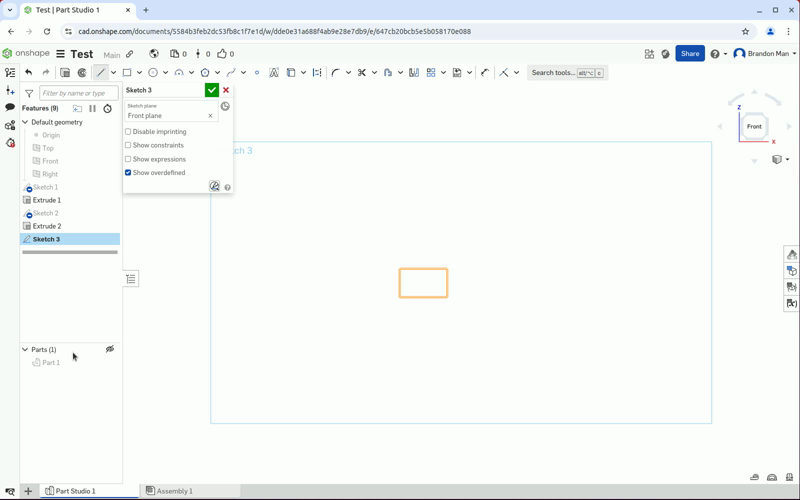
mouse_move(446, 297)
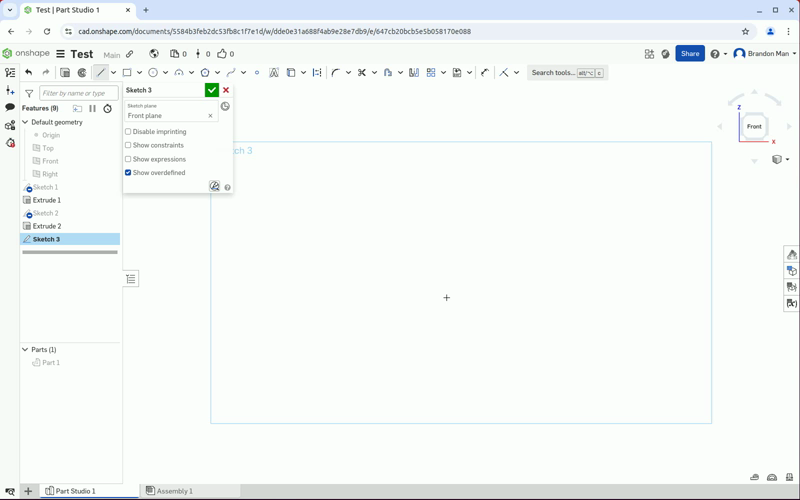
click(446, 297)
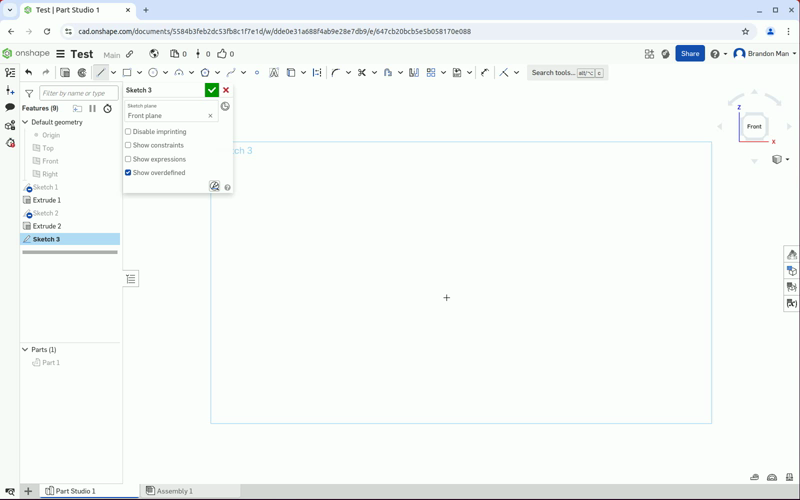
key_up(shift)
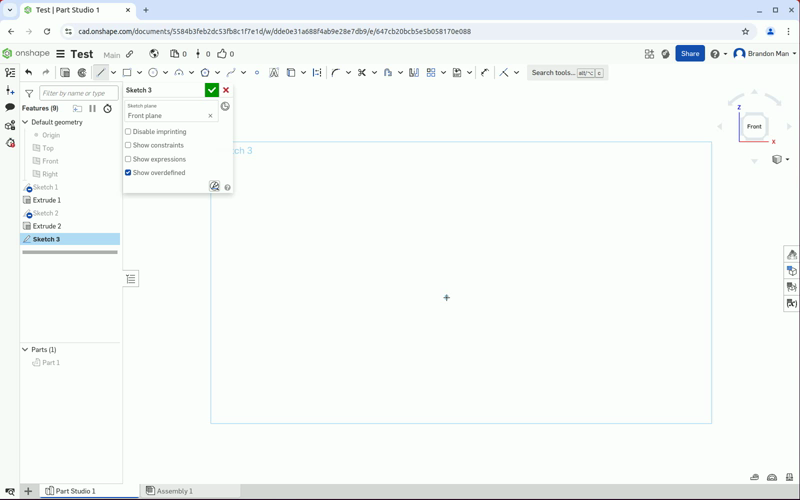
key_down(shift)
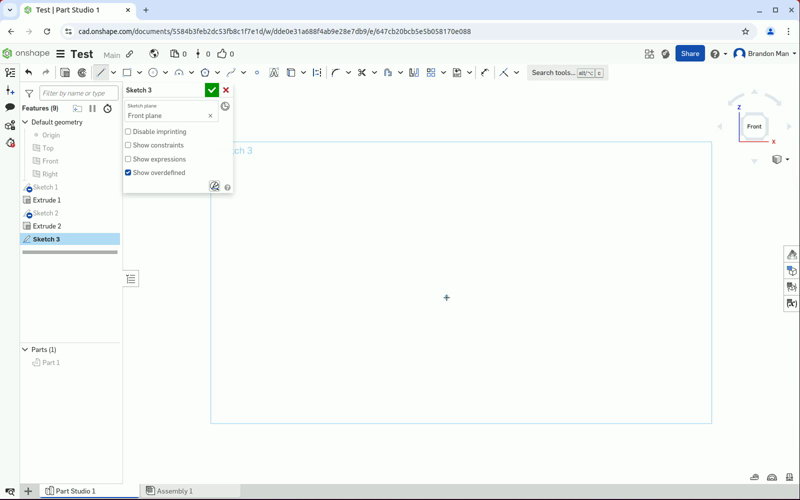
mouse_move(476, 297)
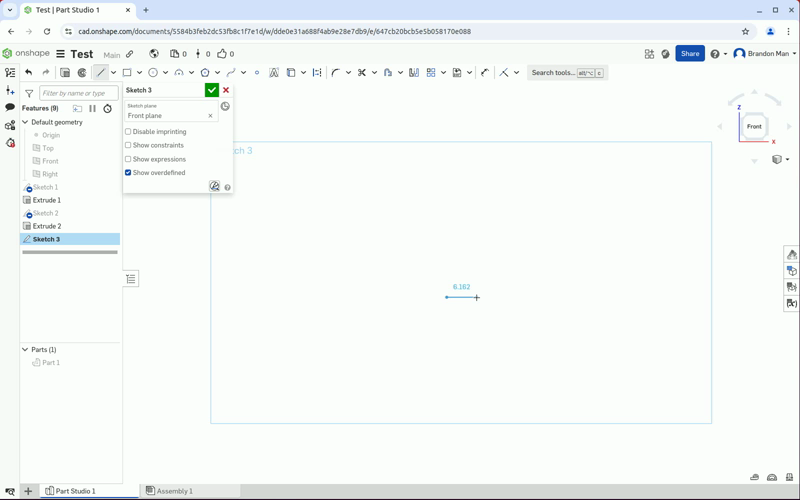
mouse_move(475, 297)
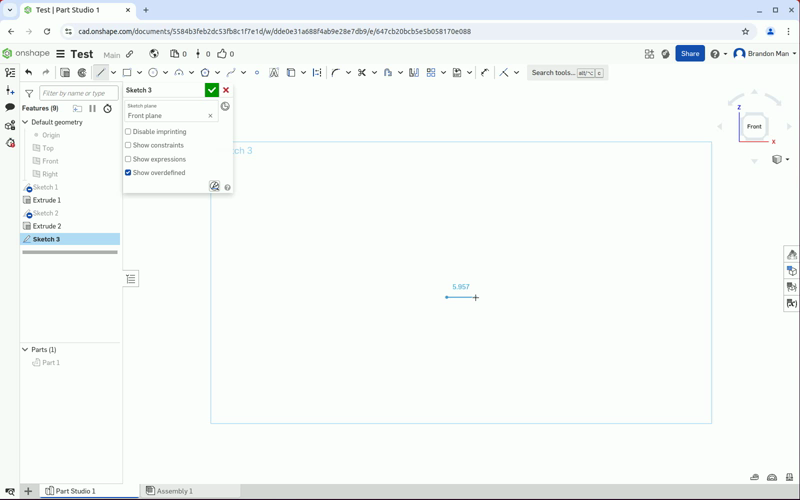
click(475, 297)
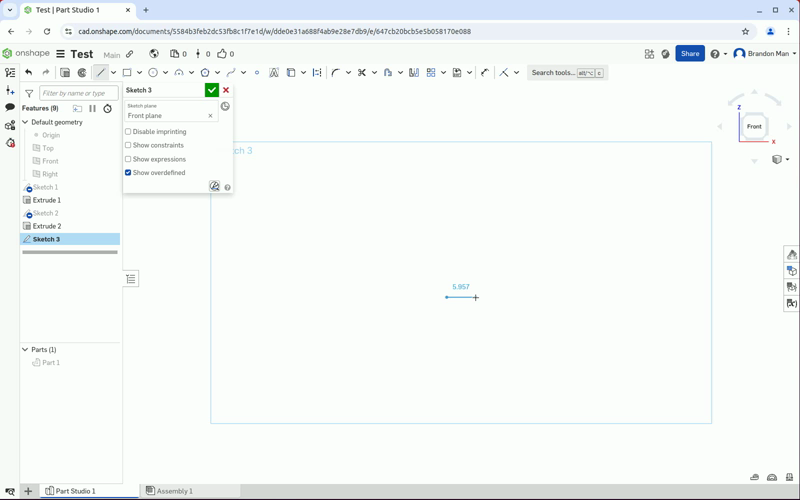
key_up(shift)
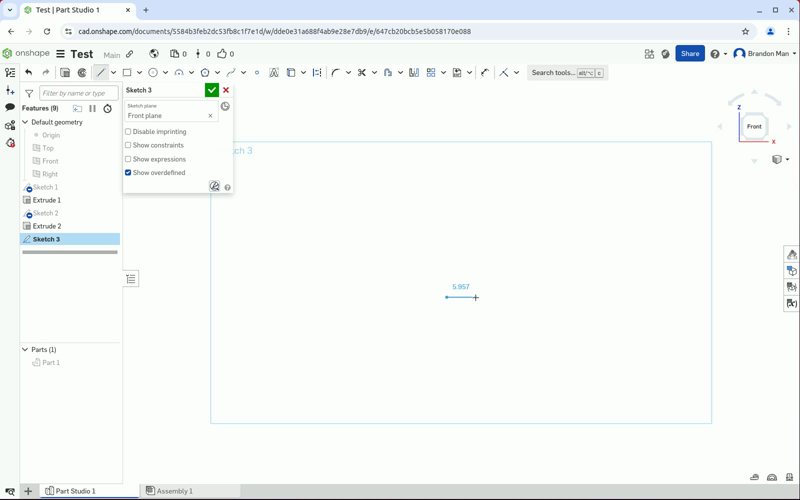
key_down(shift)
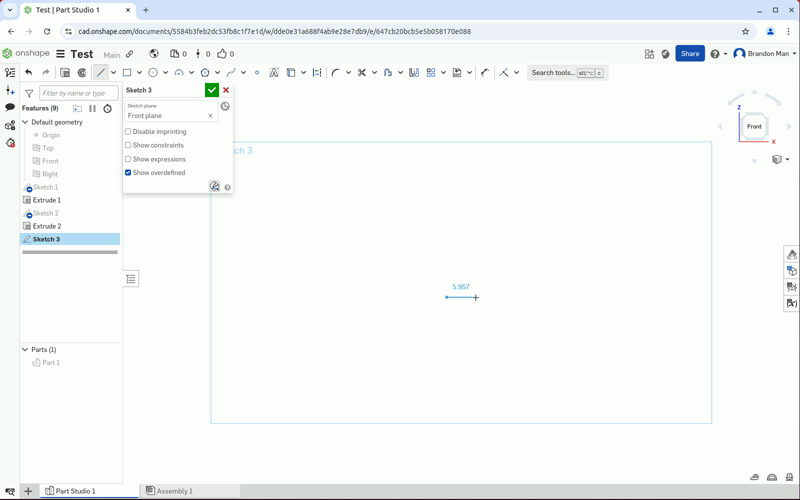
mouse_move(505, 297)
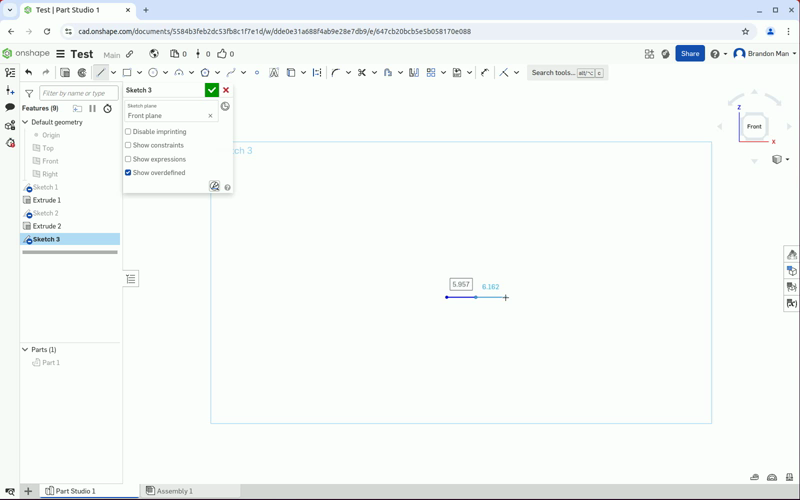
mouse_move(475, 267)
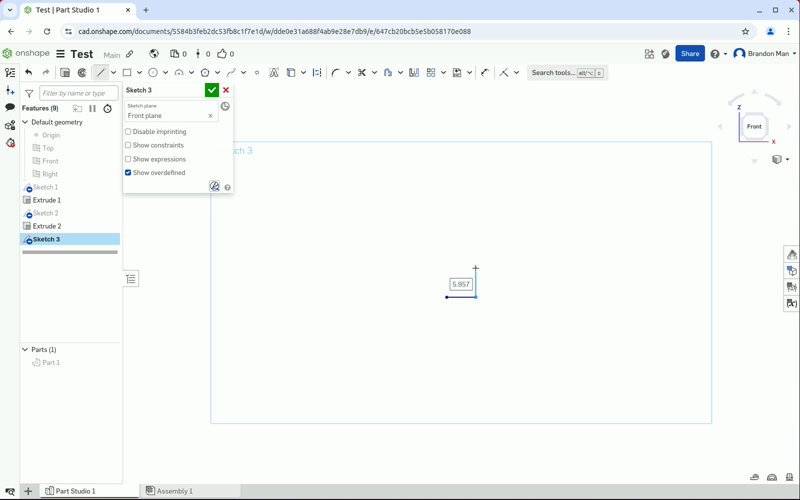
click(475, 267)
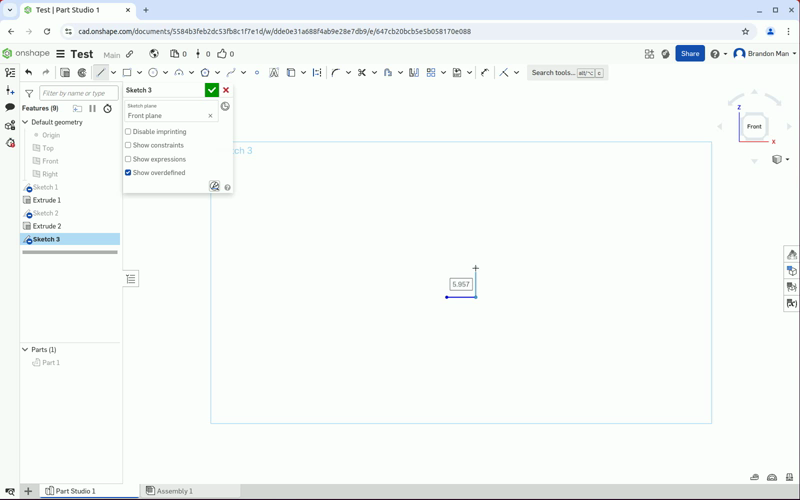
key_up(shift)
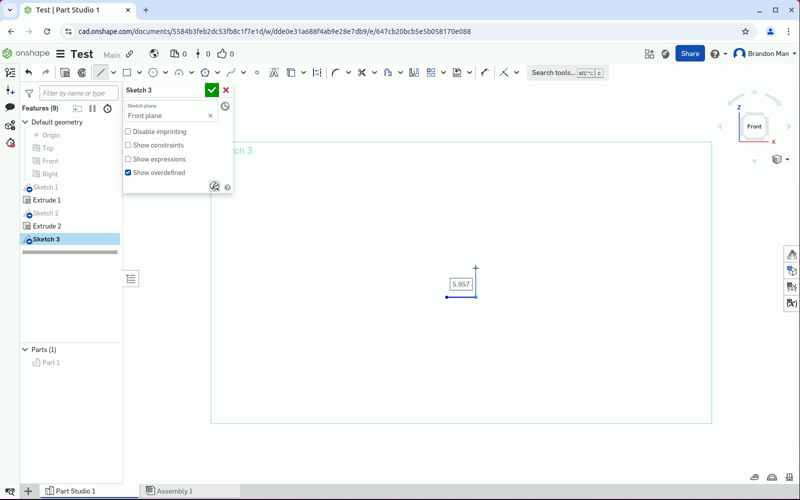
key_down(shift)
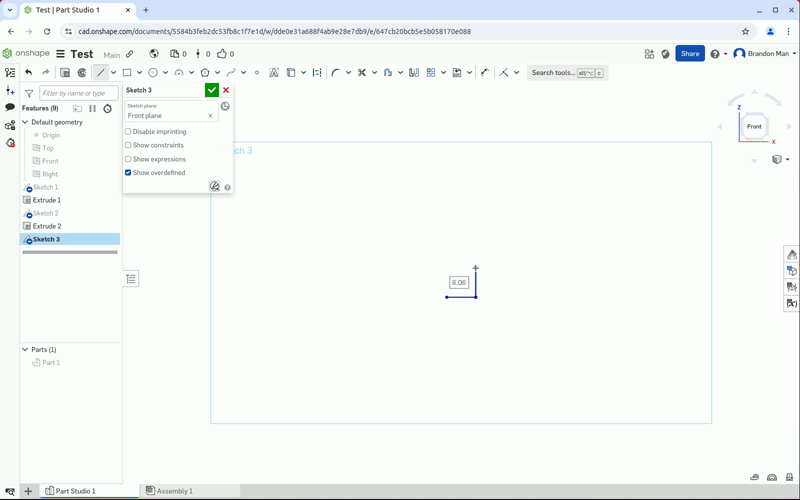
mouse_move(505, 267)
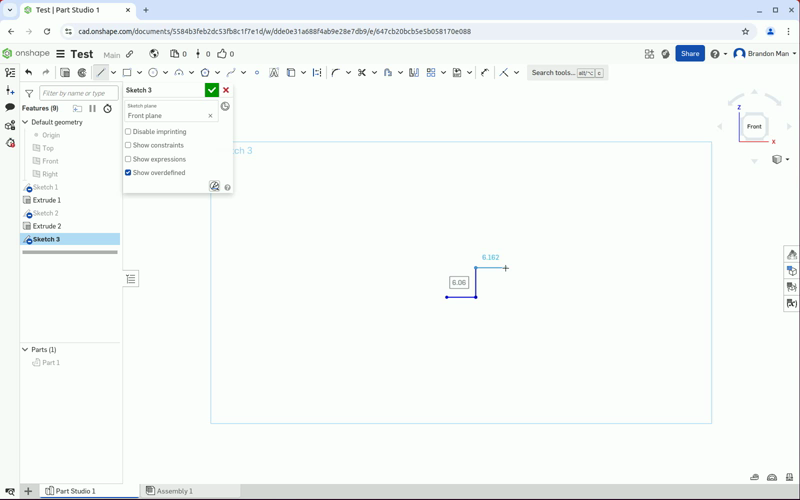
mouse_move(446, 267)
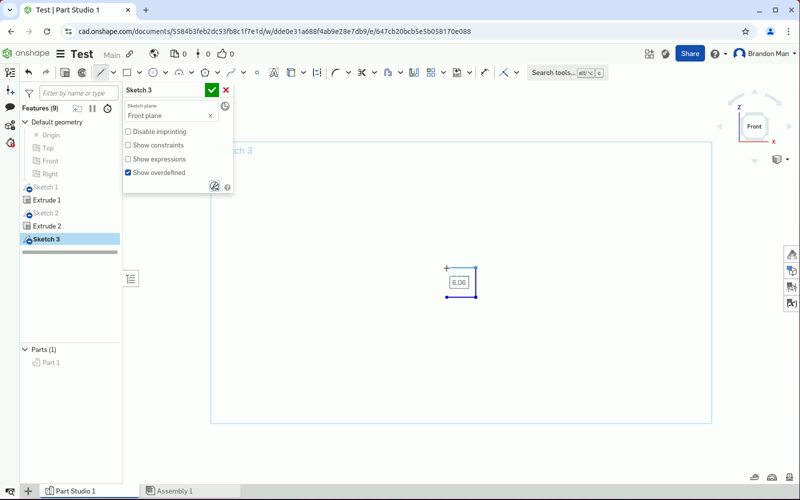
click(446, 267)
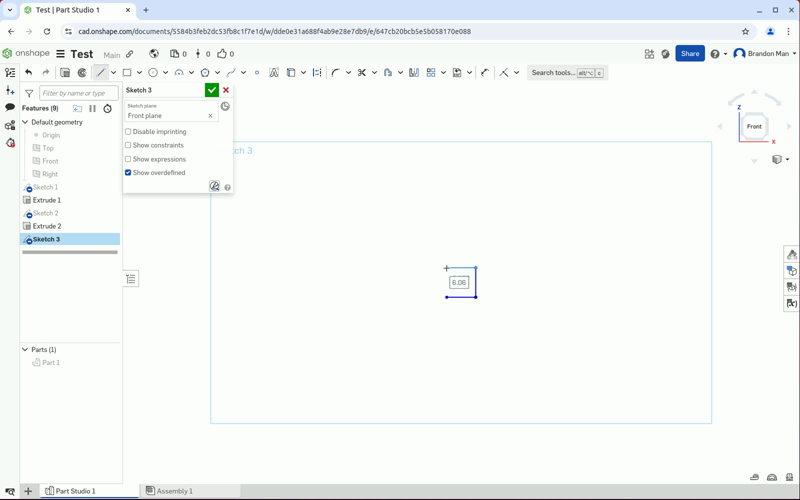
key_up(shift)
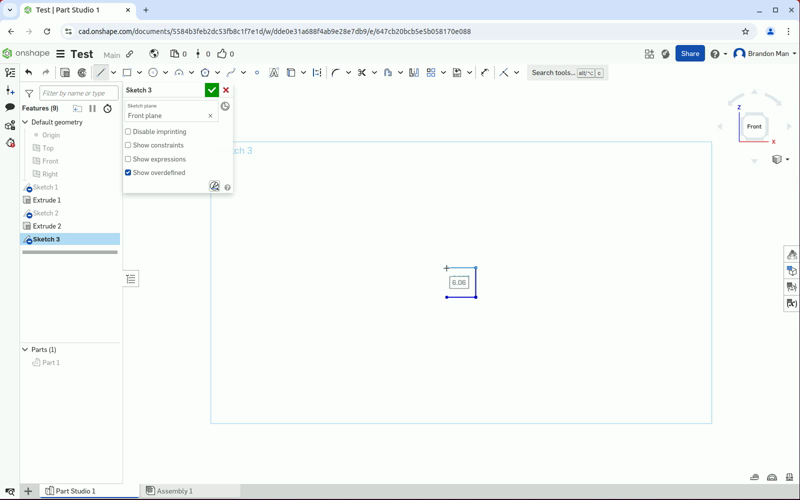
mouse_move(476, 267)
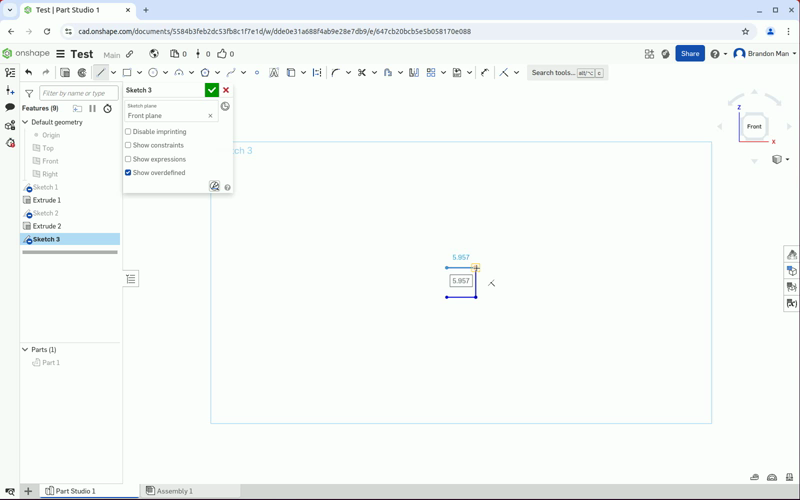
key_down(shift)
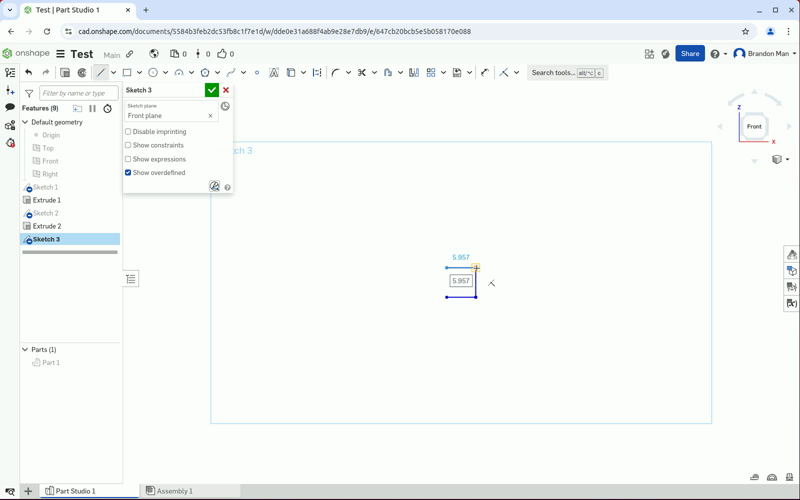
mouse_move(446, 297)
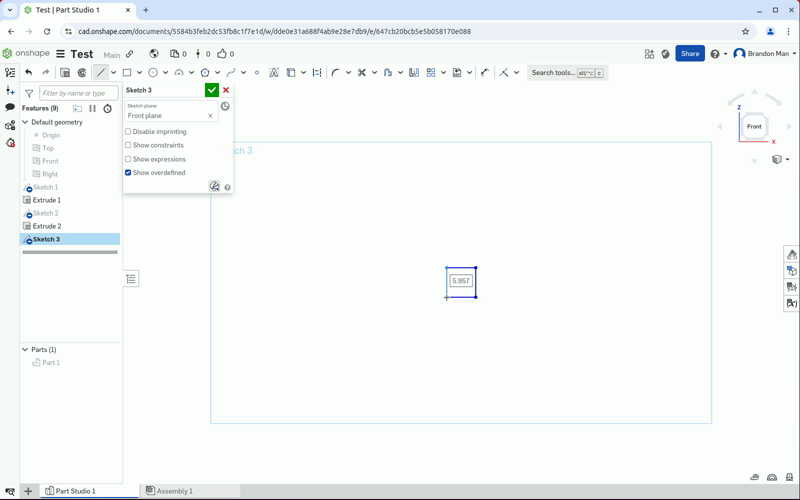
key_up(shift)
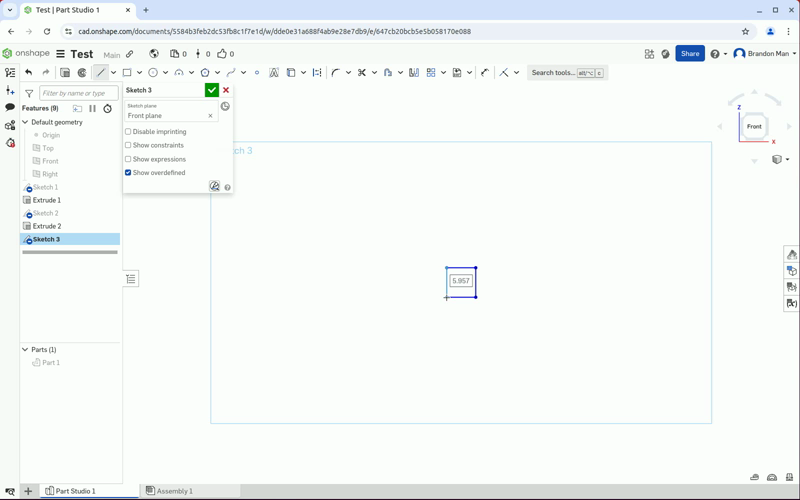
click(446, 297)
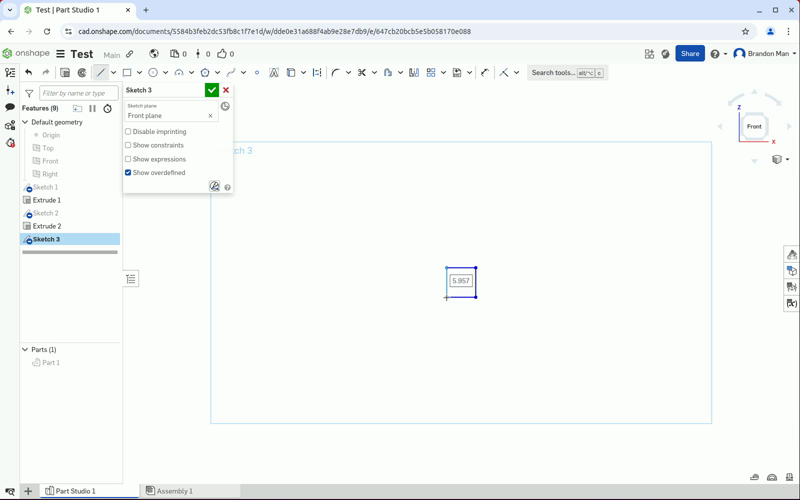
key(esc)
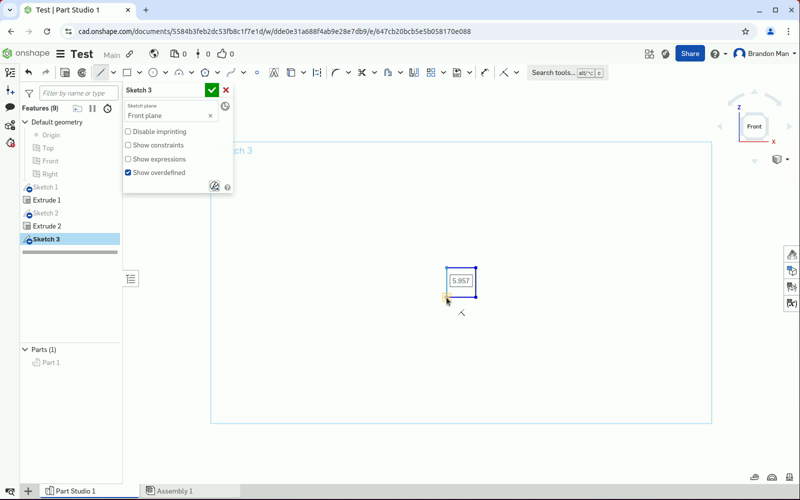
mouse_move(464, 277)
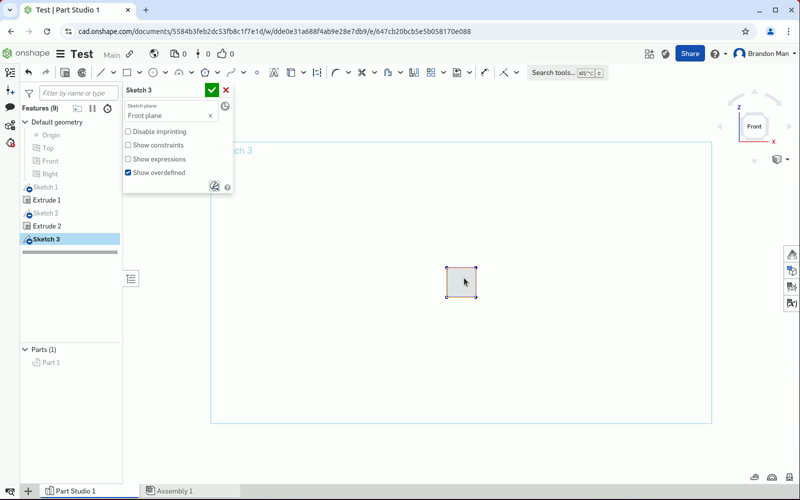
scroll(6)
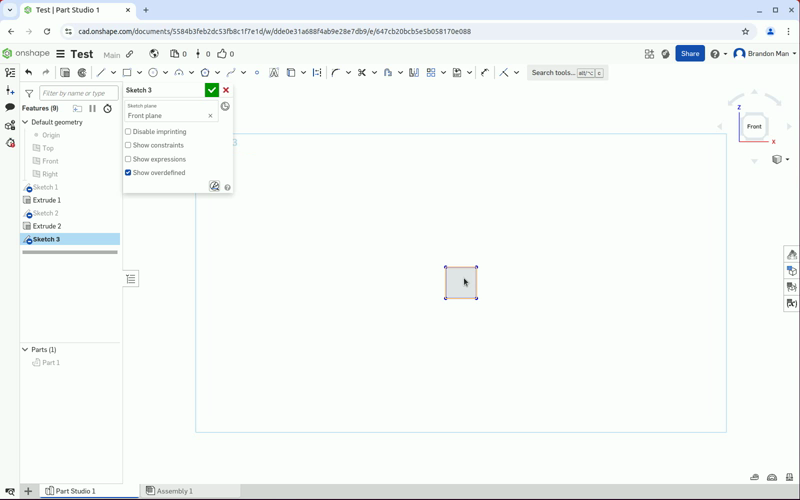
scroll(6)
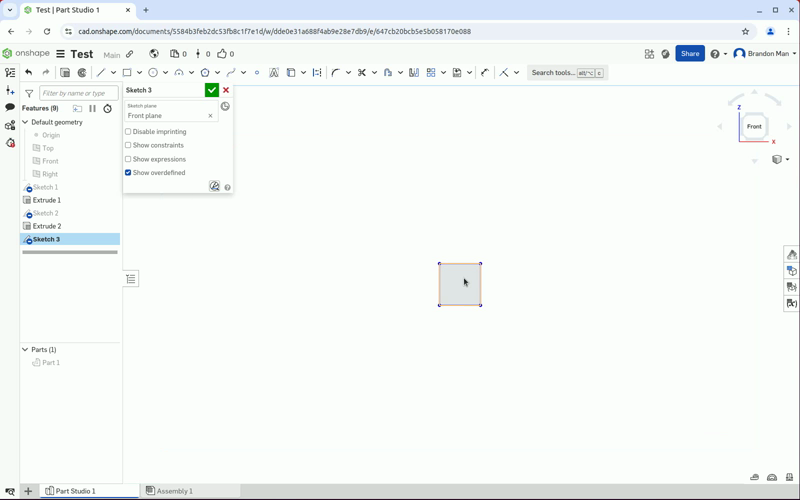
scroll(6)
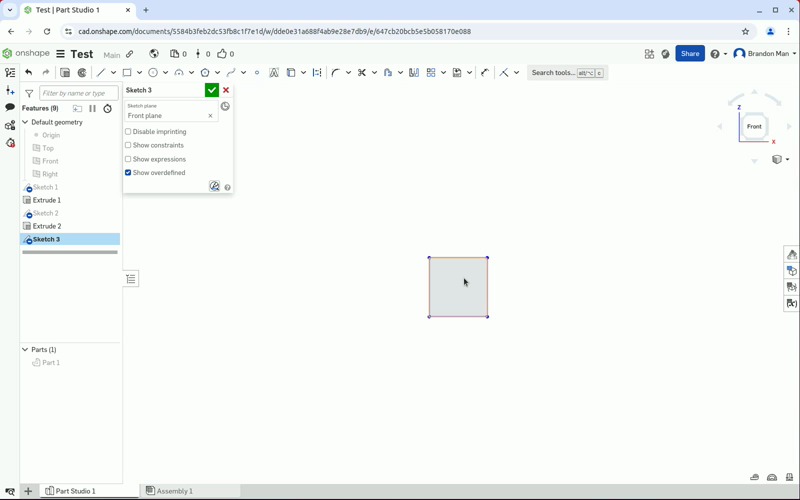
scroll(6)
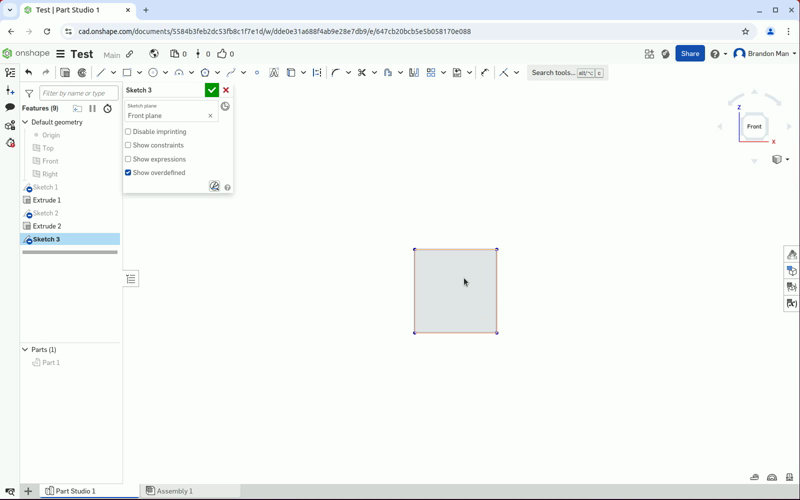
scroll(6)
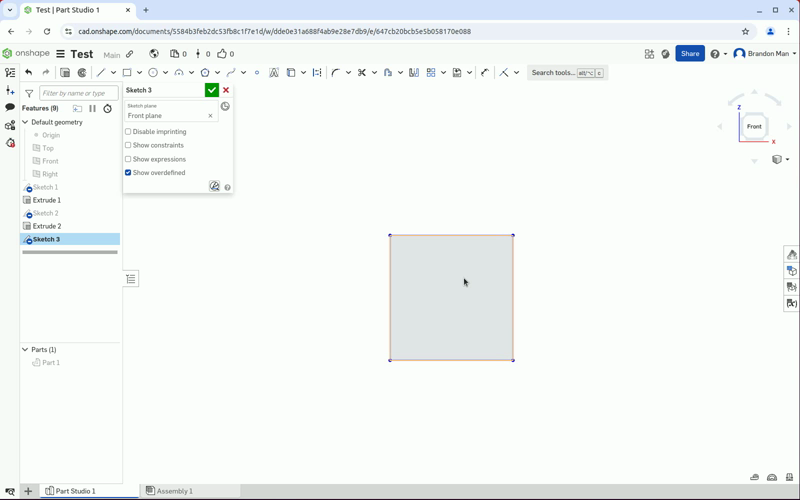
scroll(6)
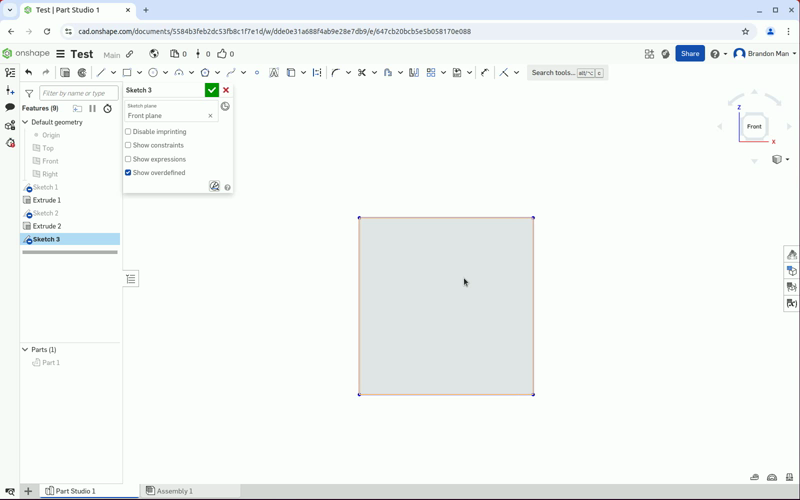
scroll(6)
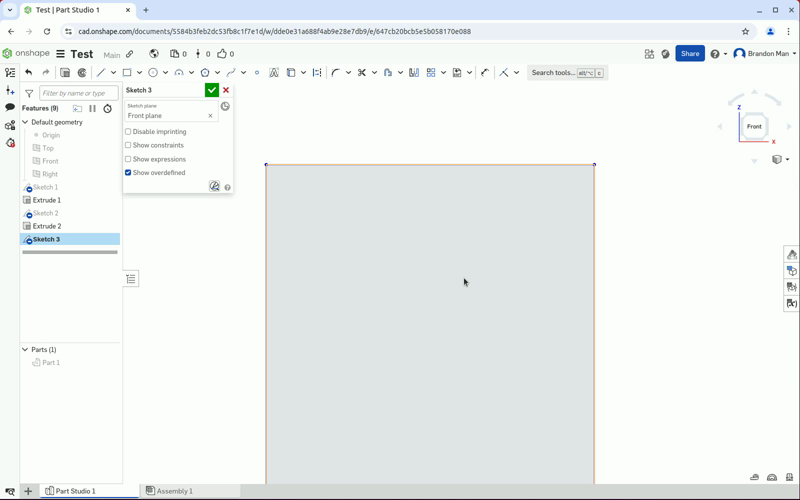
click(464, 277)
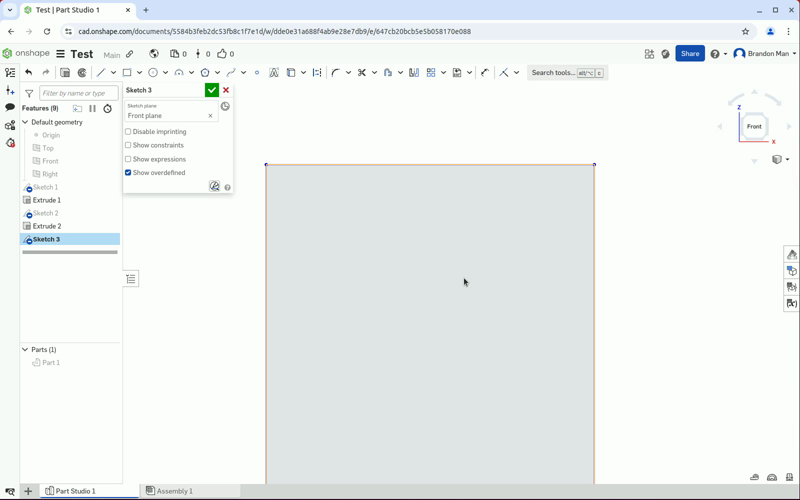
scroll(-6)
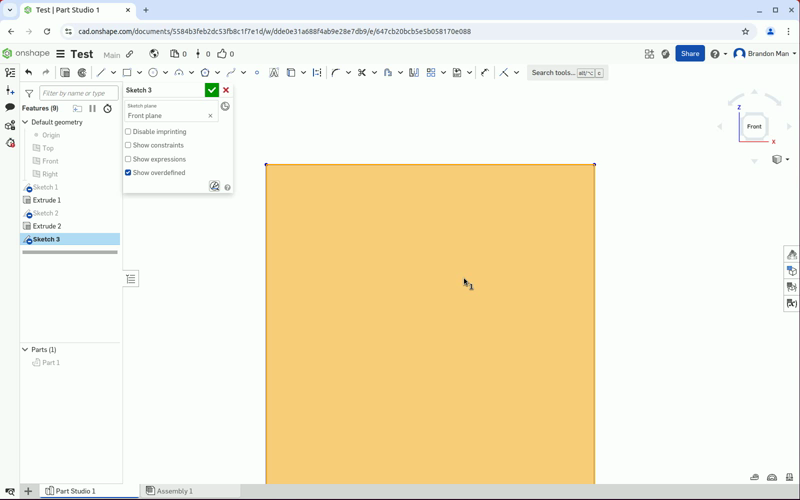
scroll(-6)
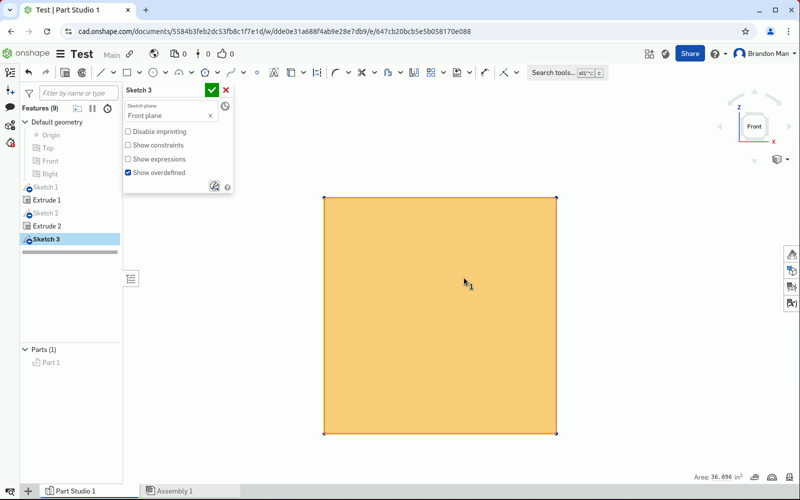
scroll(-6)
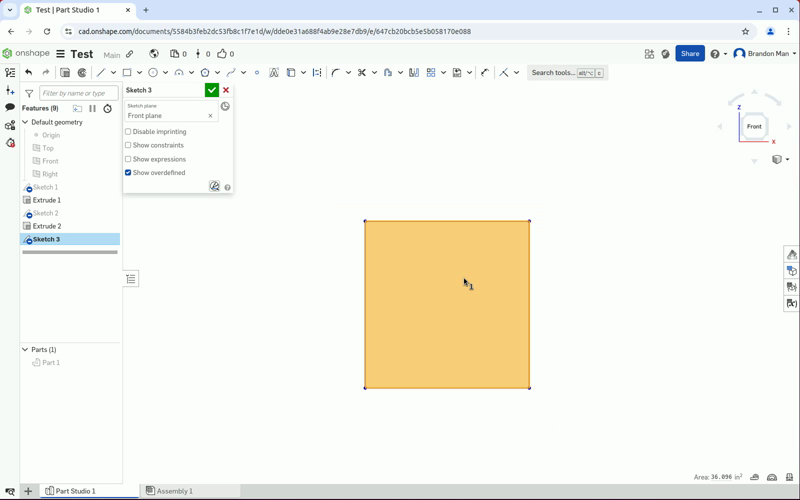
scroll(-6)
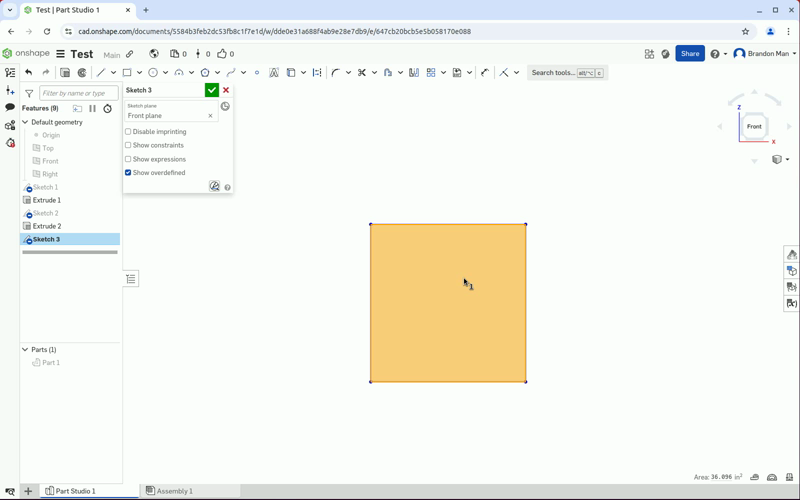
scroll(-6)
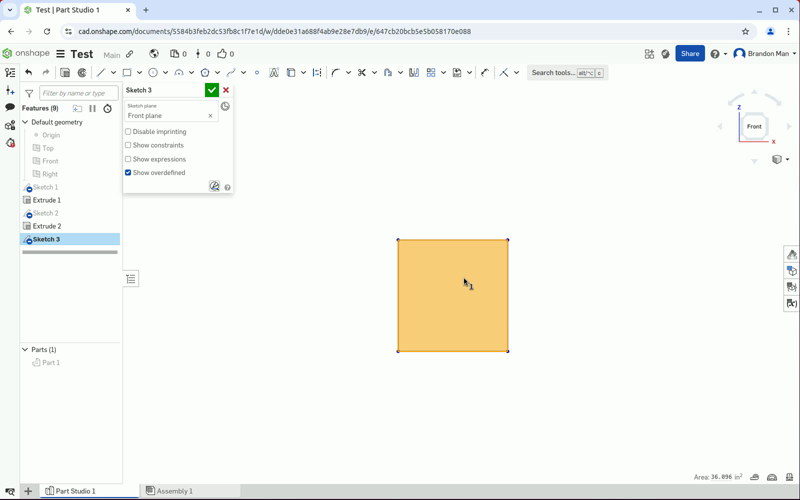
scroll(-6)
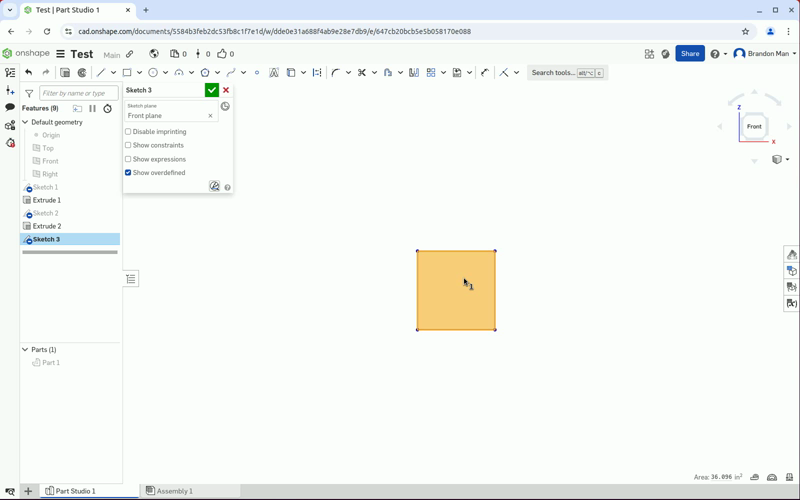
scroll(-6)
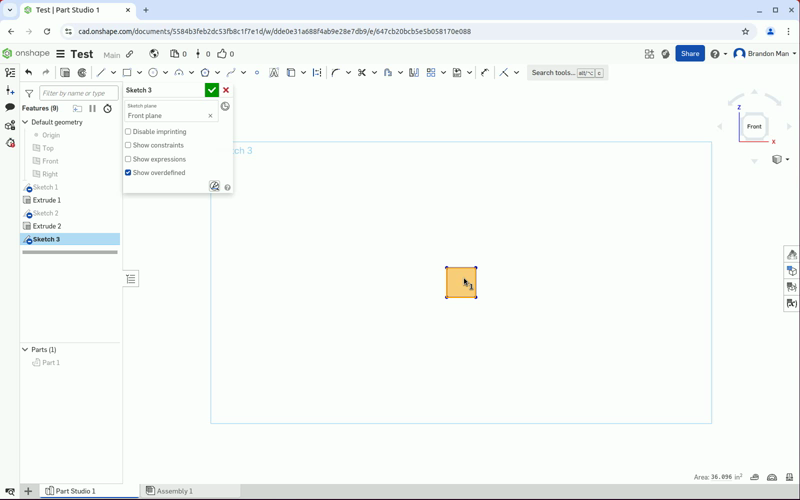
mouse_move(73, 352)
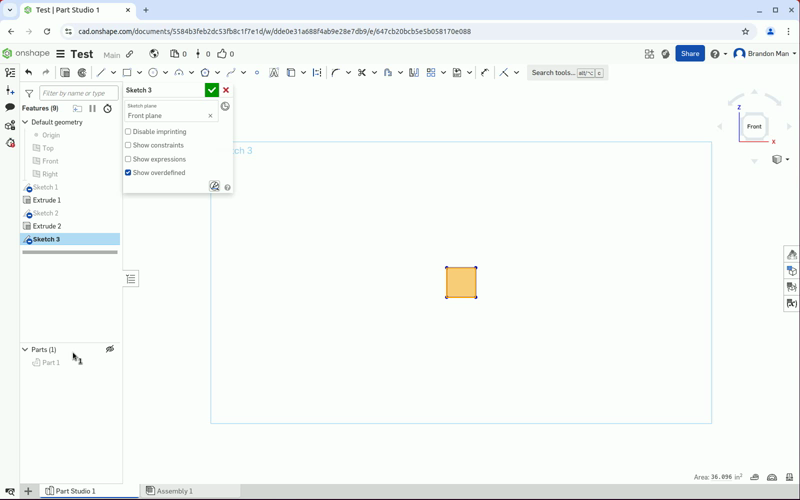
key(shift+y)
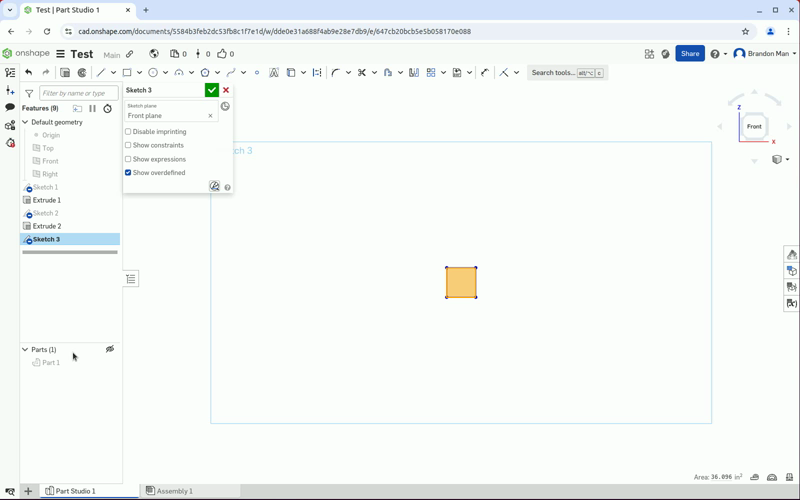
key(shift+e)
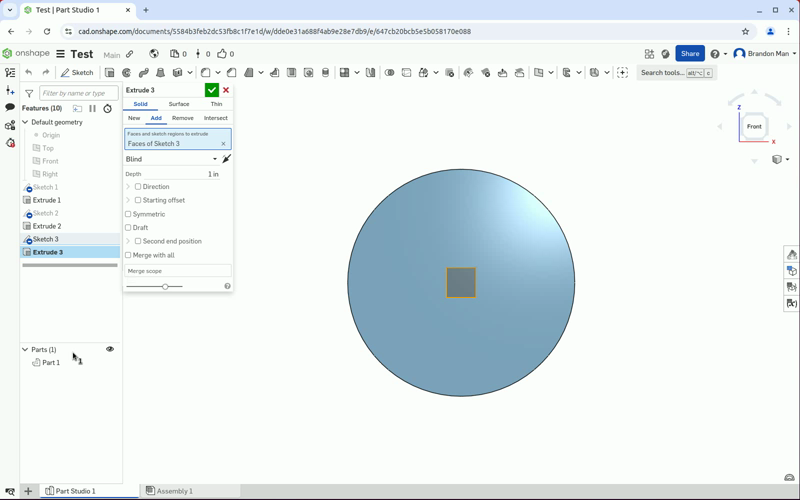
mouse_move(143, 106)
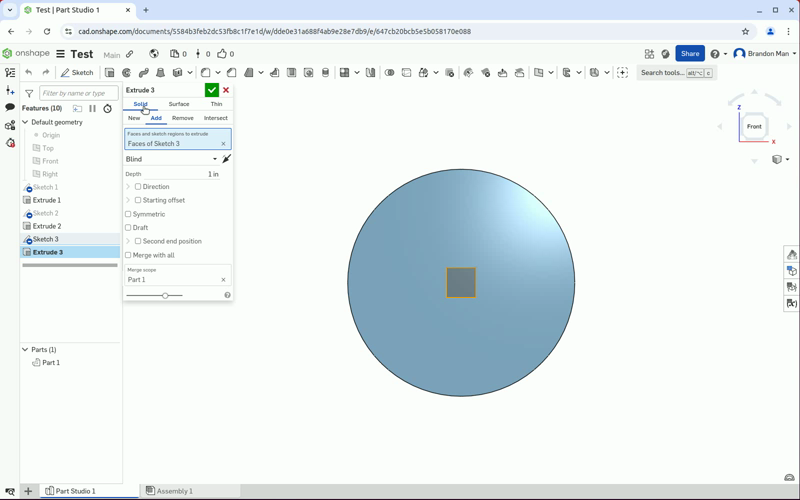
click(143, 106)
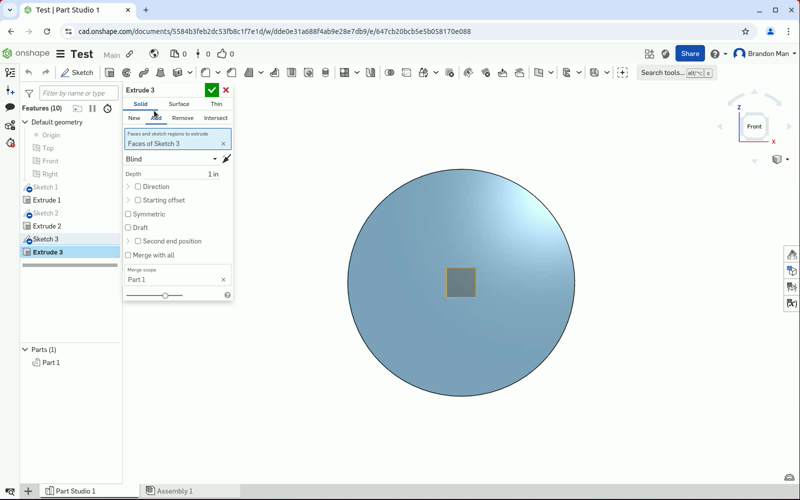
mouse_move(186, 120)
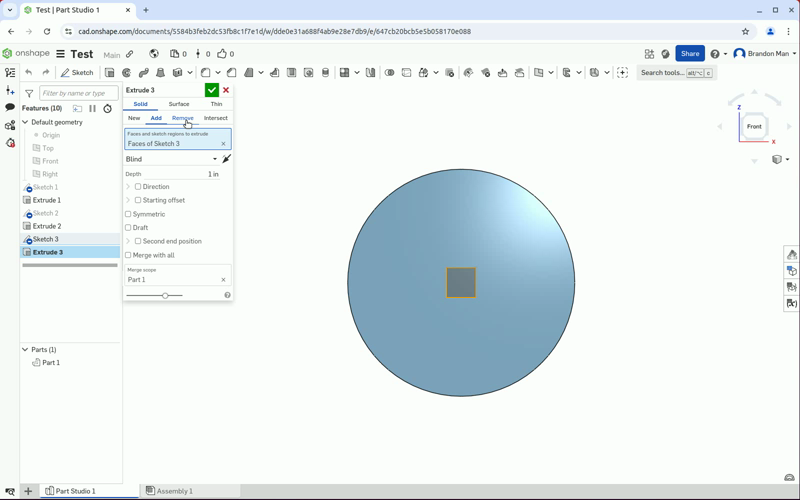
click(186, 120)
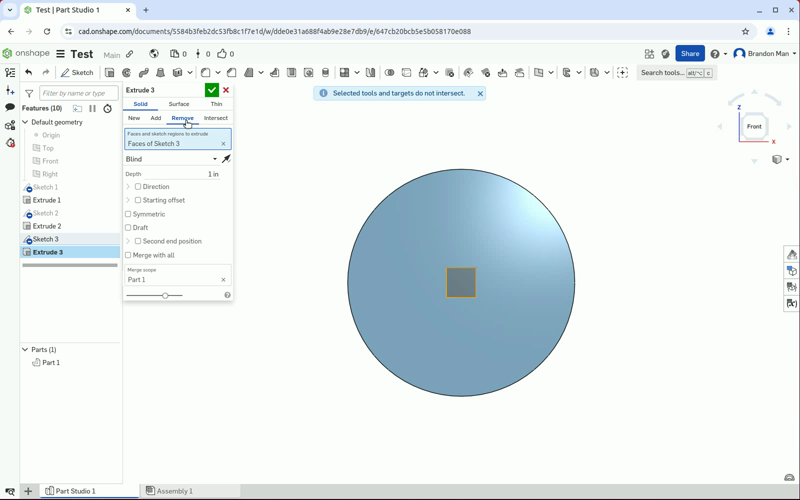
key(tab, 4)
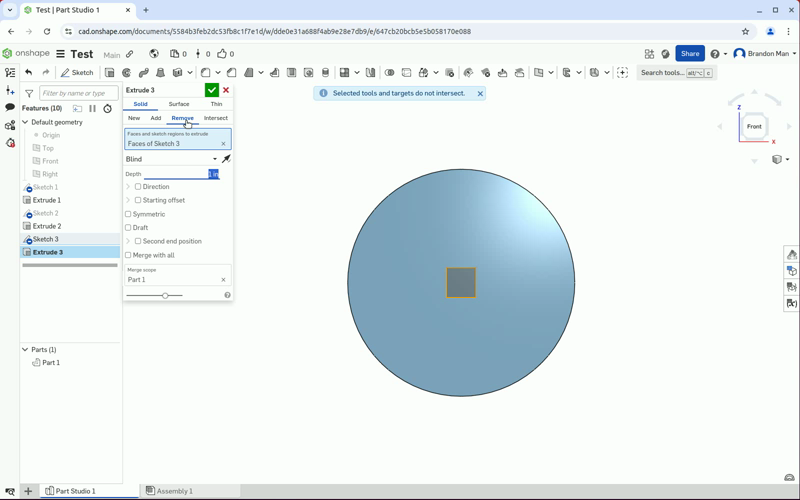
text(-5.777)
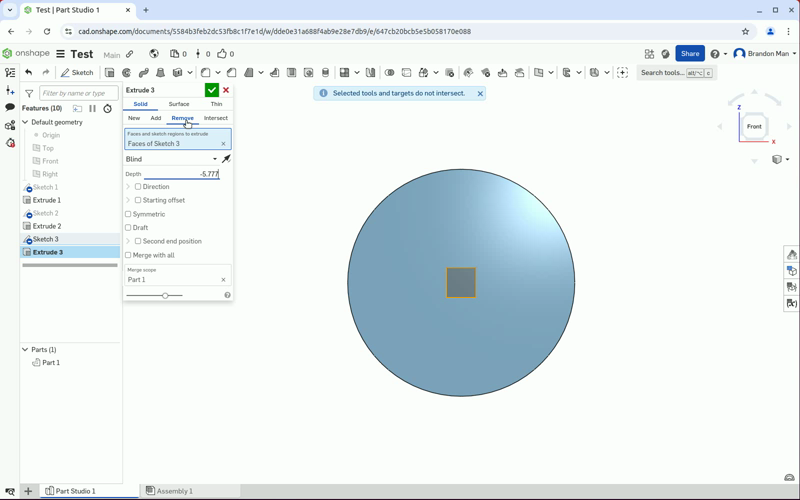
key(tab, 6)
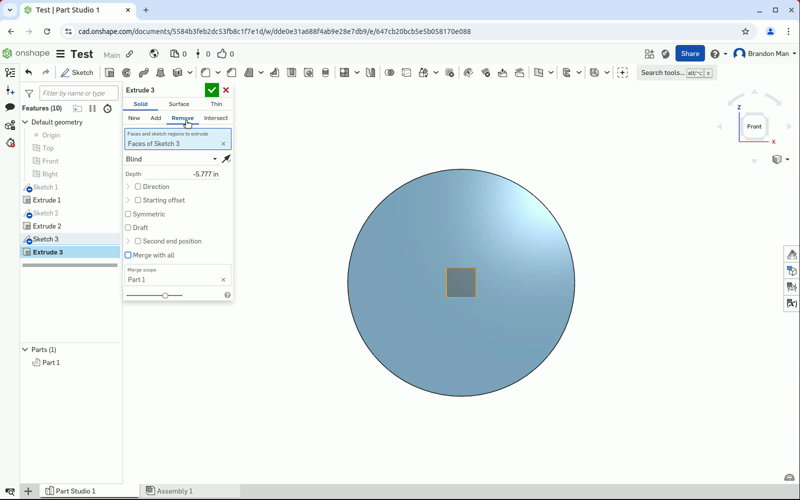
key(space)
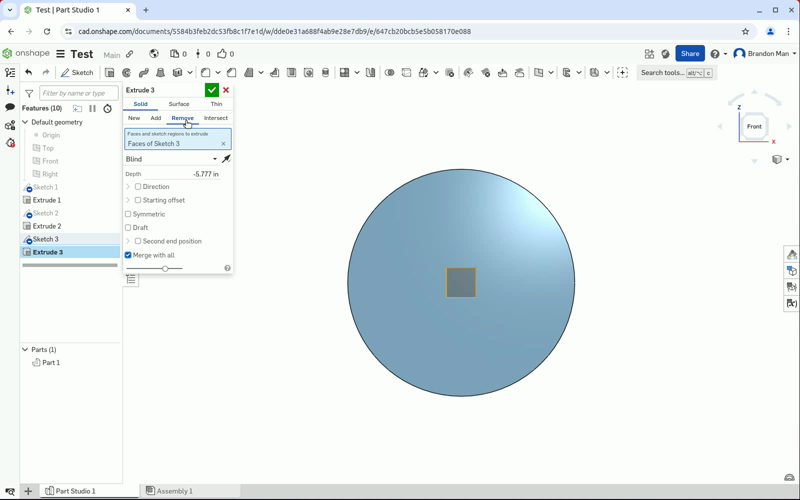
key(enter)
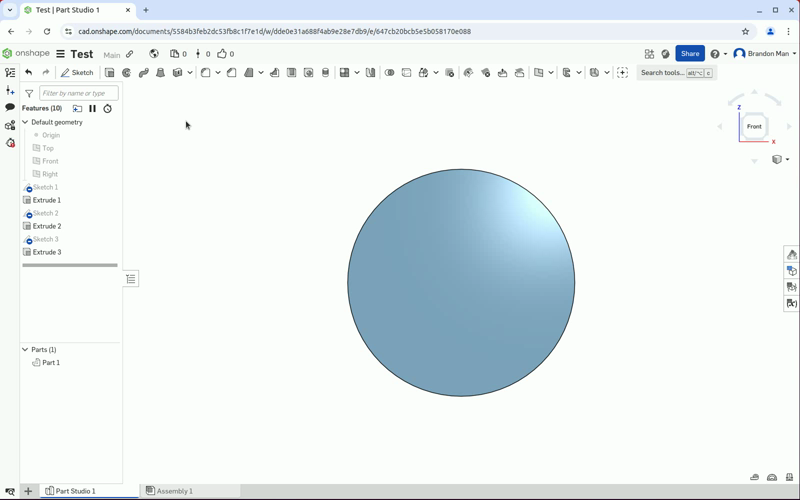
key(shift+h)
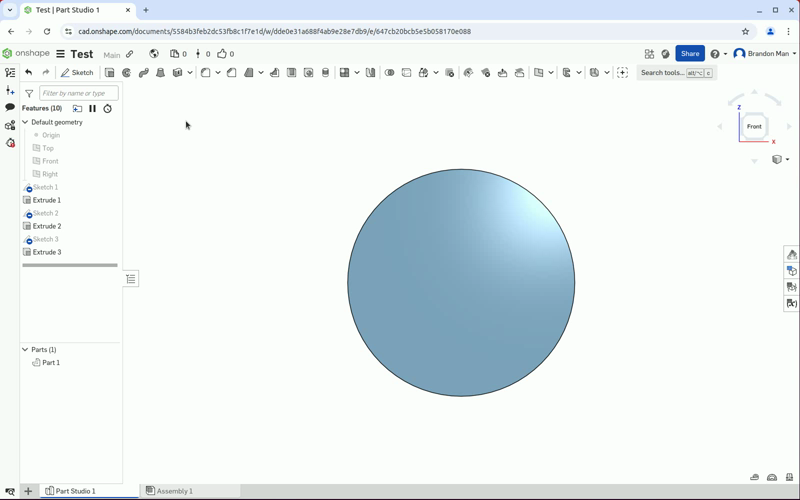
key(shift+h)
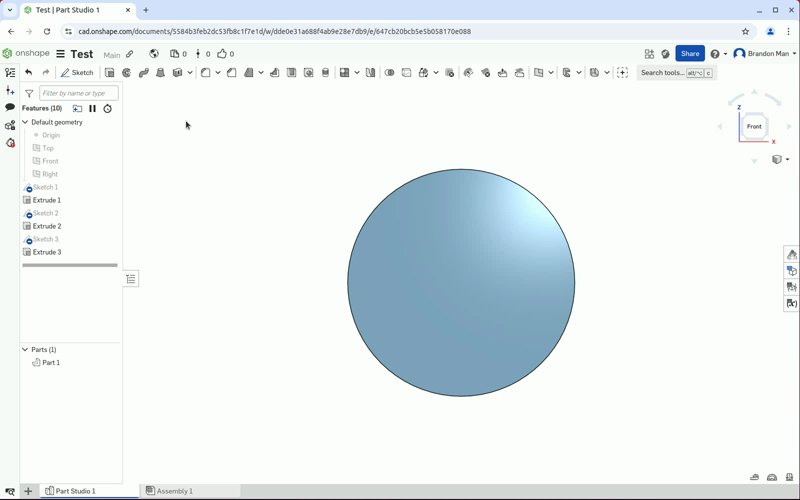
mouse_move(73, 189)
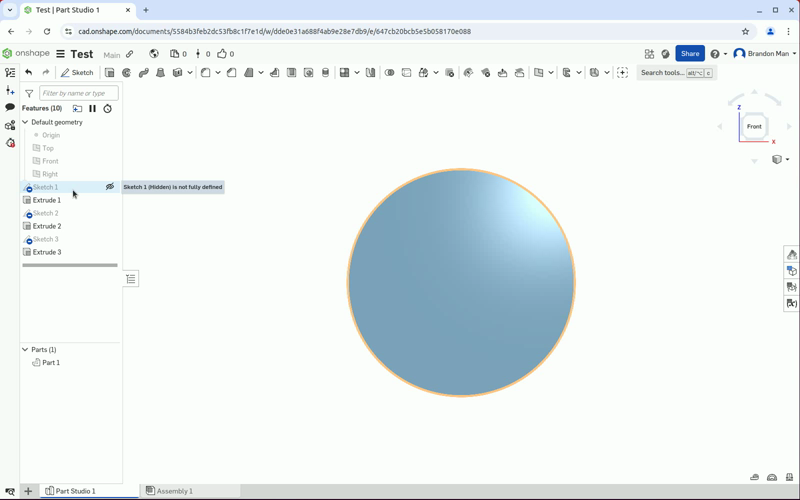
click(73, 189)
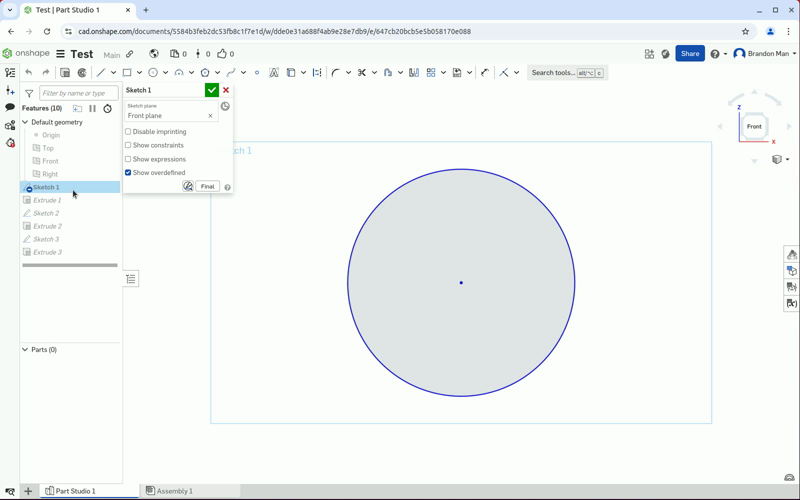
mouse_move(229, 92)
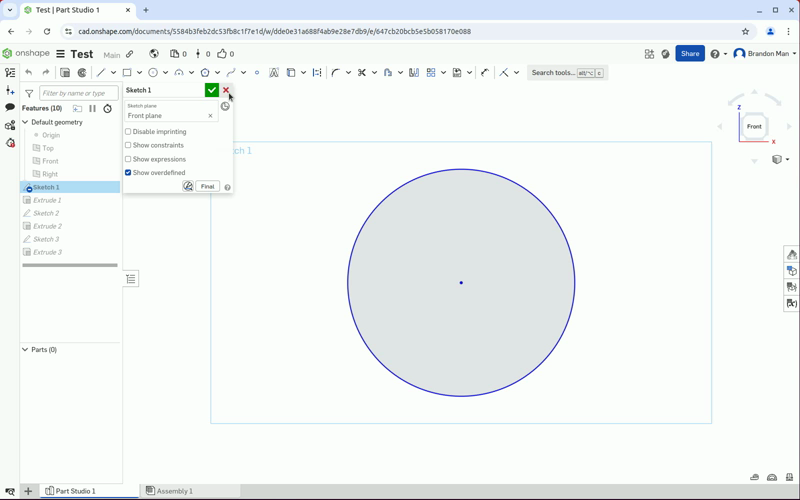
click(229, 92)
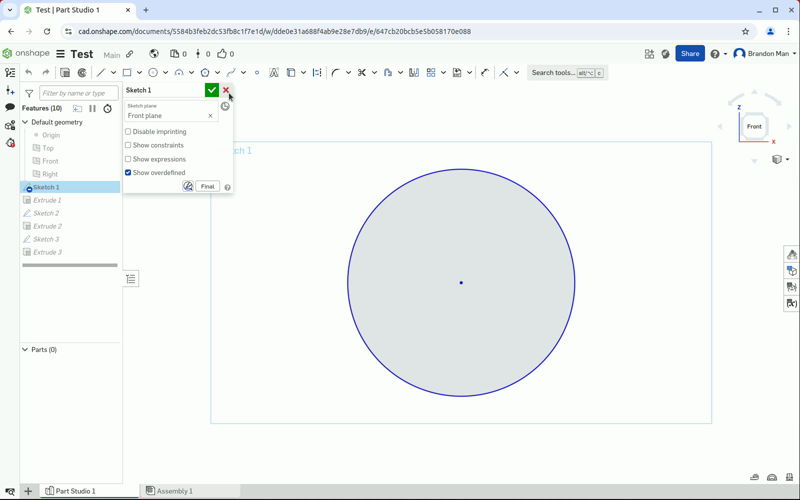
key(shift+s)
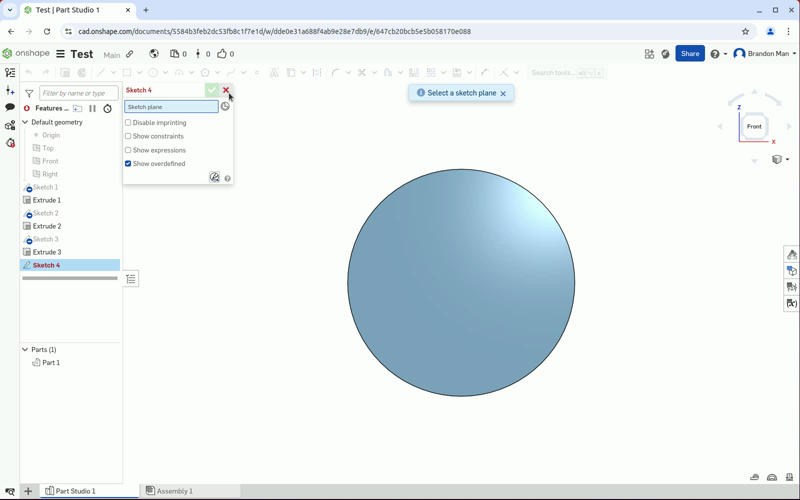
mouse_move(73, 163)
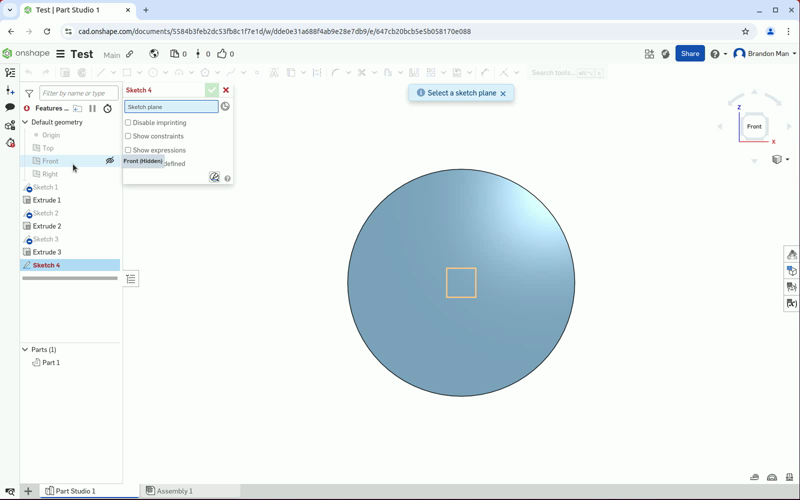
click(73, 163)
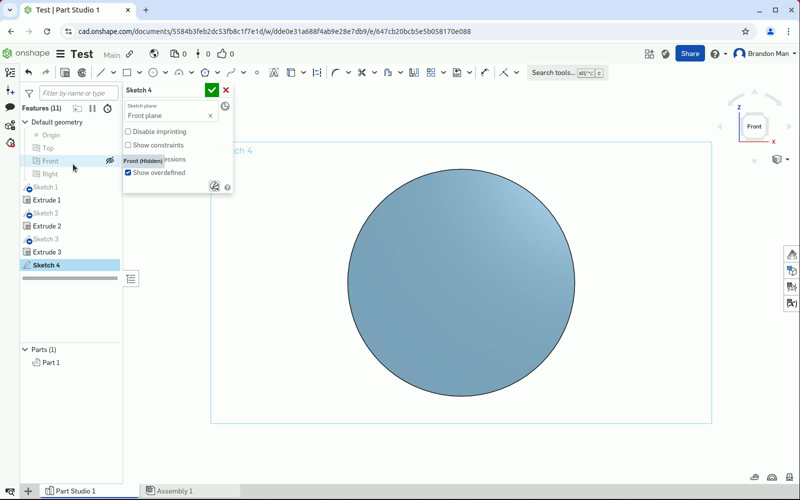
mouse_move(73, 352)
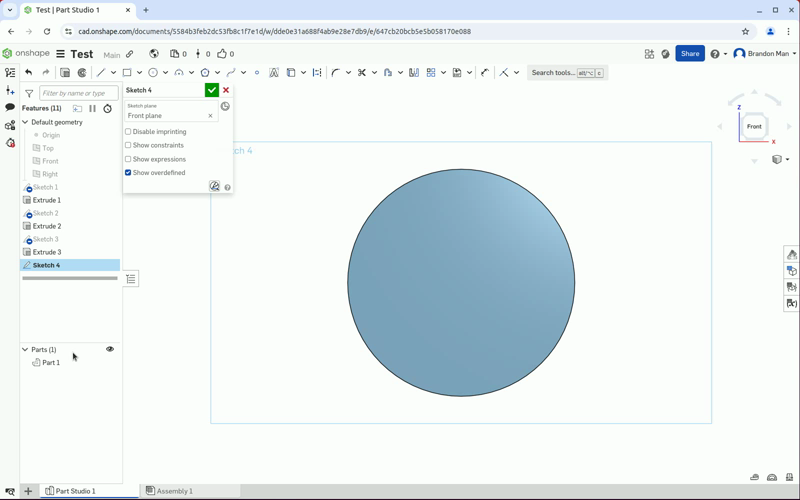
key(y)
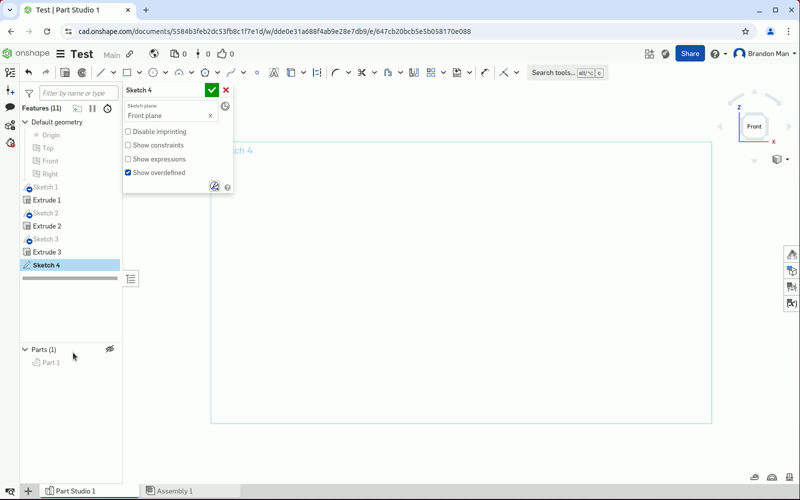
key(l)
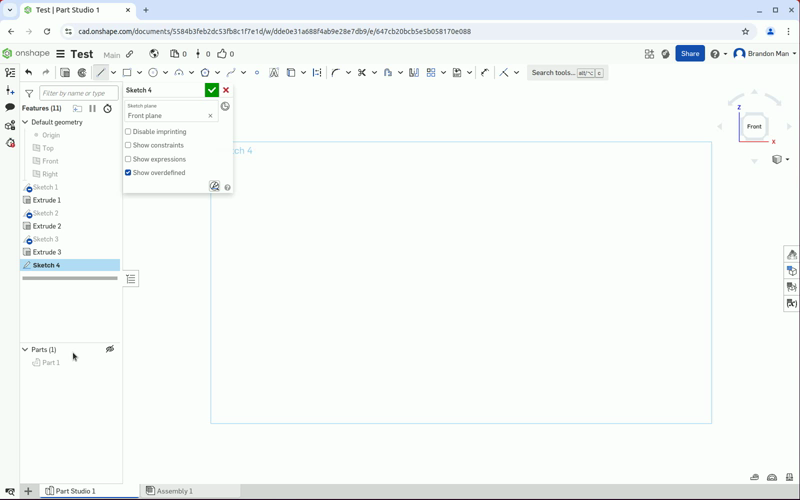
key_down(shift)
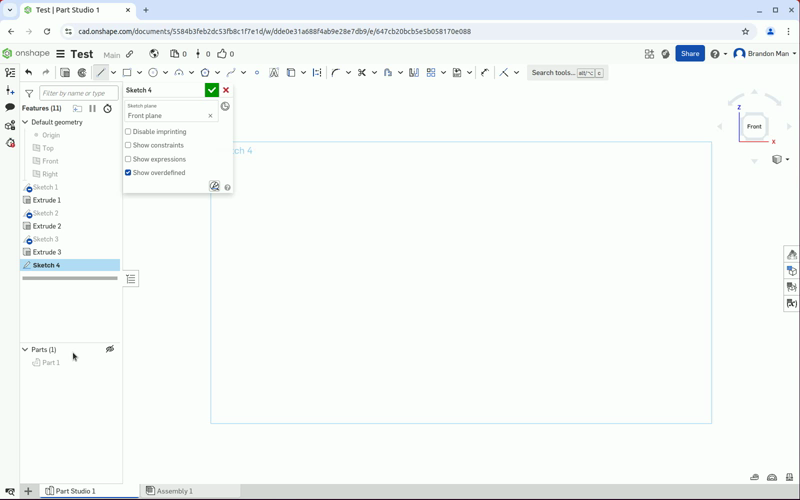
mouse_move(446, 268)
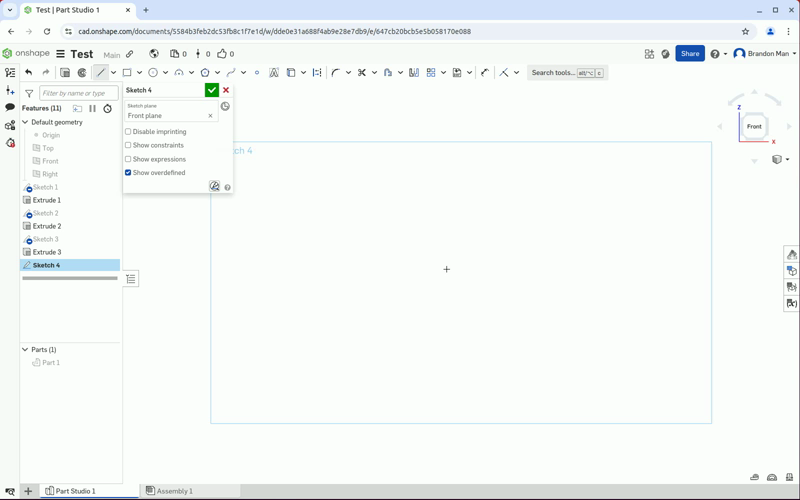
click(446, 268)
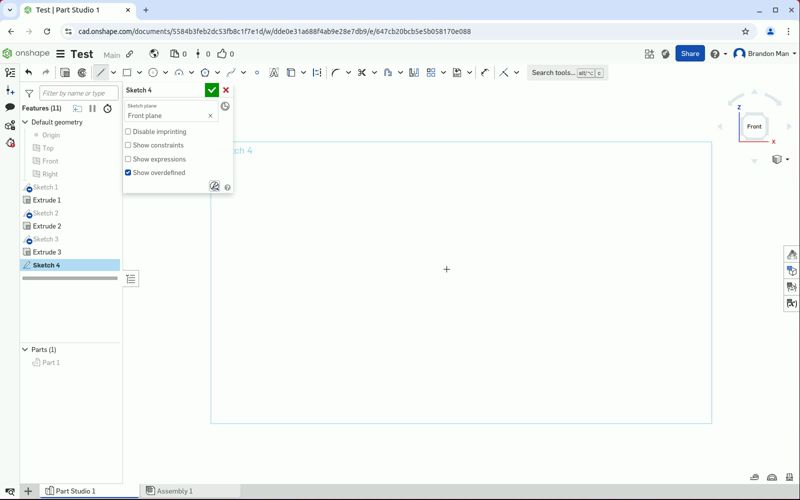
key_up(shift)
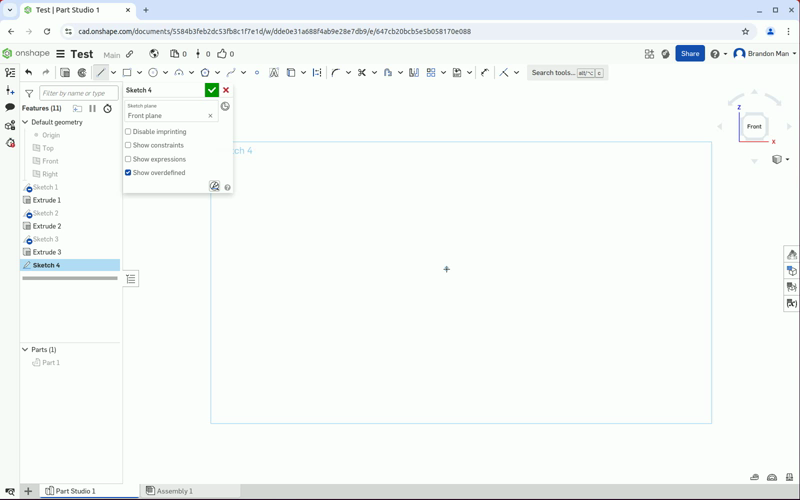
key_down(shift)
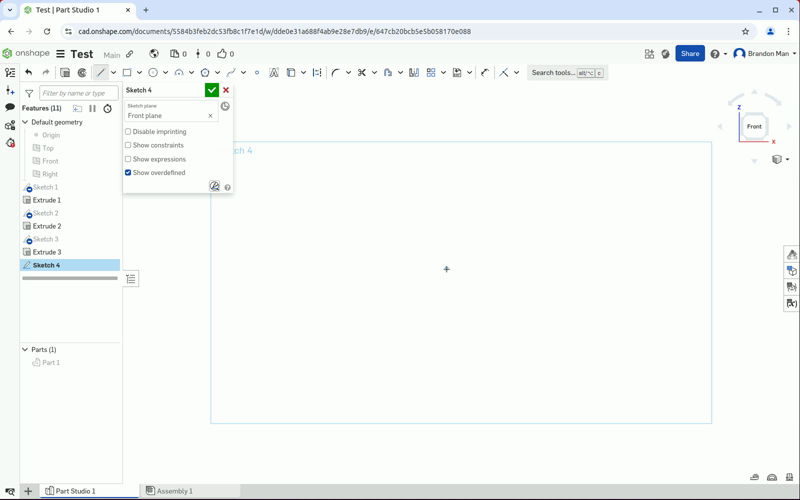
mouse_move(476, 268)
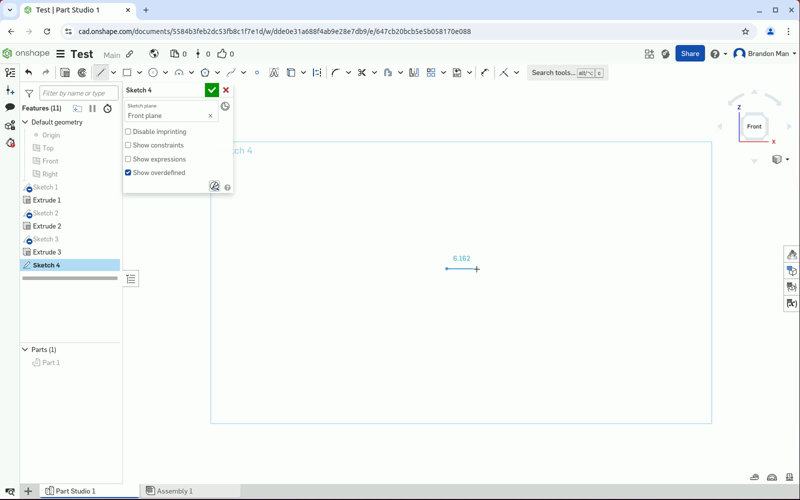
mouse_move(475, 268)
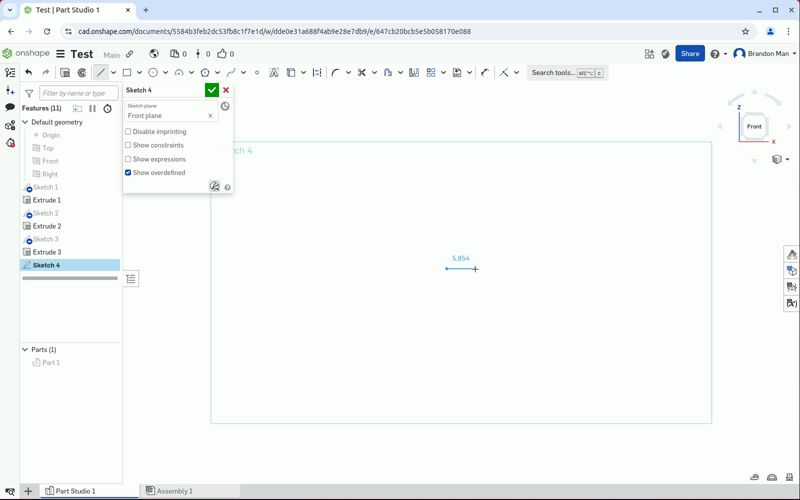
click(475, 268)
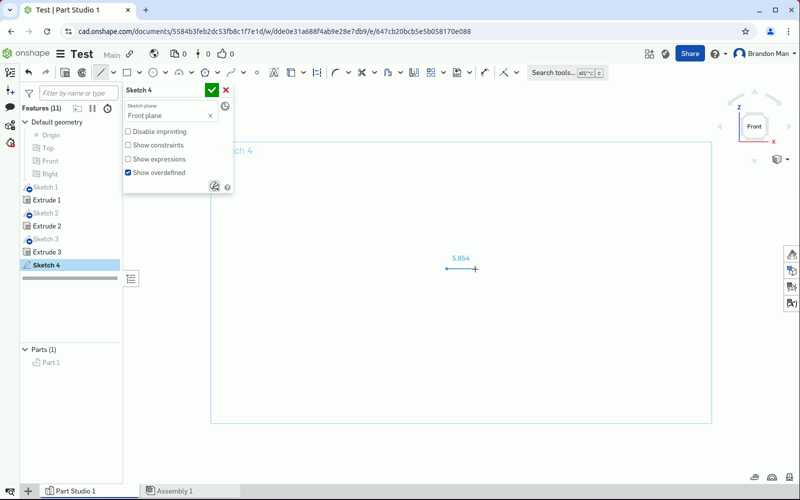
key_up(shift)
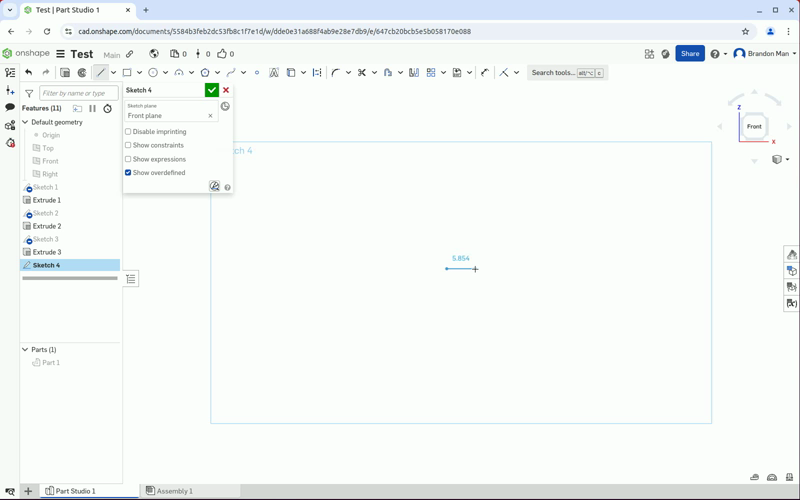
key_down(shift)
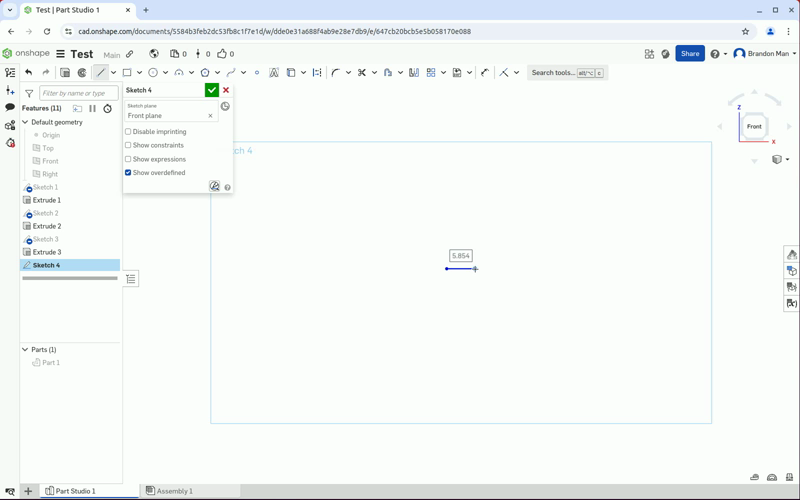
mouse_move(505, 268)
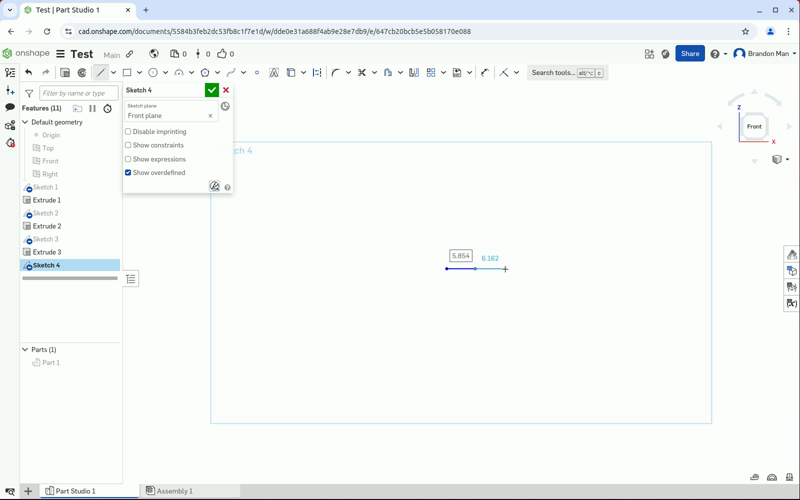
mouse_move(475, 221)
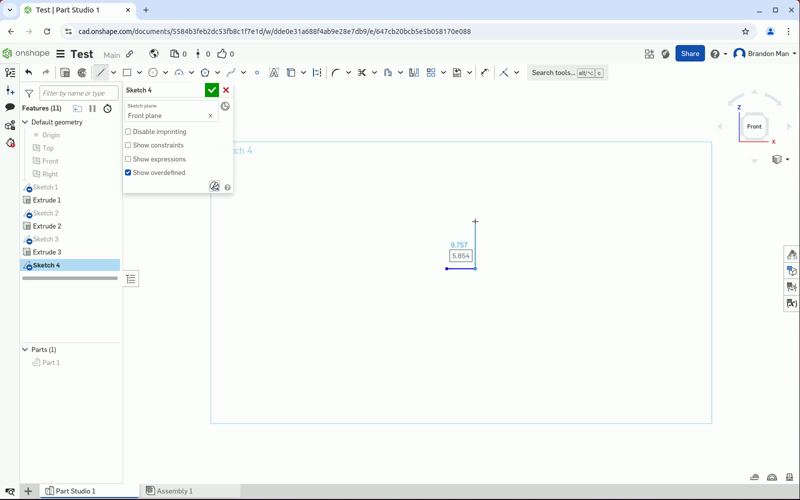
click(475, 221)
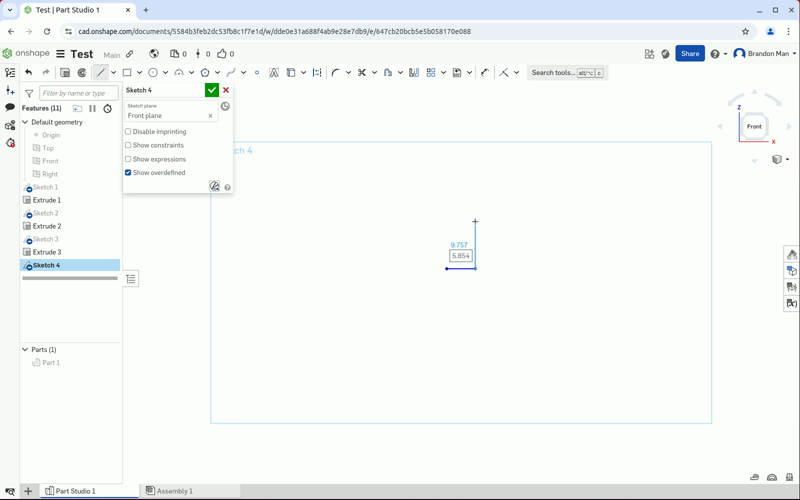
key_up(shift)
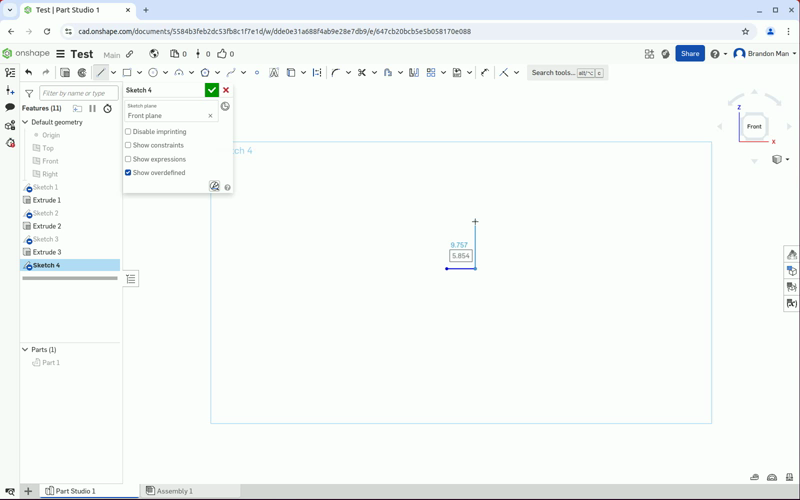
key_down(shift)
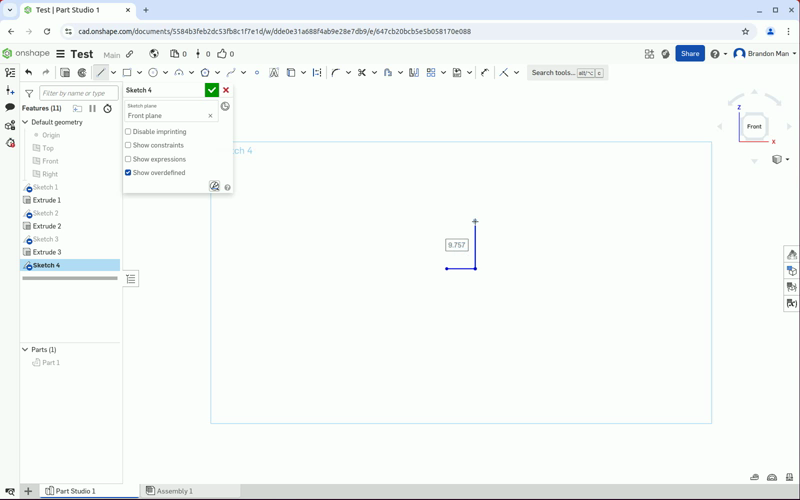
mouse_move(505, 221)
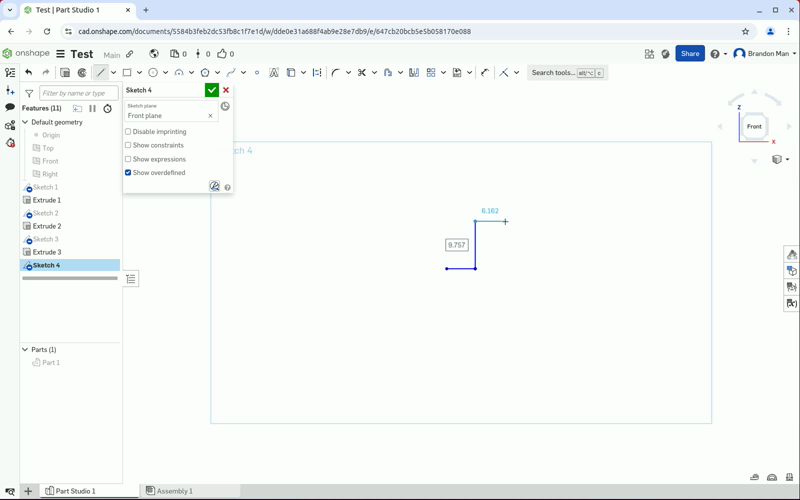
mouse_move(446, 221)
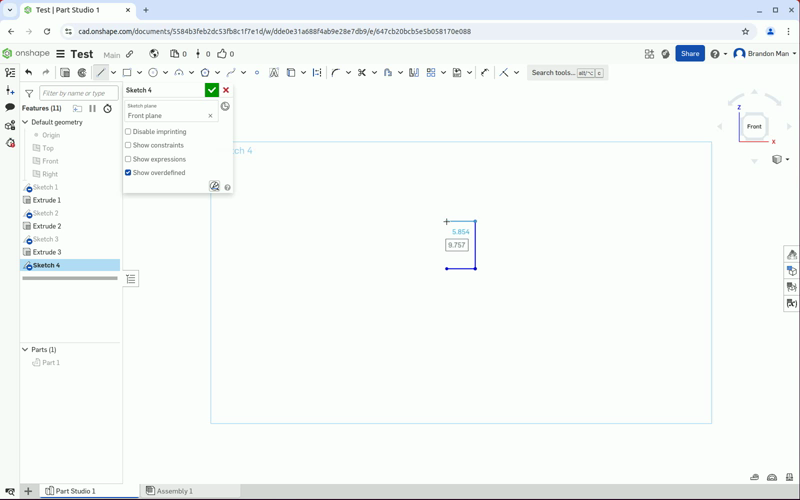
click(446, 221)
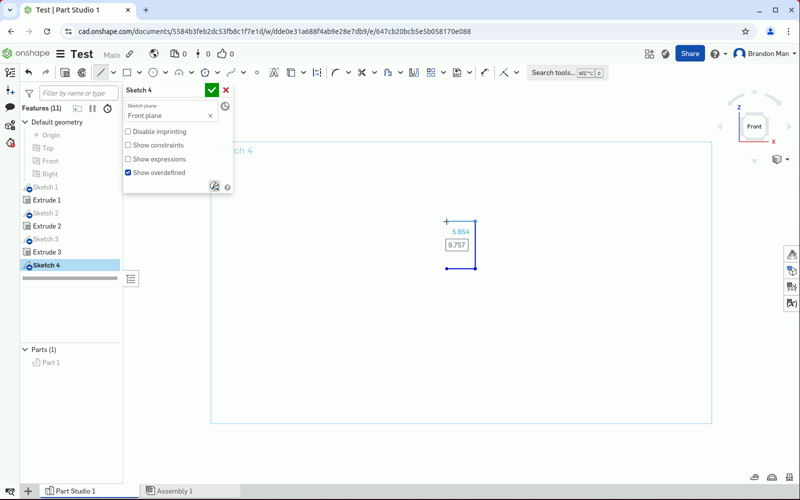
key_up(shift)
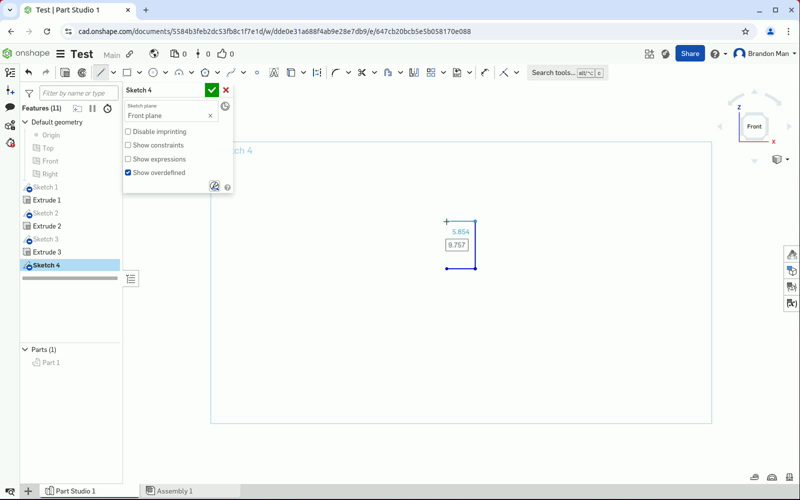
mouse_move(476, 221)
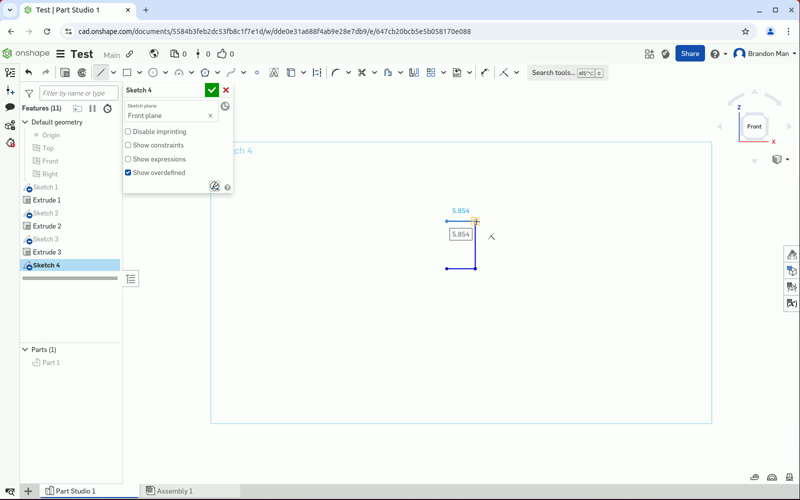
key_down(shift)
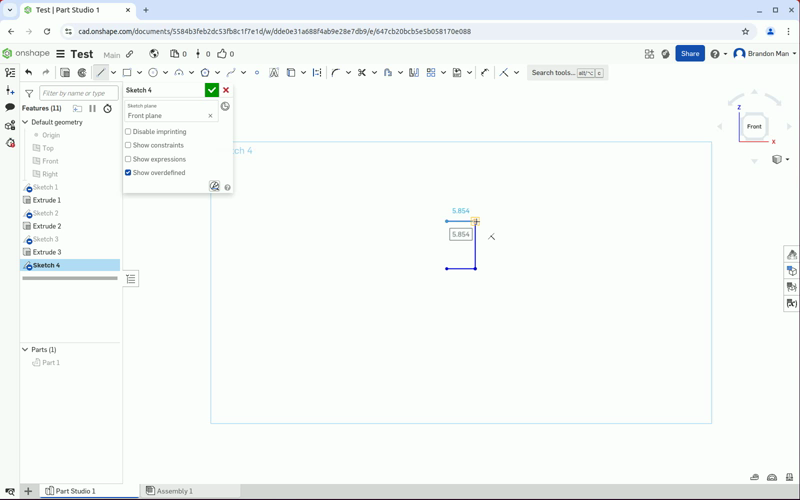
mouse_move(446, 268)
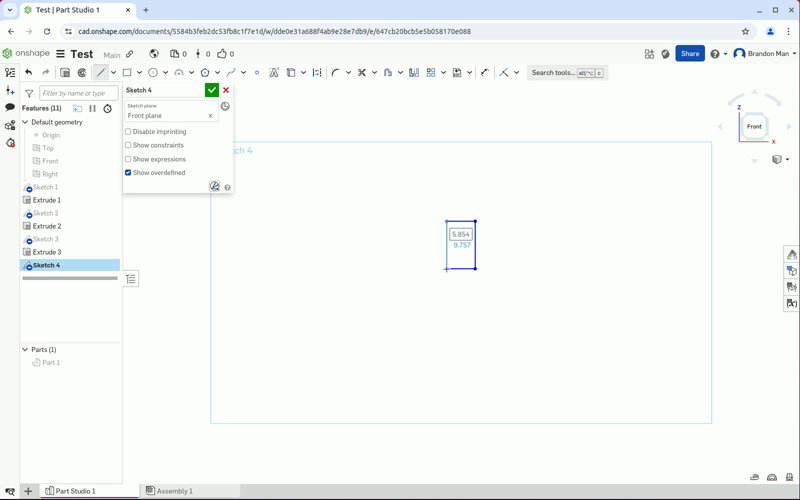
key_up(shift)
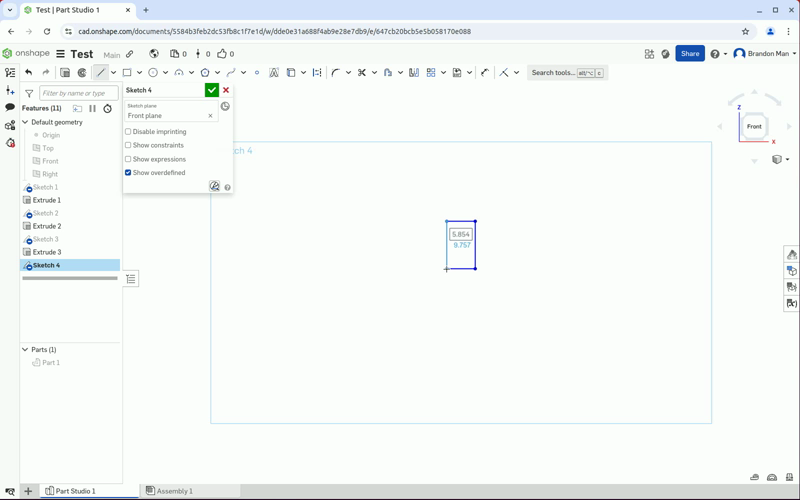
click(446, 268)
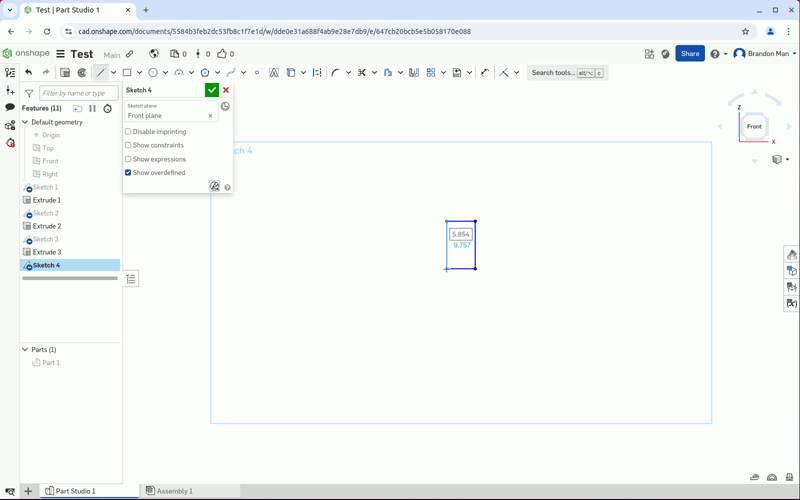
key(esc)
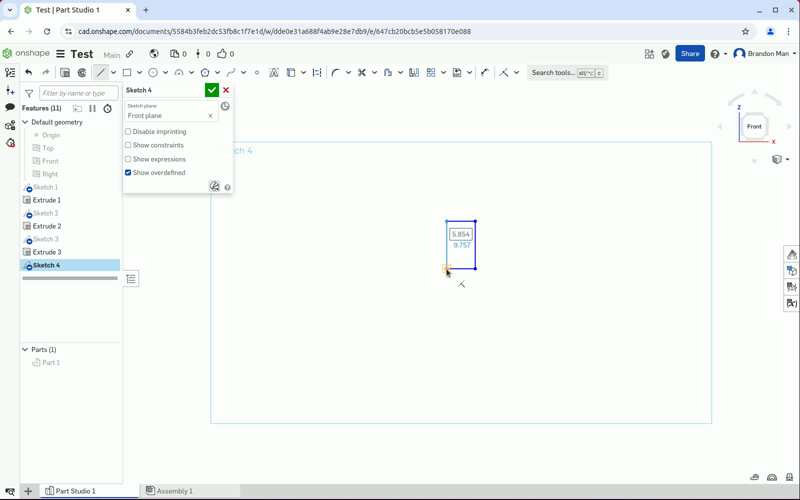
mouse_move(450, 224)
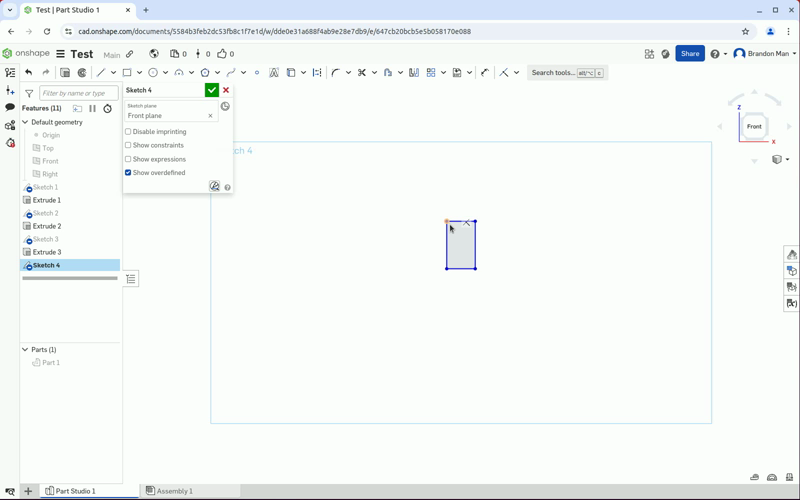
scroll(6)
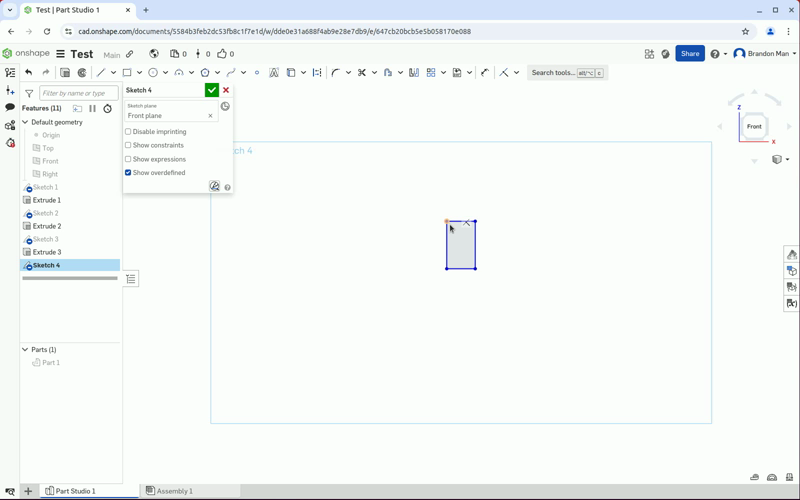
scroll(6)
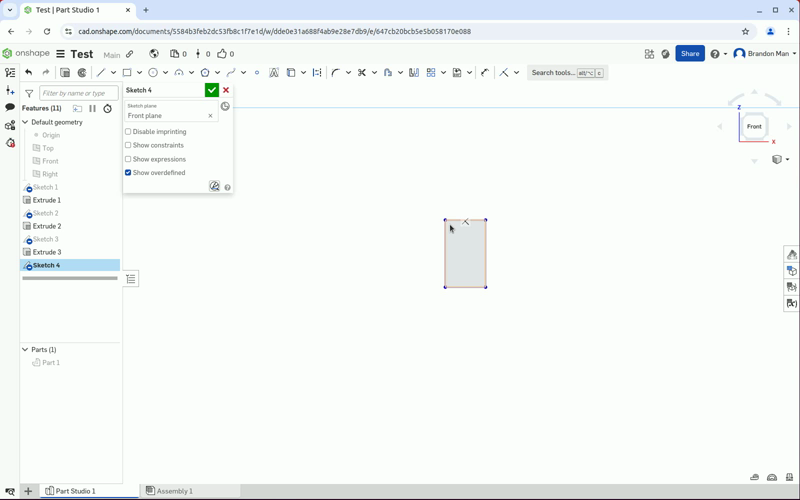
scroll(6)
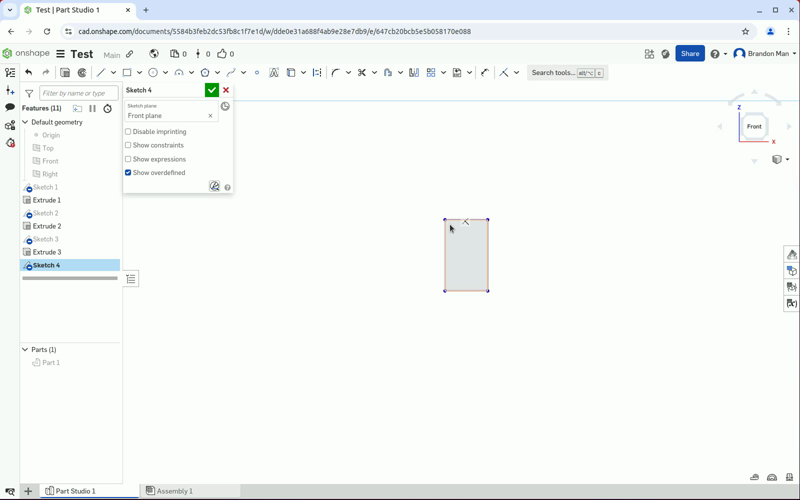
scroll(6)
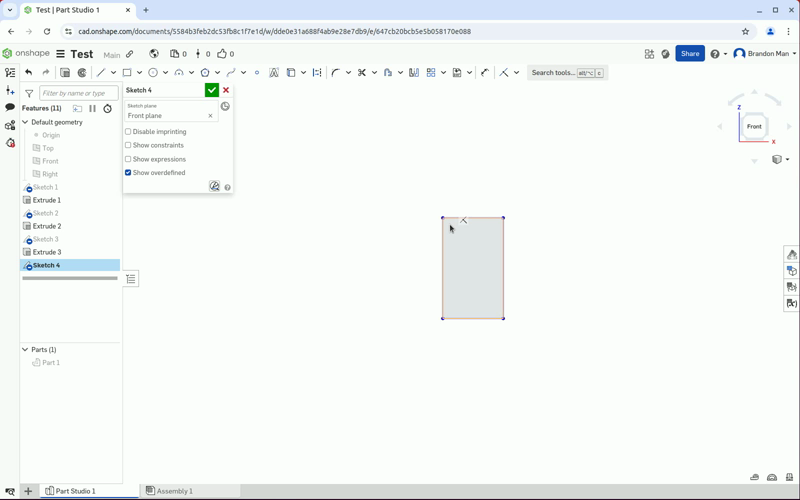
scroll(6)
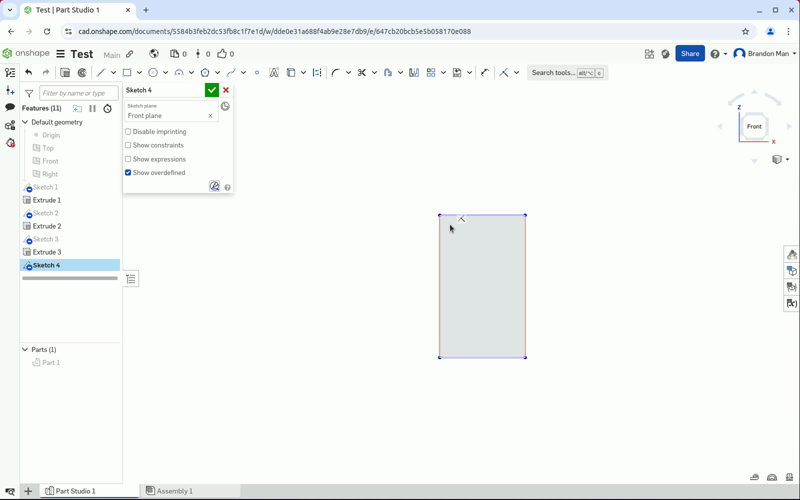
scroll(6)
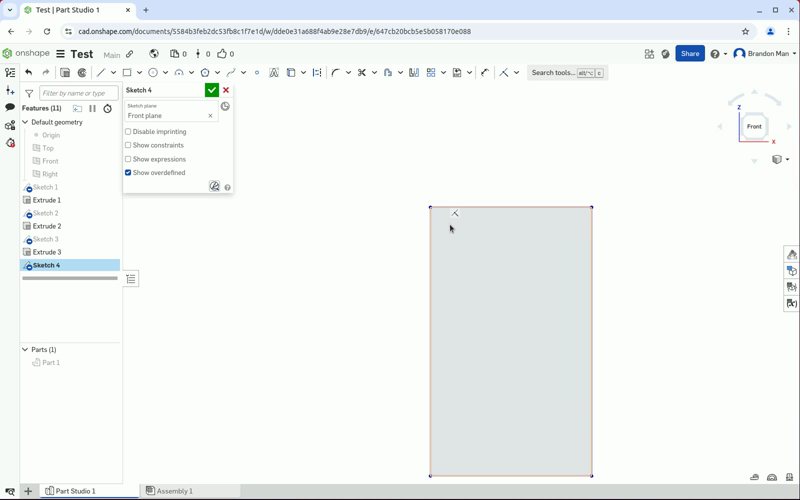
scroll(6)
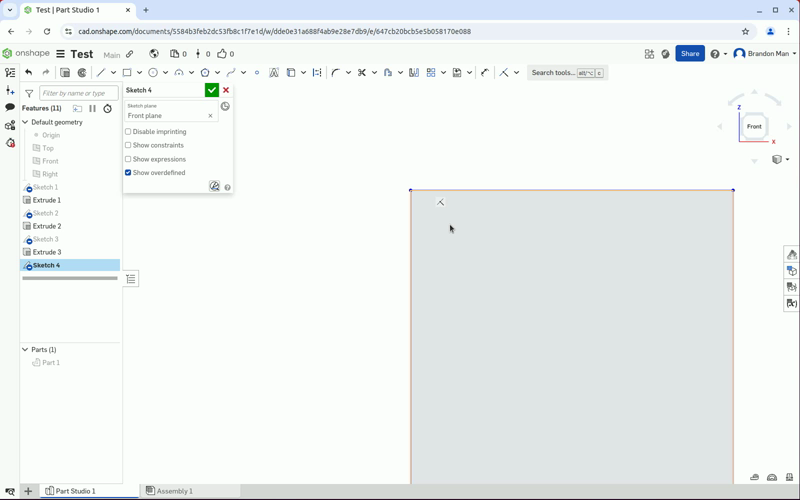
click(450, 224)
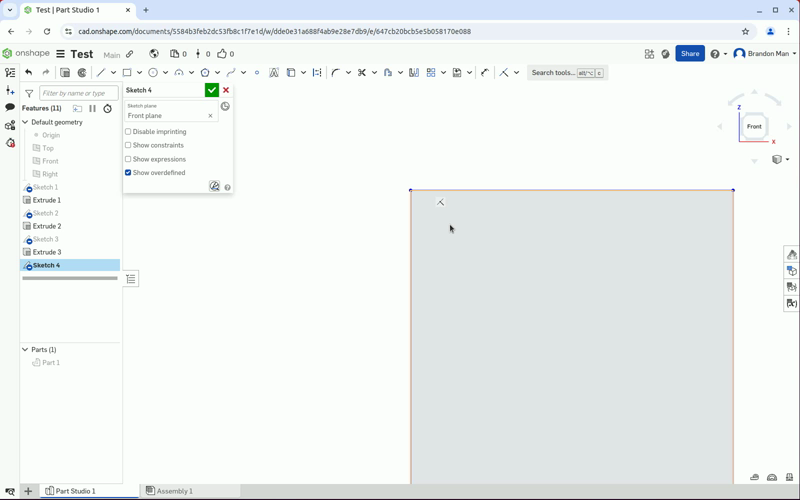
scroll(-6)
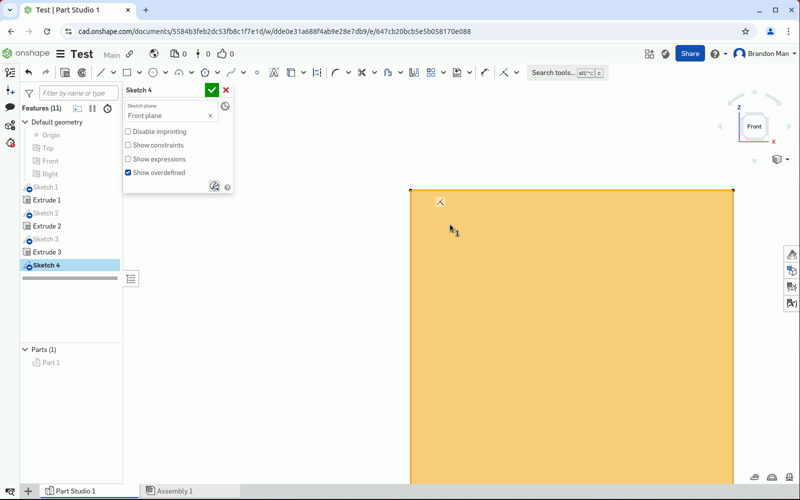
scroll(-6)
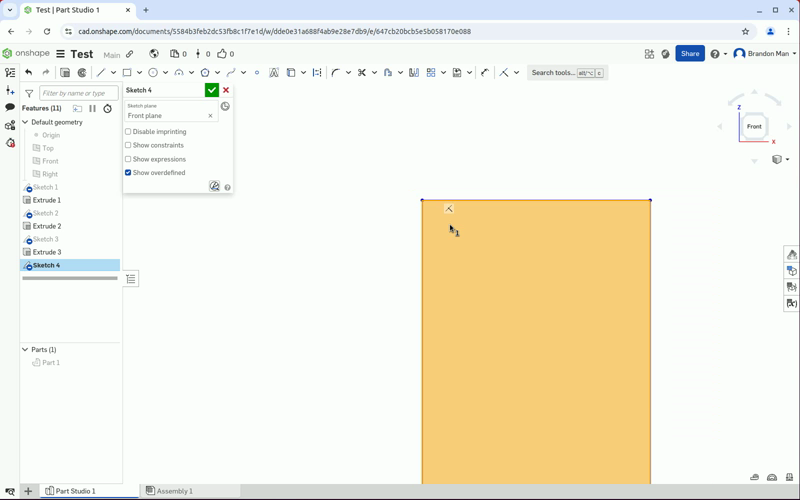
scroll(-6)
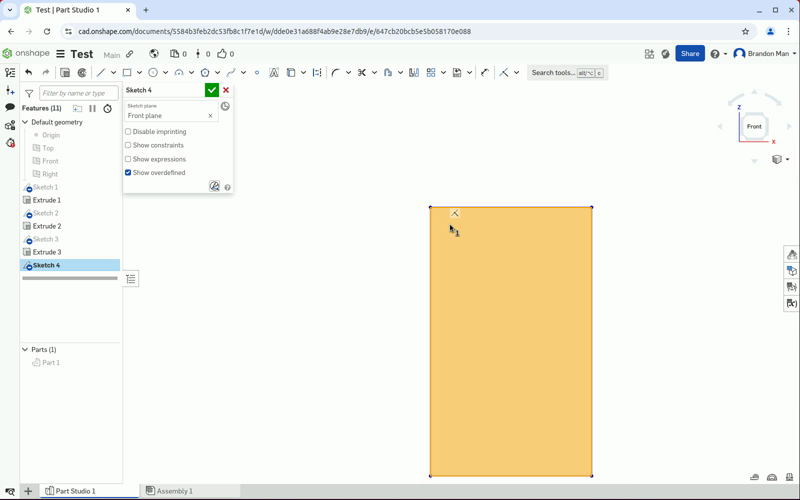
scroll(-6)
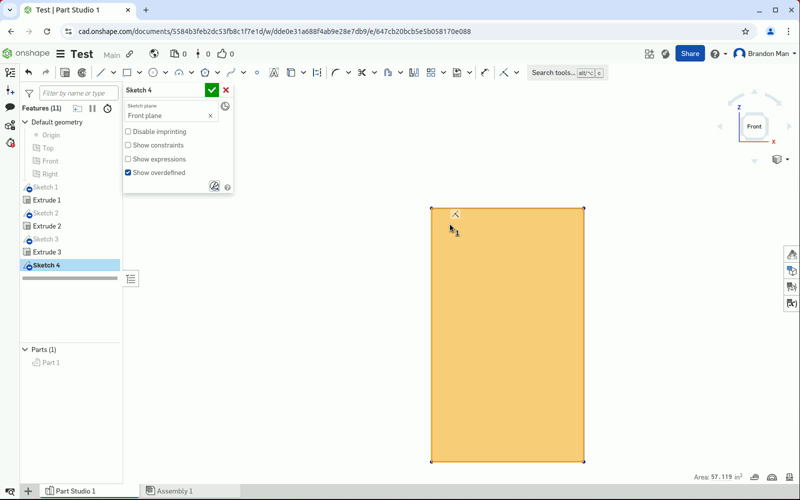
scroll(-6)
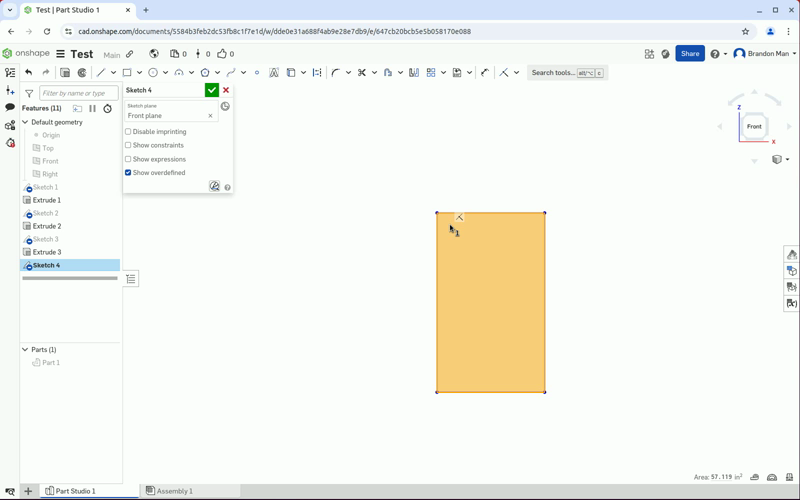
scroll(-6)
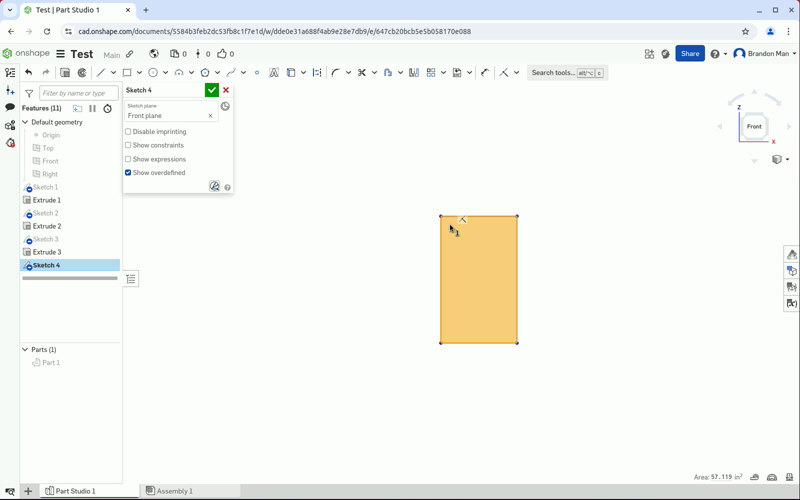
scroll(-6)
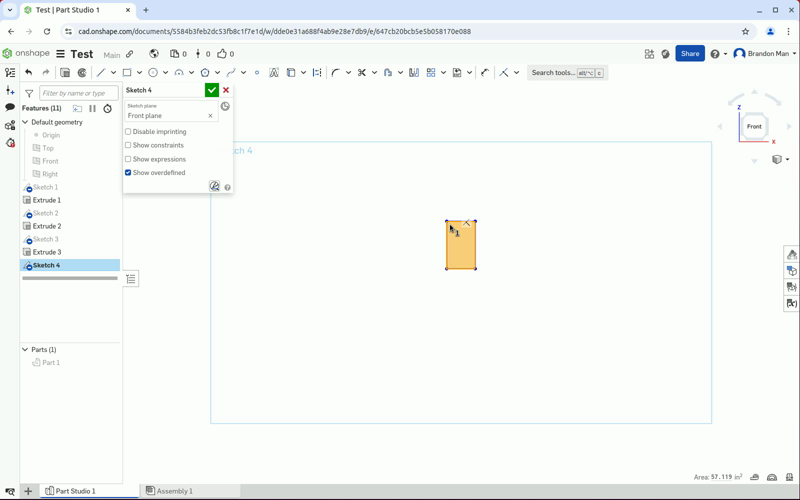
mouse_move(73, 352)
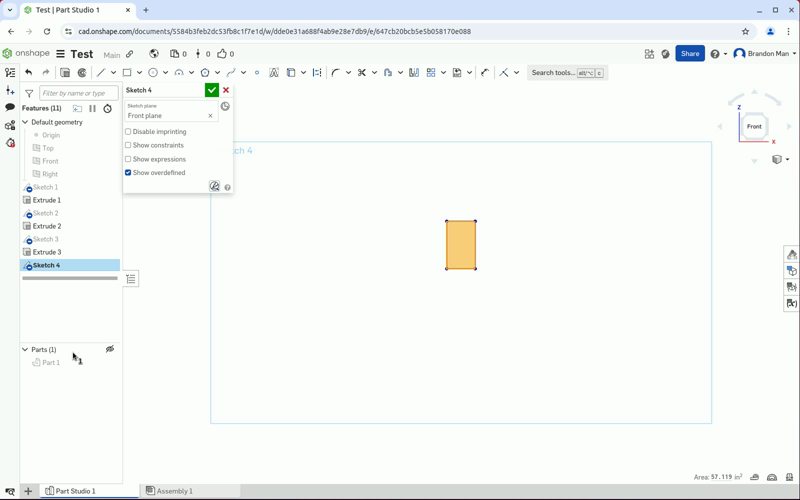
key(shift+y)
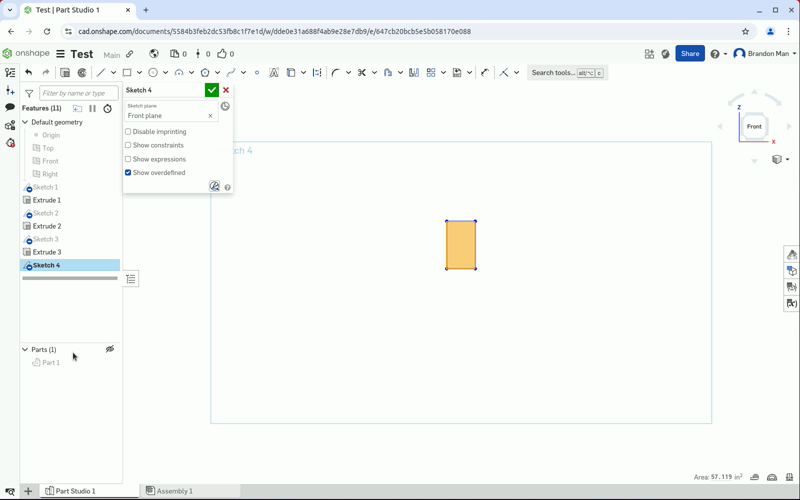
key(shift+e)
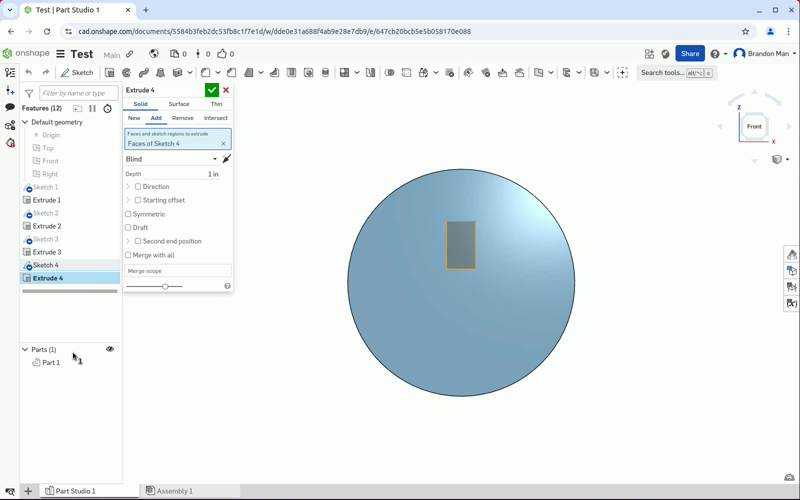
mouse_move(143, 106)
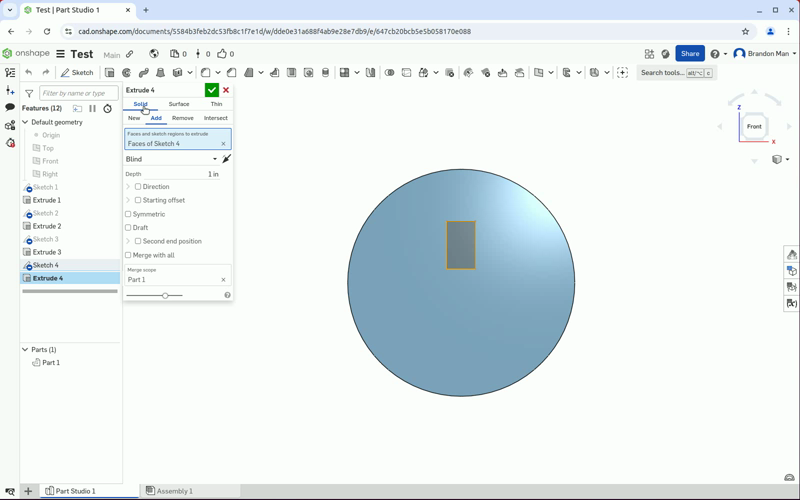
click(143, 106)
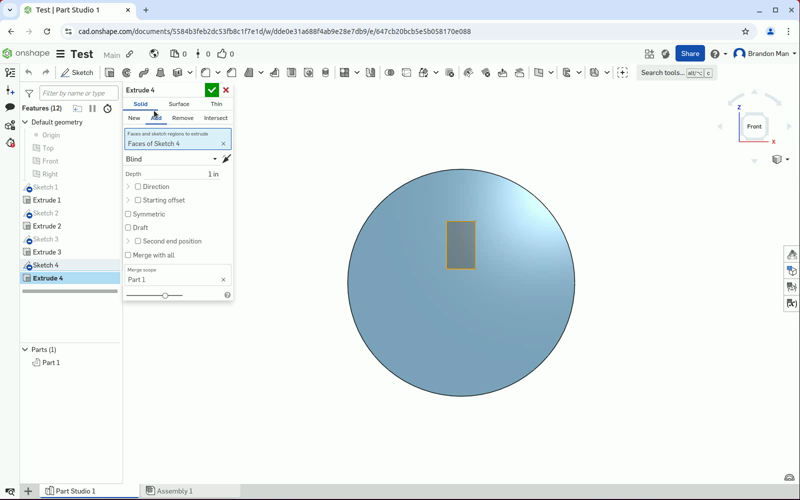
mouse_move(186, 120)
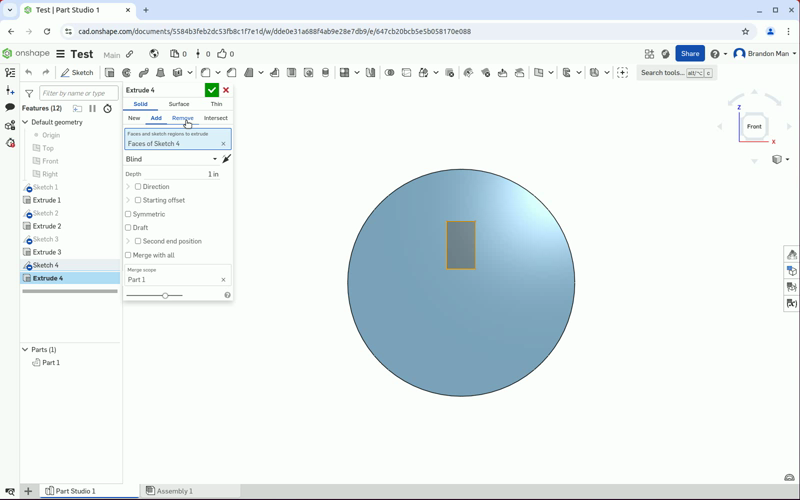
click(186, 120)
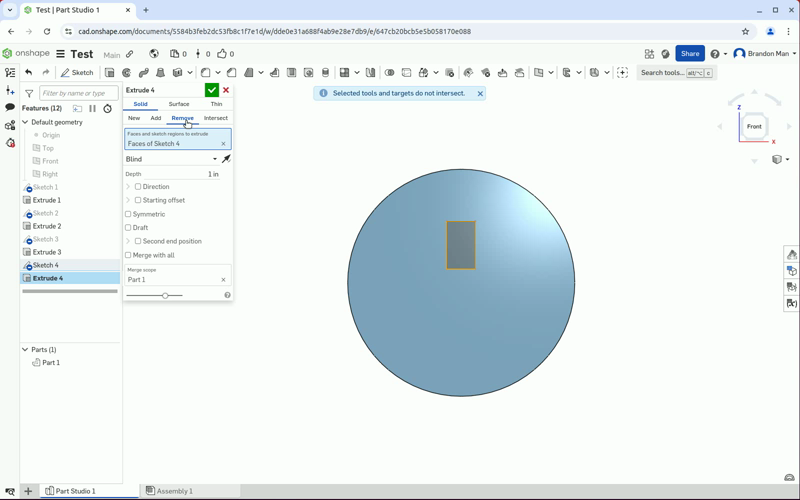
key(tab, 4)
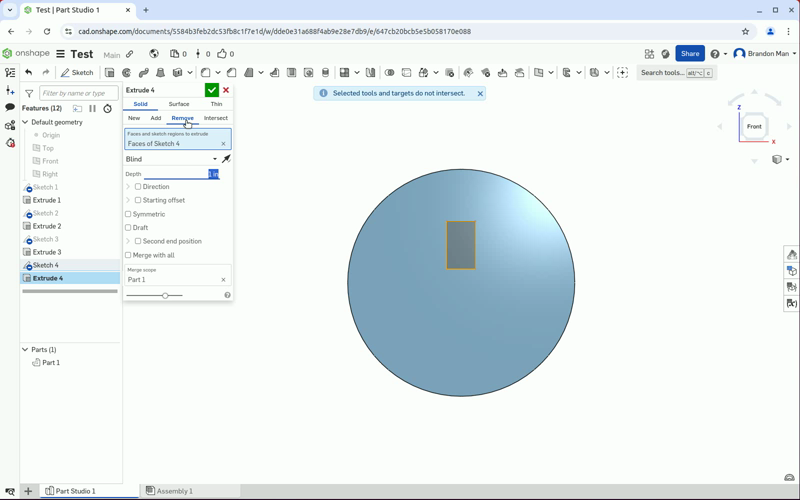
text(-5.777)
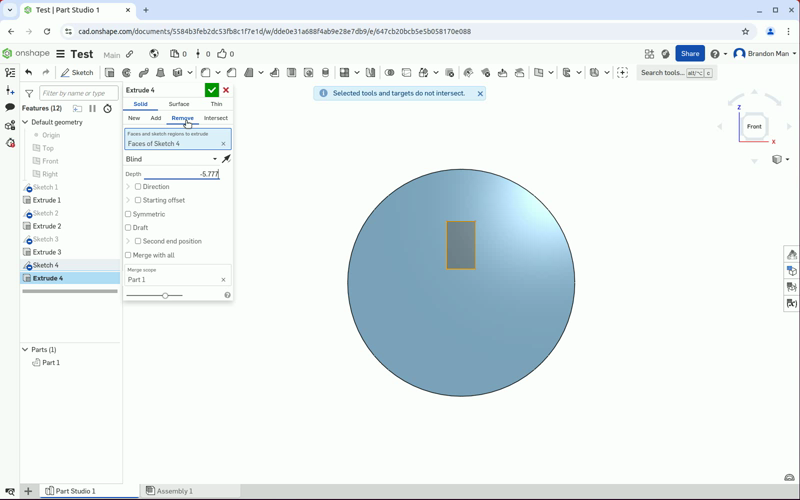
key(tab, 6)
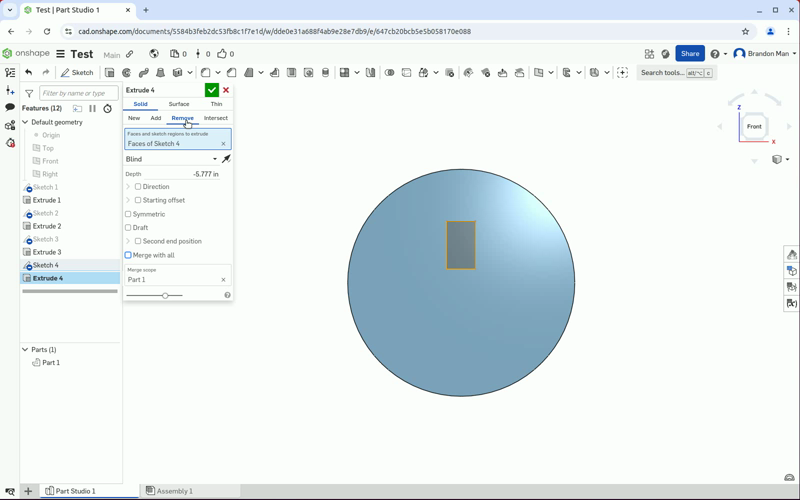
key(space)
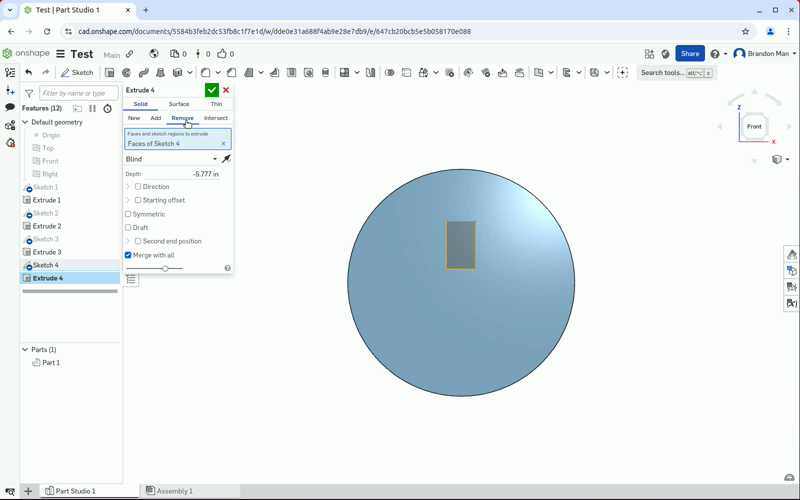
key(enter)
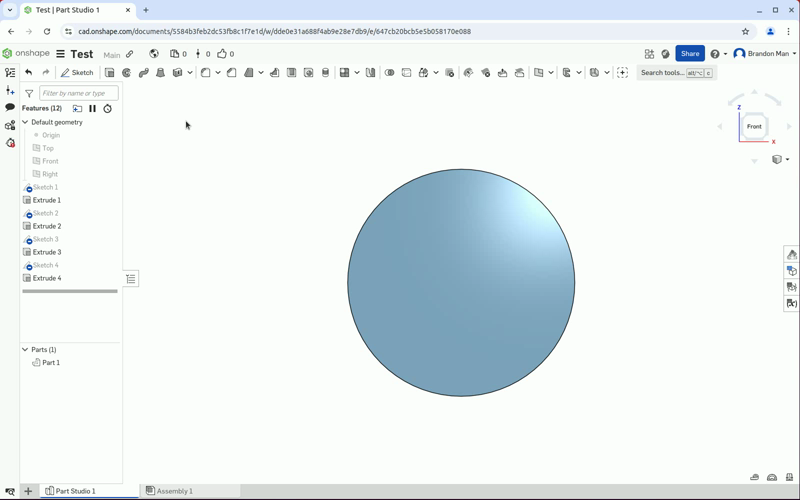
key(shift+h)
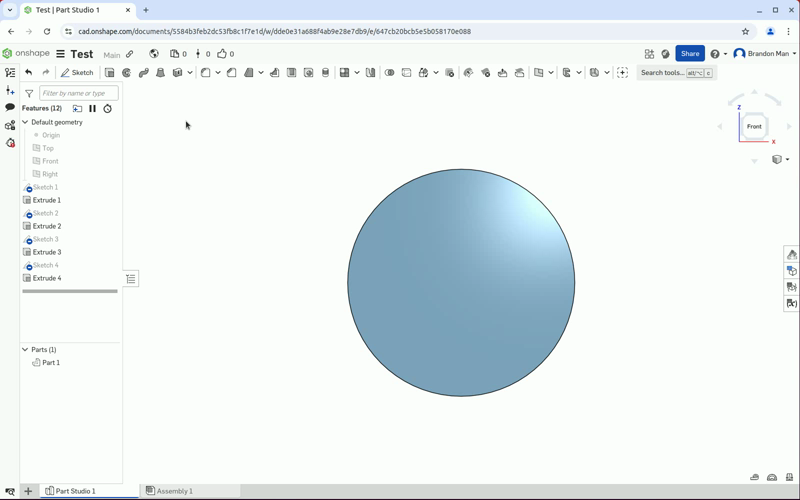
key(shift+h)
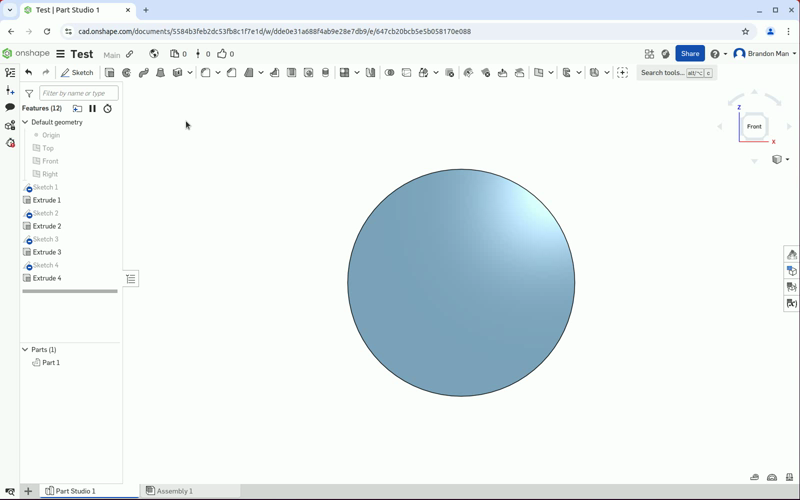
mouse_move(73, 189)
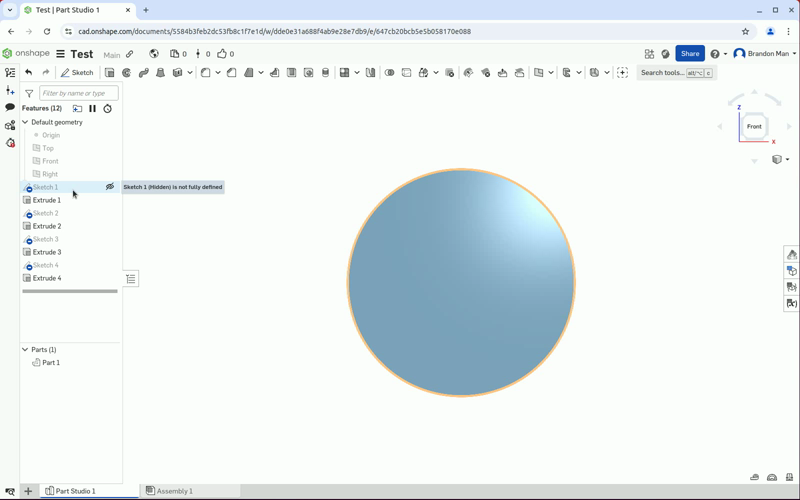
click(73, 189)
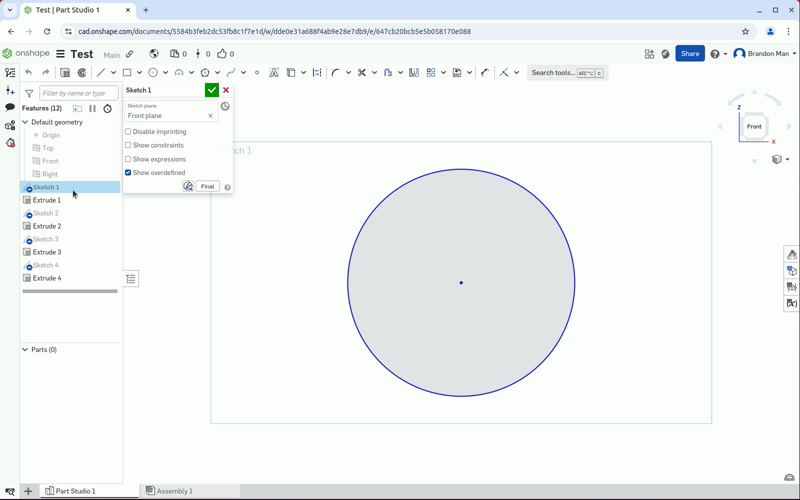
mouse_move(229, 92)
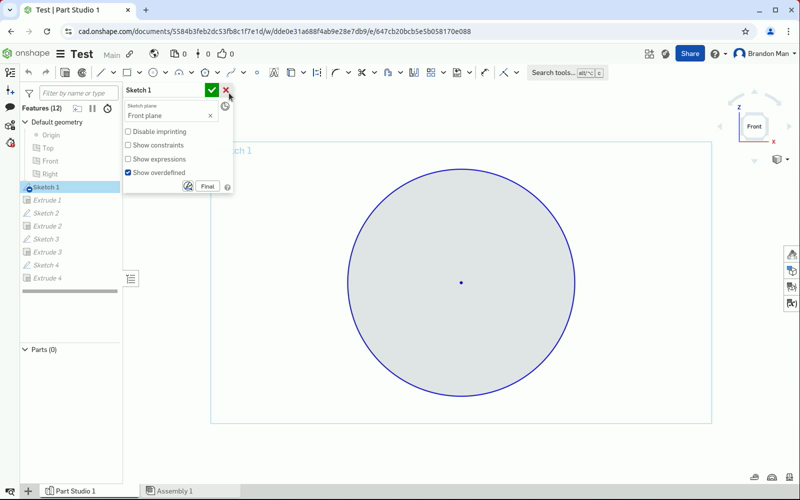
click(229, 92)
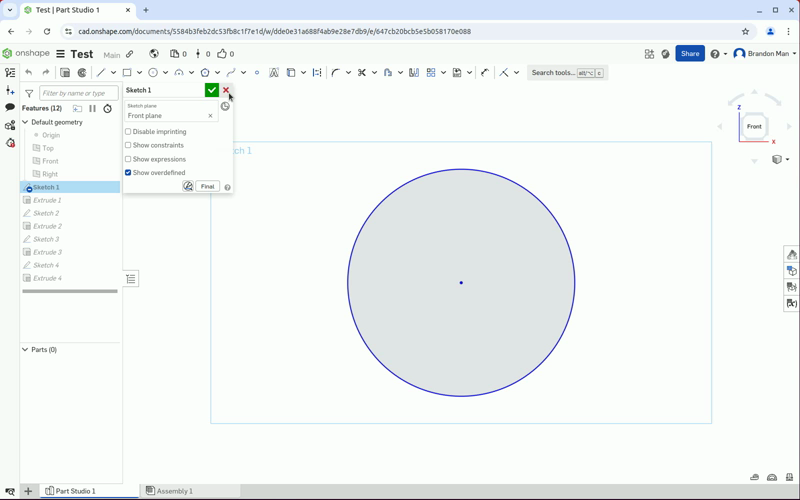
key(shift+s)
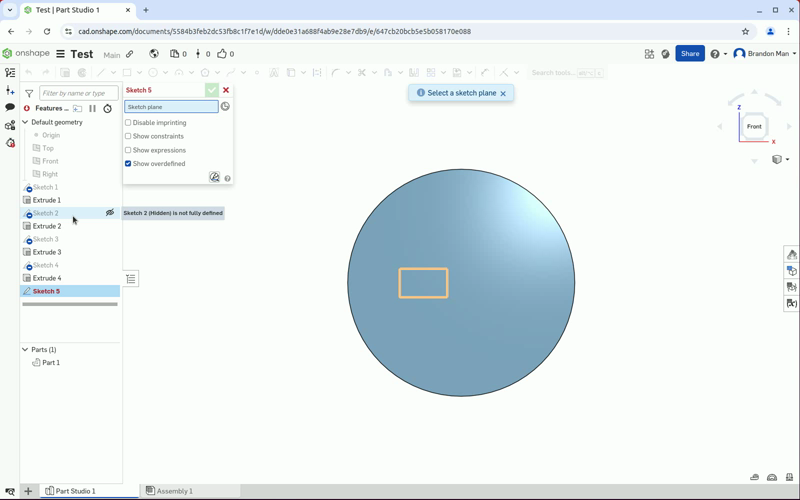
scroll(3)
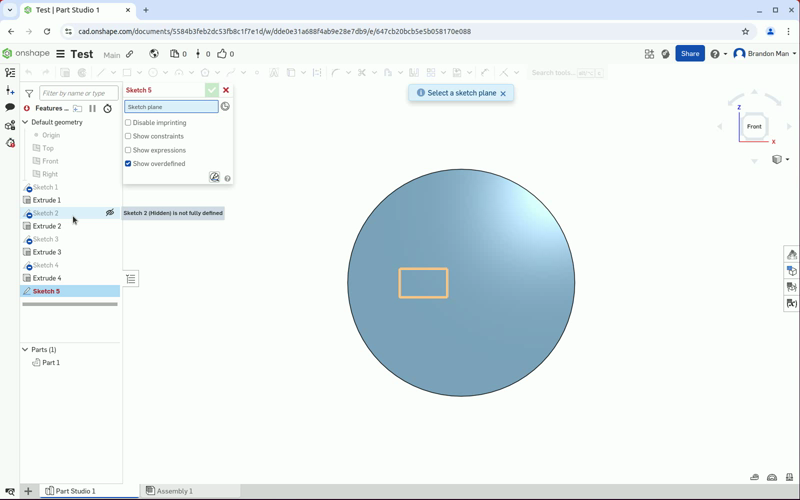
mouse_move(73, 163)
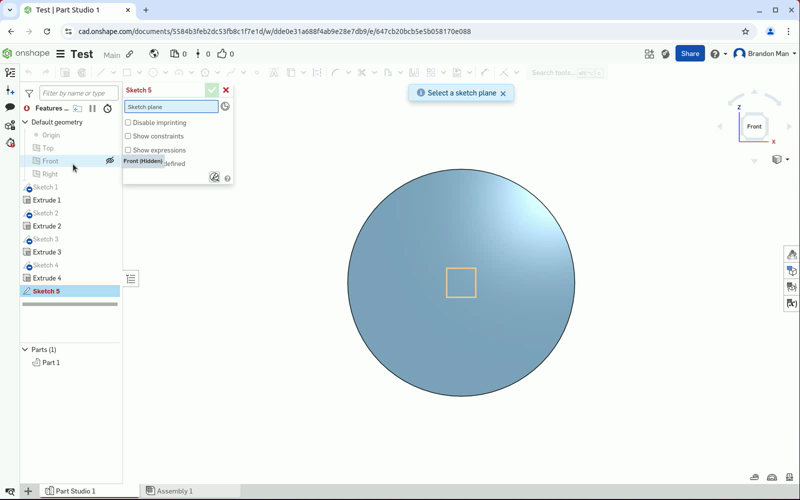
click(73, 163)
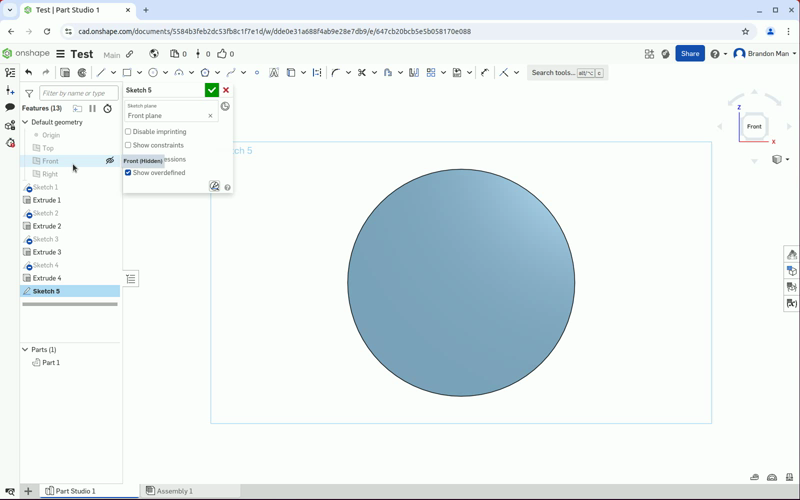
mouse_move(73, 352)
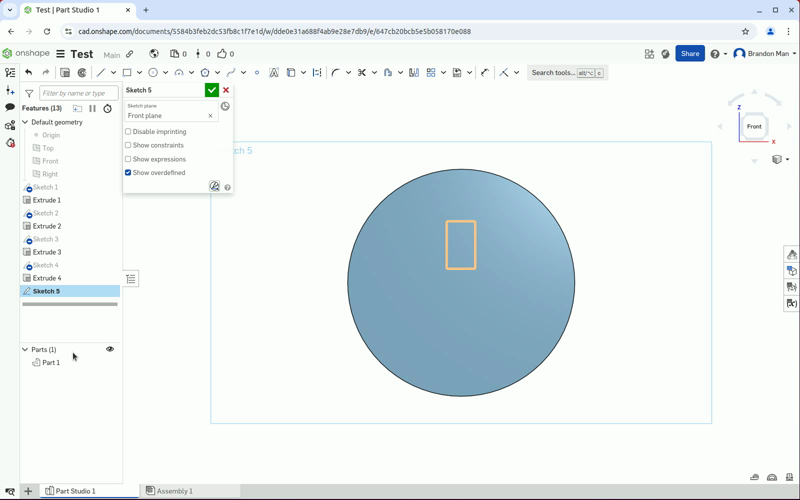
key(y)
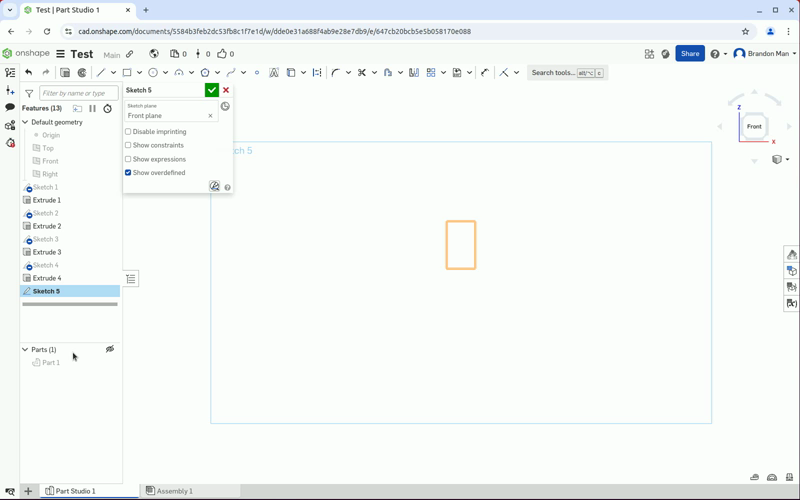
key(l)
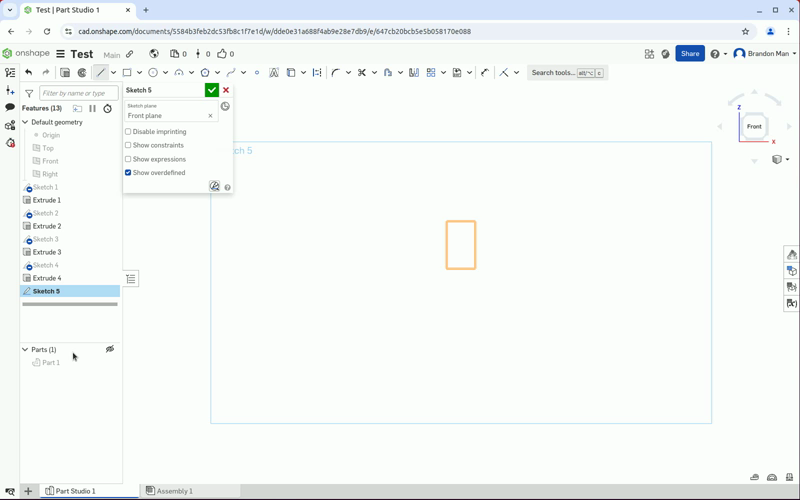
key_down(shift)
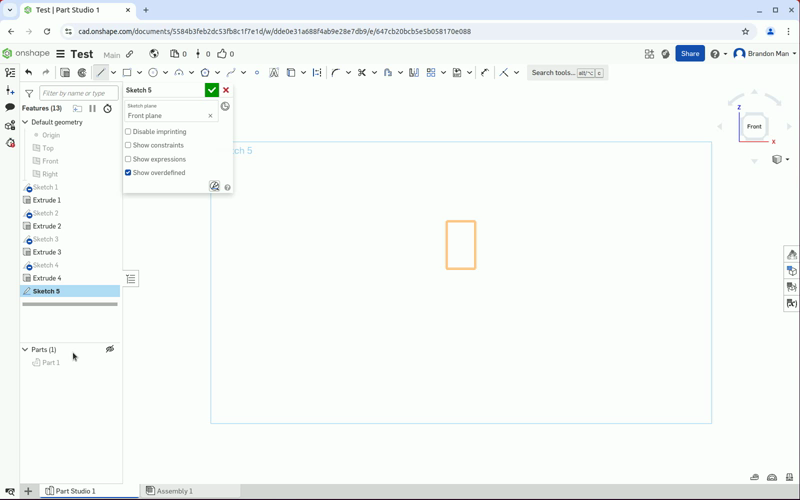
mouse_move(474, 297)
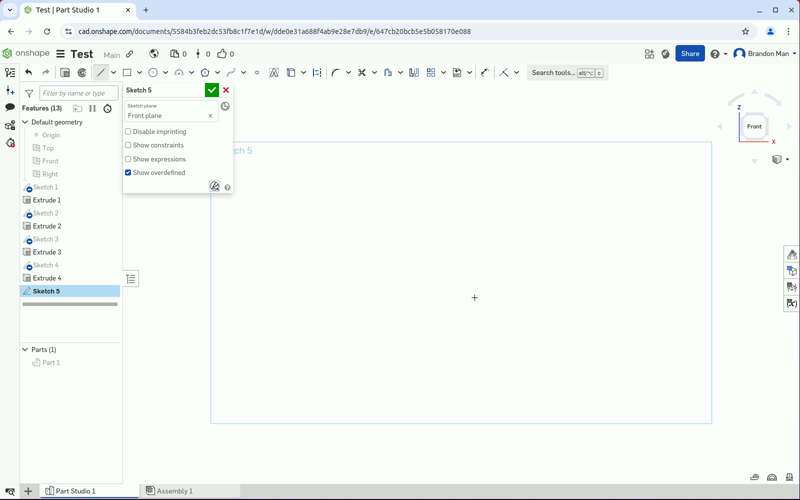
click(474, 297)
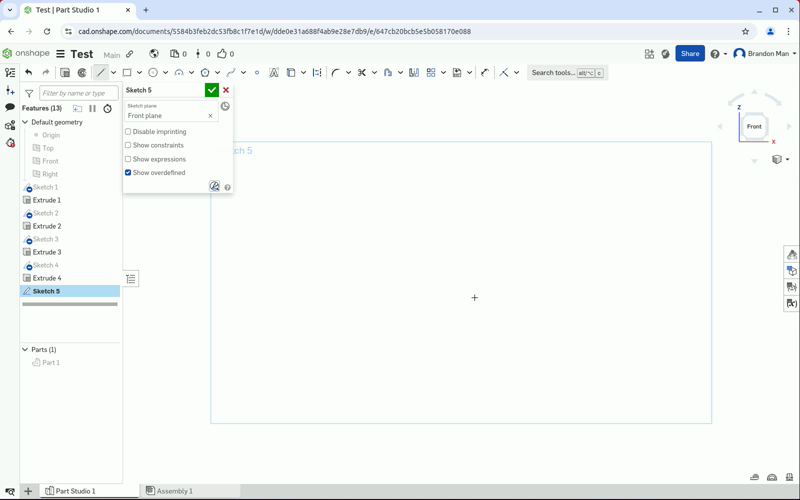
key_up(shift)
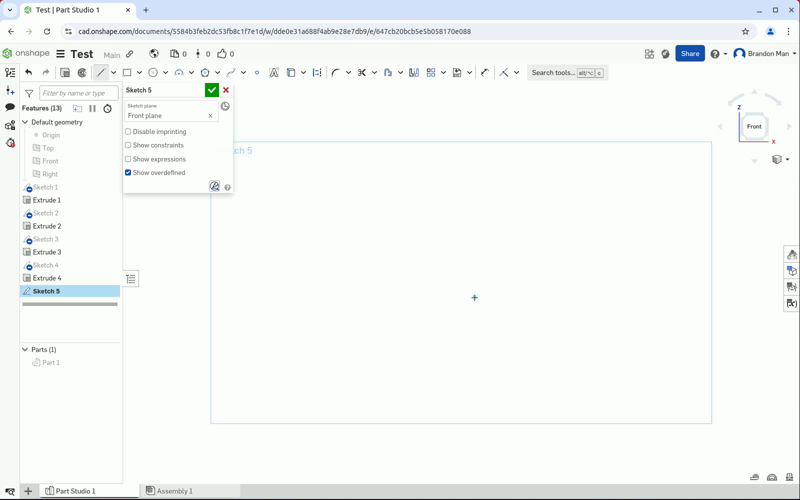
key_down(shift)
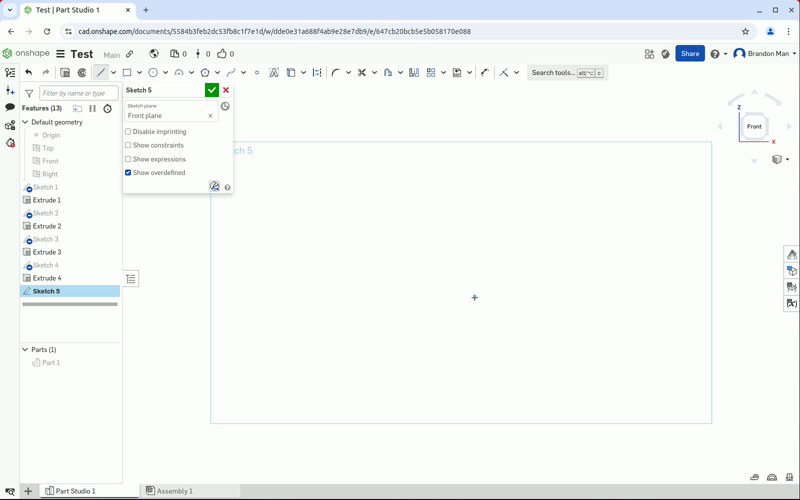
mouse_move(504, 297)
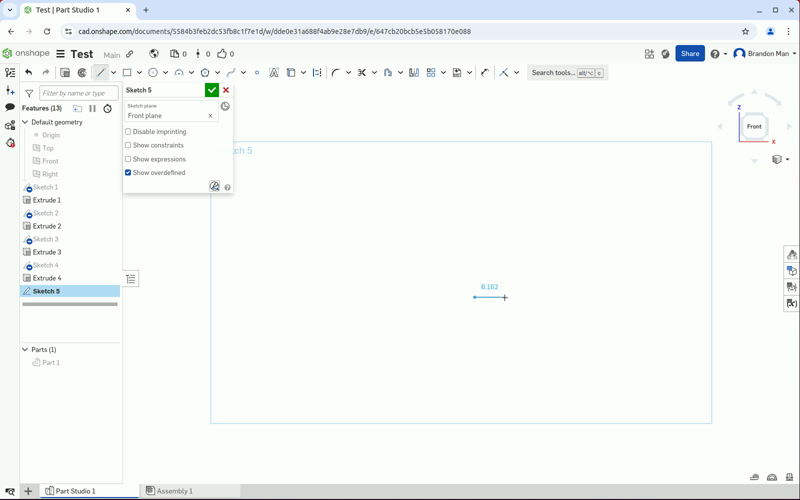
mouse_move(522, 297)
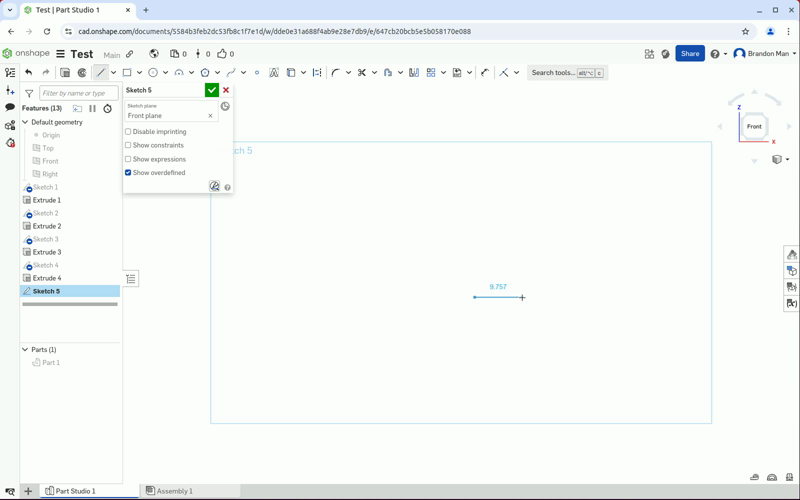
click(522, 297)
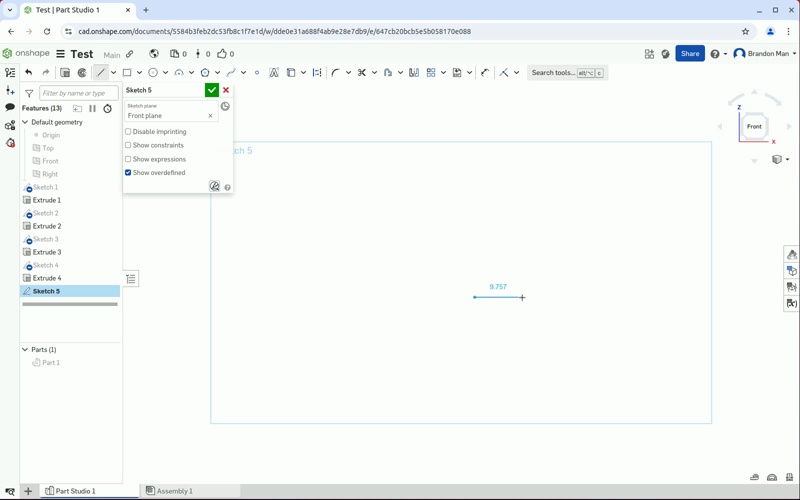
key_up(shift)
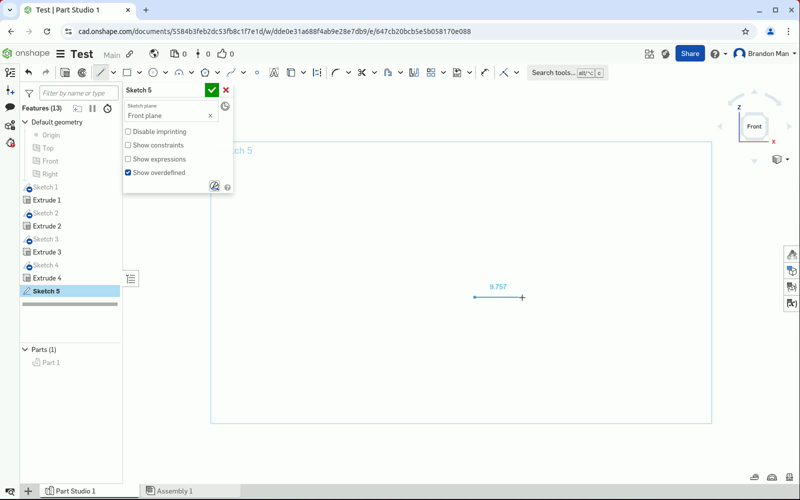
key_down(shift)
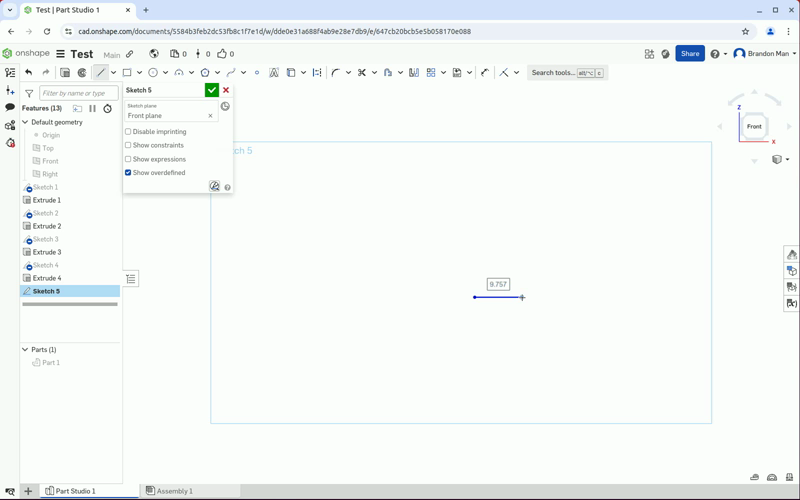
mouse_move(552, 297)
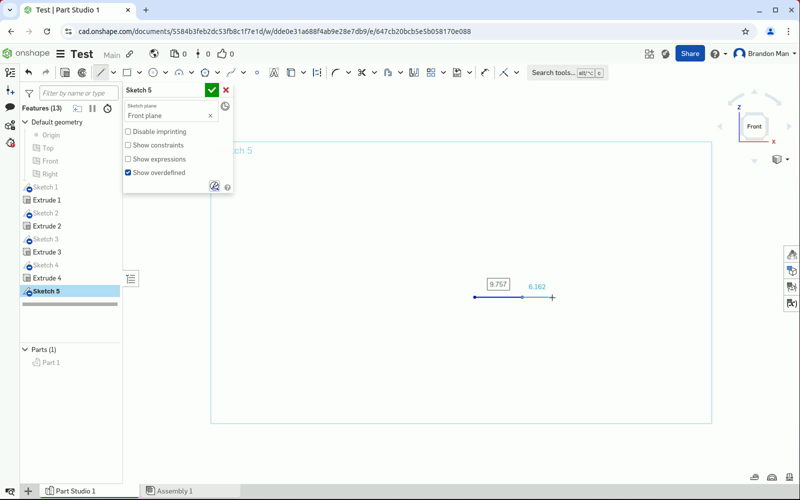
mouse_move(522, 268)
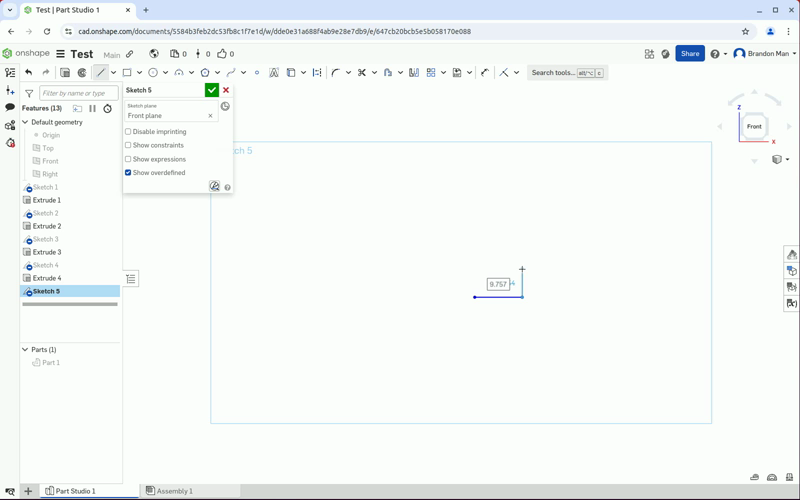
click(522, 268)
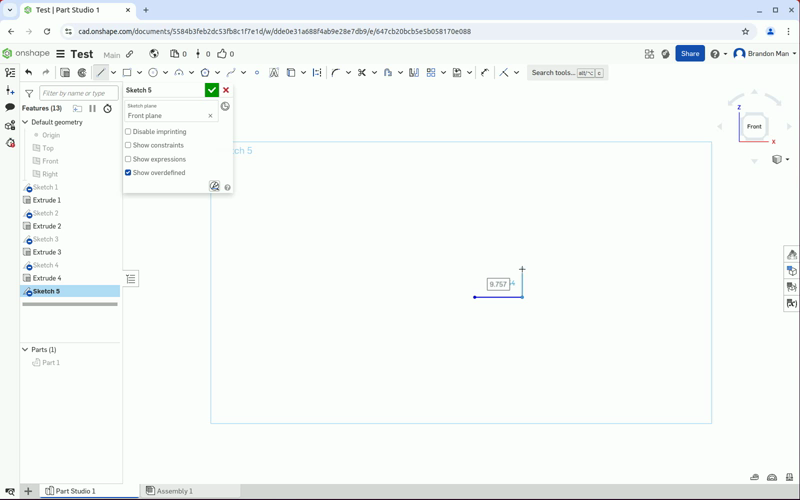
key_up(shift)
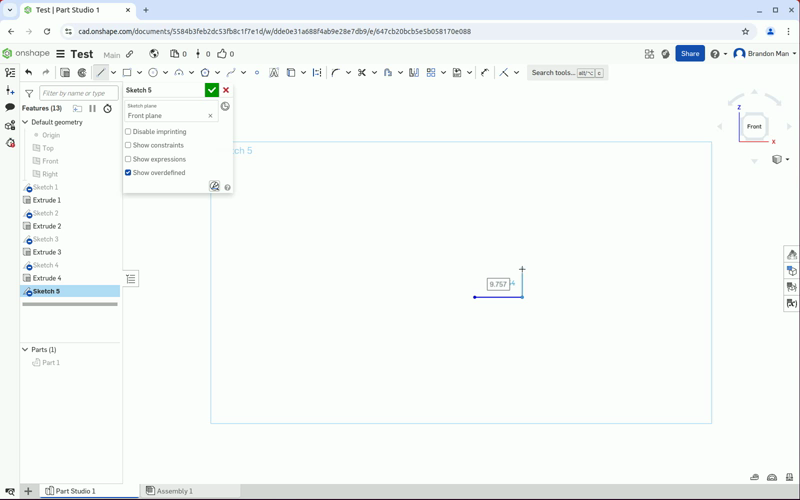
key_down(shift)
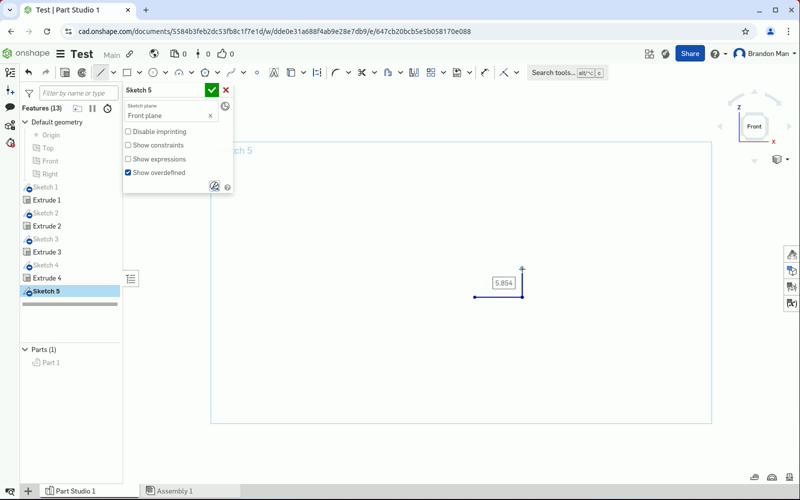
mouse_move(552, 268)
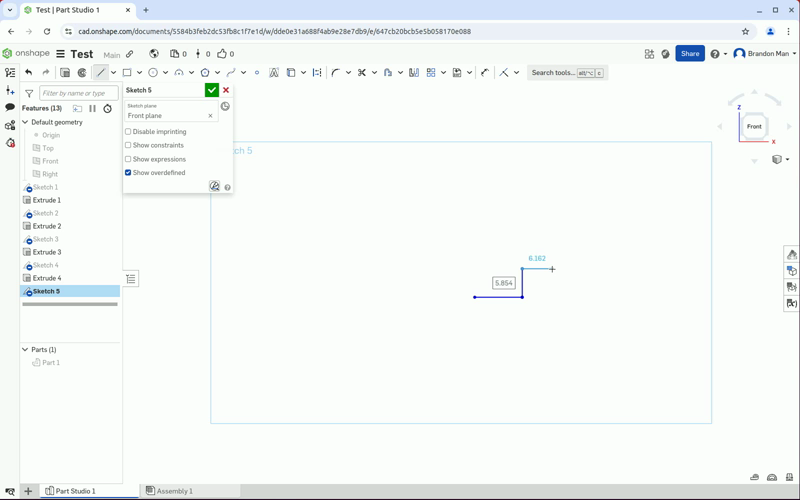
mouse_move(474, 268)
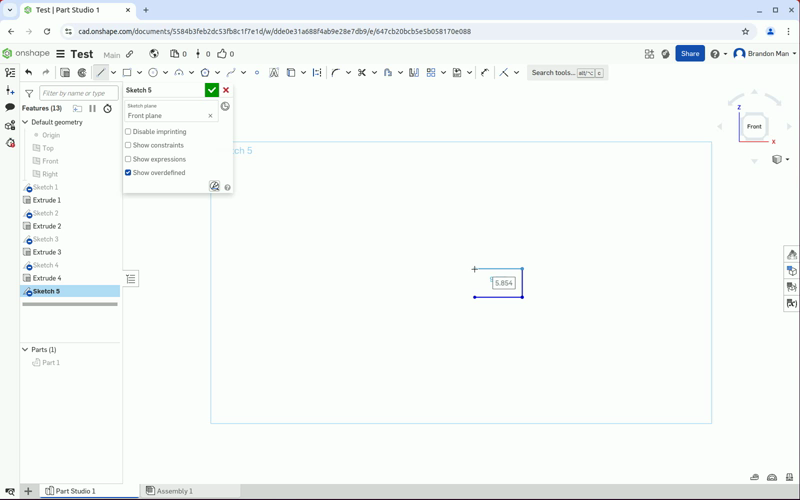
click(474, 268)
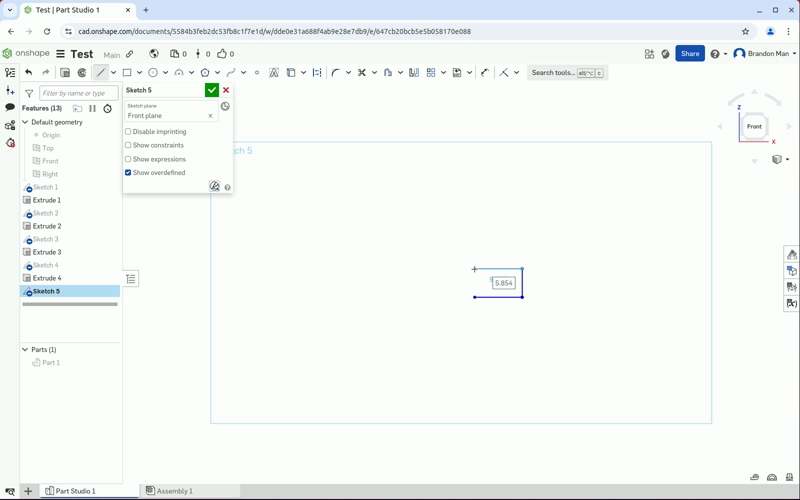
key_up(shift)
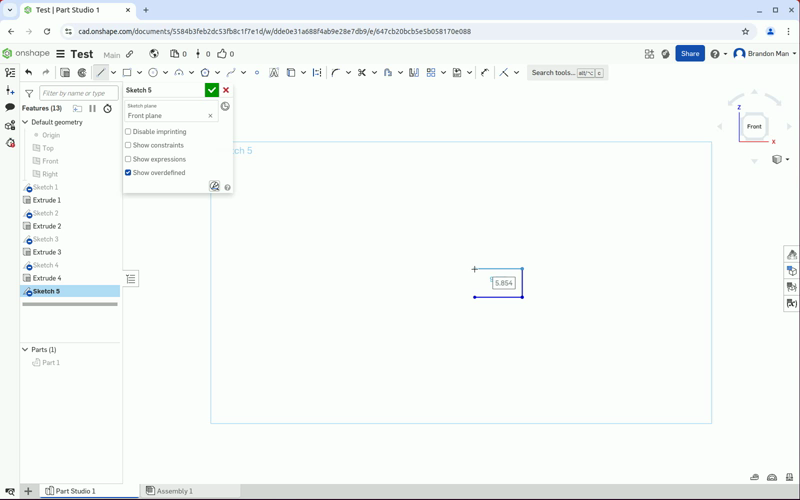
mouse_move(504, 268)
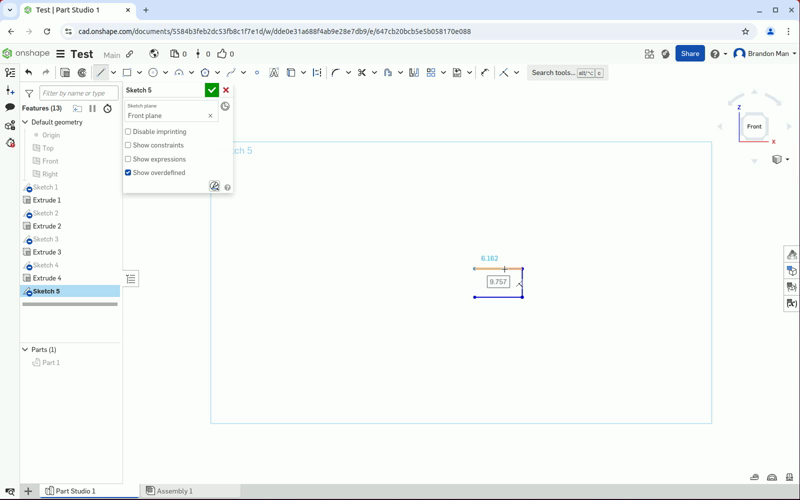
key_down(shift)
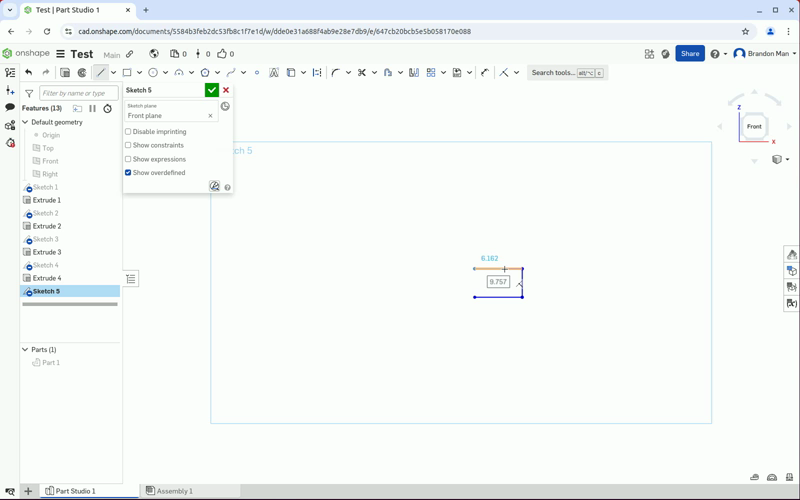
mouse_move(474, 297)
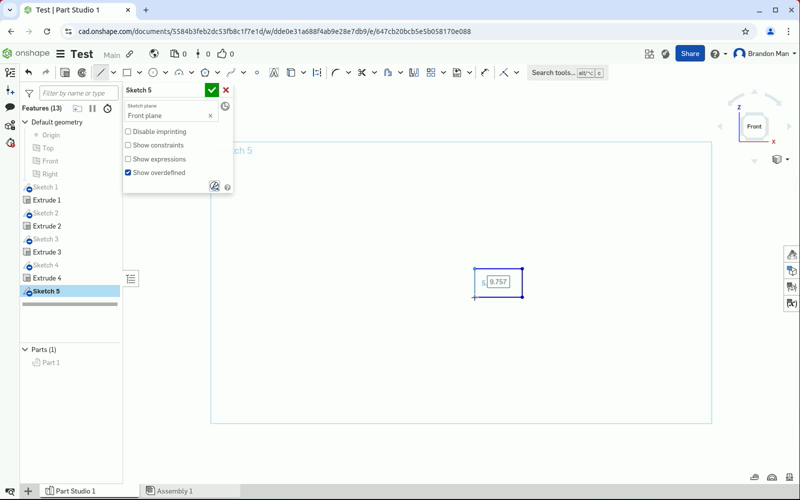
key_up(shift)
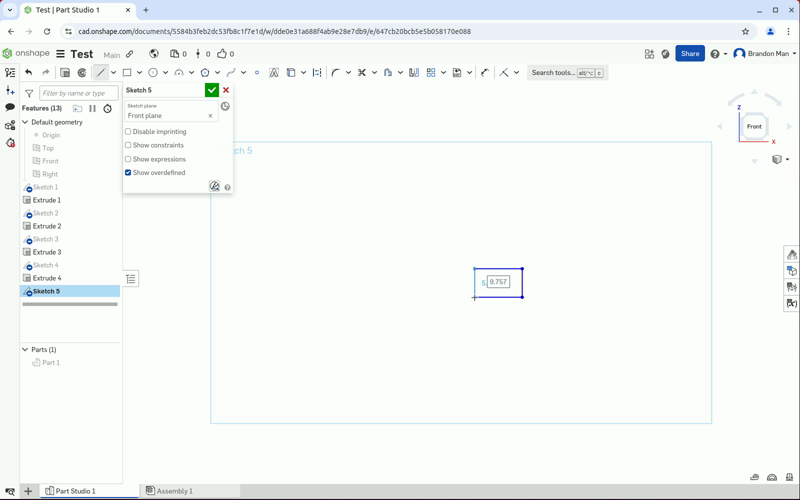
click(474, 297)
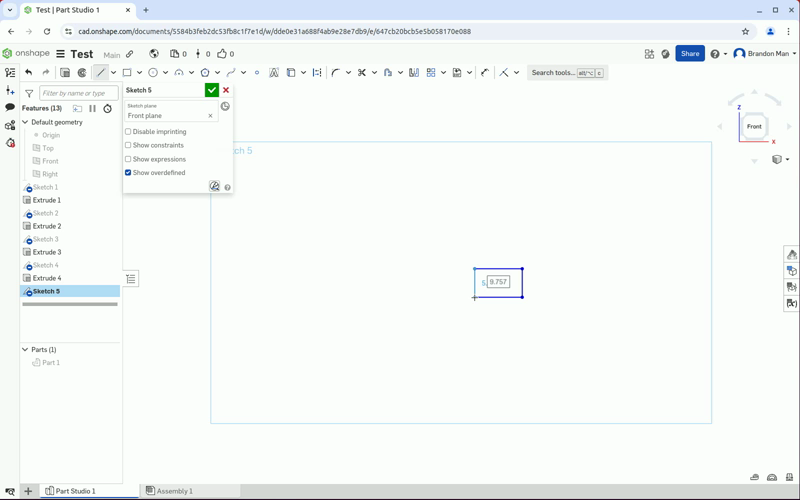
key(esc)
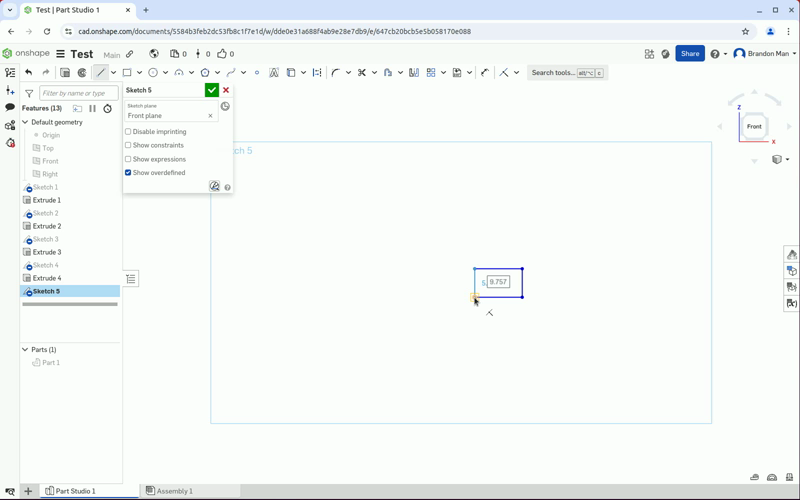
mouse_move(492, 270)
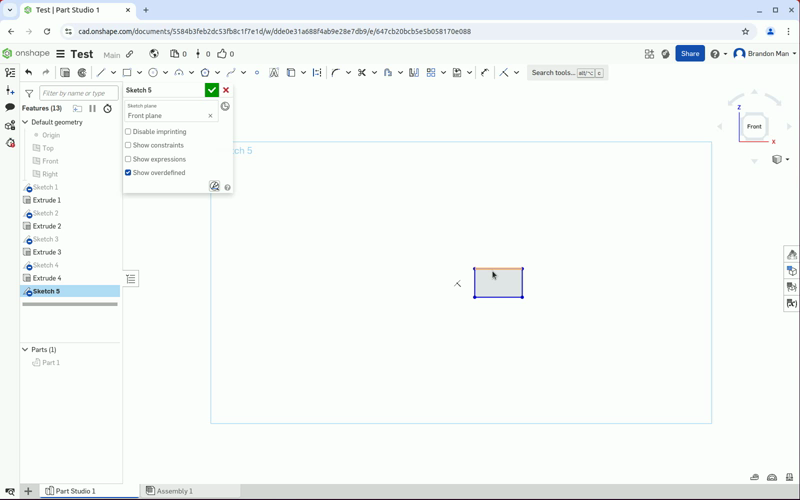
scroll(6)
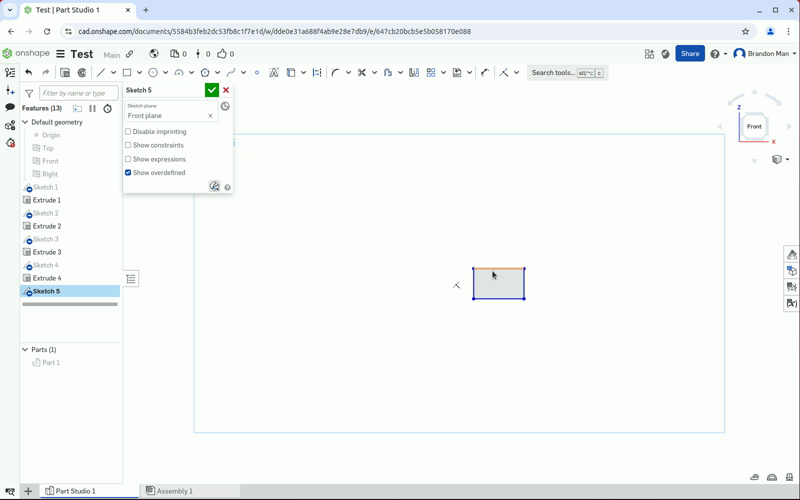
scroll(6)
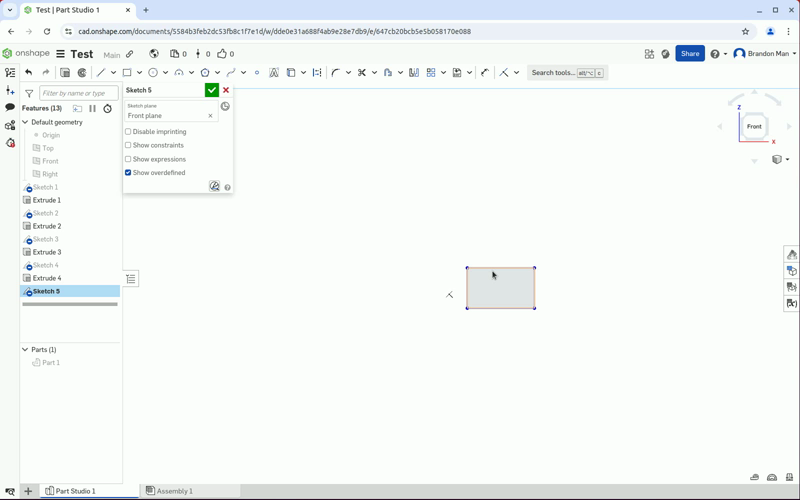
scroll(6)
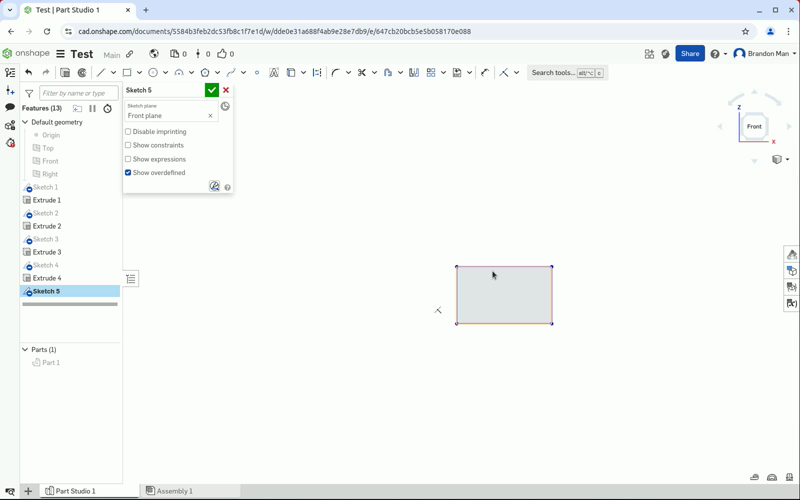
scroll(6)
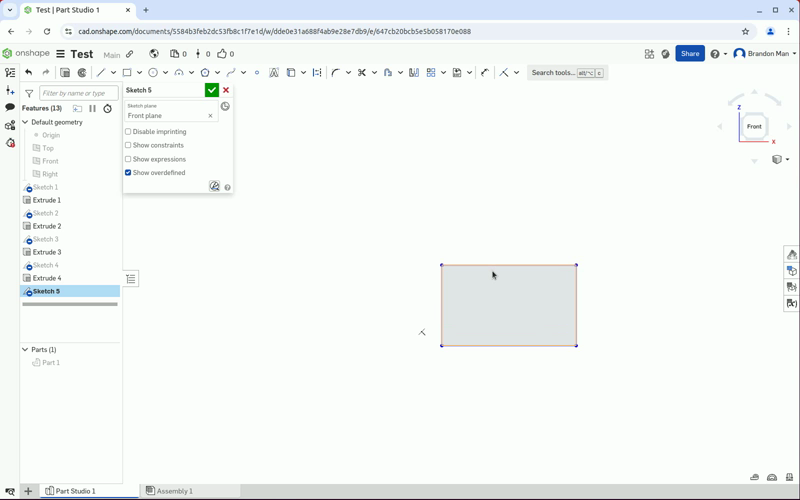
scroll(6)
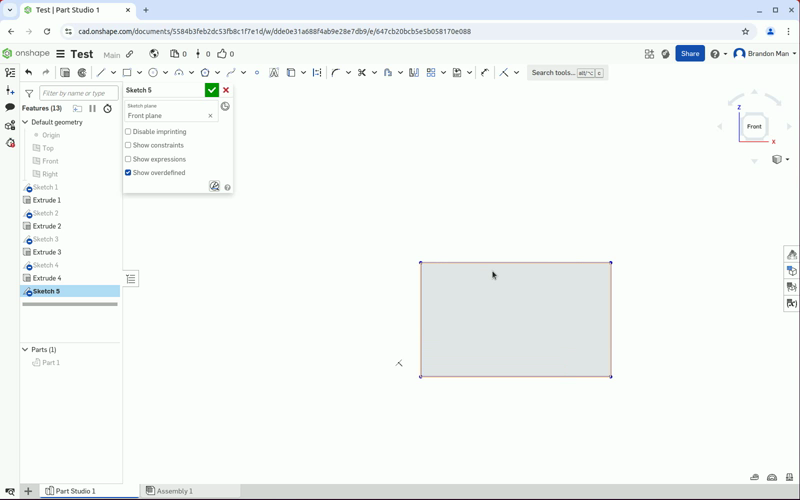
scroll(6)
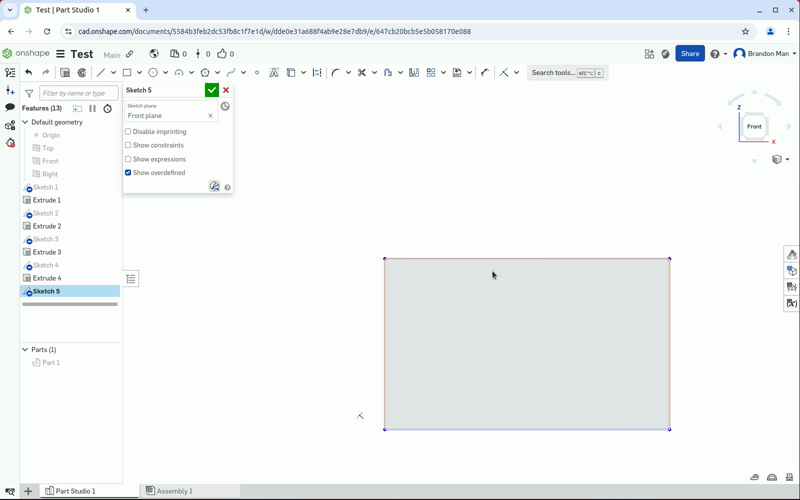
scroll(6)
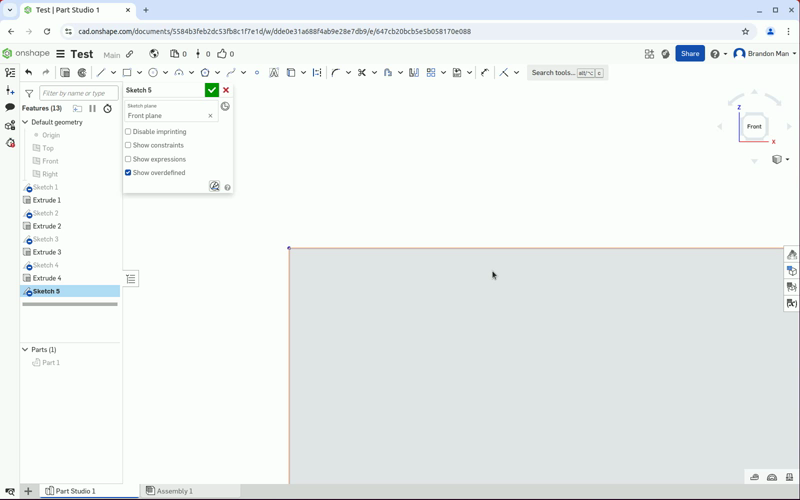
click(492, 270)
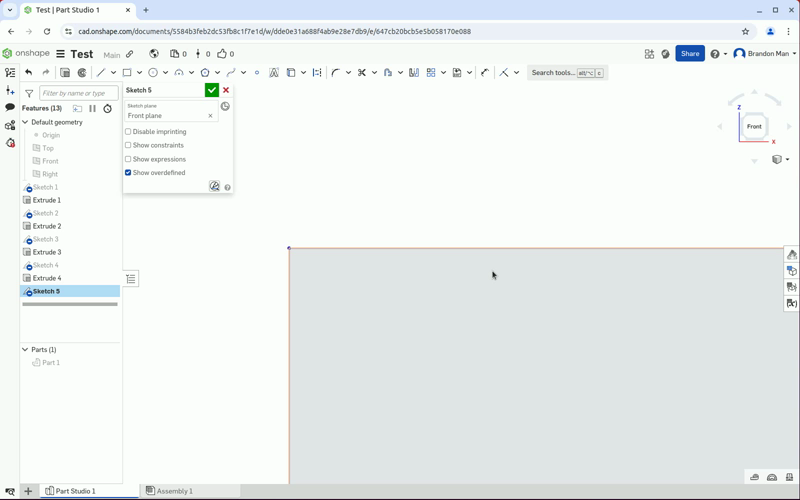
scroll(-6)
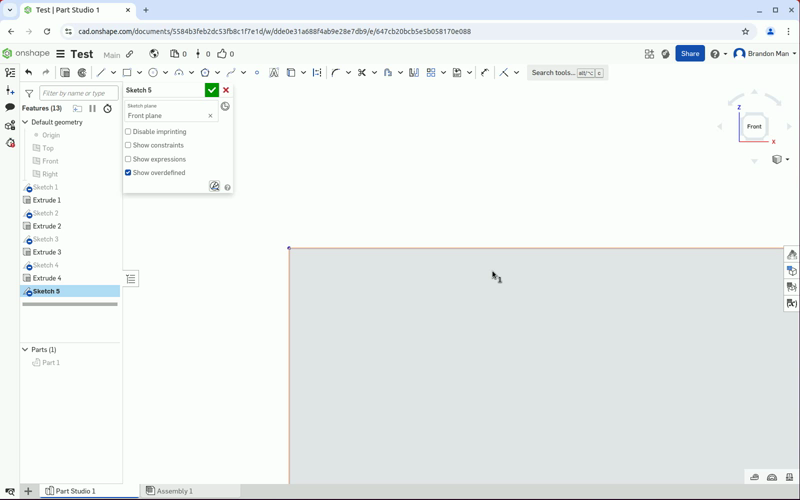
scroll(-6)
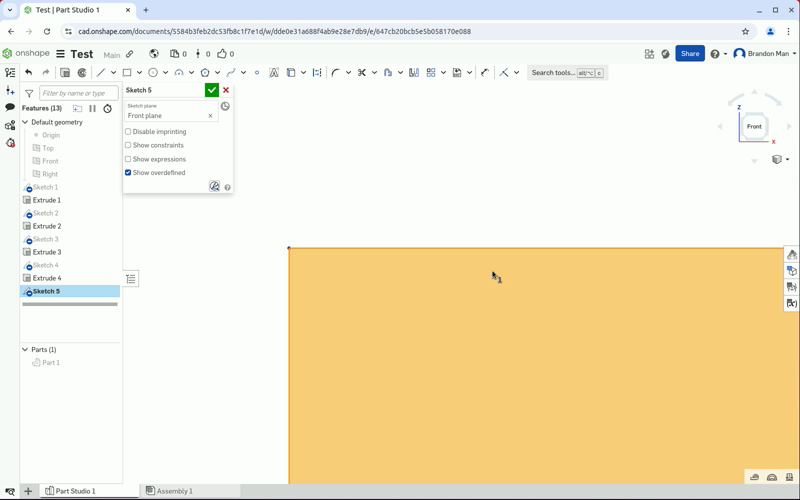
scroll(-6)
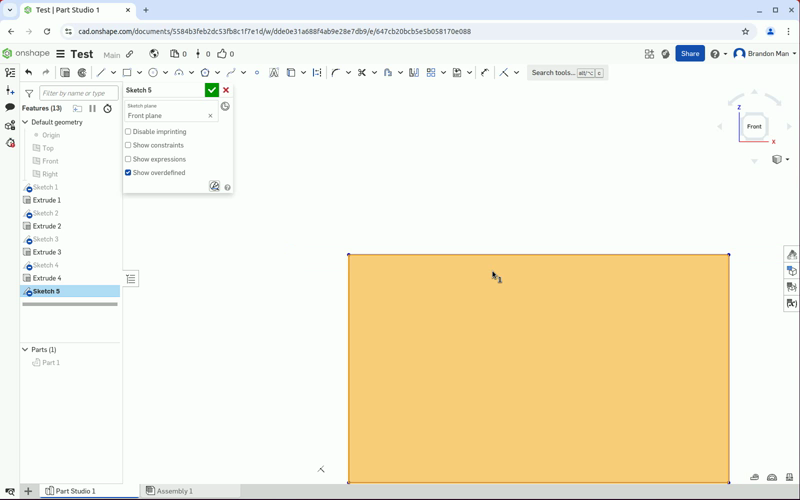
scroll(-6)
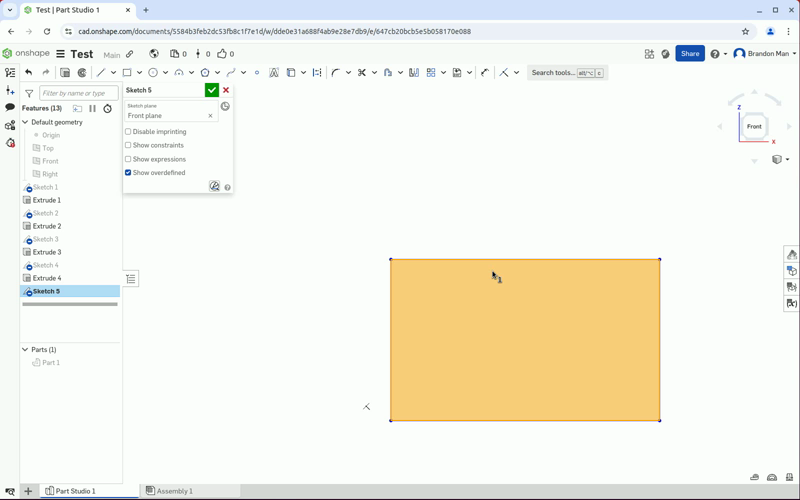
scroll(-6)
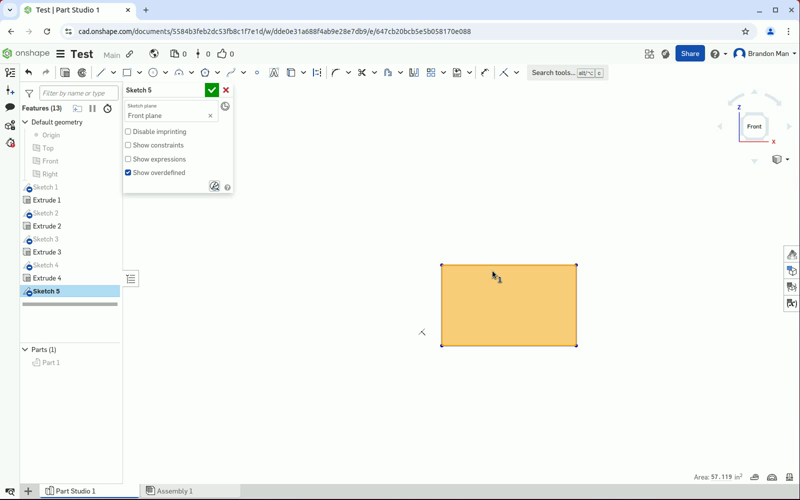
scroll(-6)
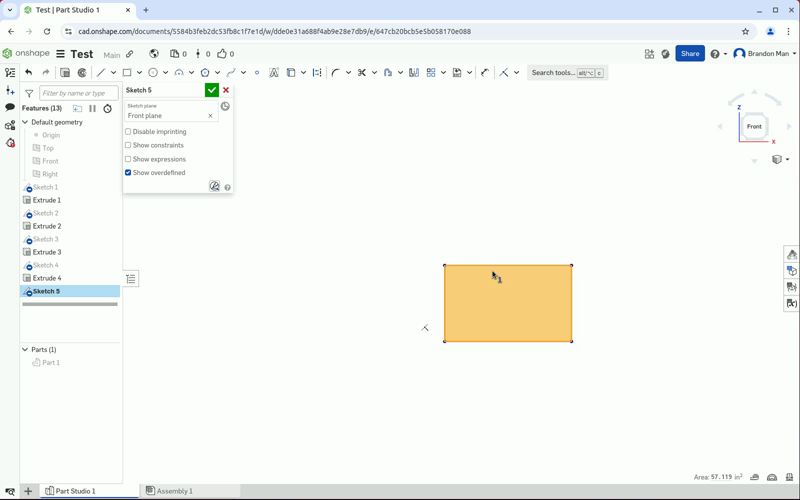
scroll(-6)
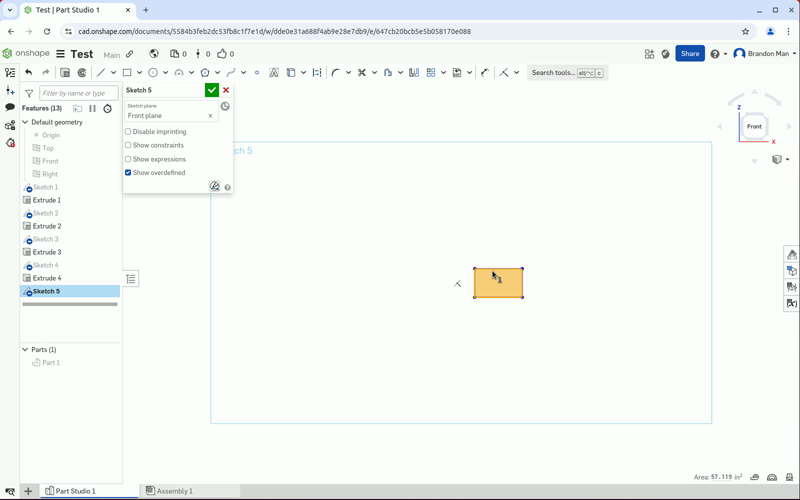
mouse_move(73, 352)
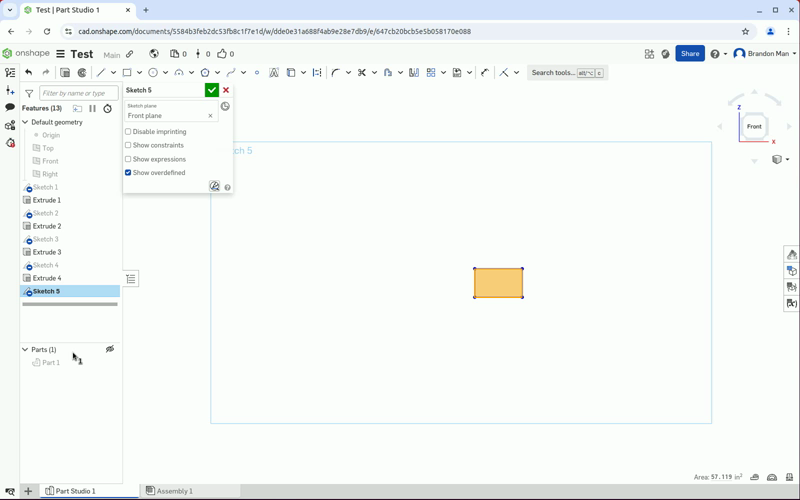
key(shift+y)
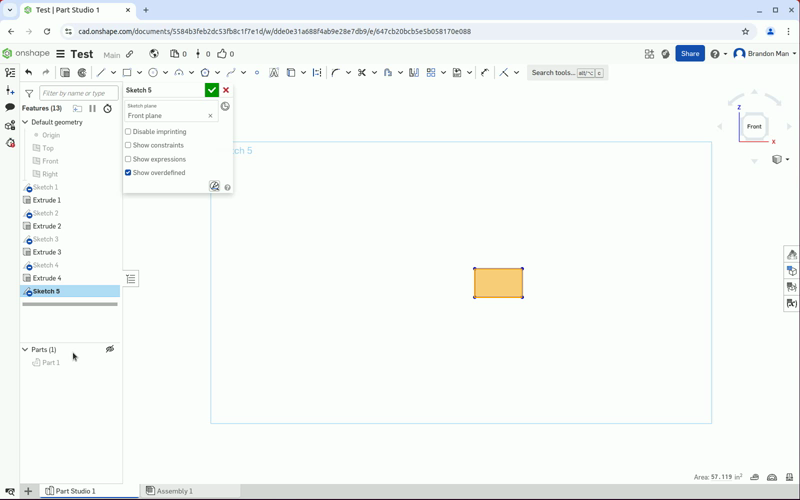
key(shift+e)
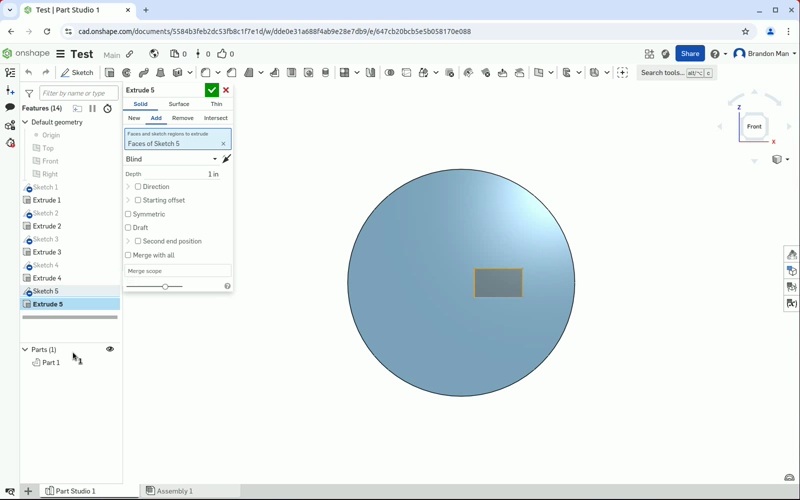
mouse_move(143, 106)
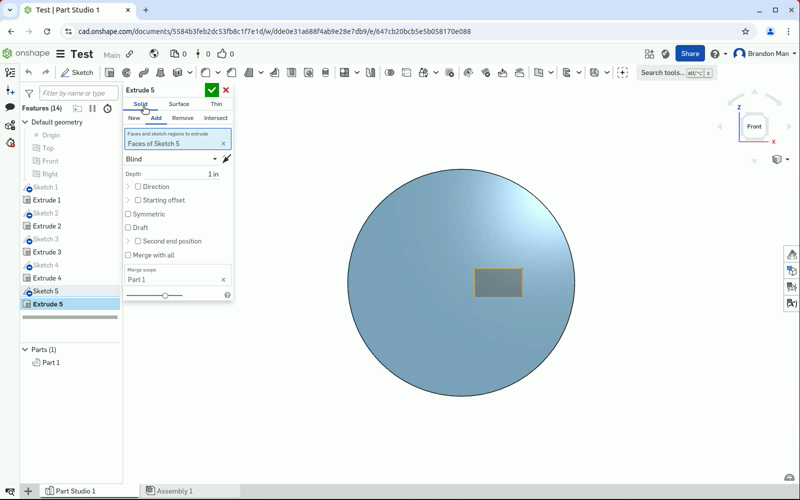
click(143, 106)
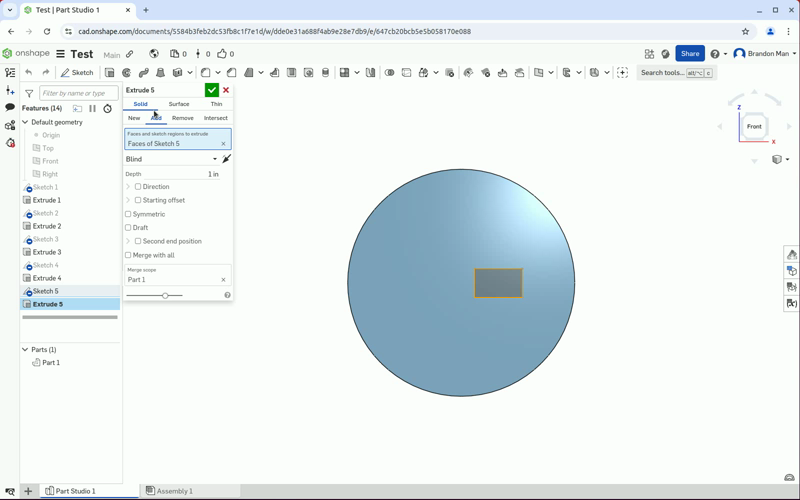
mouse_move(186, 120)
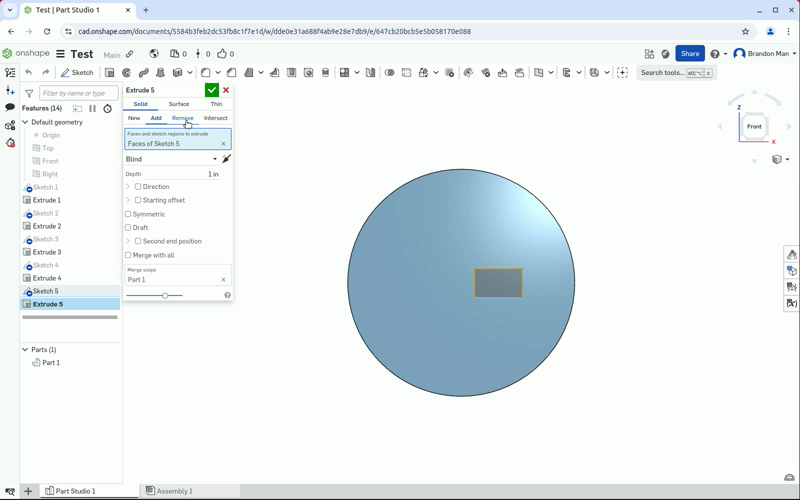
click(186, 120)
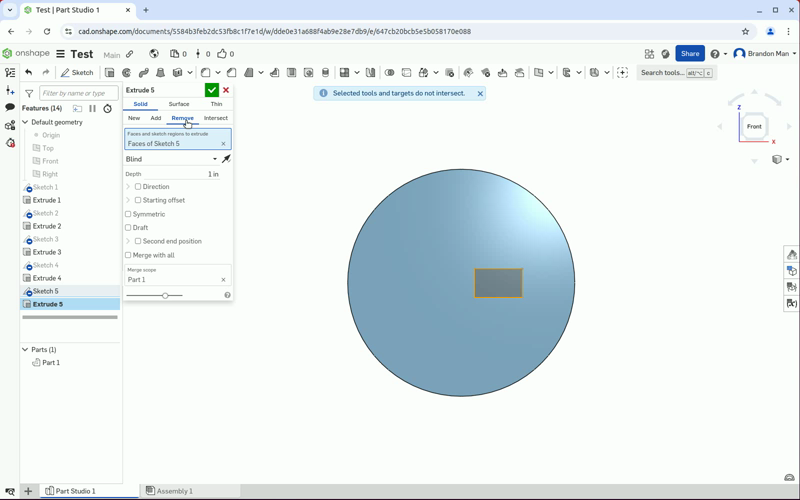
key(tab, 4)
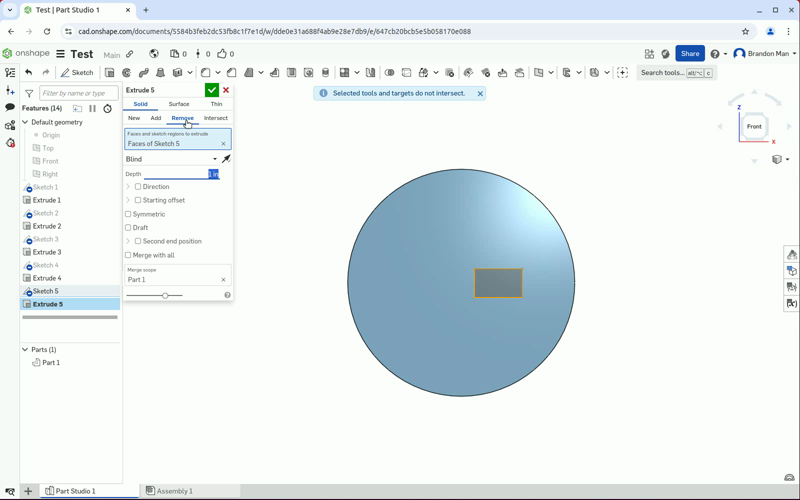
text(-5.777)
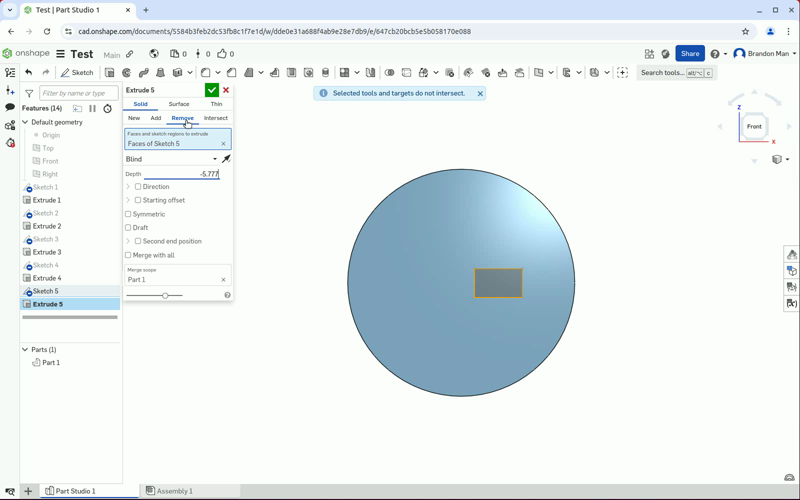
key(tab, 6)
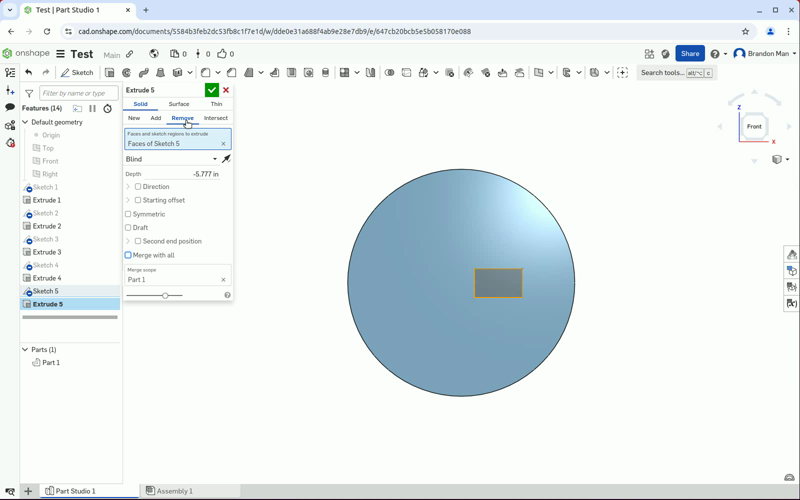
key(space)
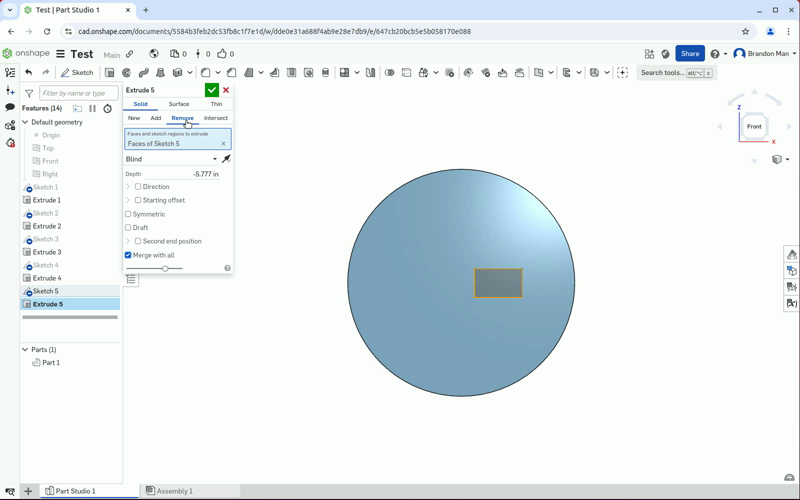
key(enter)
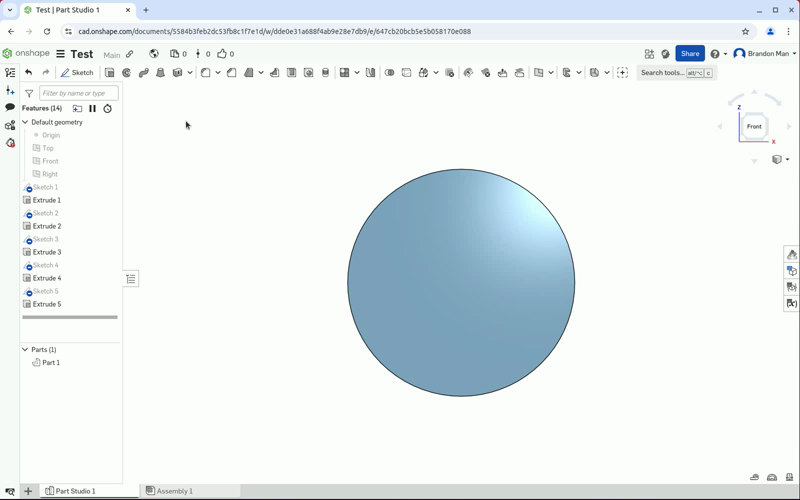
key(shift+h)
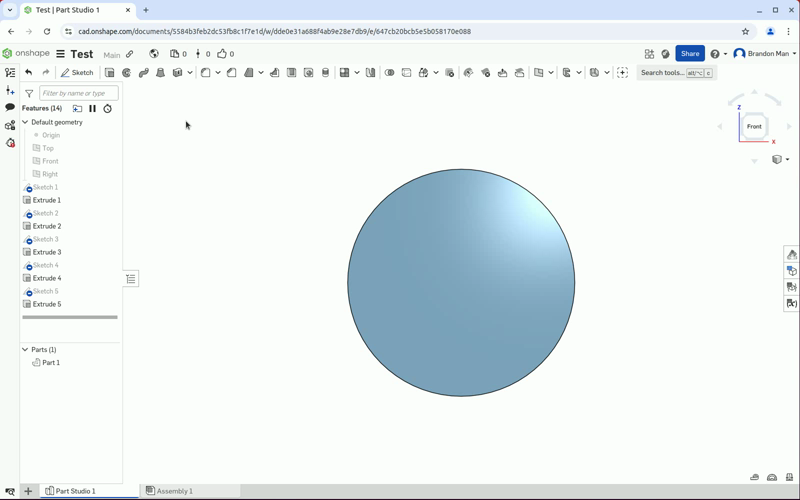
key(shift+h)
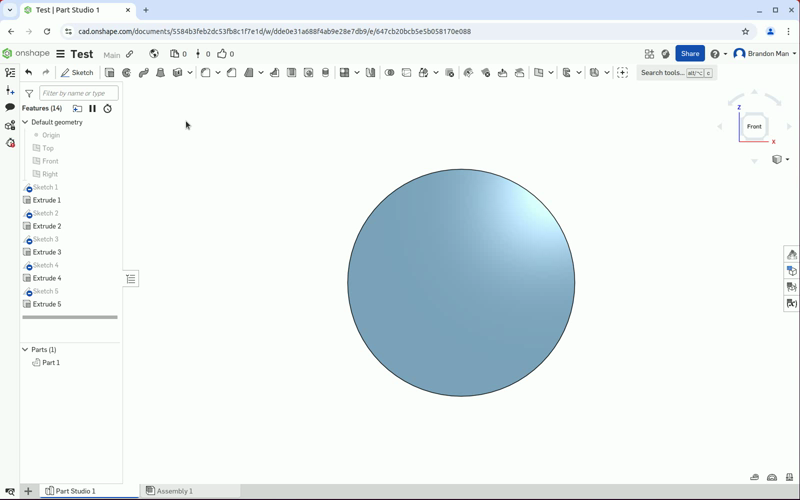
mouse_move(73, 189)
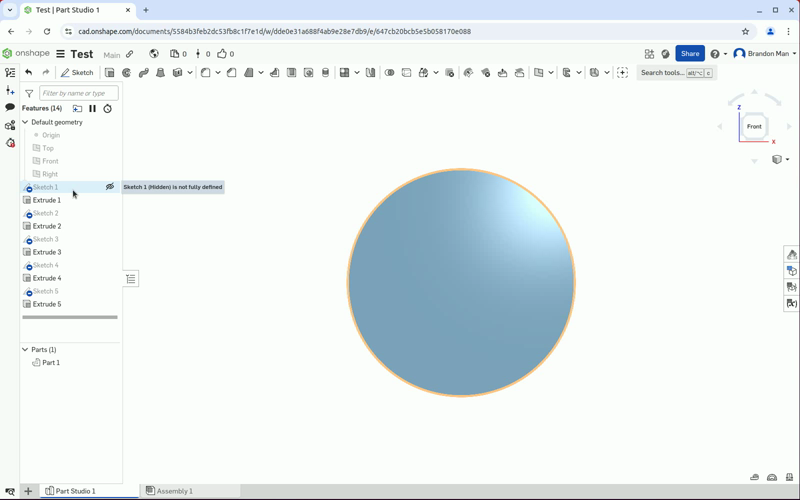
click(73, 189)
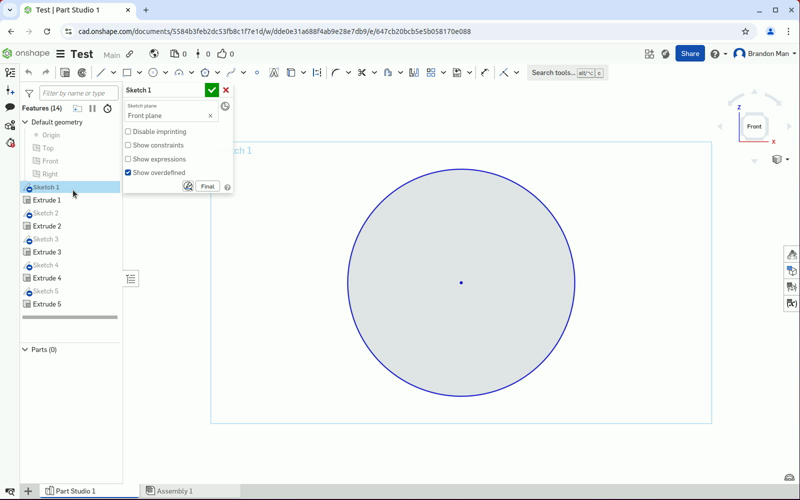
mouse_move(229, 92)
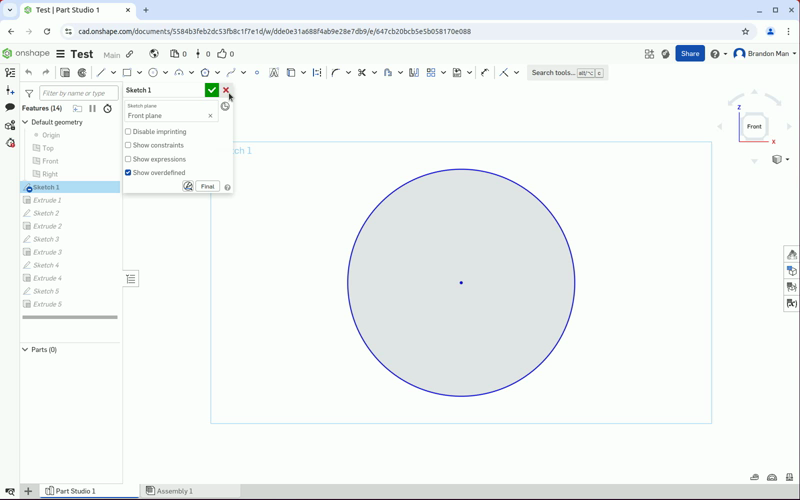
click(229, 92)
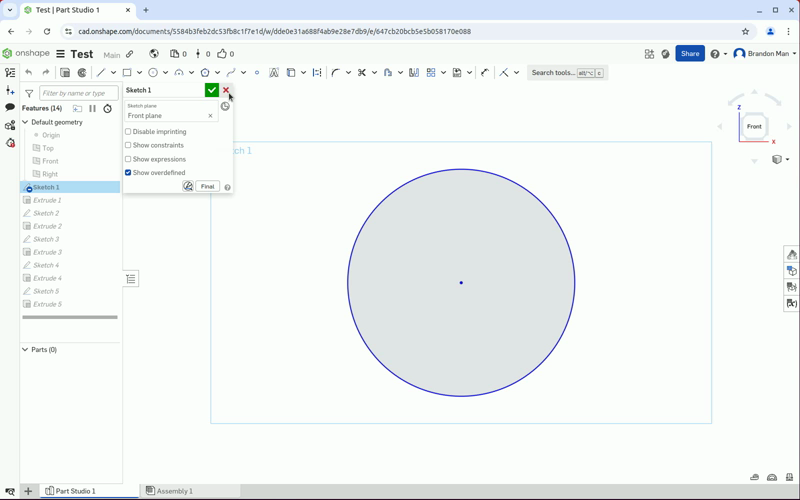
key(shift+s)
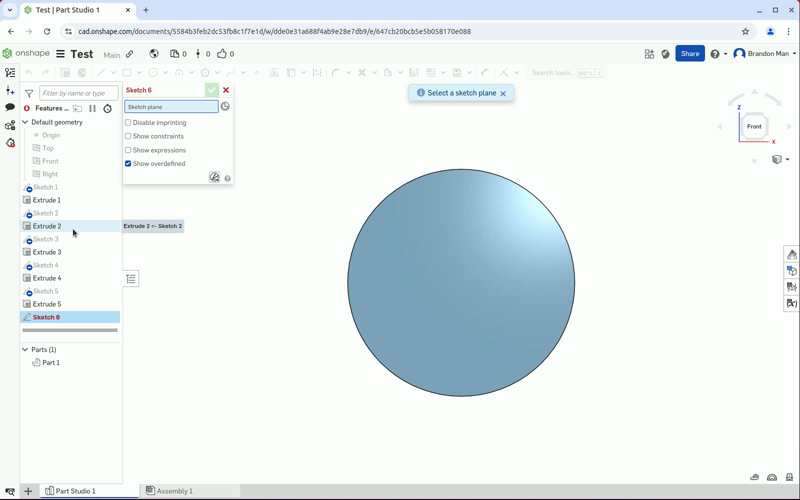
scroll(3)
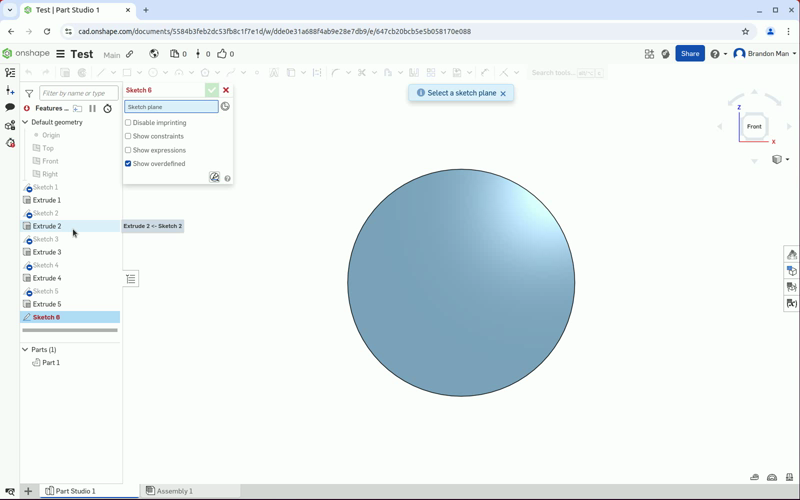
mouse_move(73, 163)
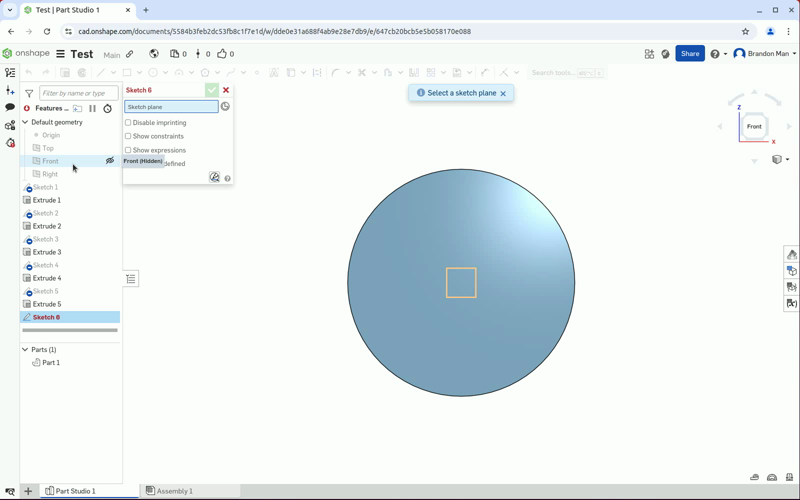
click(73, 163)
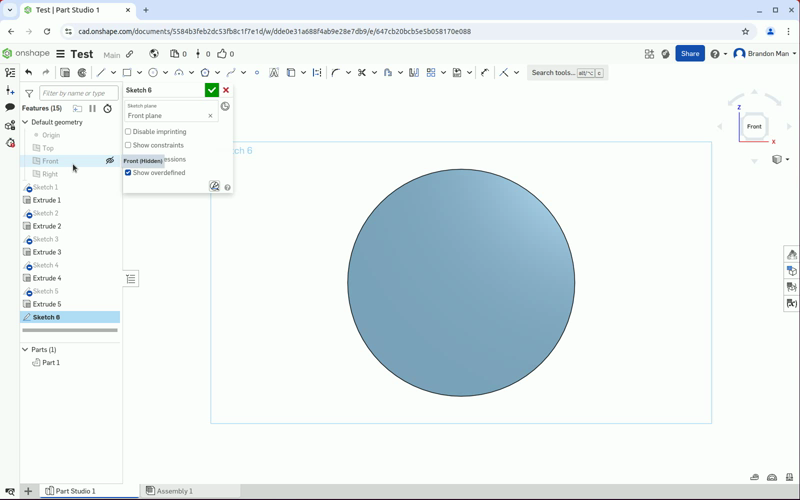
mouse_move(73, 352)
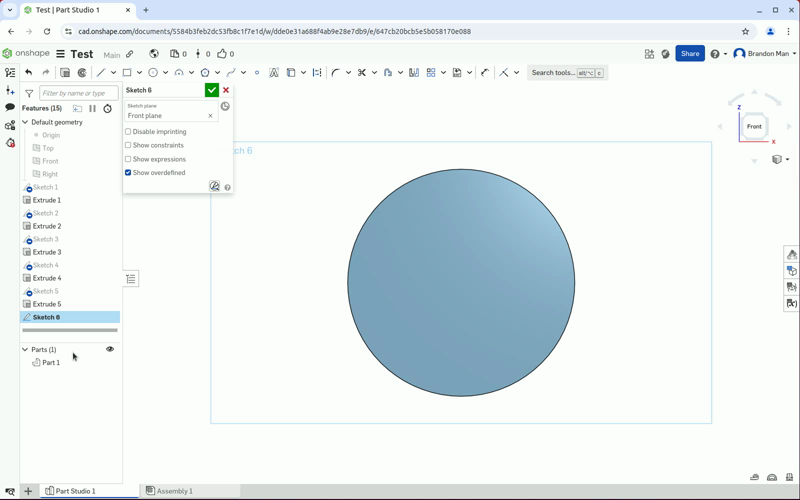
key(y)
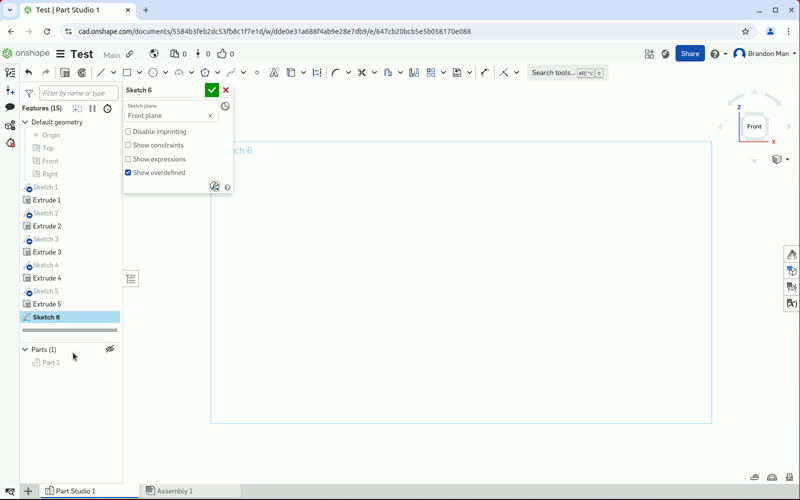
key(l)
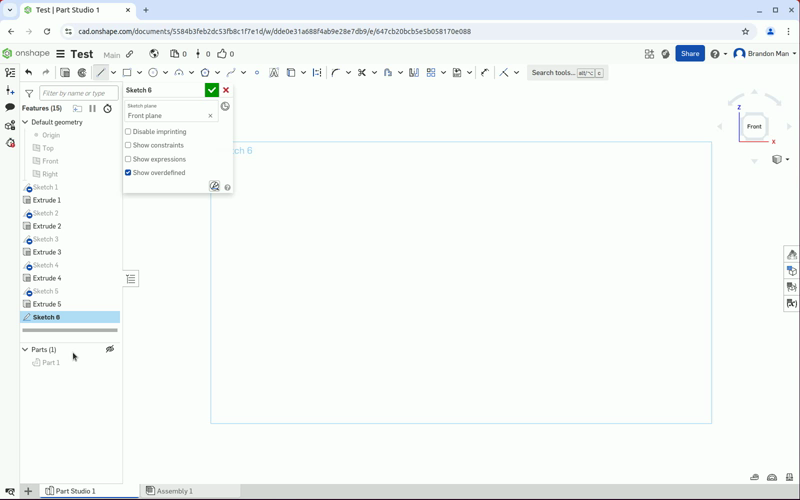
key_down(shift)
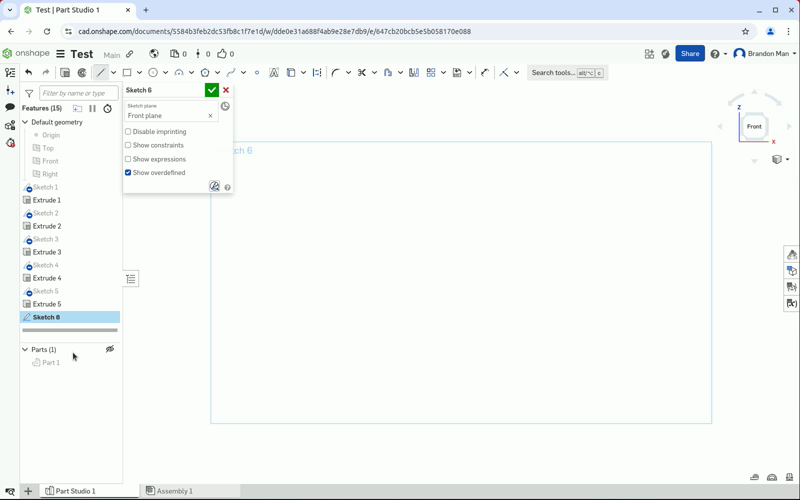
mouse_move(446, 343)
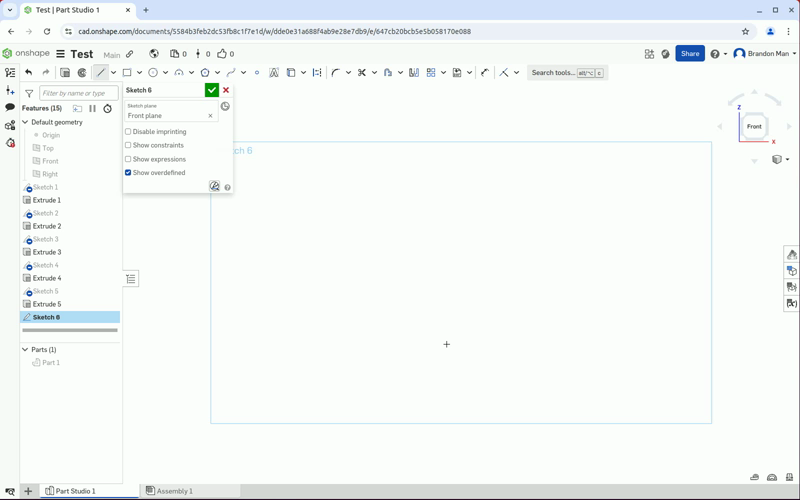
click(446, 343)
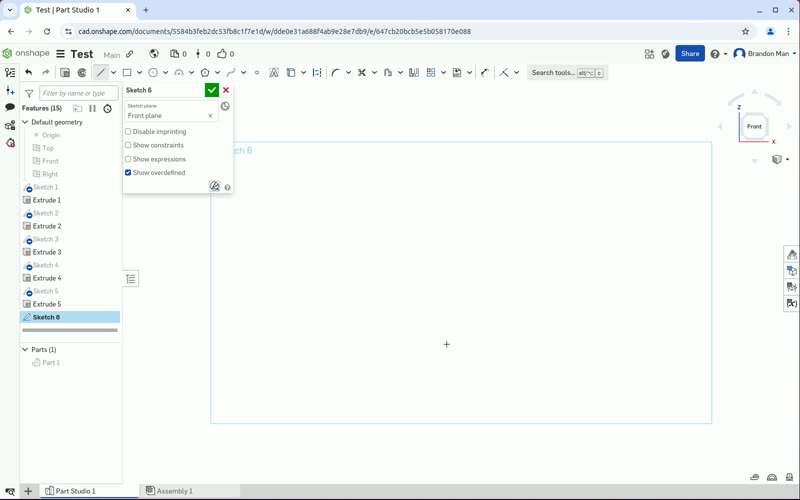
key_up(shift)
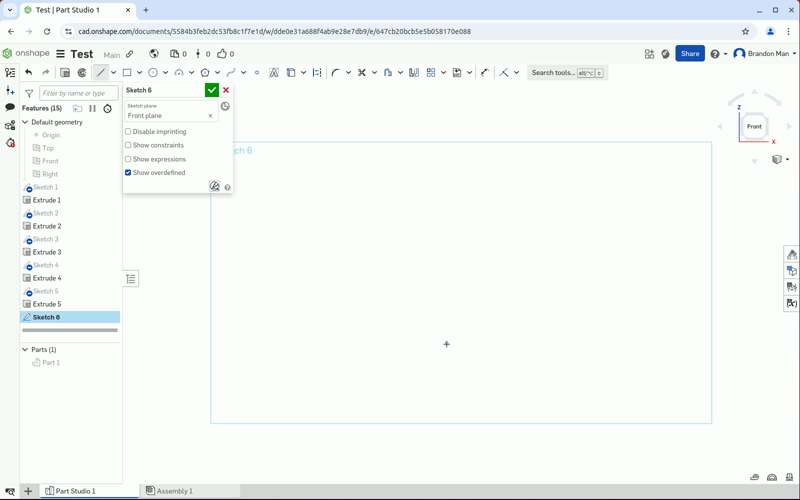
key_down(shift)
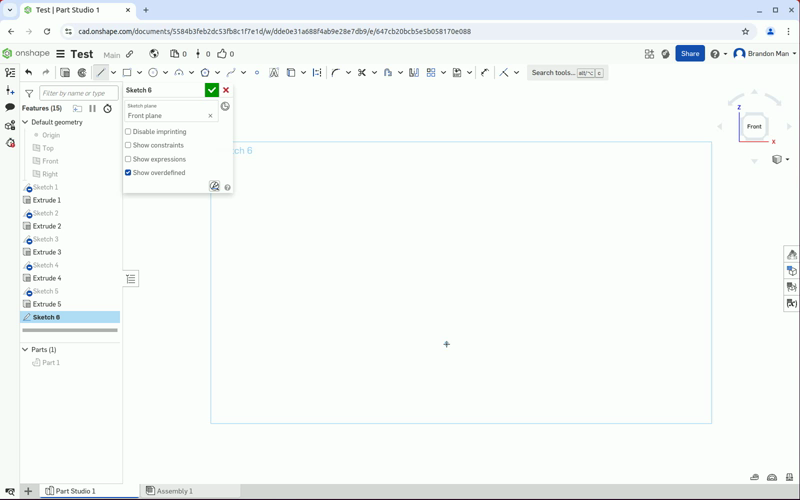
mouse_move(476, 343)
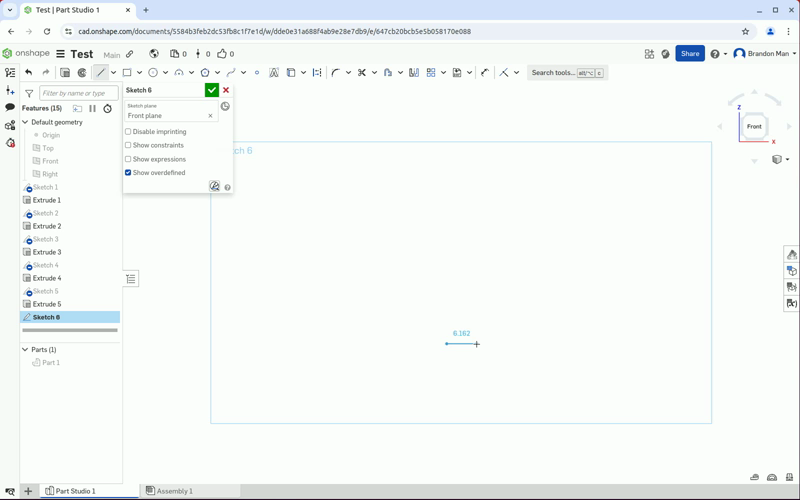
mouse_move(475, 343)
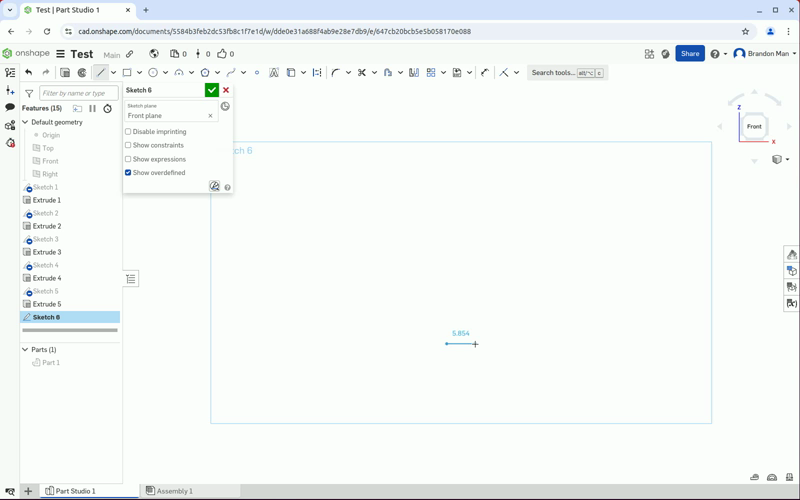
click(475, 343)
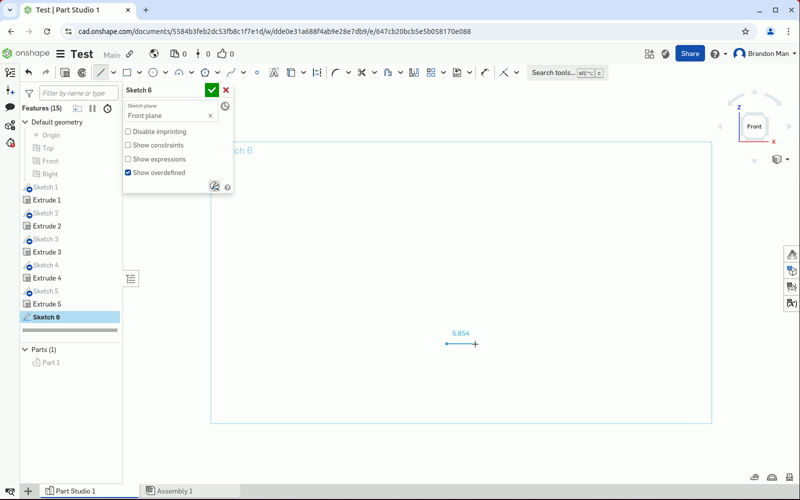
key_up(shift)
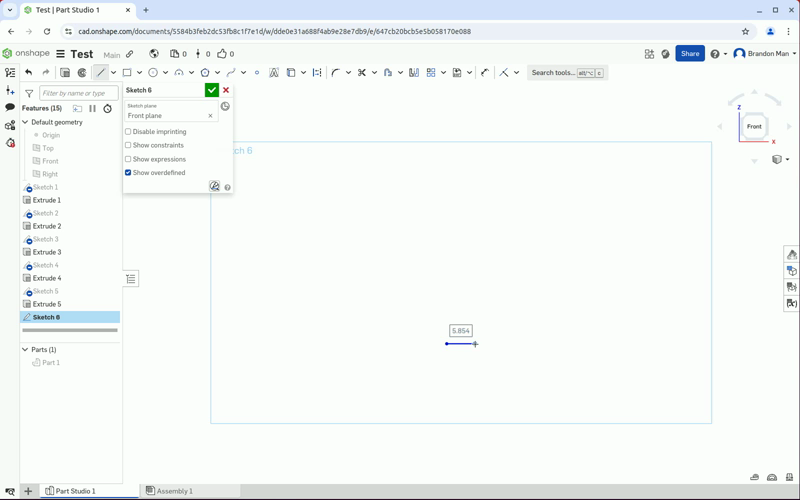
key_down(shift)
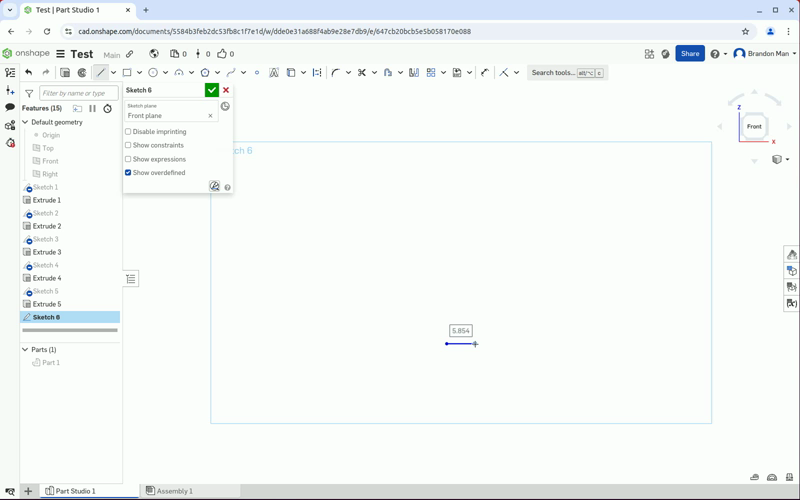
mouse_move(505, 343)
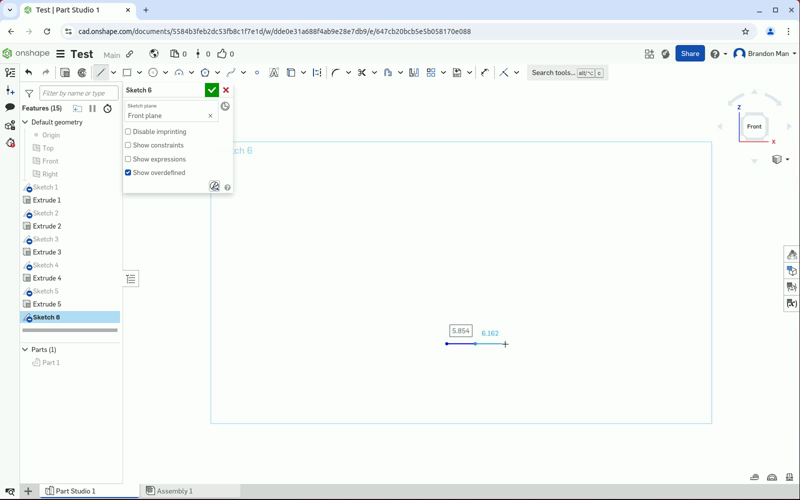
mouse_move(475, 296)
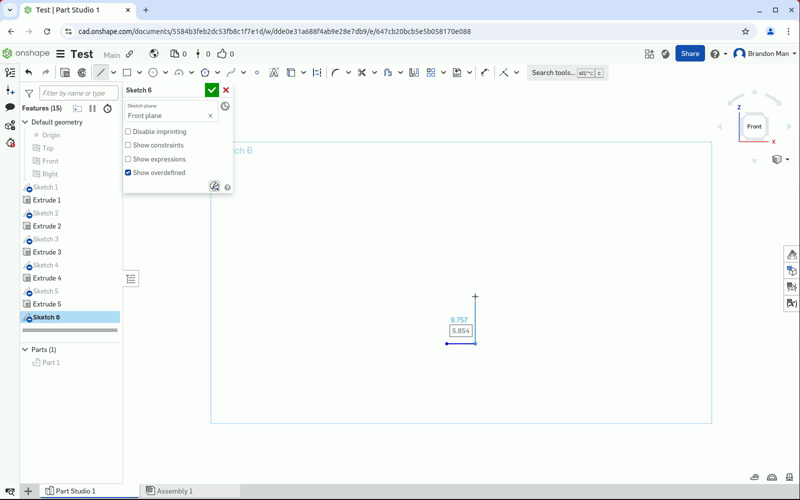
click(475, 296)
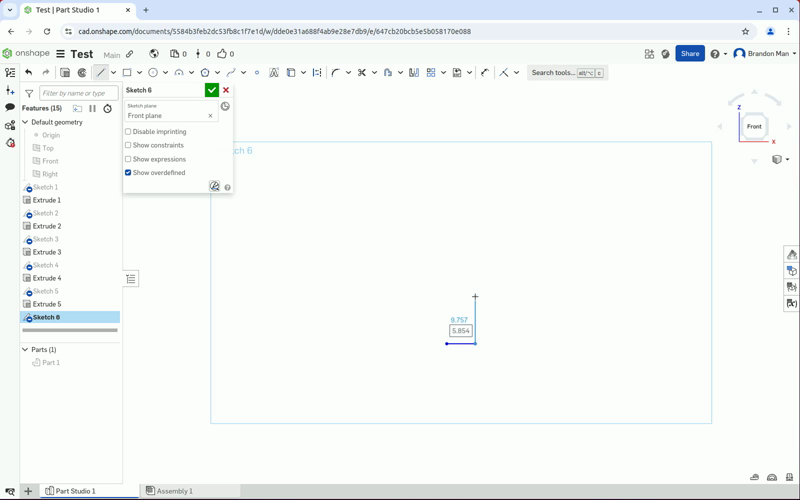
key_up(shift)
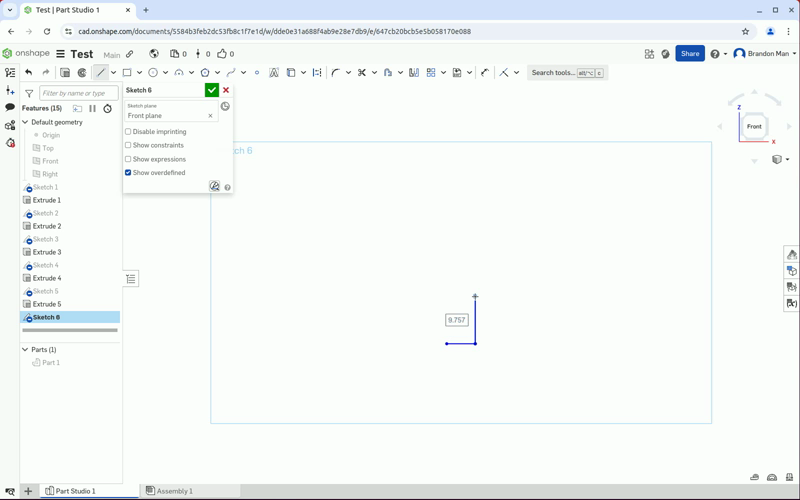
key_down(shift)
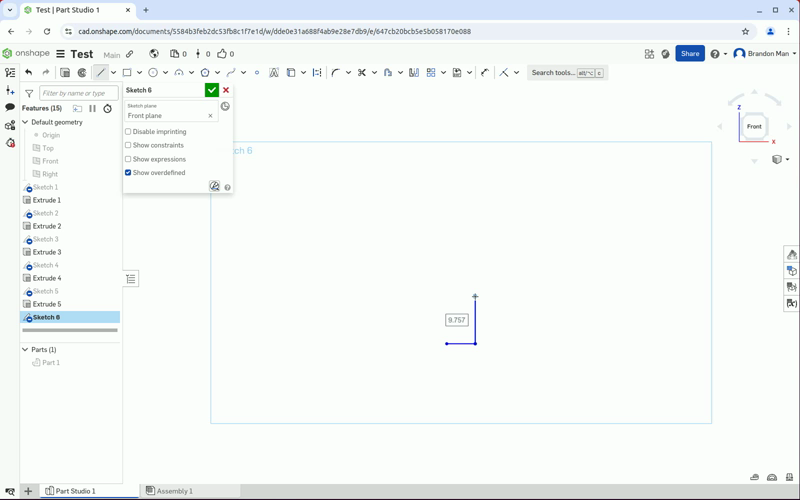
mouse_move(505, 296)
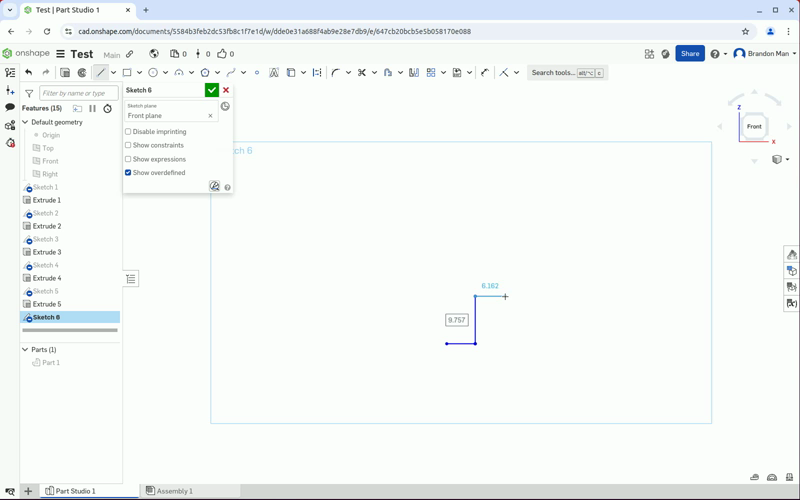
mouse_move(446, 296)
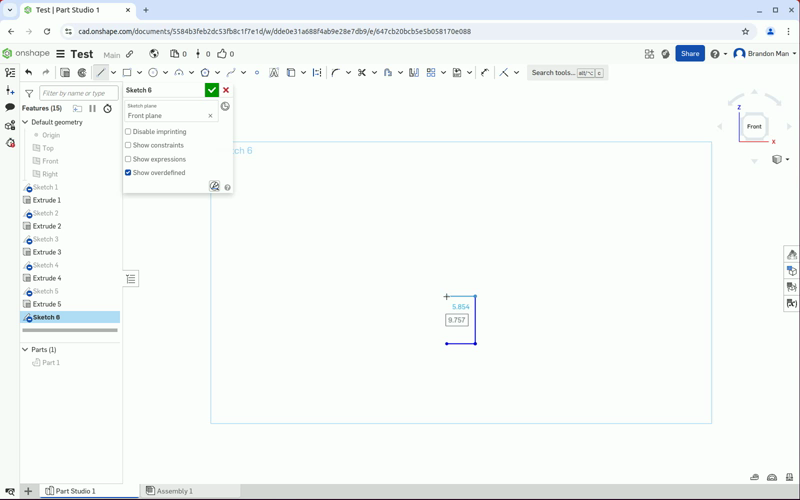
click(446, 296)
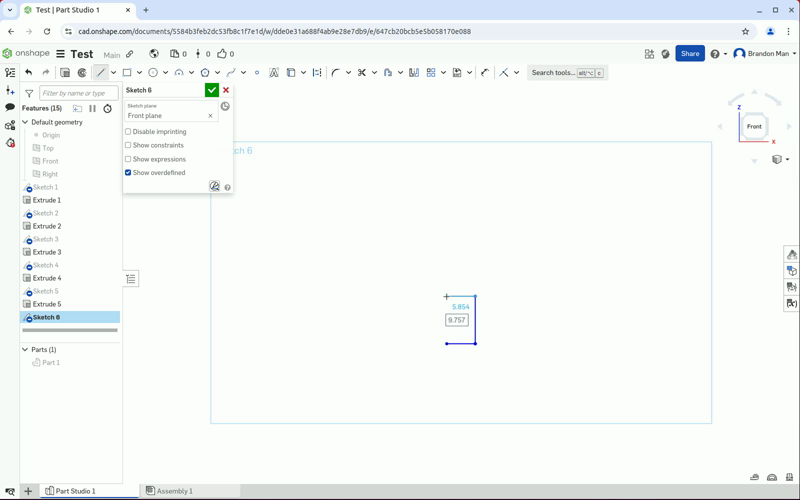
key_up(shift)
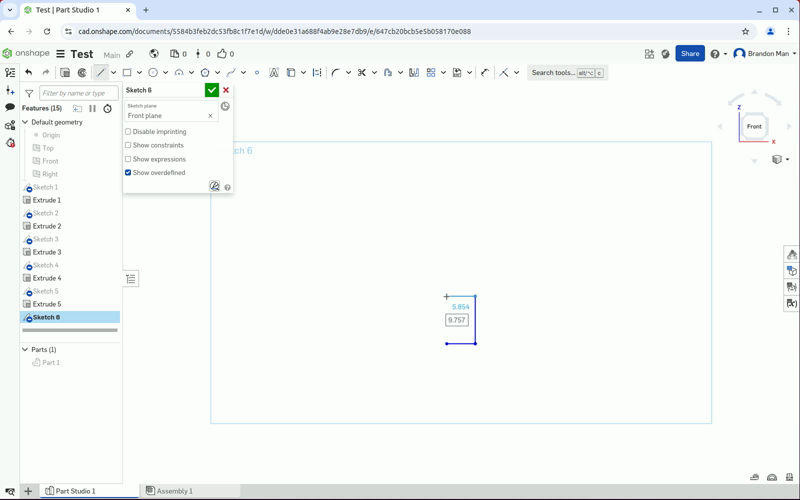
mouse_move(476, 296)
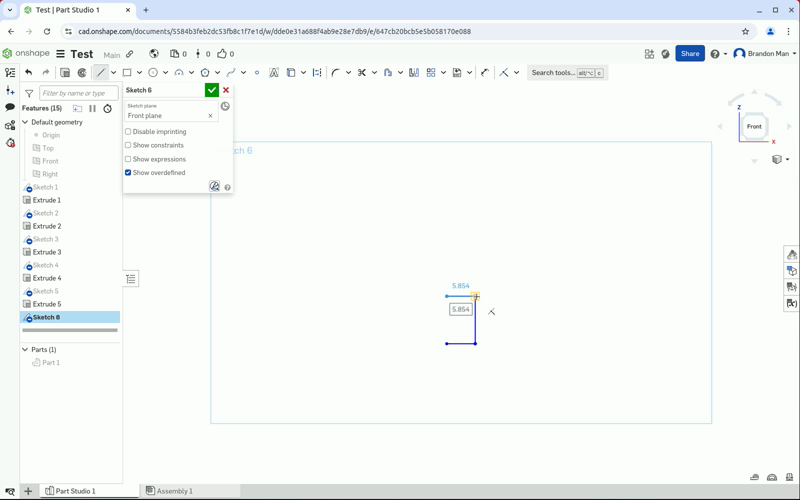
key_down(shift)
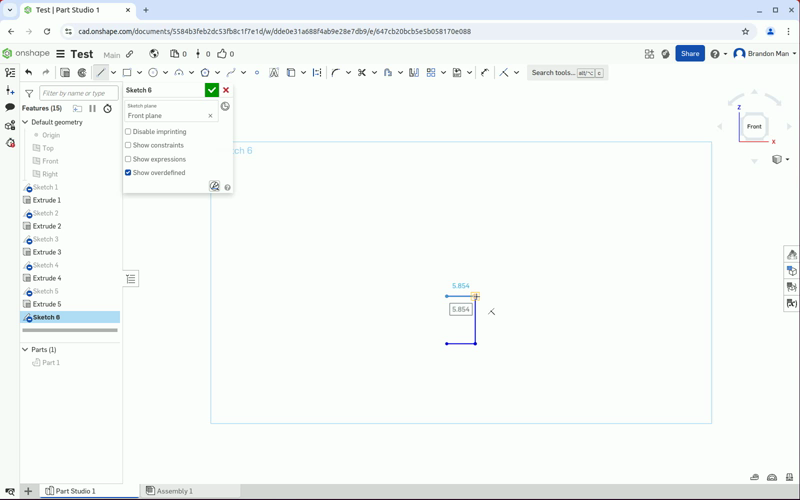
mouse_move(446, 343)
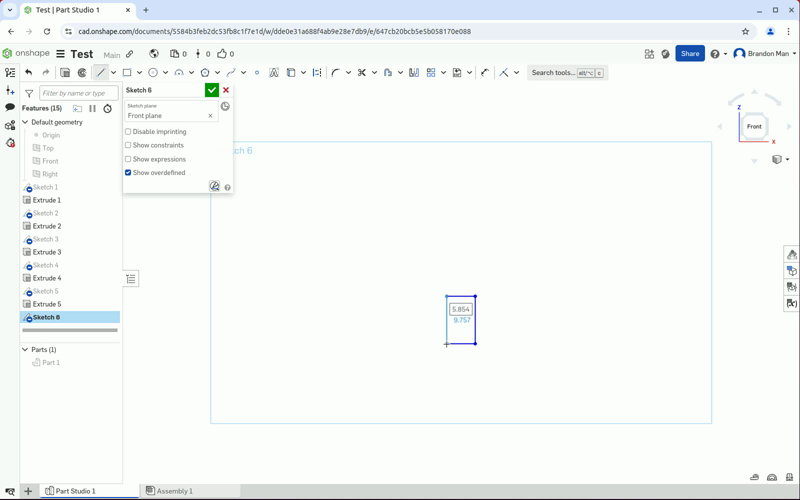
key_up(shift)
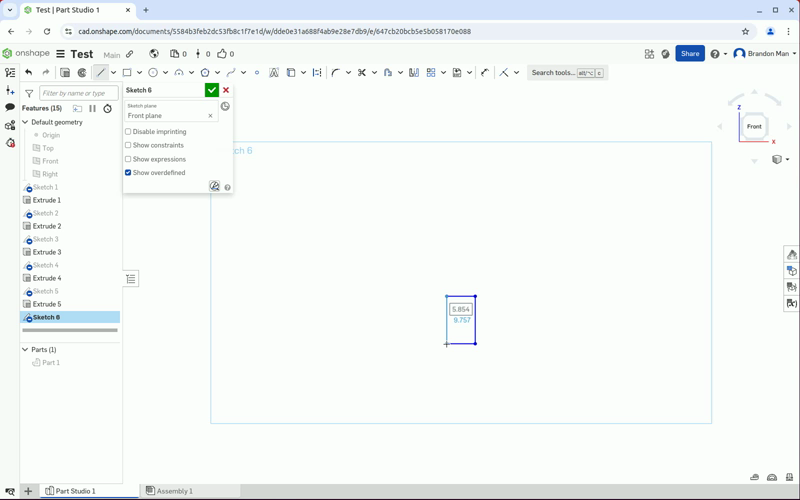
click(446, 343)
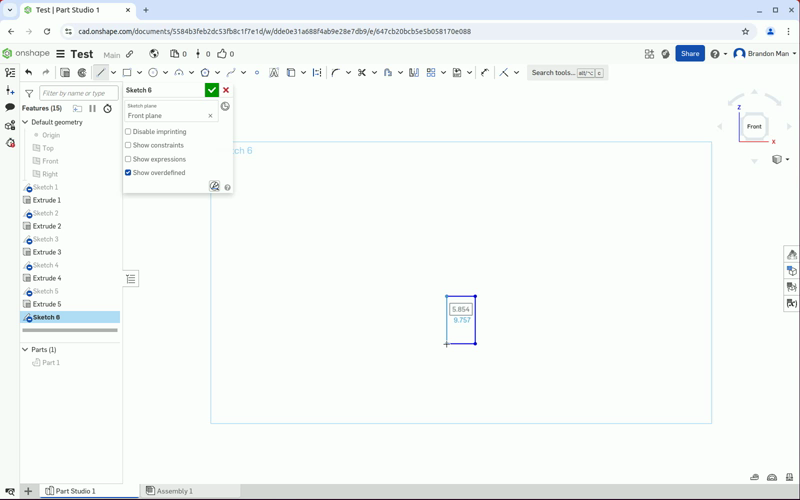
key(esc)
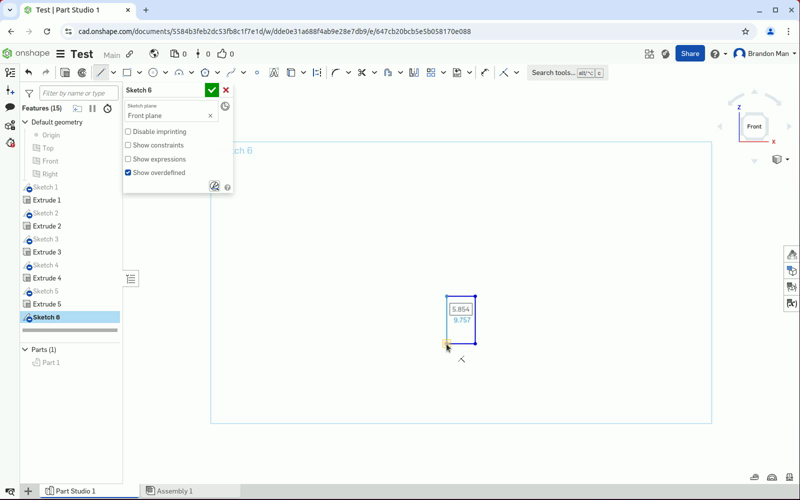
mouse_move(473, 316)
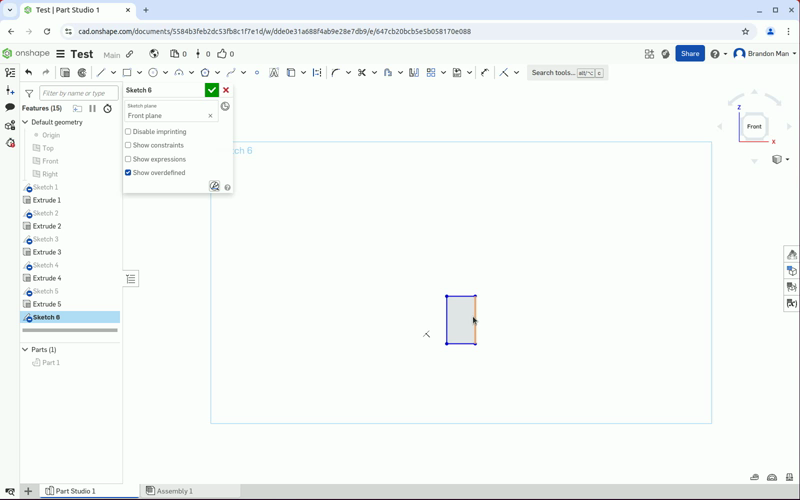
scroll(6)
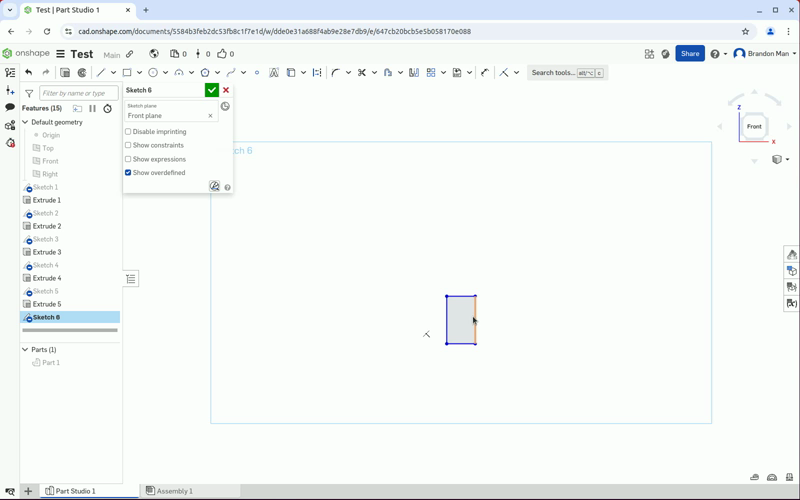
scroll(6)
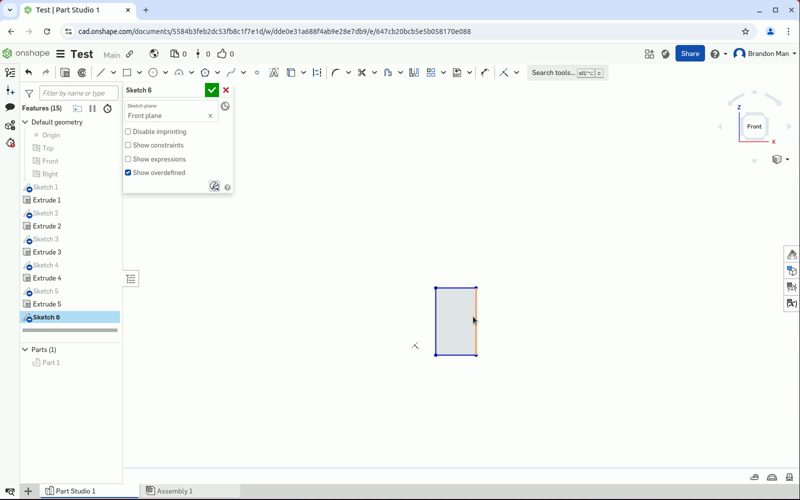
scroll(6)
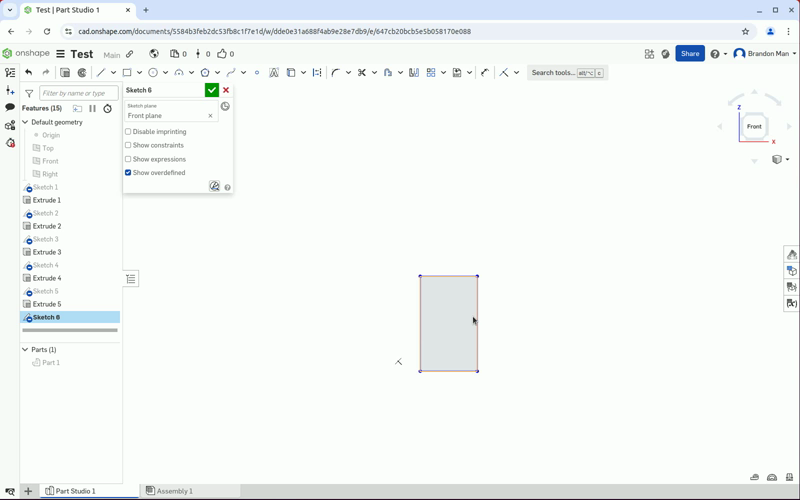
scroll(6)
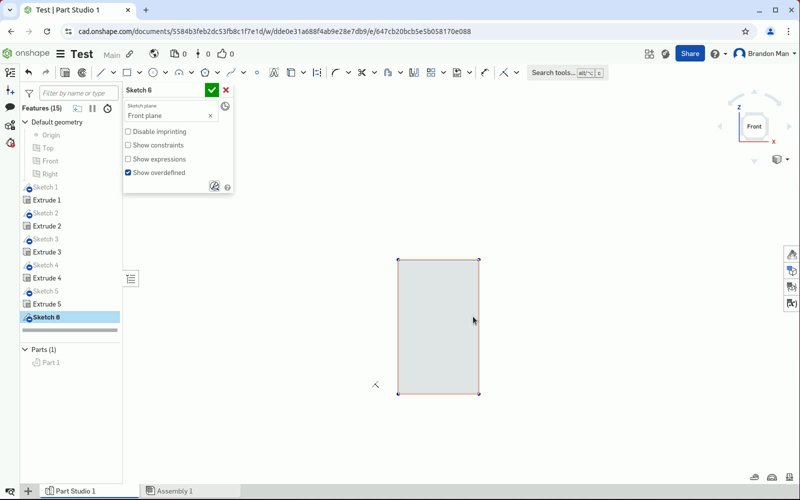
scroll(6)
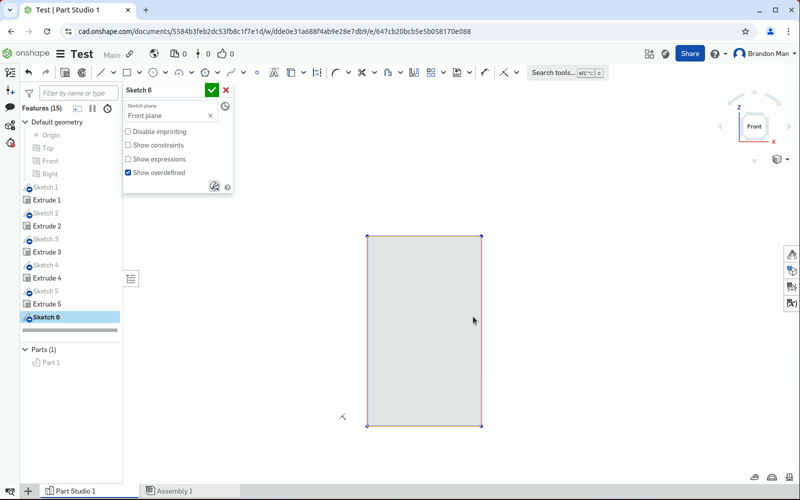
scroll(6)
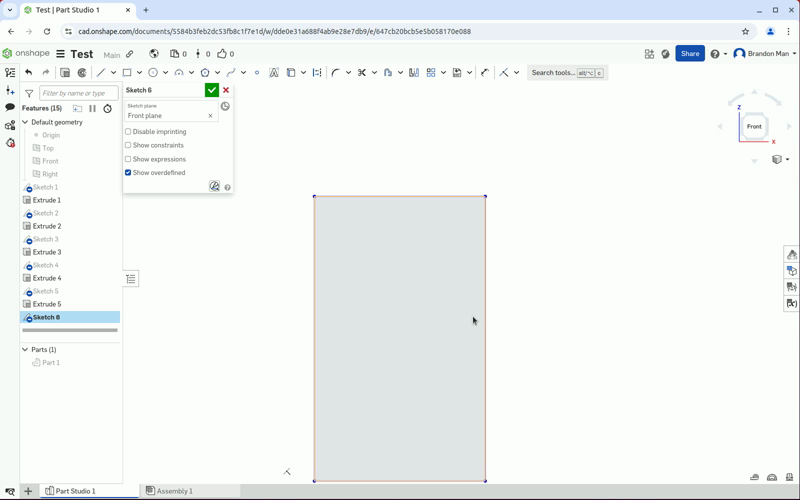
scroll(6)
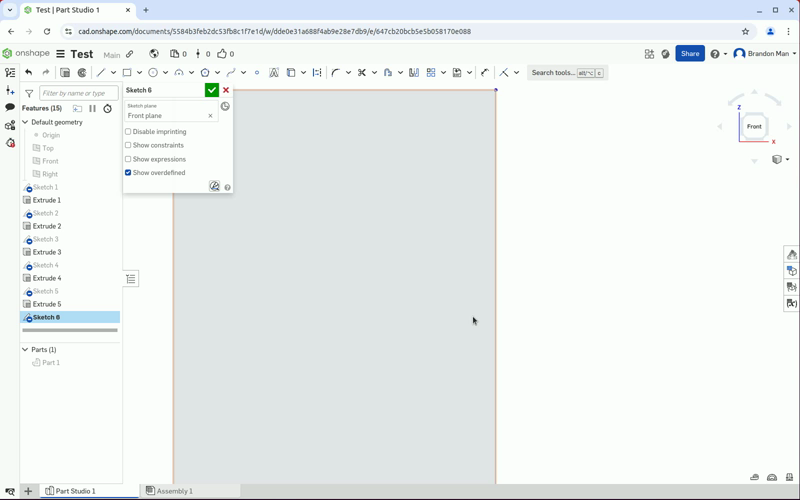
click(473, 316)
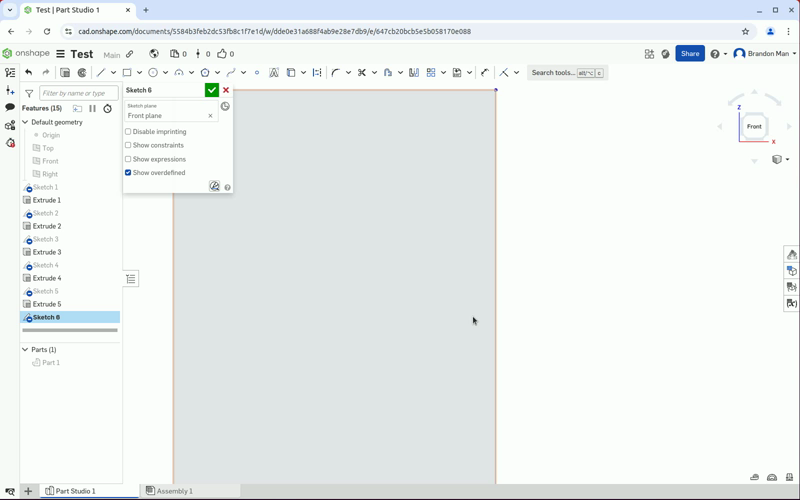
scroll(-6)
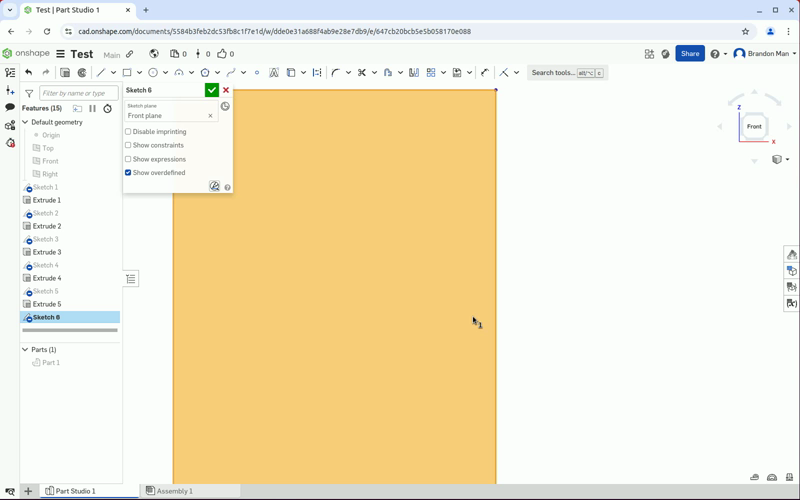
scroll(-6)
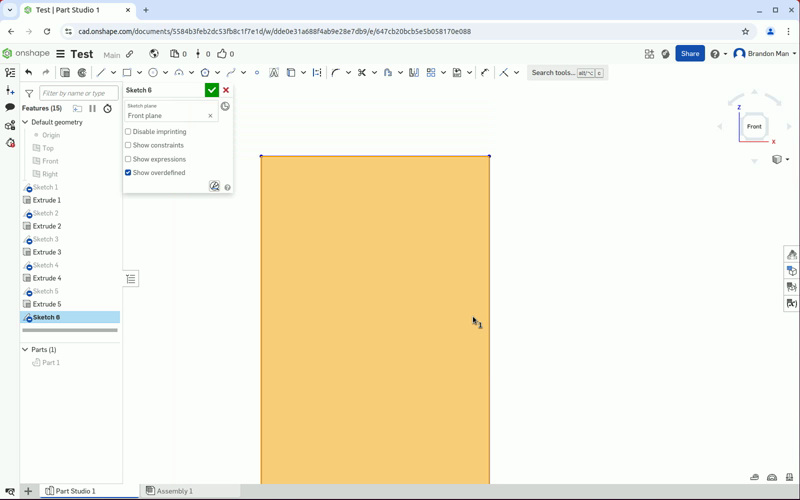
scroll(-6)
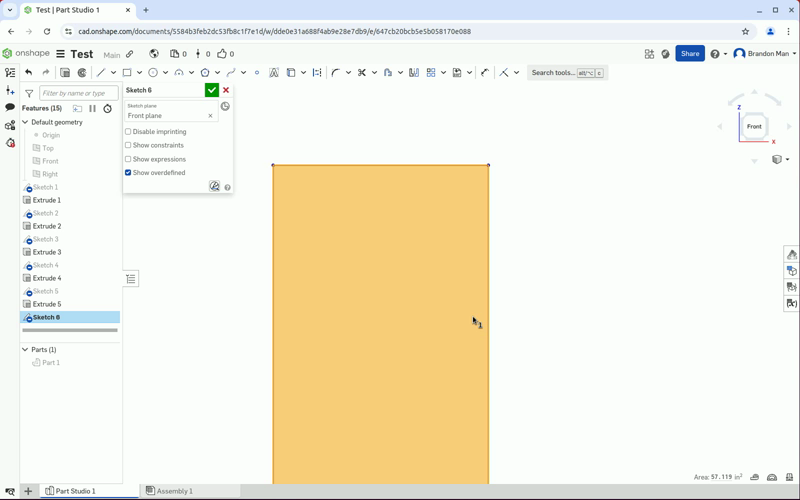
scroll(-6)
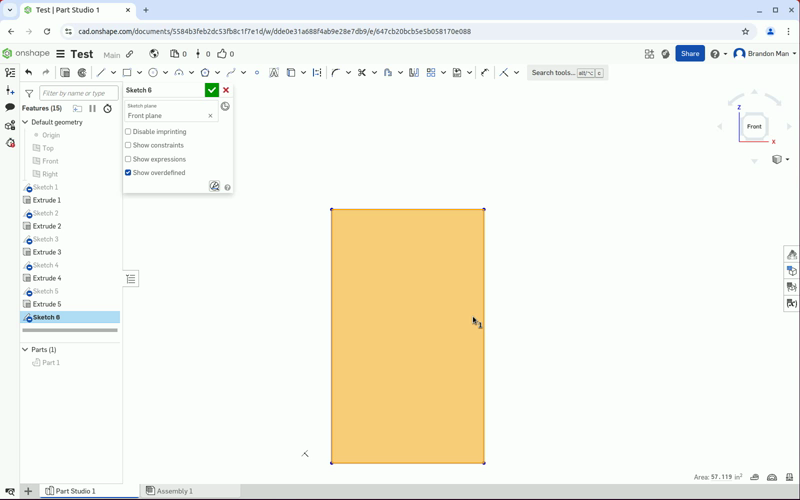
scroll(-6)
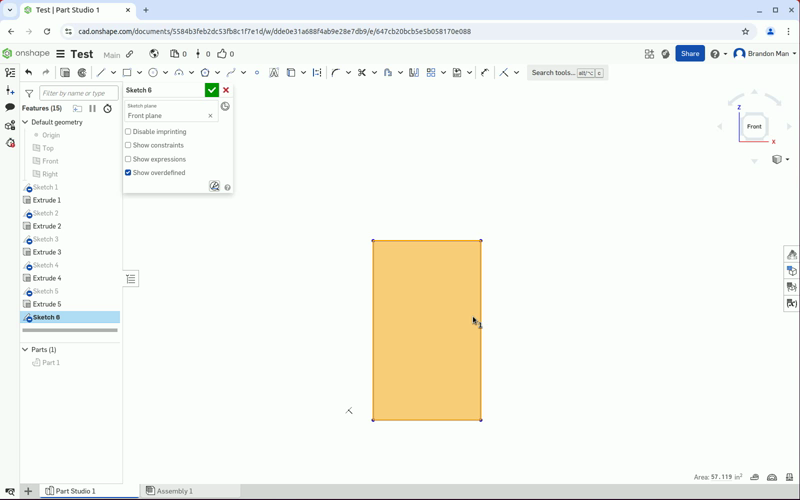
scroll(-6)
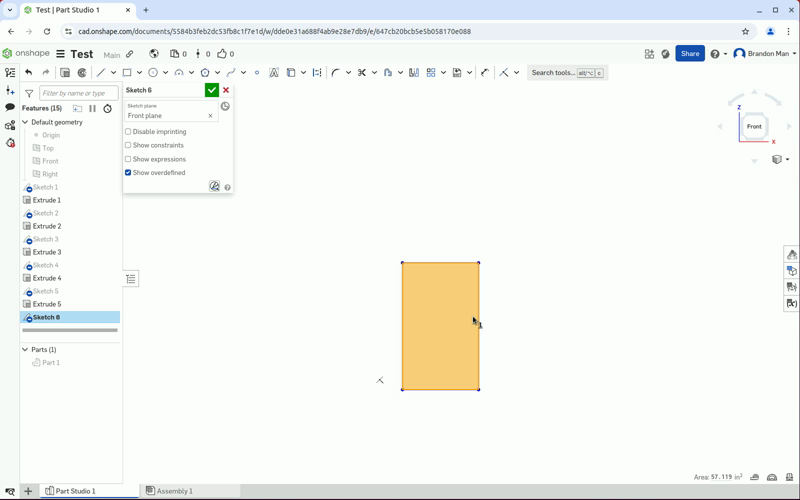
scroll(-6)
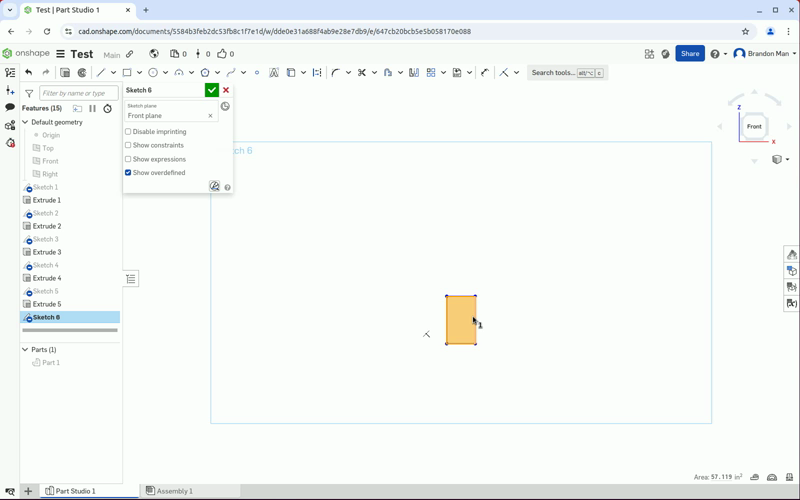
mouse_move(73, 352)
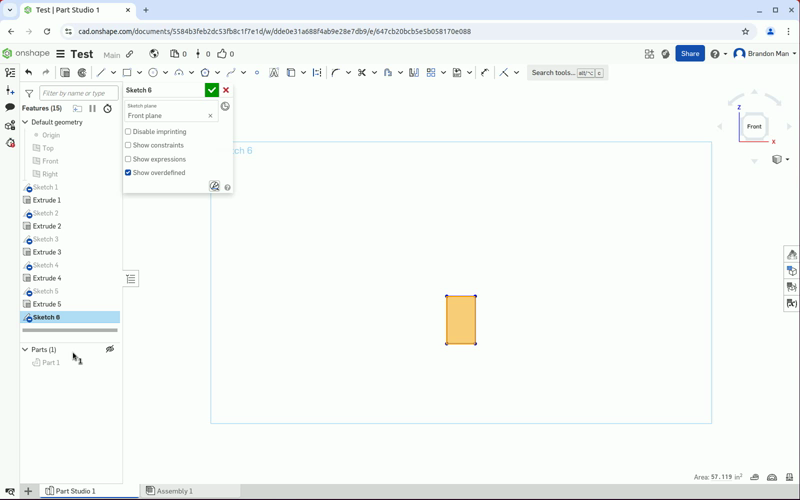
key(shift+y)
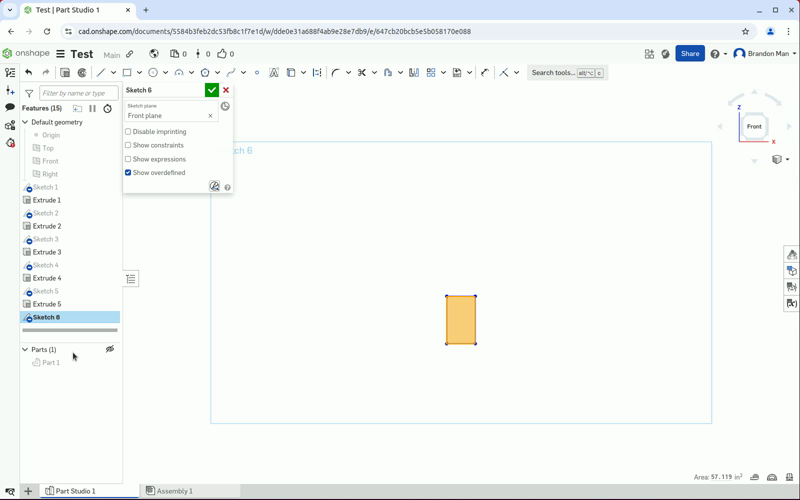
key(shift+e)
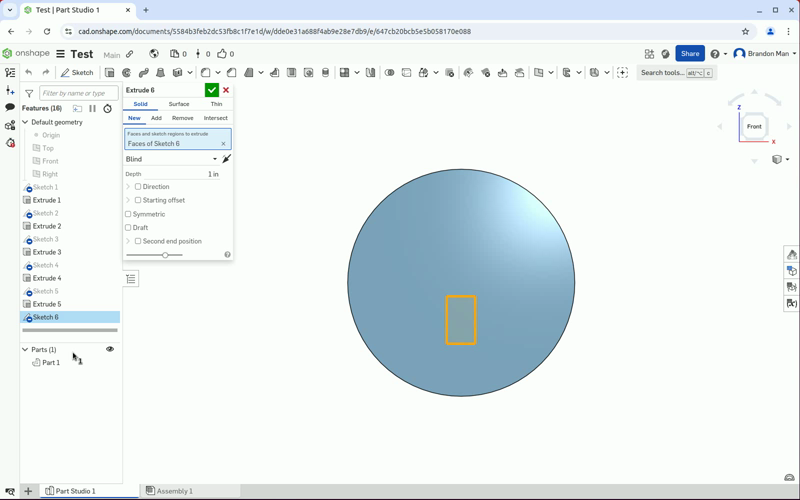
mouse_move(143, 106)
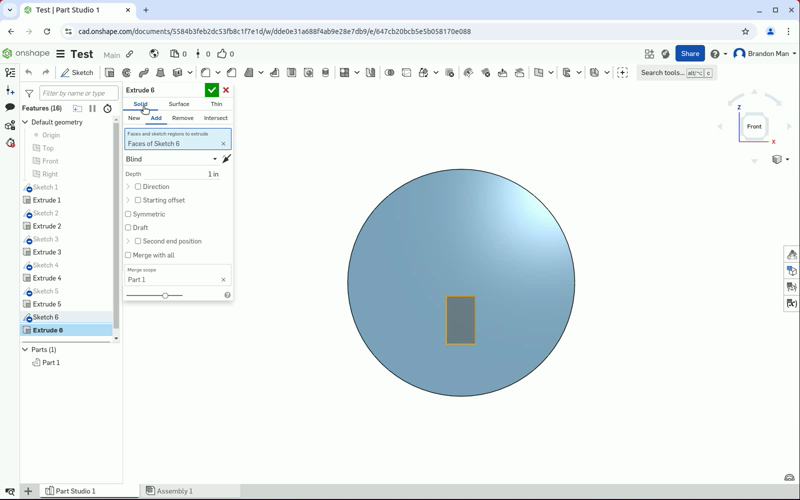
click(143, 106)
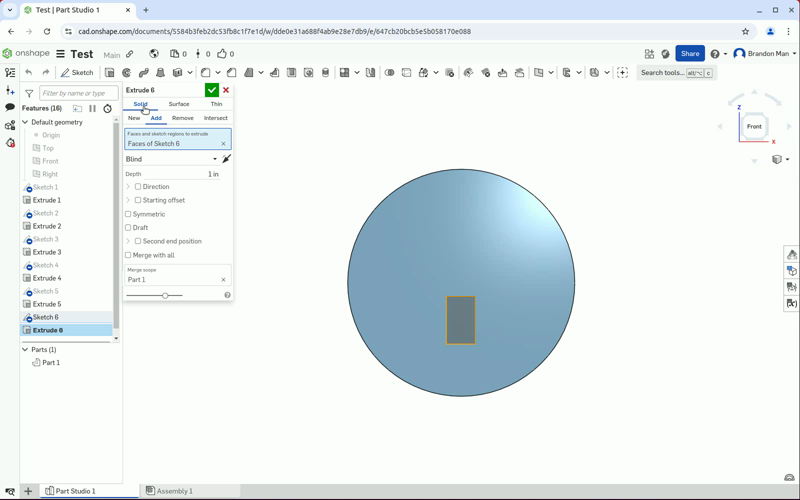
mouse_move(186, 120)
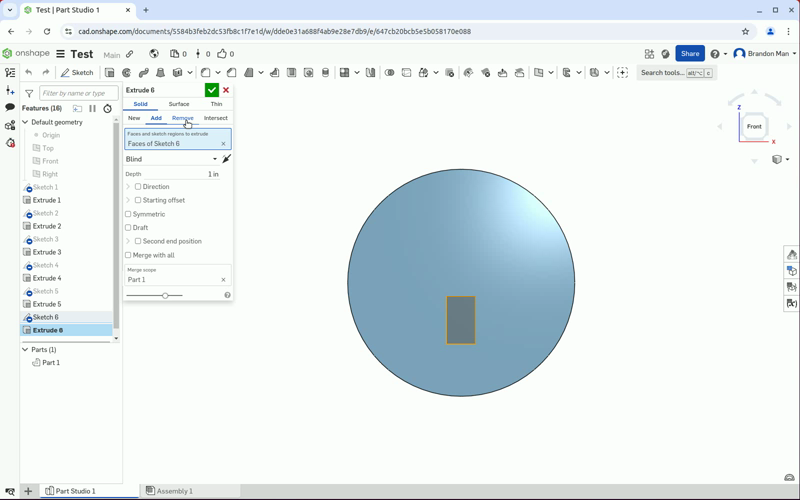
click(186, 120)
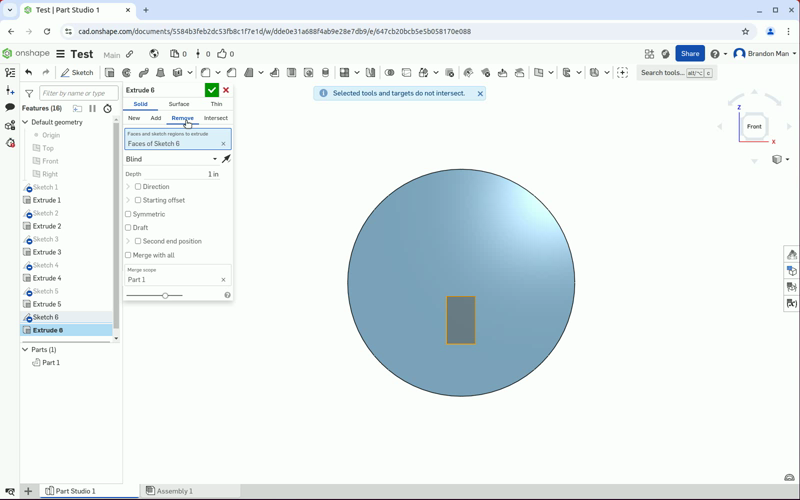
key(tab, 4)
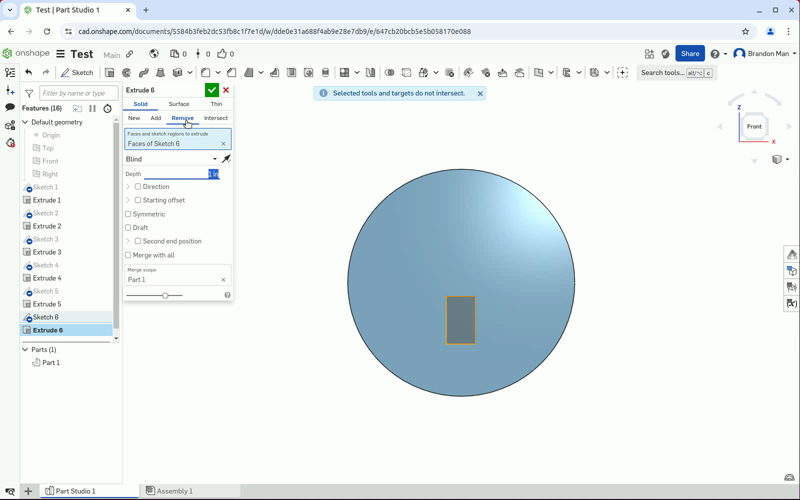
text(-5.777)
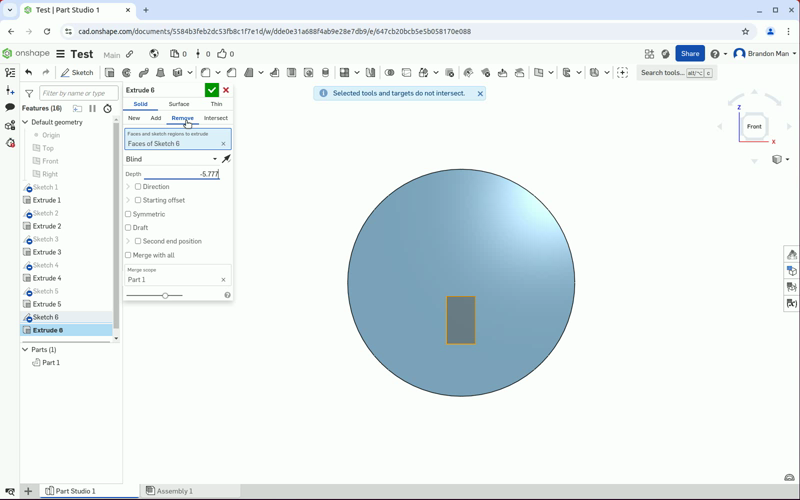
key(tab, 6)
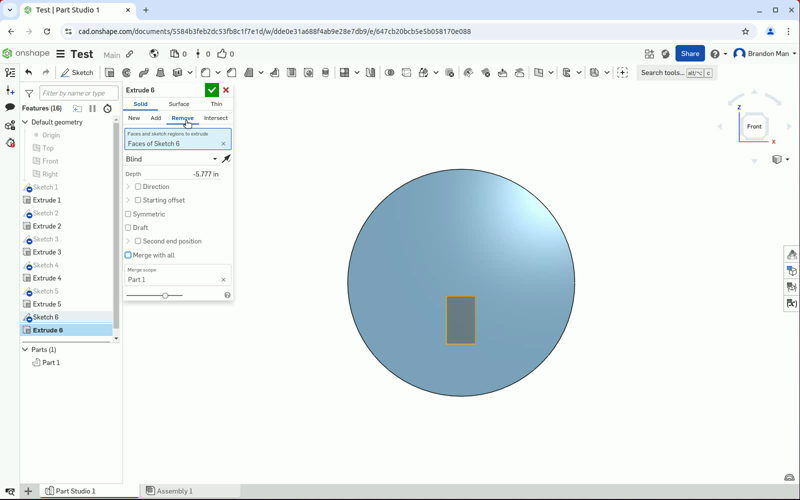
key(space)
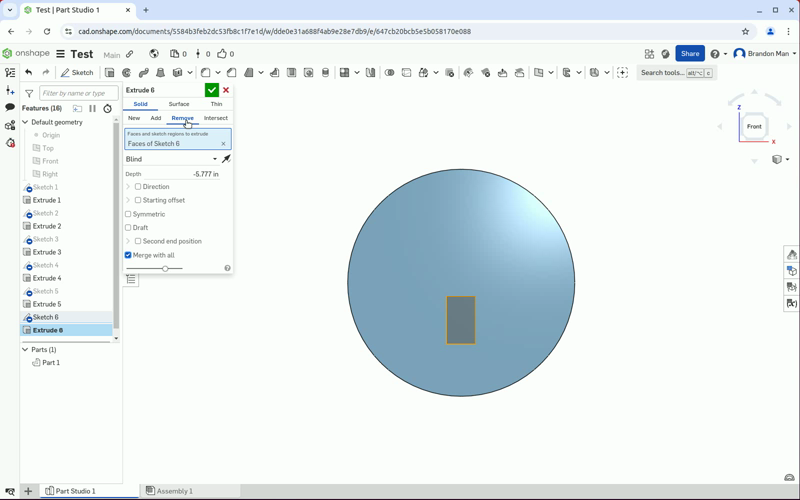
key(enter)
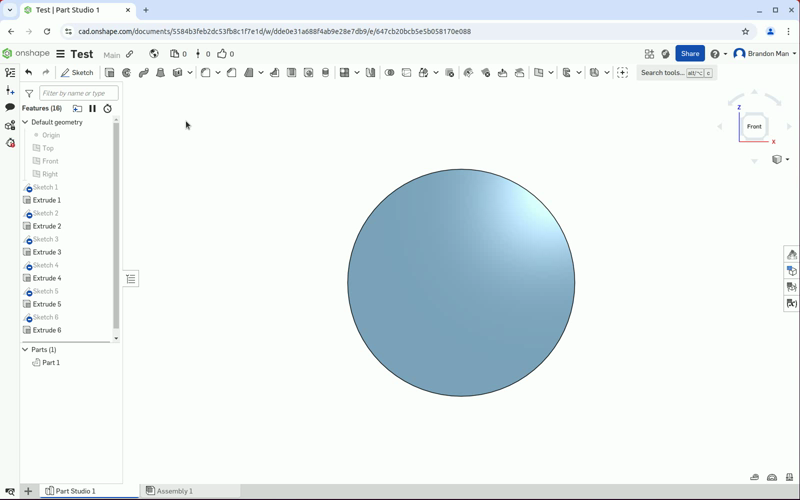
key(shift+h)
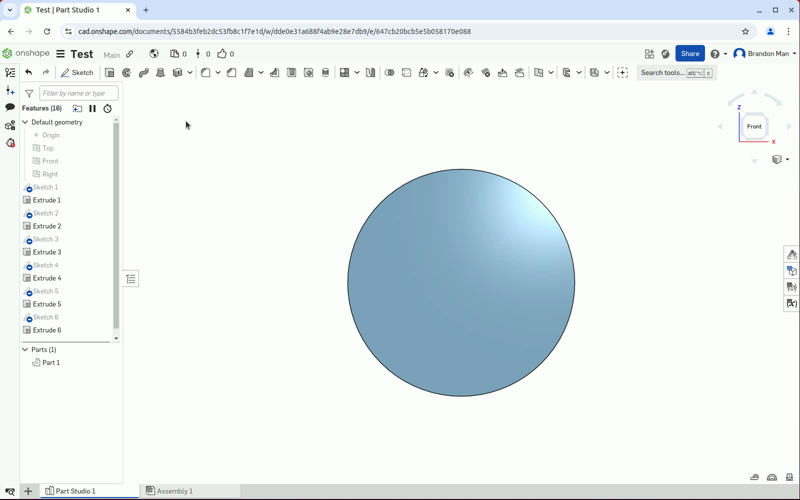
key(shift+h)
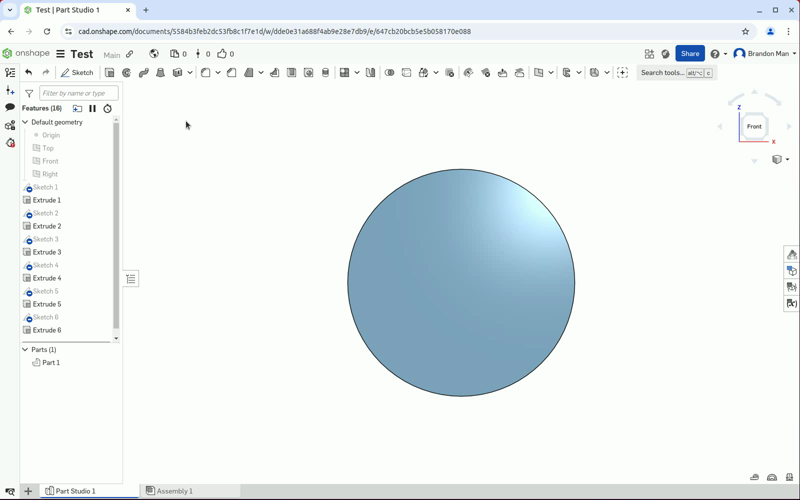
key(shift+7)
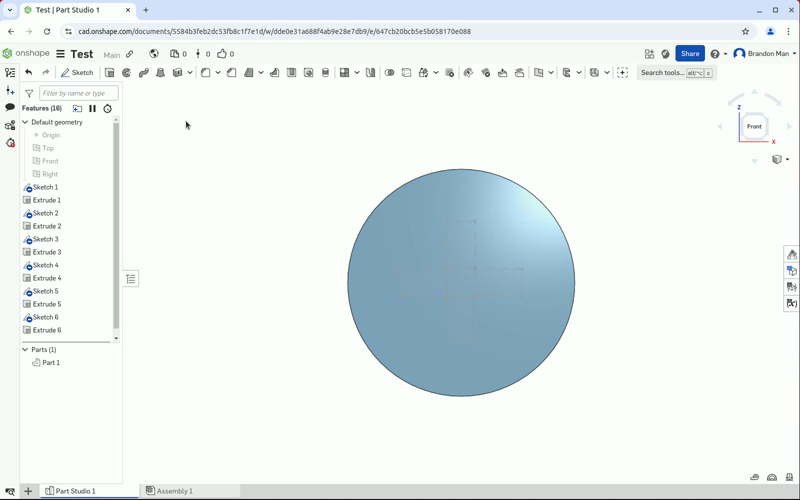
key(left, 2)
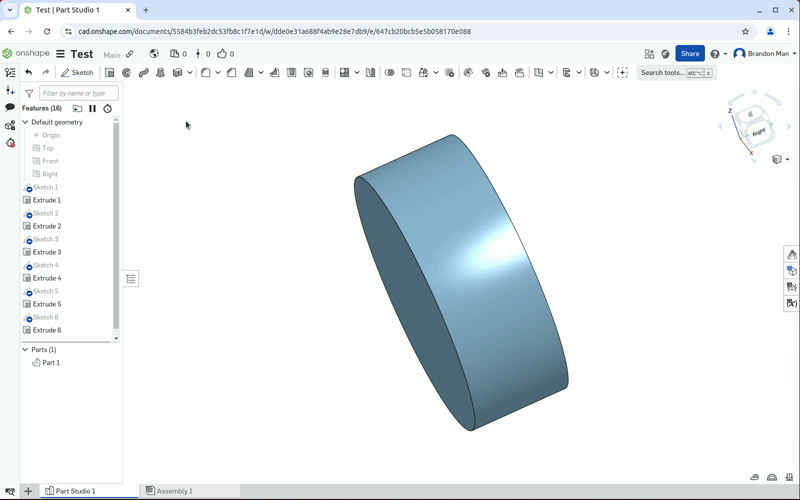
key(down, 2)
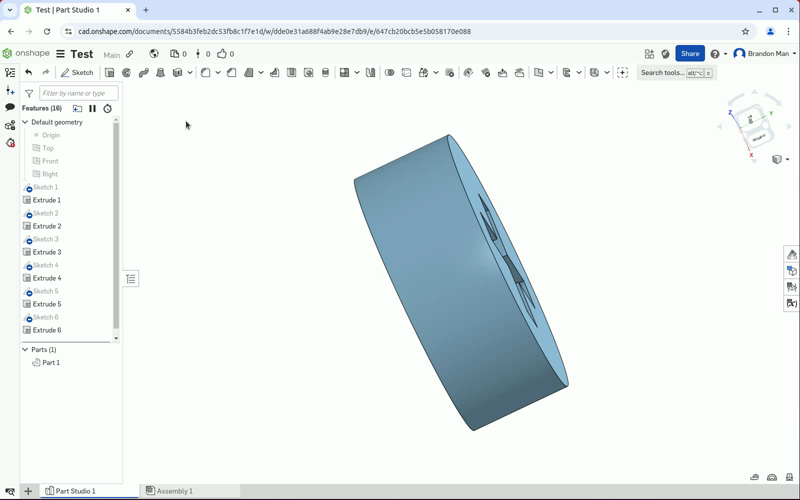
key(up, 2)
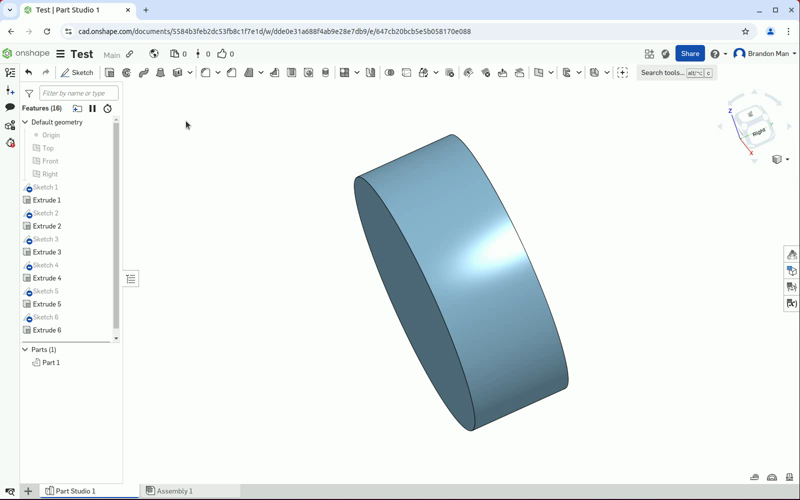
key(right, 2)
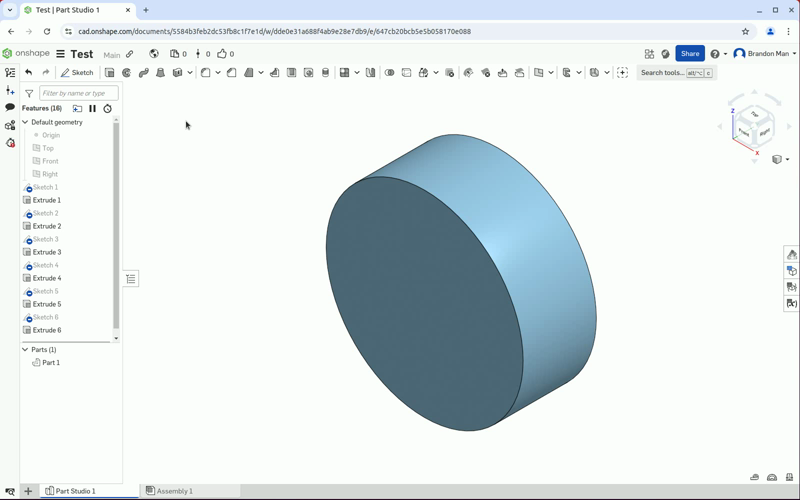
mouse_move(69, 189)
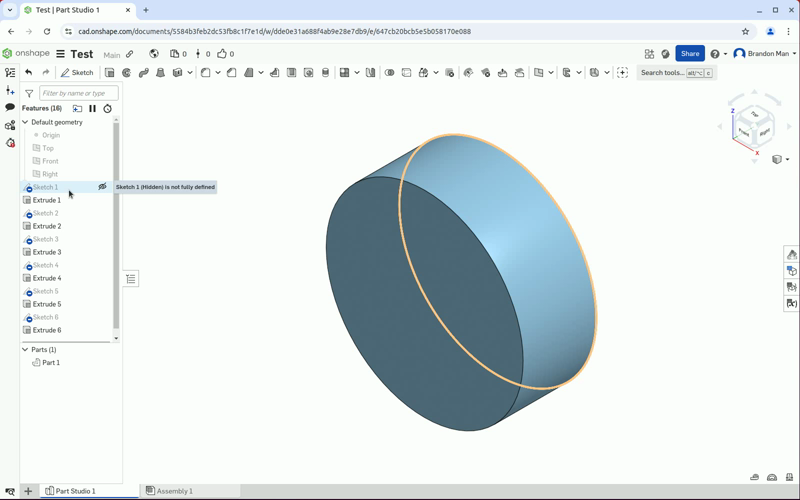
click(69, 189)